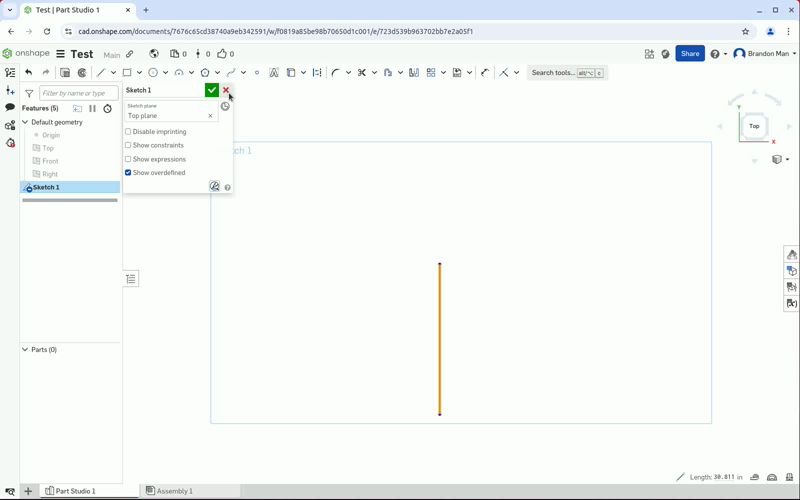
key(shift+h)
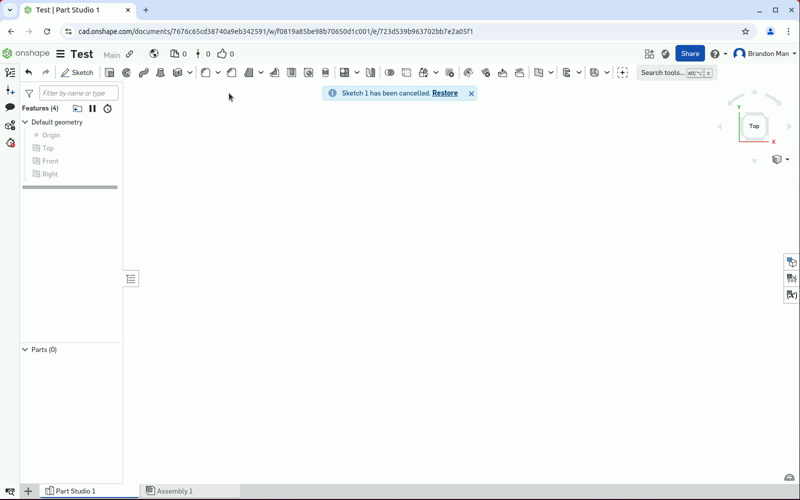
mouse_move(73, 352)
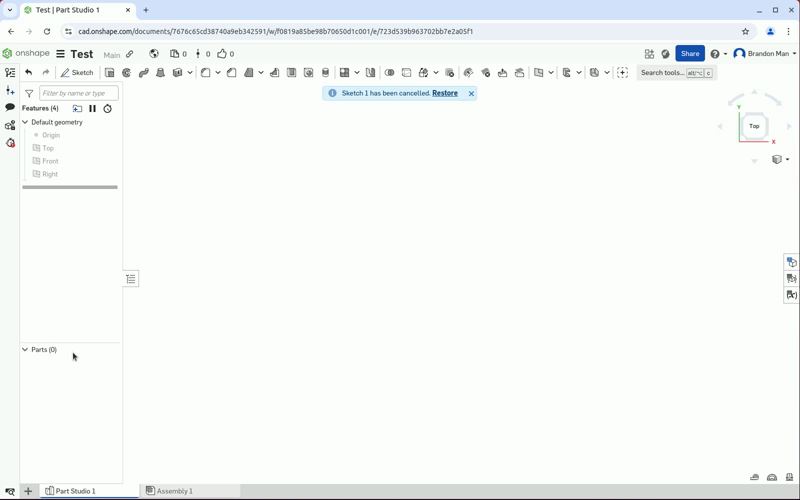
key(y)
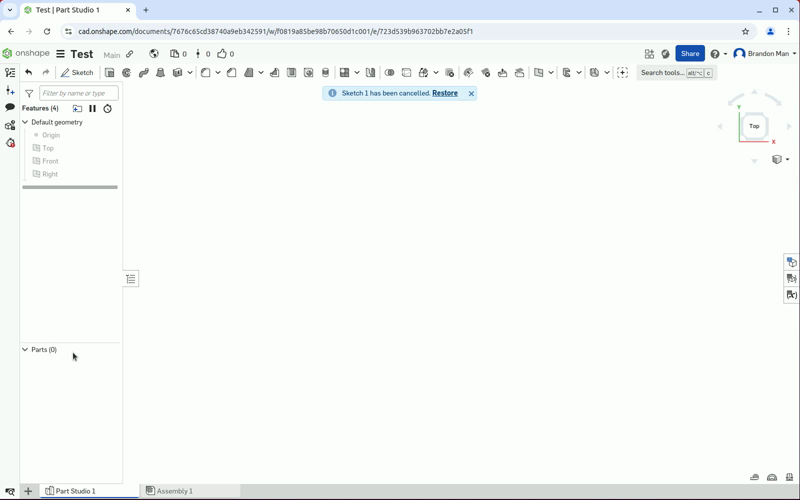
key(shift+p)
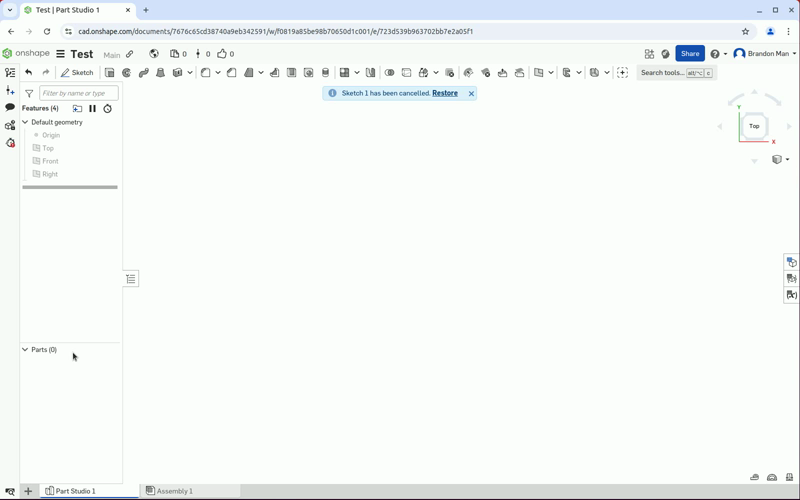
key(space)
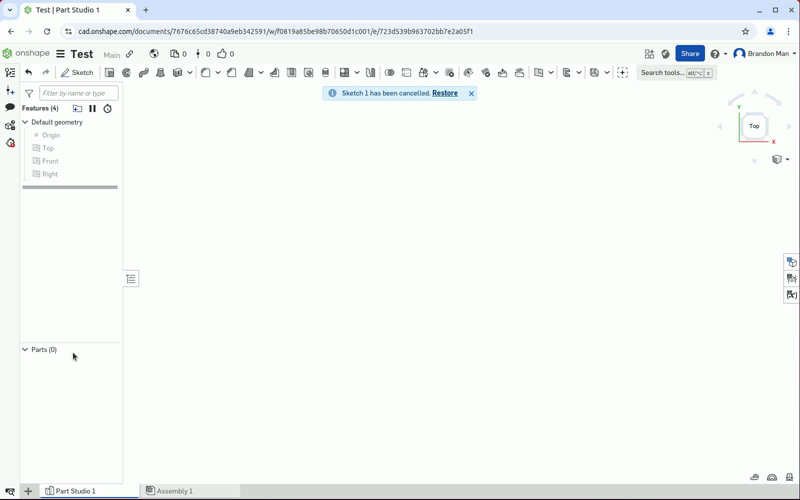
key_down(shift)
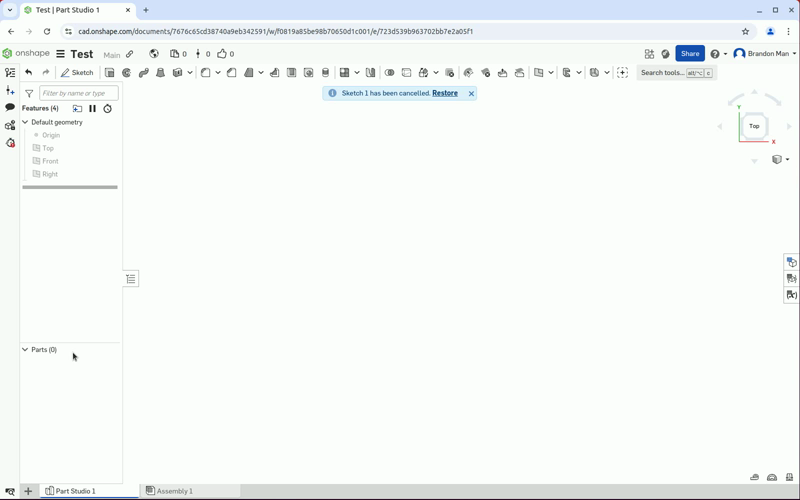
key(up)
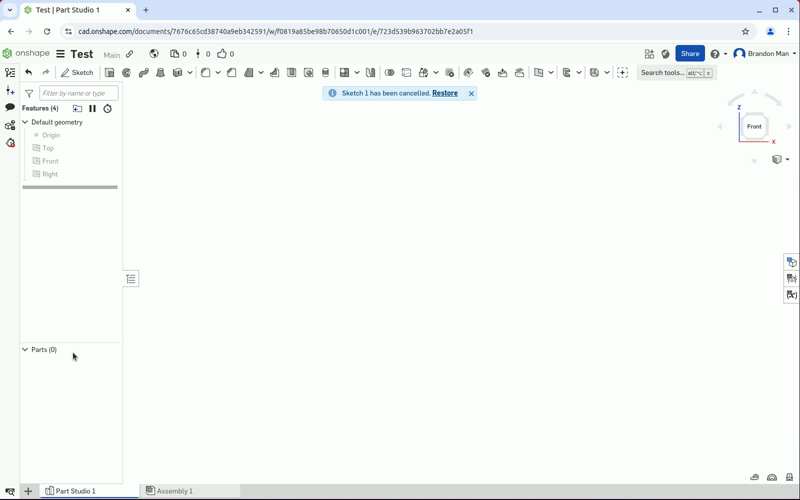
key_up(shift)
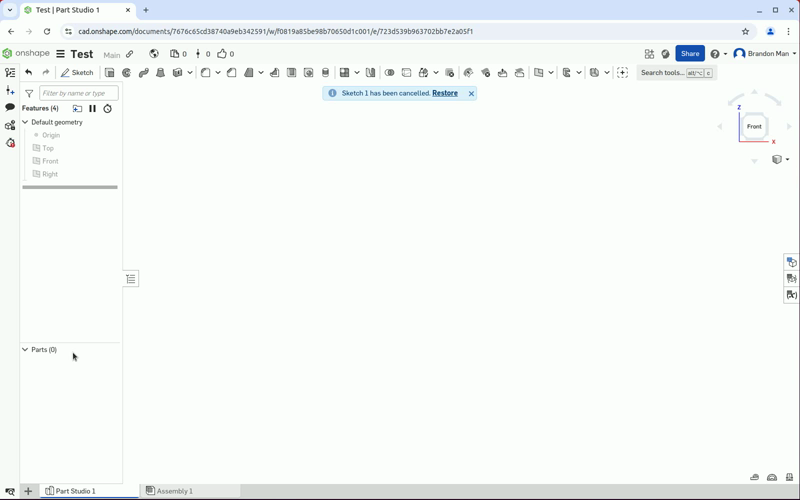
mouse_move(73, 352)
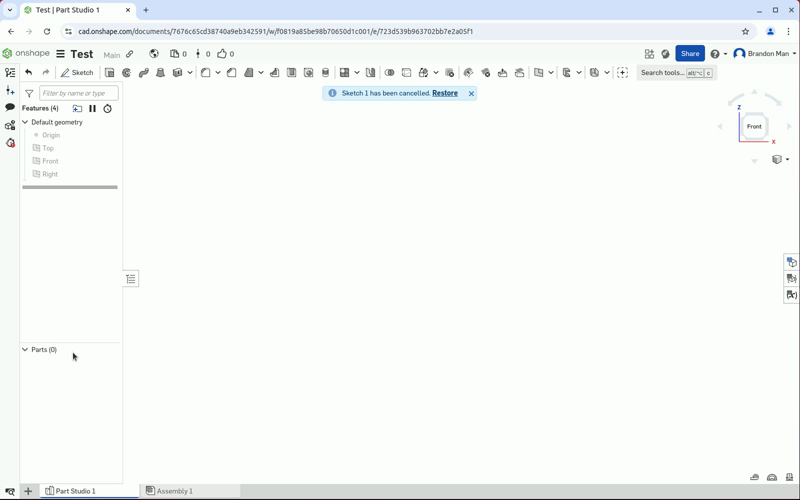
key(shift+y)
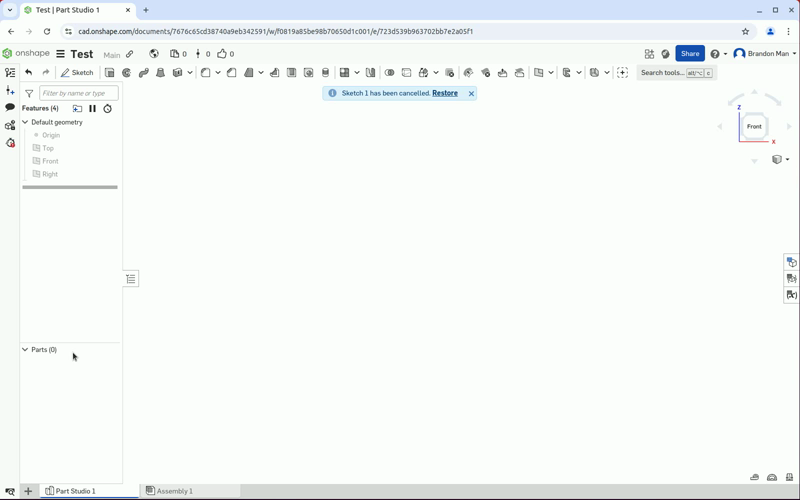
key(shift+s)
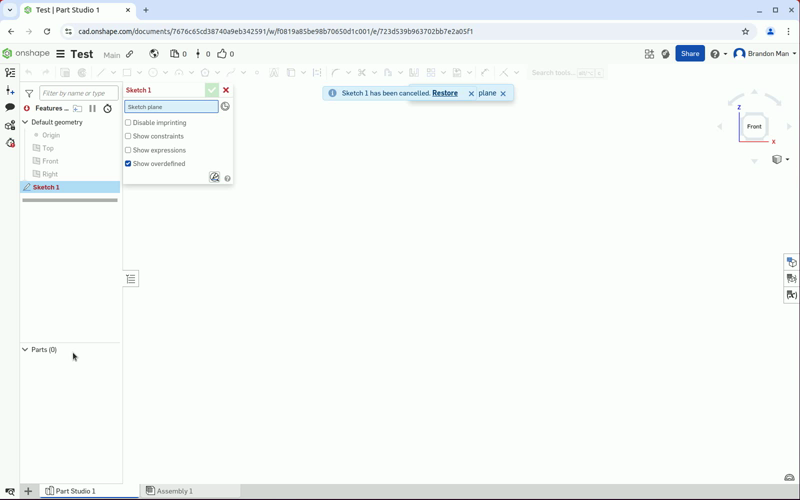
mouse_move(73, 163)
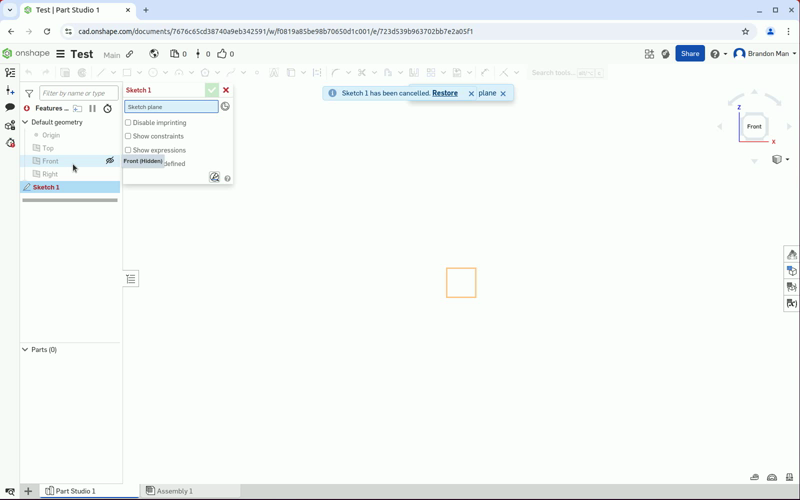
click(73, 163)
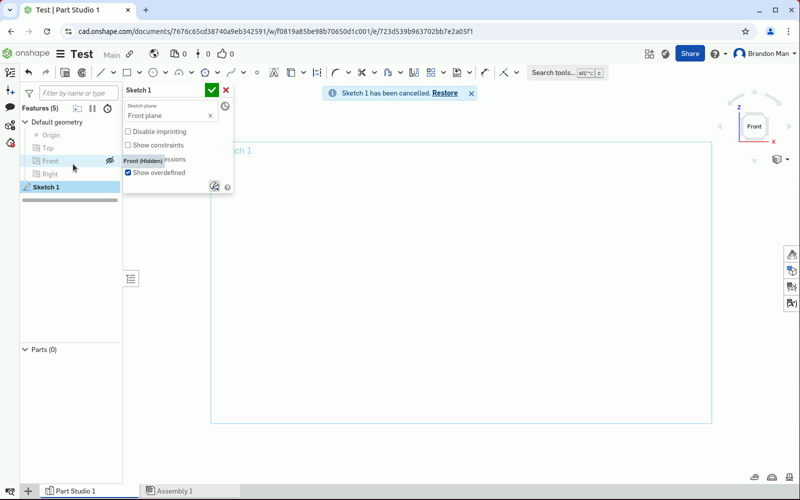
mouse_move(73, 352)
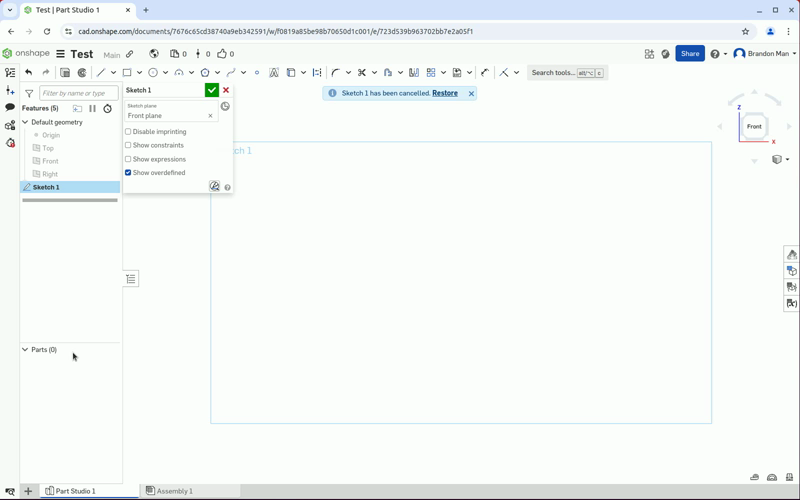
key(y)
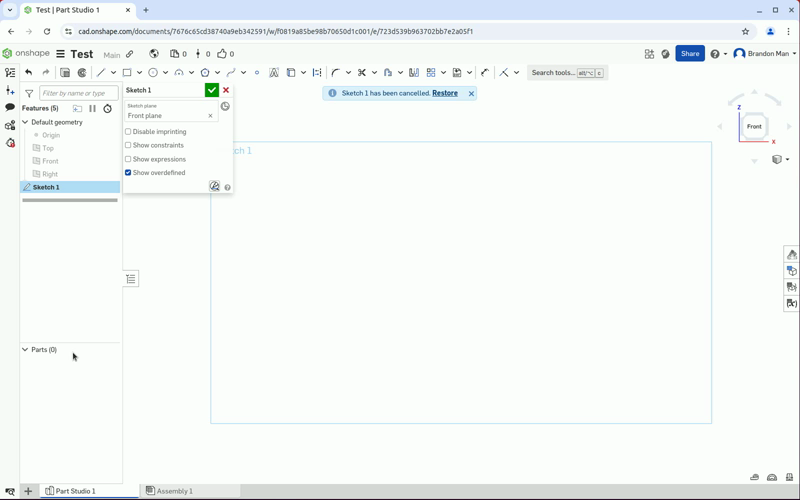
key(a)
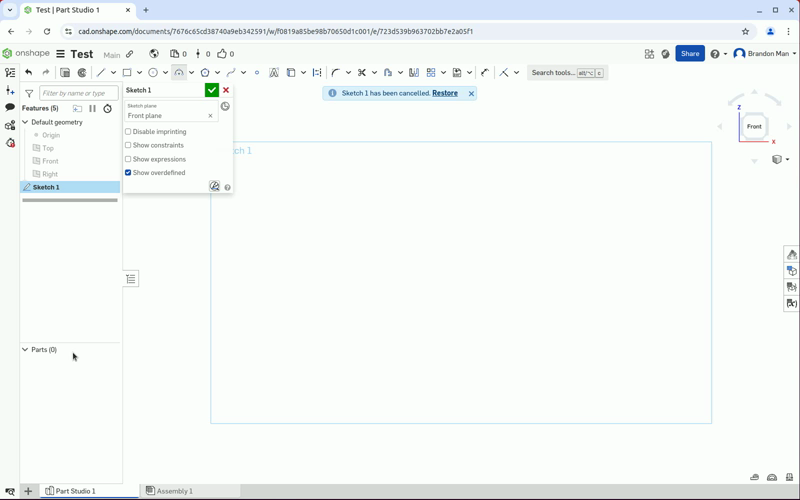
key_down(shift)
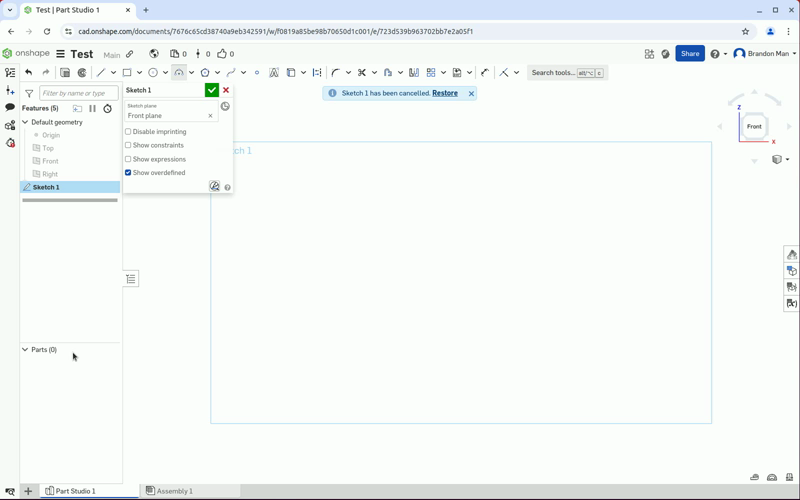
mouse_move(382, 318)
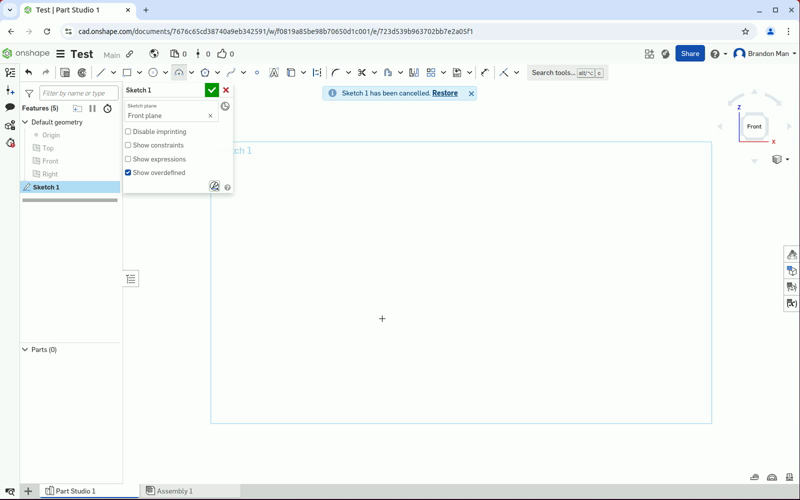
click(382, 318)
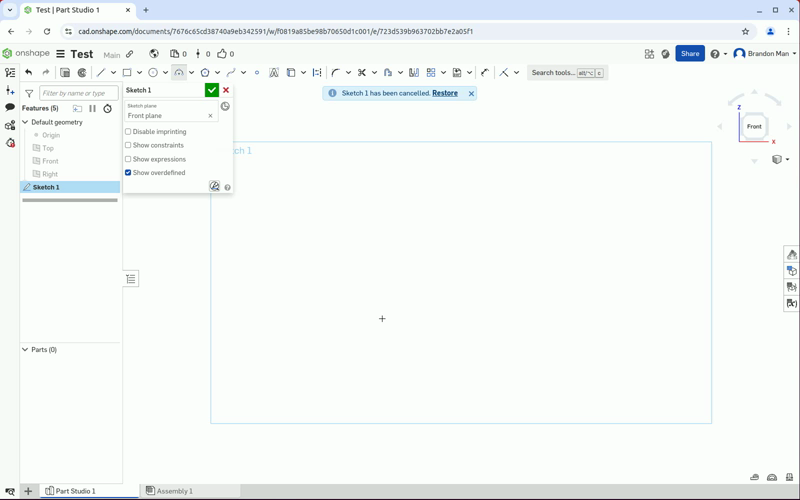
key_up(shift)
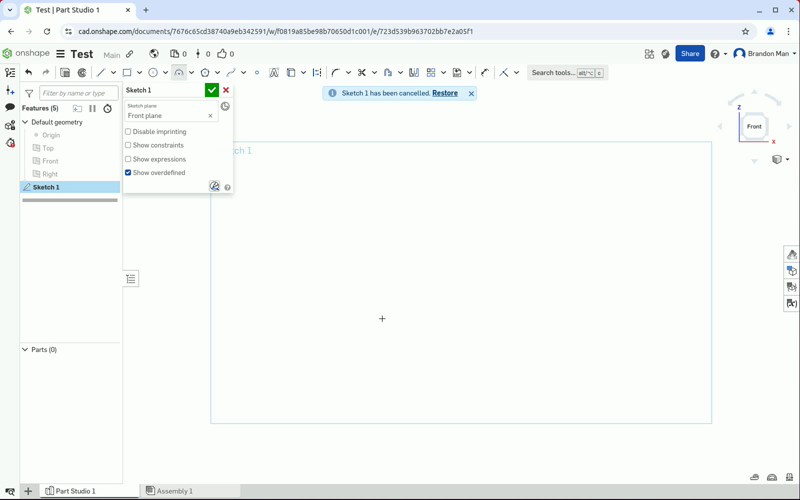
key_down(shift)
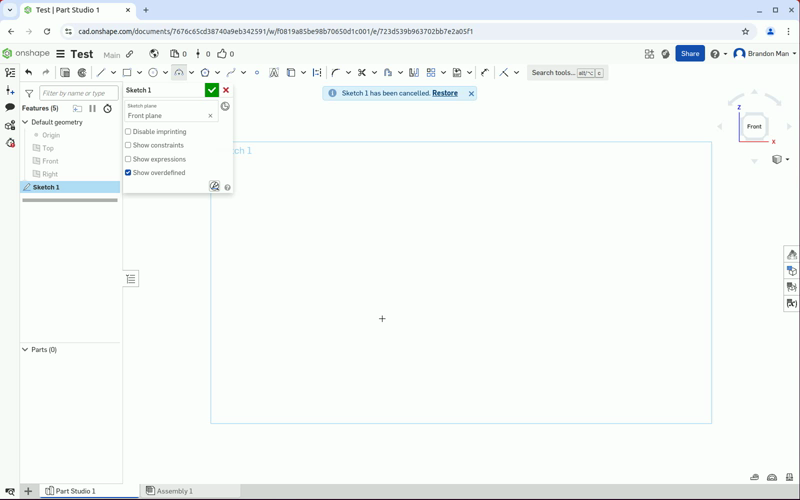
mouse_move(386, 318)
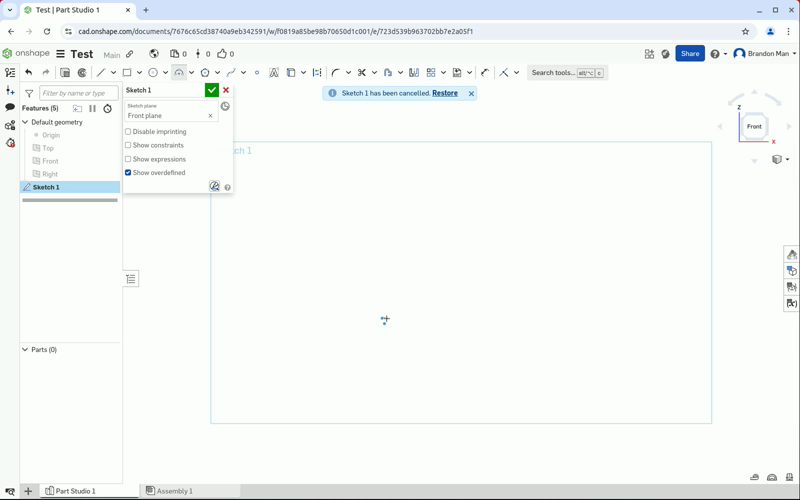
scroll(6)
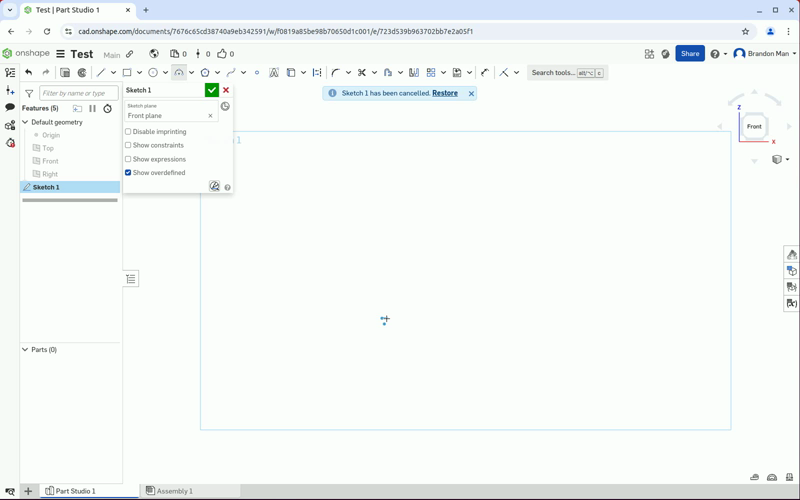
scroll(6)
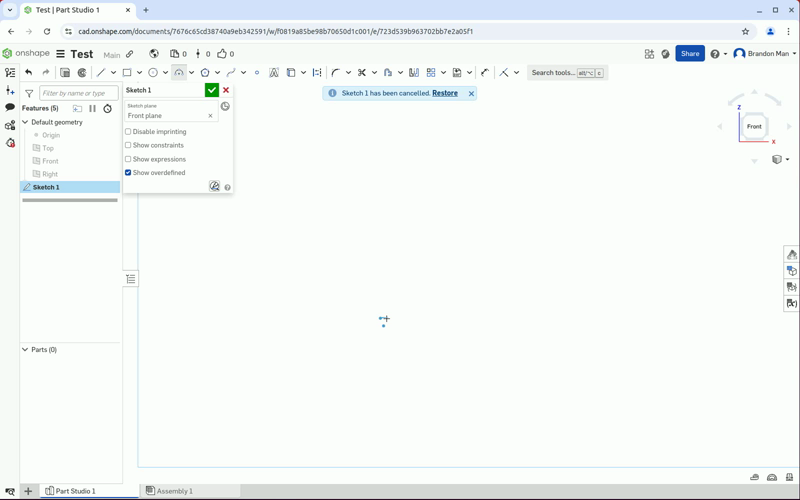
scroll(6)
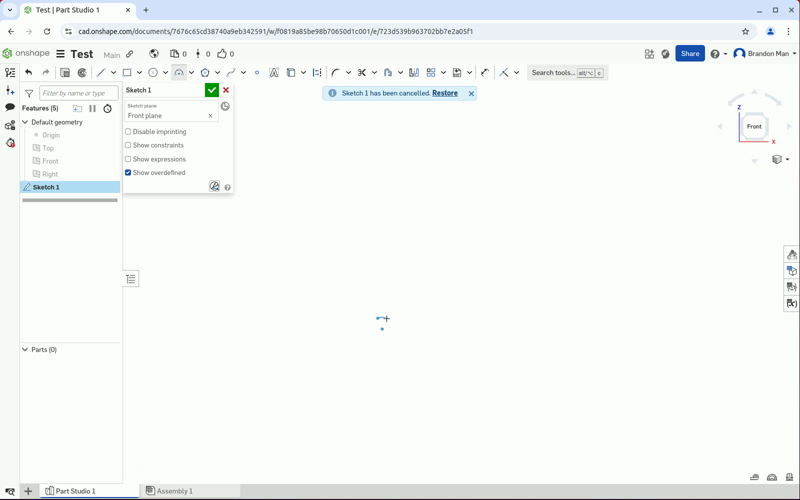
scroll(6)
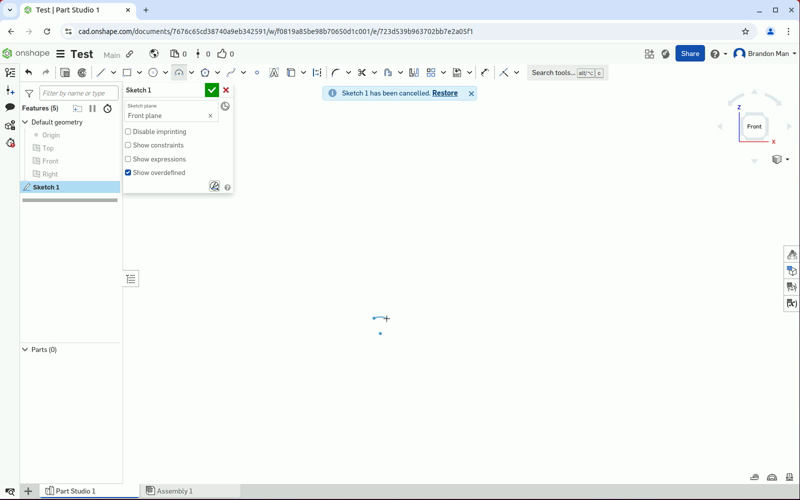
scroll(6)
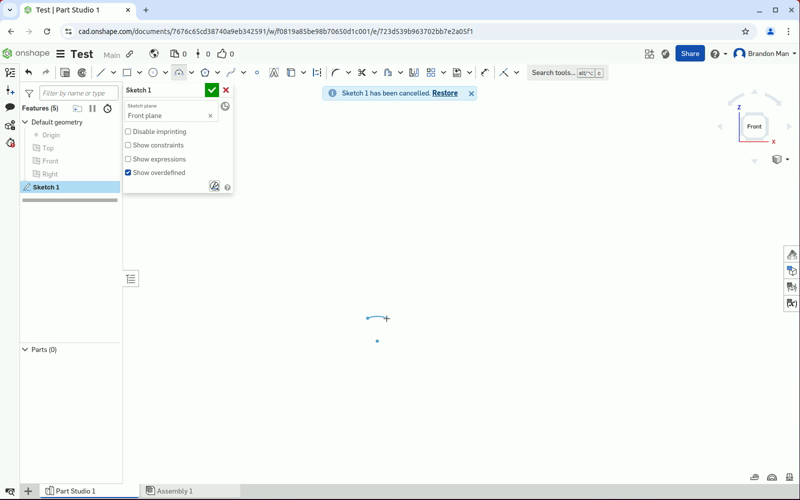
scroll(6)
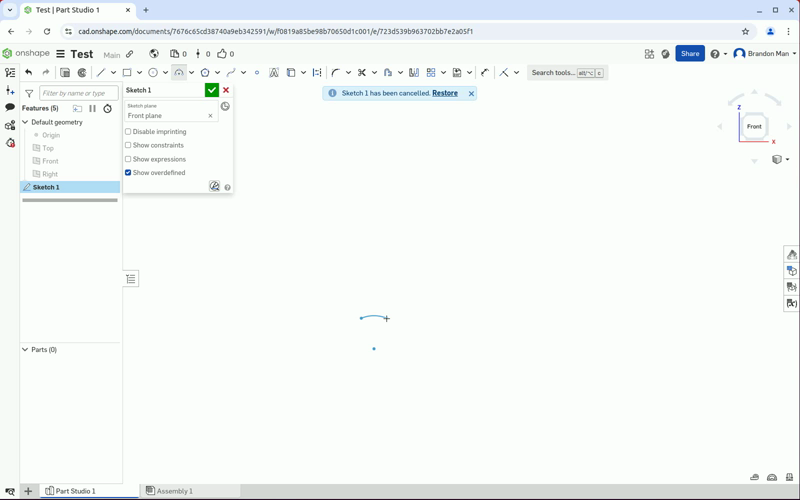
scroll(6)
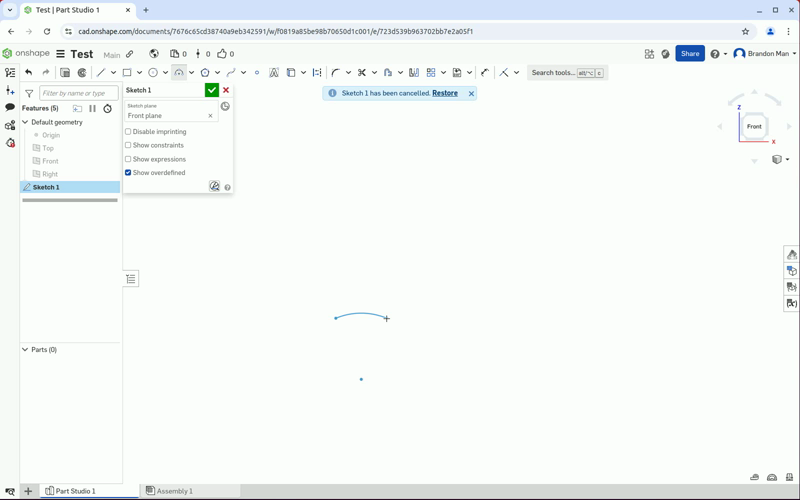
click(386, 318)
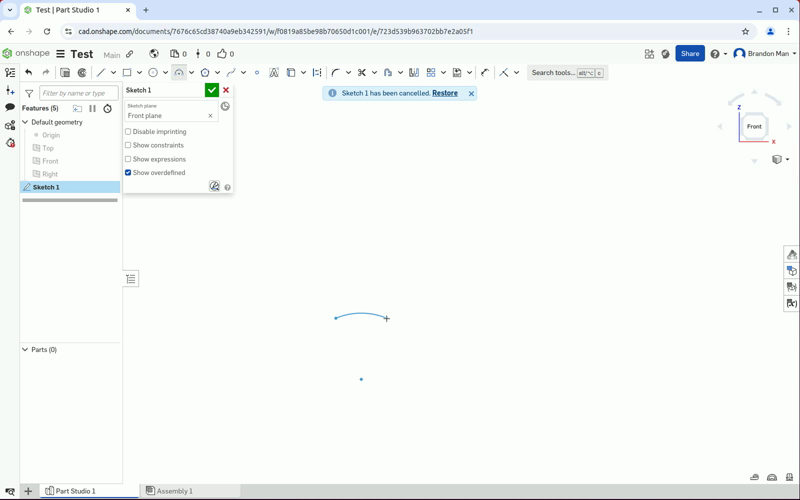
scroll(-6)
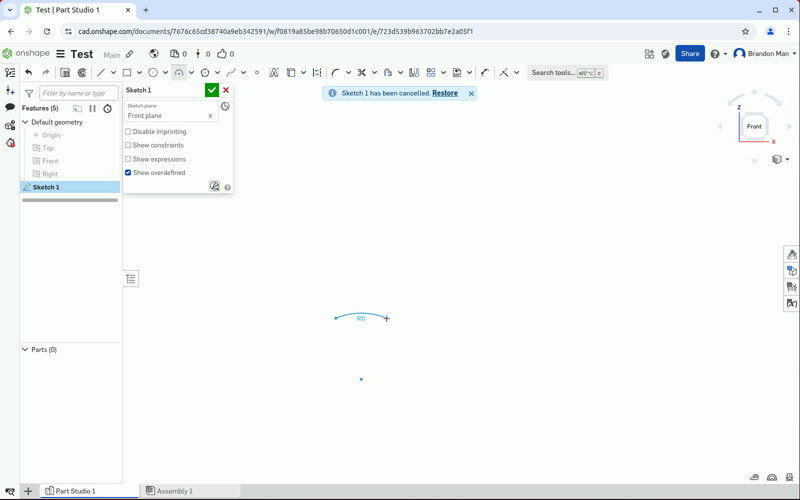
scroll(-6)
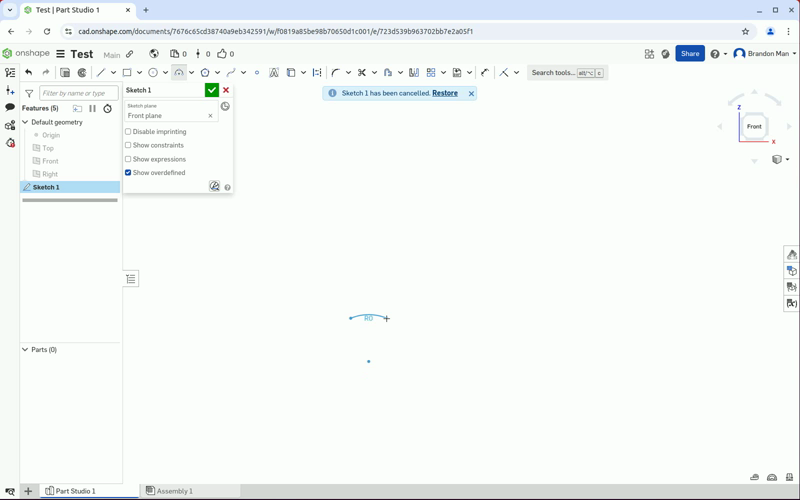
scroll(-6)
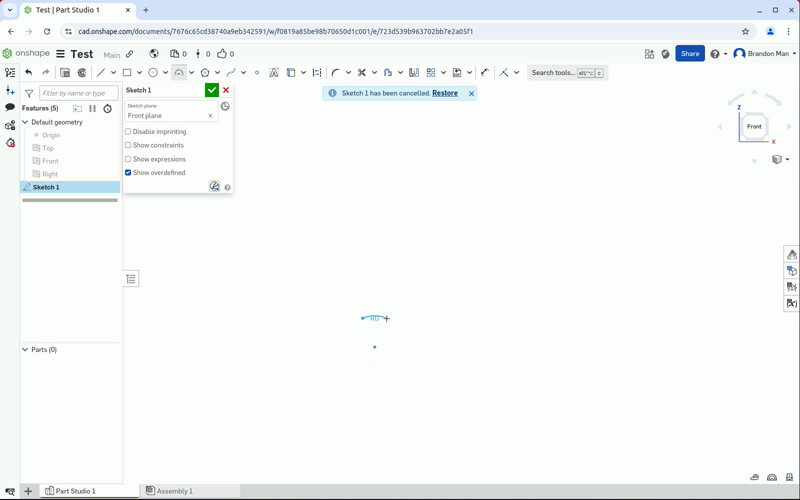
scroll(-6)
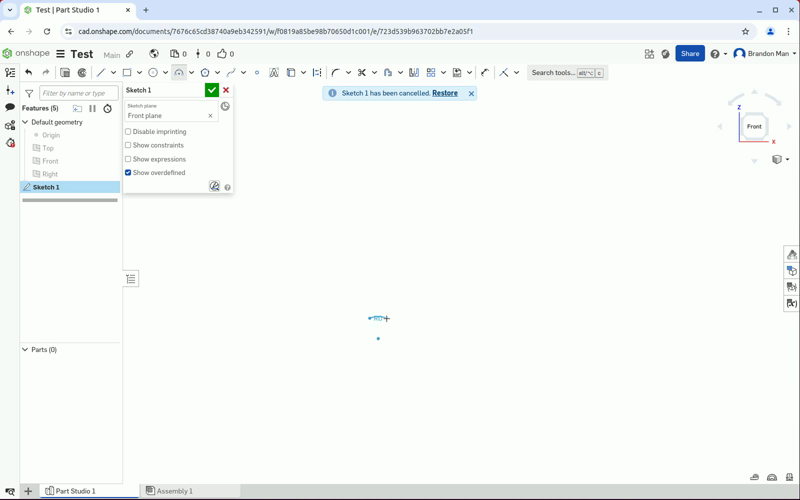
scroll(-6)
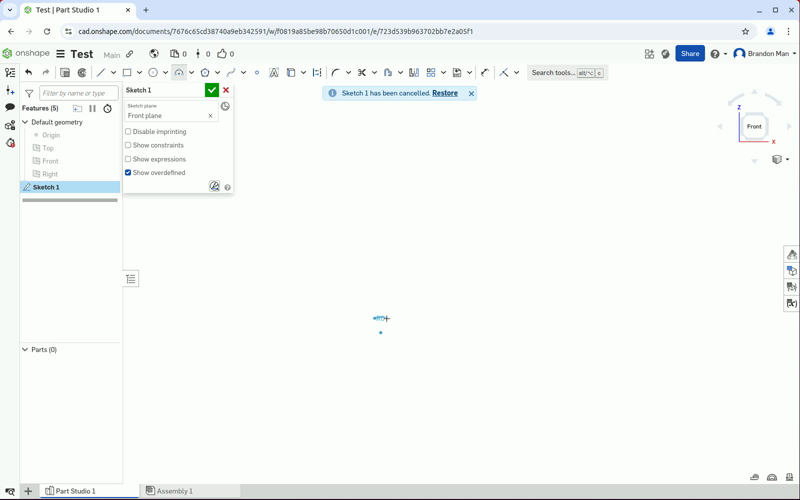
scroll(-6)
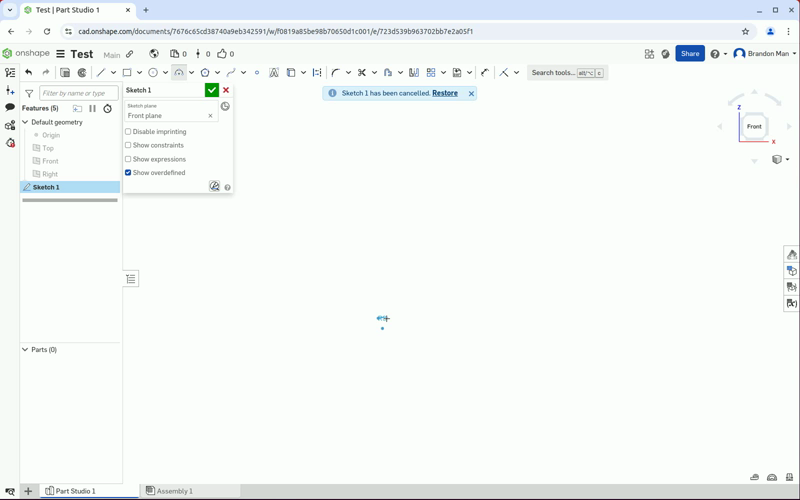
scroll(-6)
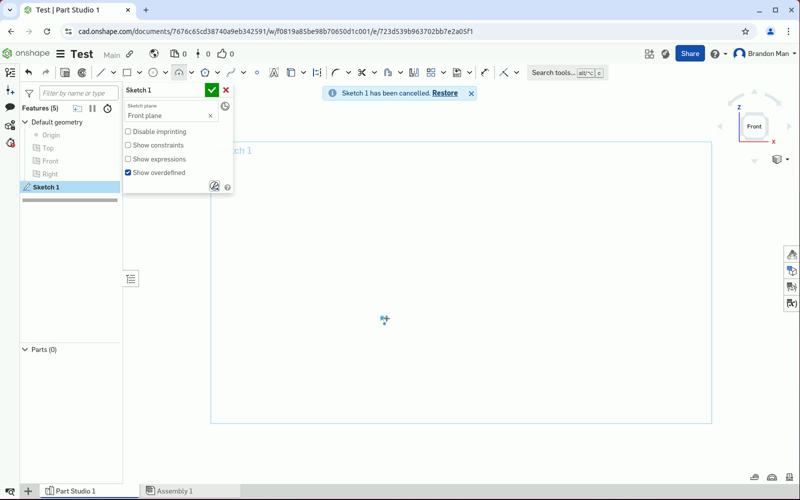
mouse_move(384, 318)
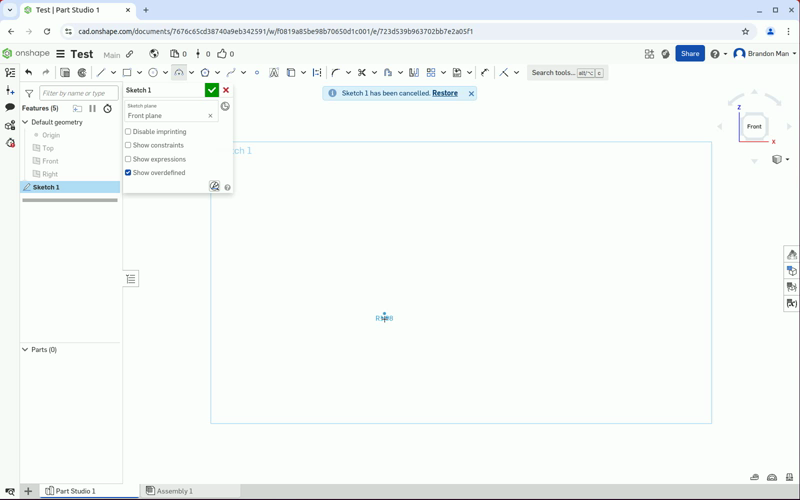
scroll(6)
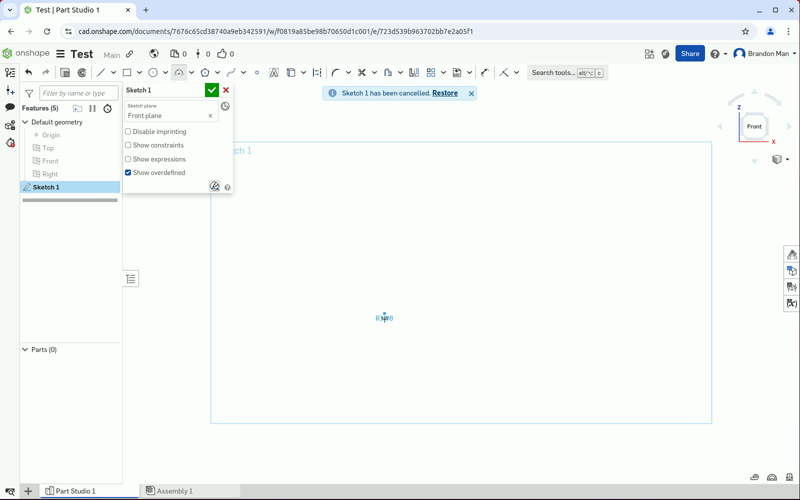
scroll(6)
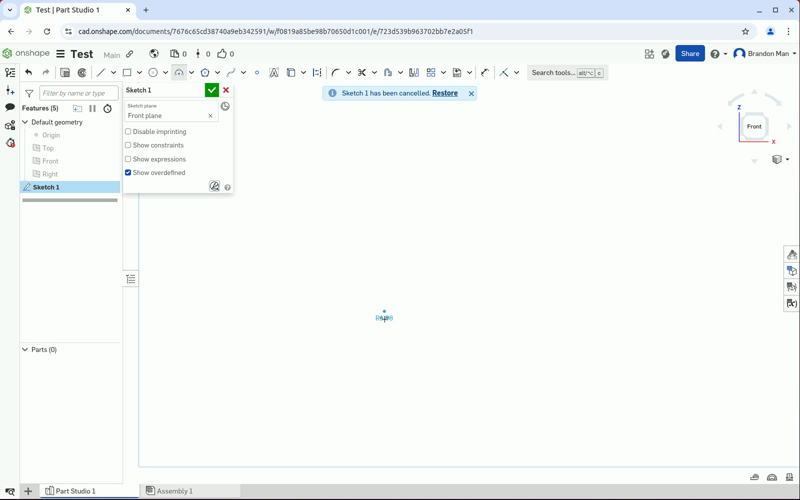
scroll(6)
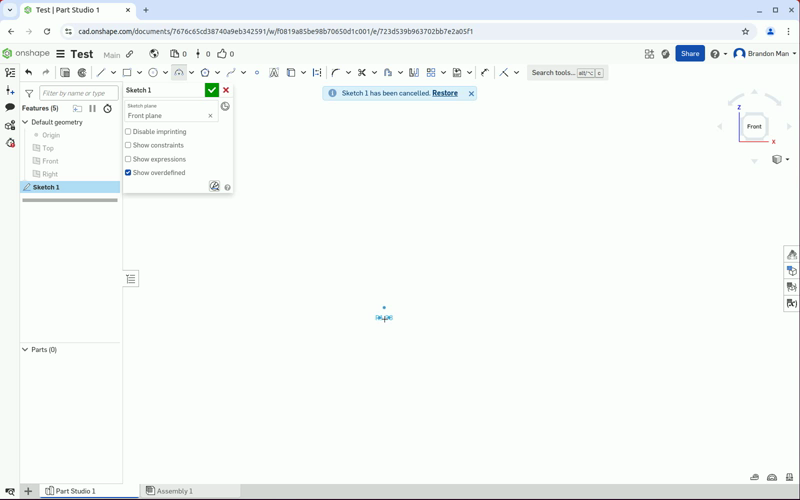
scroll(6)
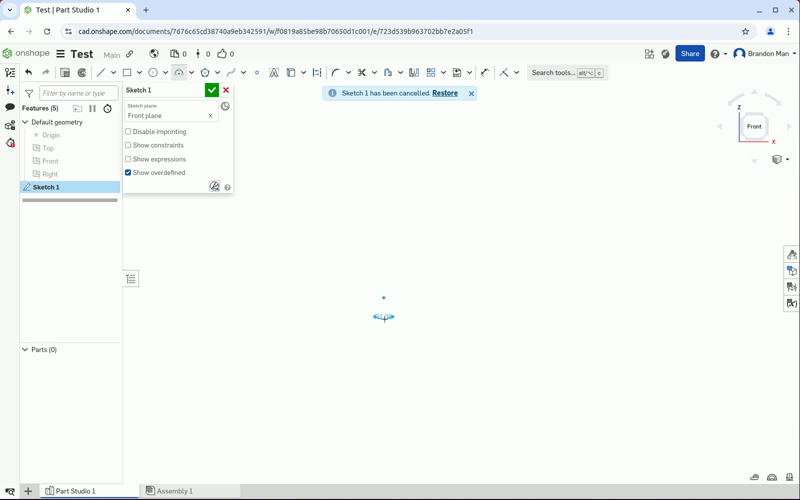
scroll(6)
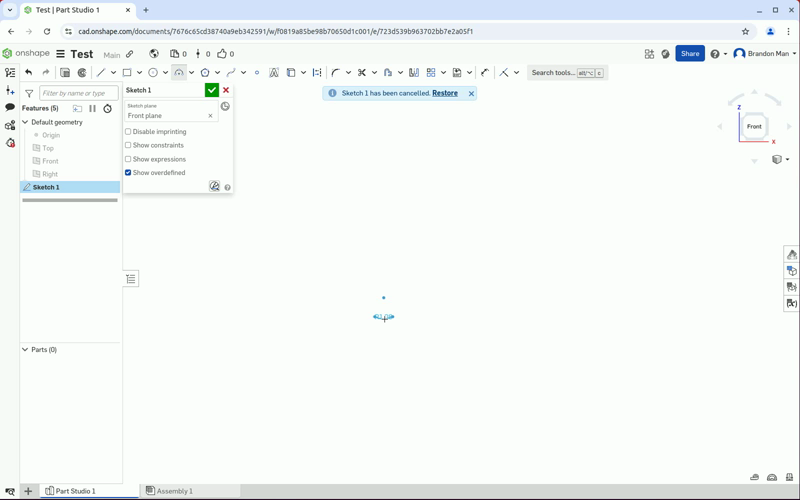
scroll(6)
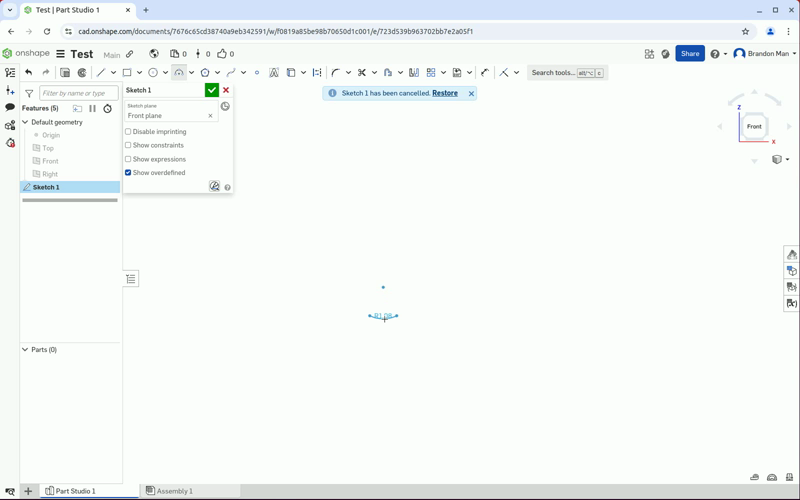
scroll(6)
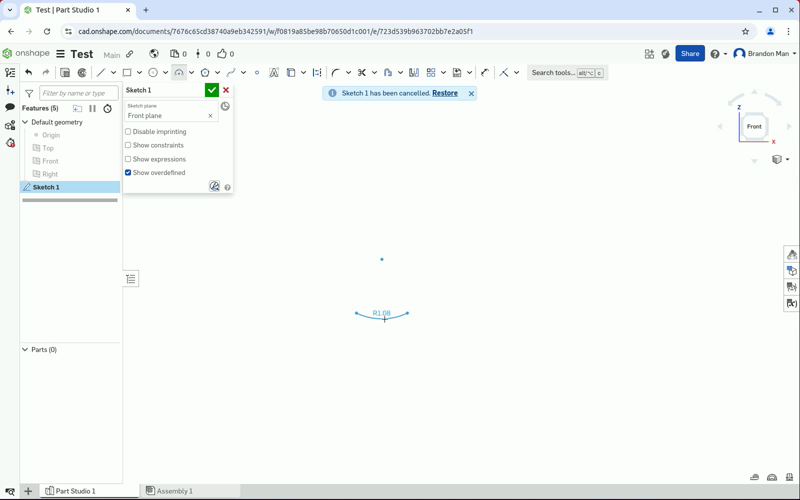
click(384, 318)
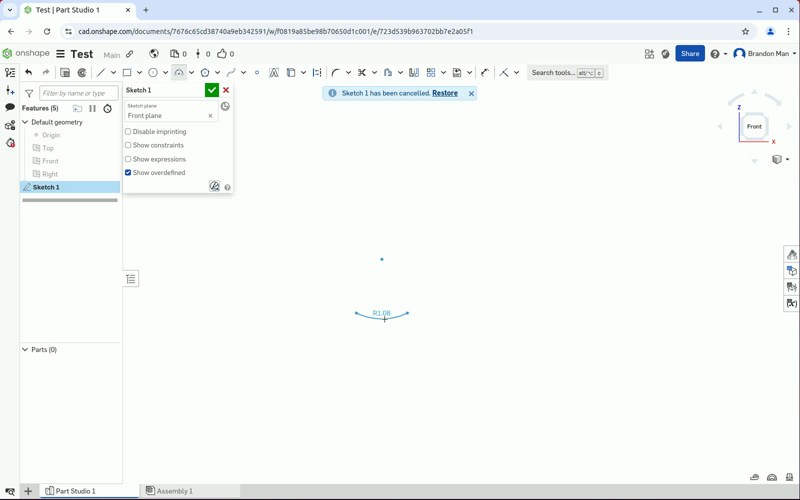
scroll(-6)
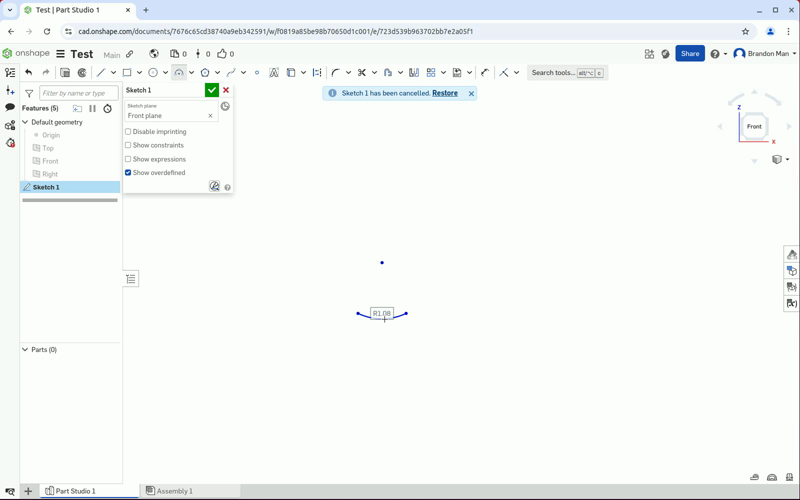
scroll(-6)
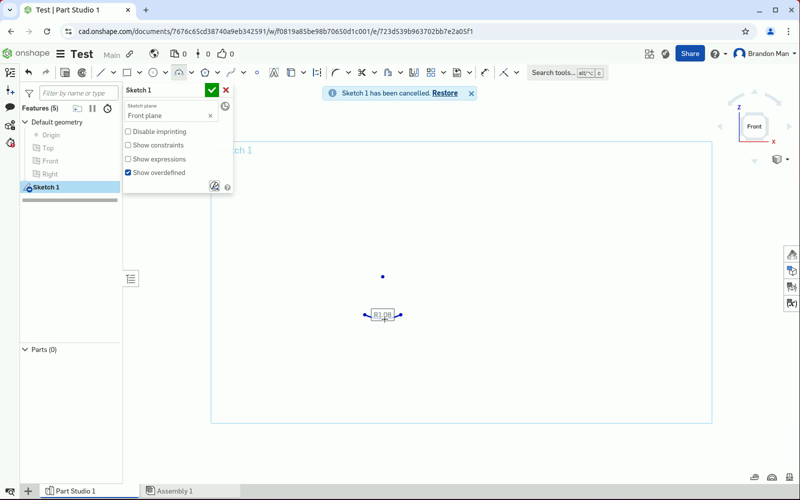
scroll(-6)
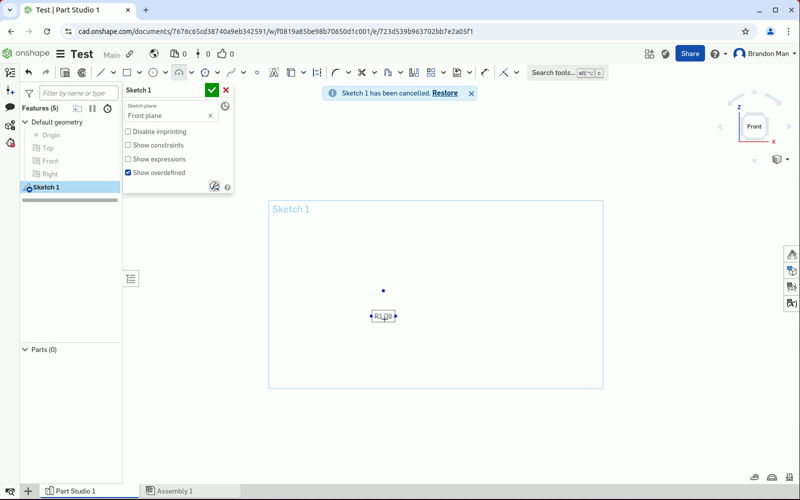
scroll(-6)
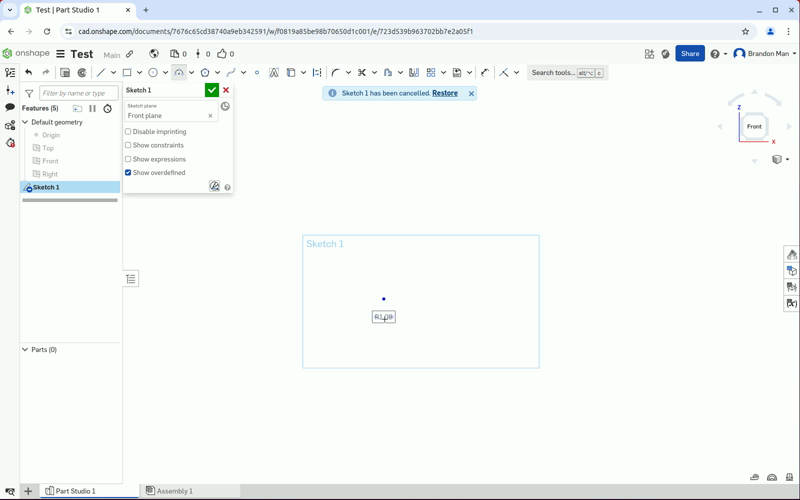
scroll(-6)
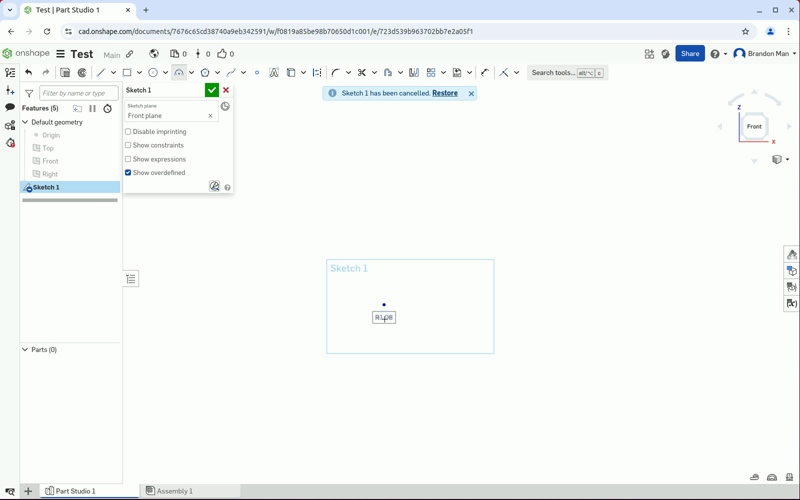
scroll(-6)
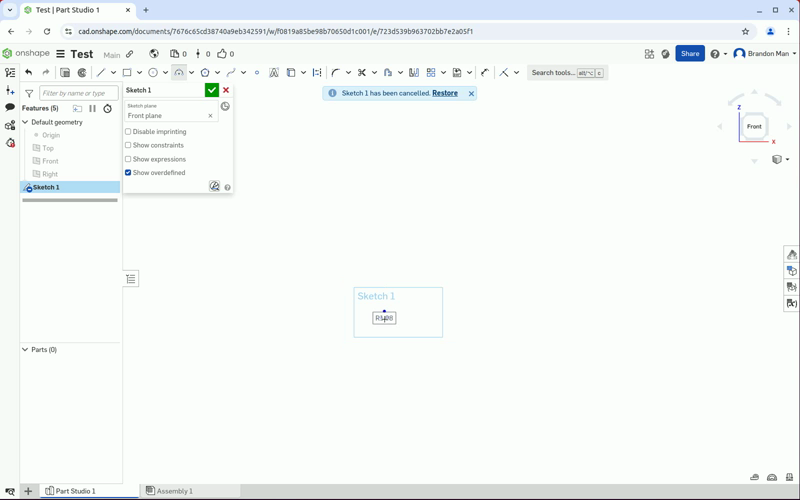
scroll(-6)
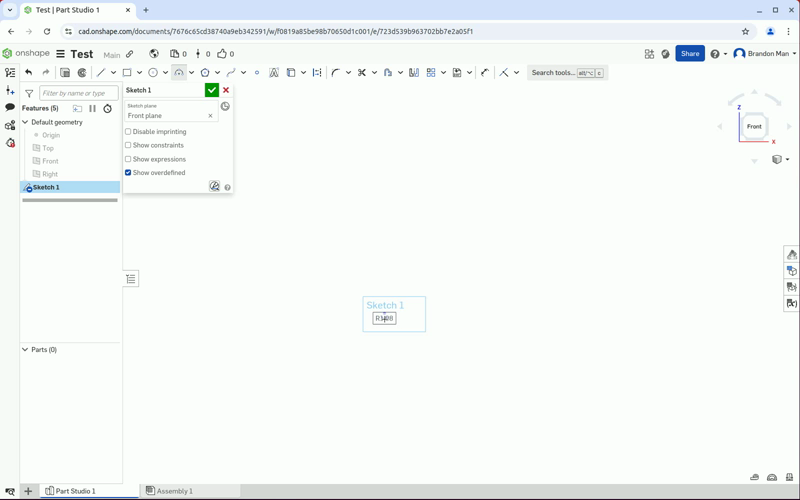
key_up(shift)
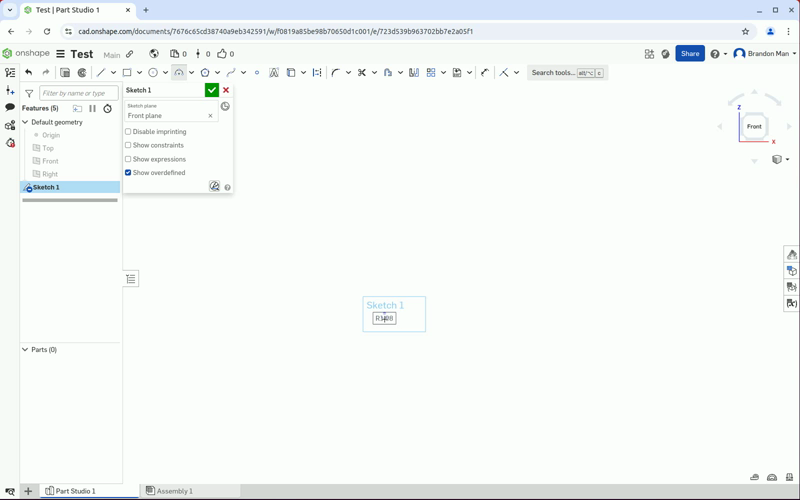
key(esc)
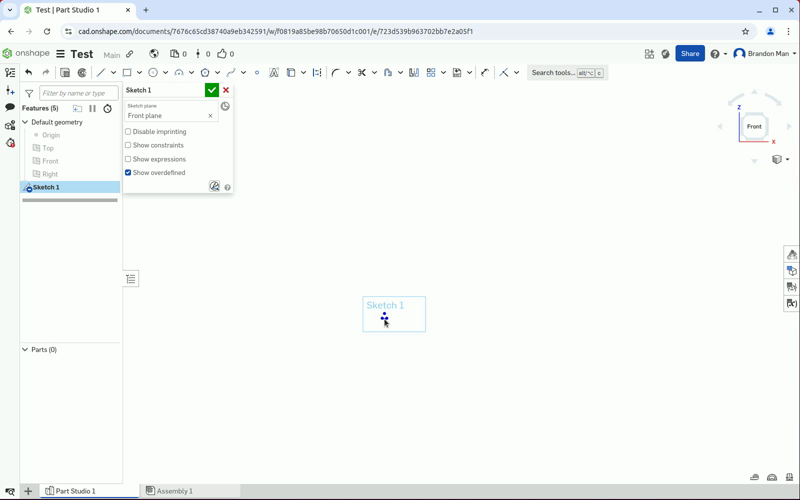
key(l)
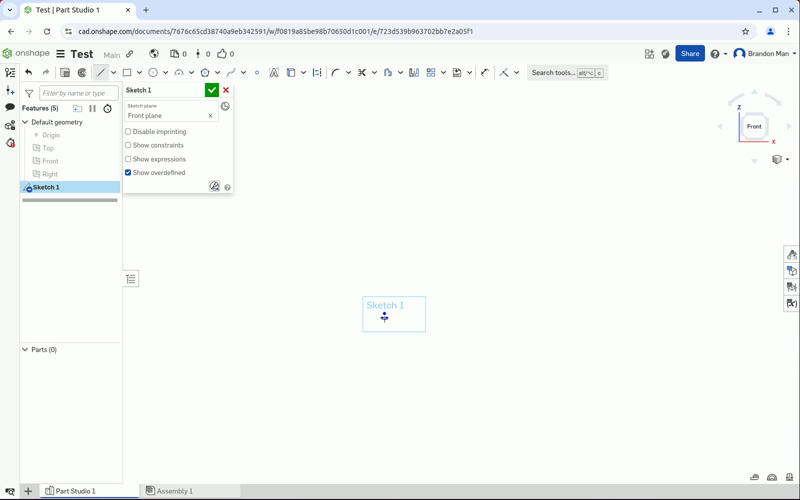
mouse_move(386, 318)
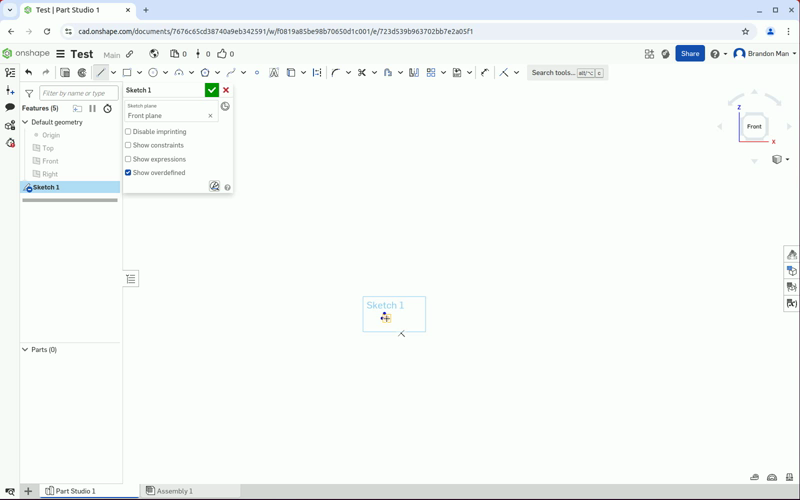
scroll(6)
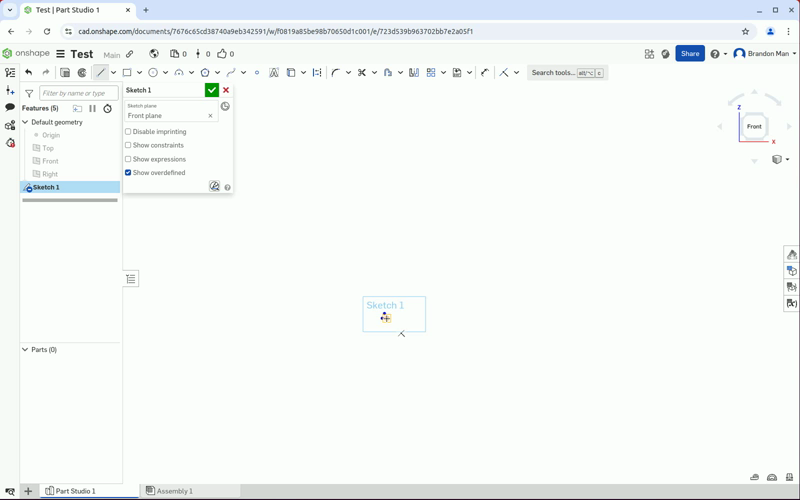
scroll(6)
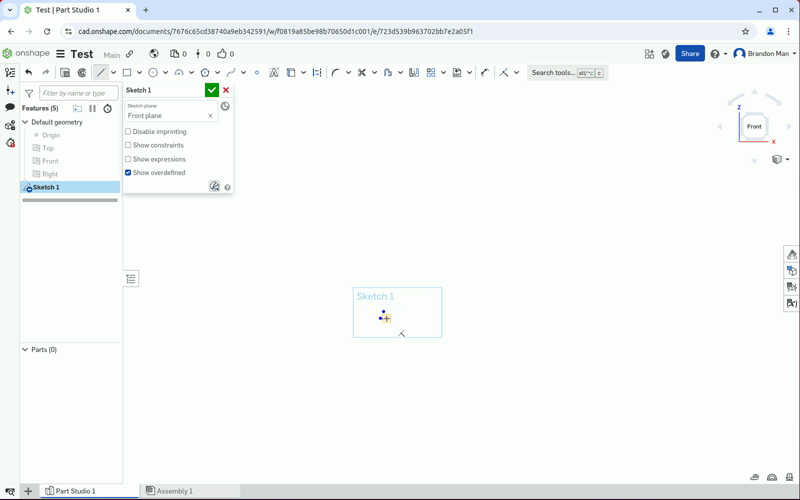
scroll(6)
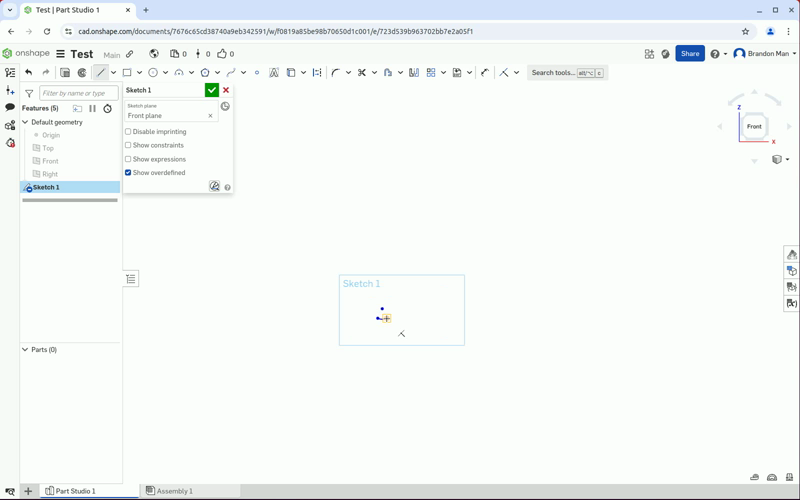
scroll(6)
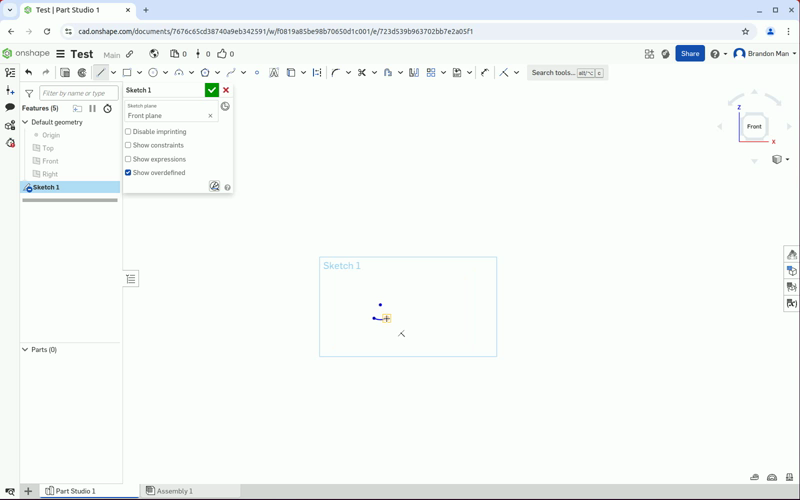
scroll(6)
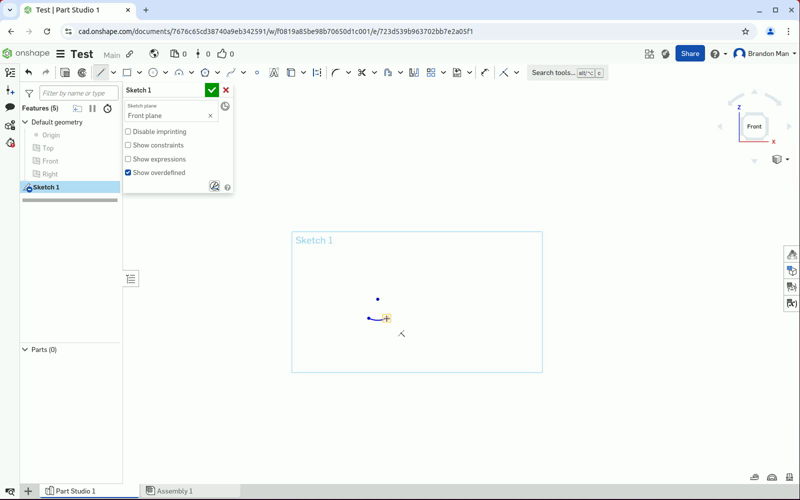
scroll(6)
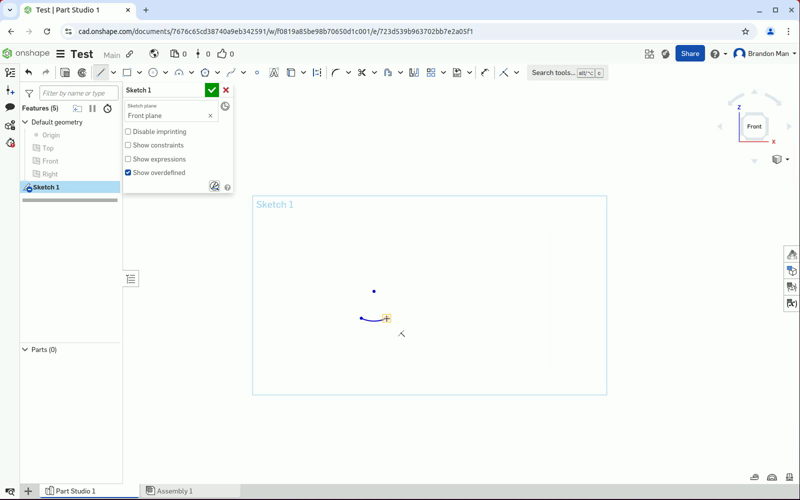
scroll(6)
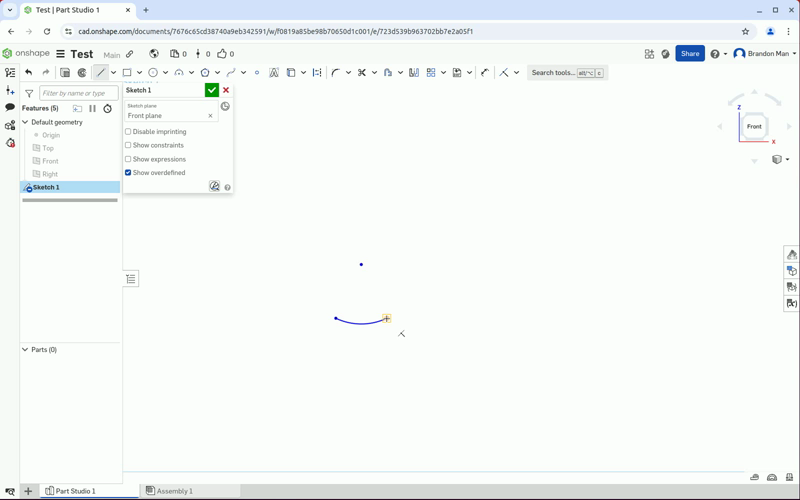
click(386, 318)
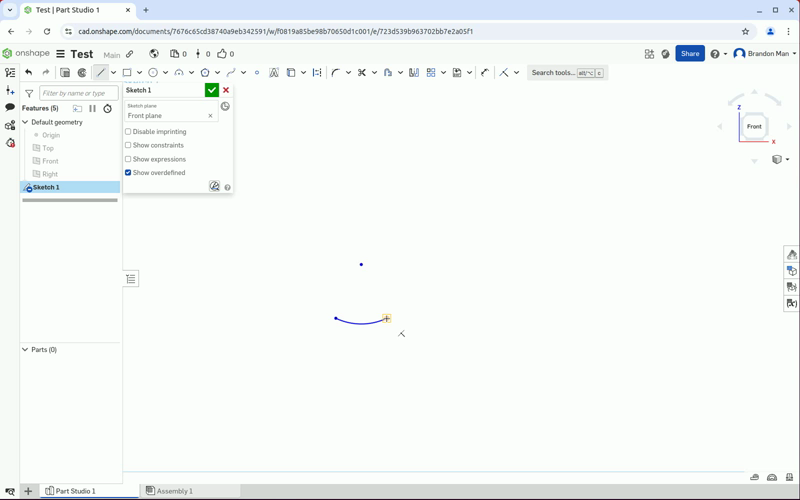
scroll(-6)
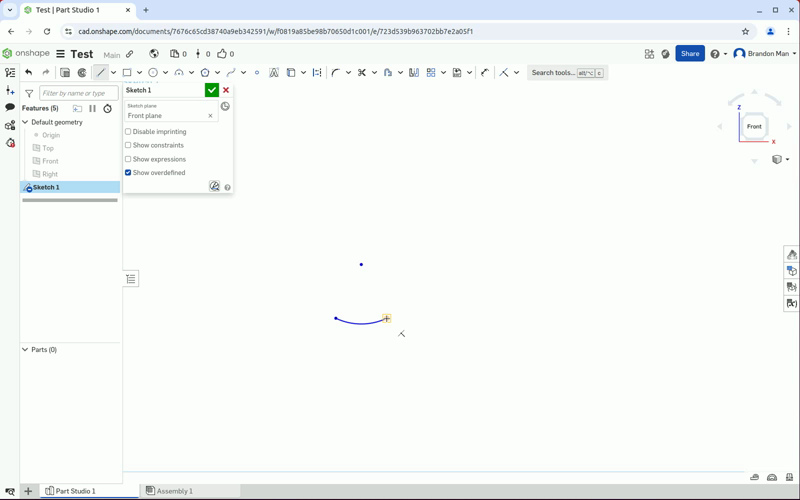
scroll(-6)
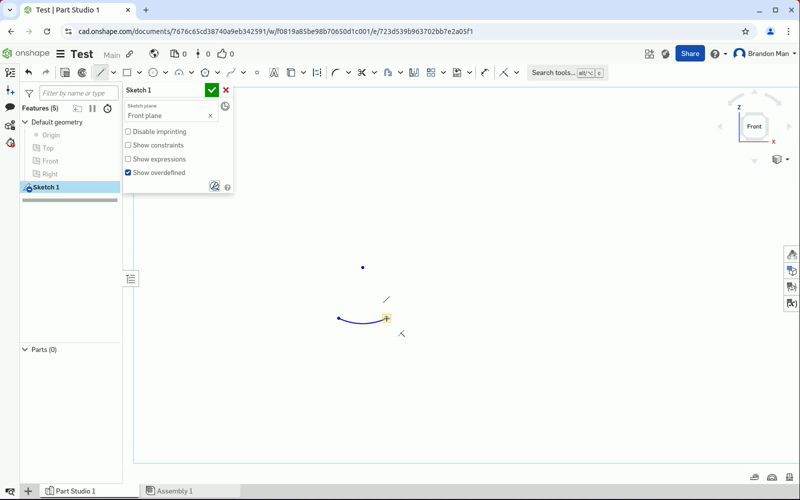
scroll(-6)
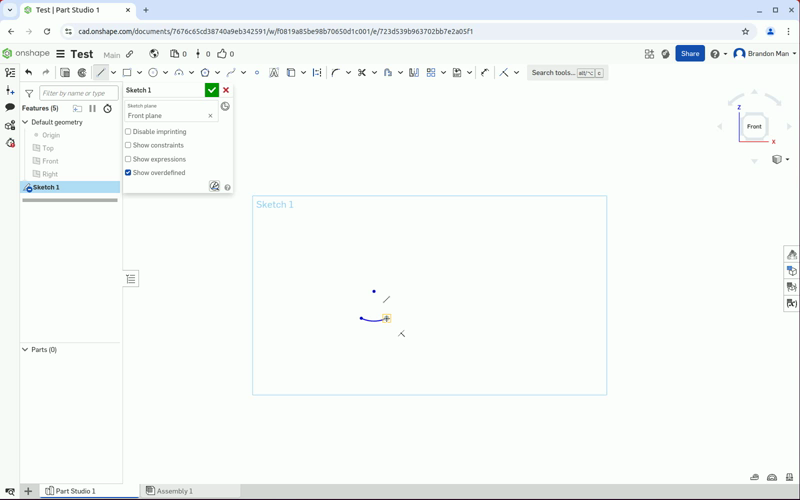
scroll(-6)
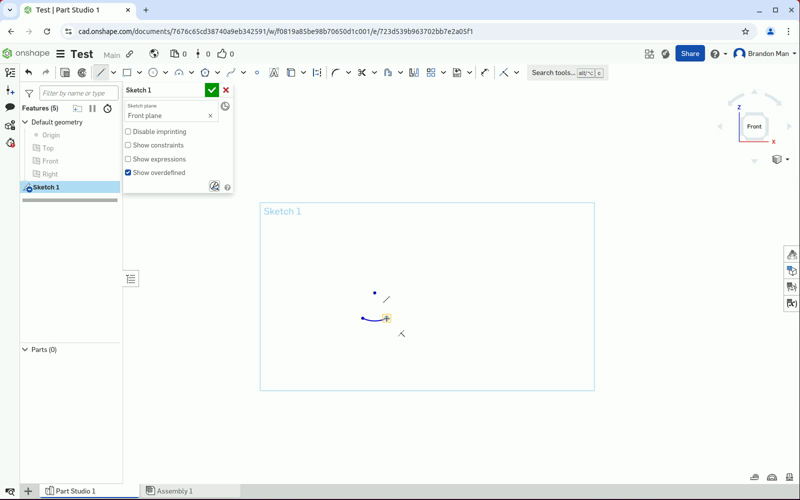
scroll(-6)
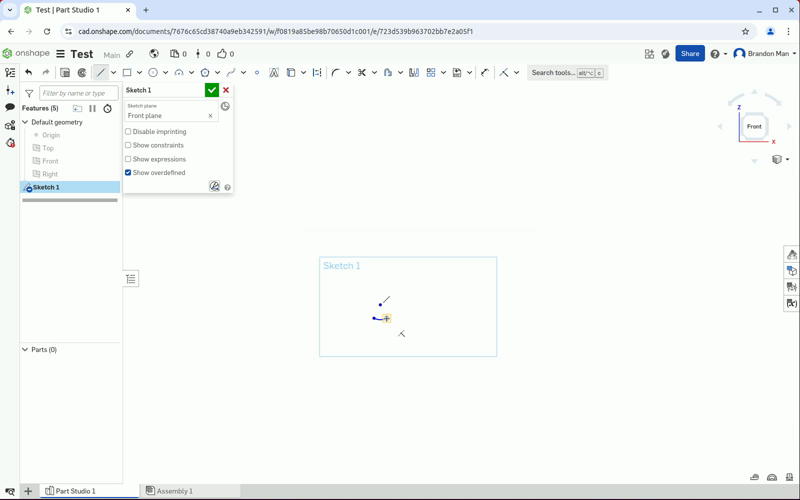
scroll(-6)
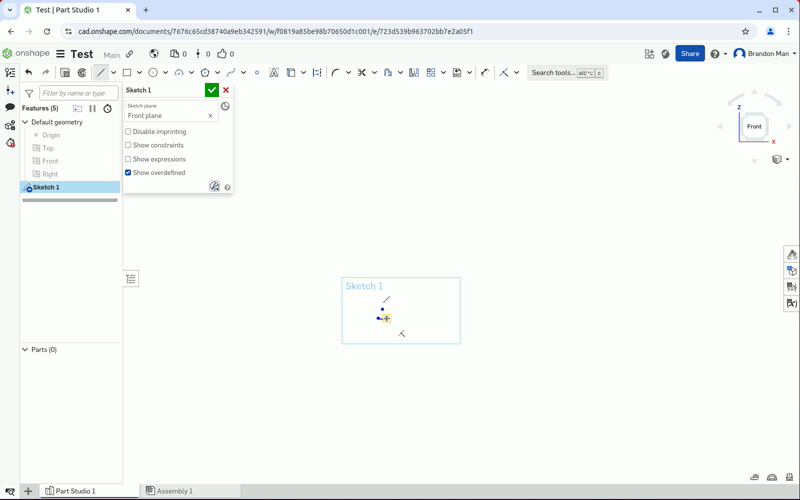
scroll(-6)
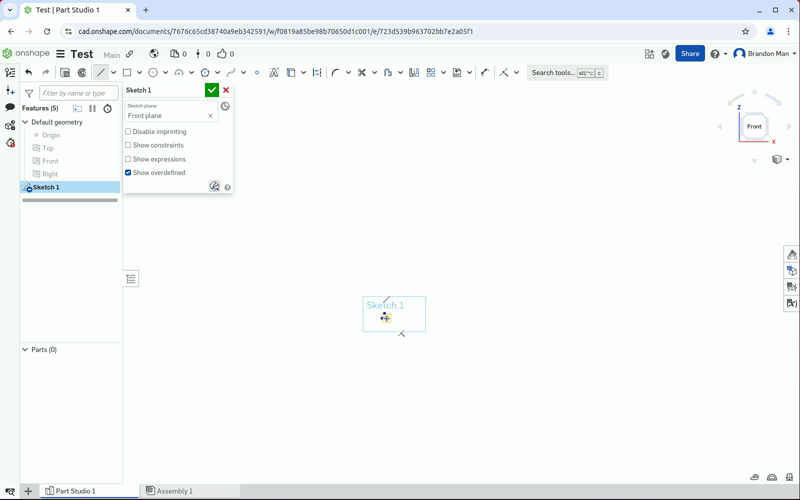
mouse_move(417, 318)
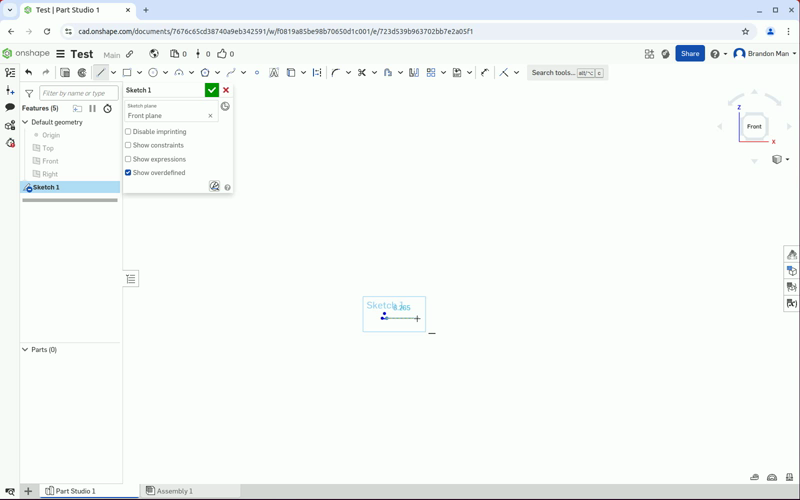
key_down(shift)
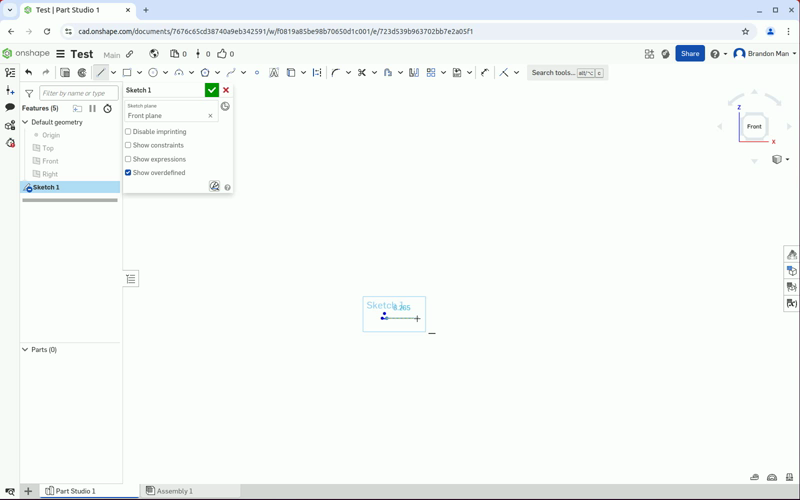
mouse_move(382, 318)
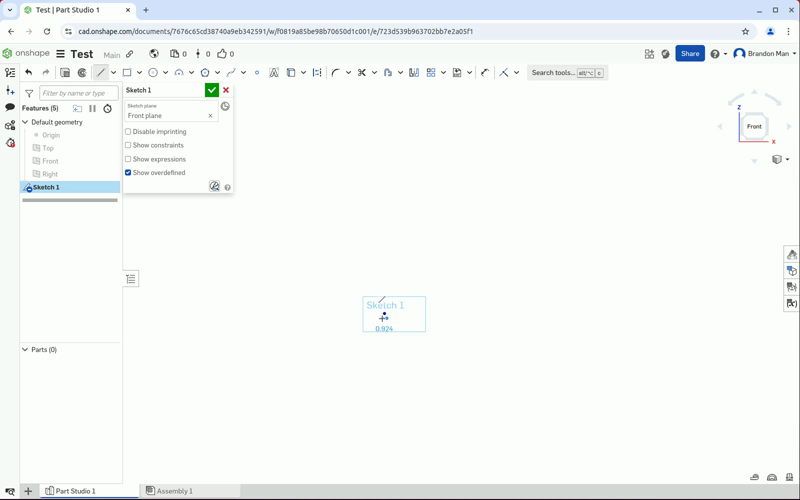
scroll(6)
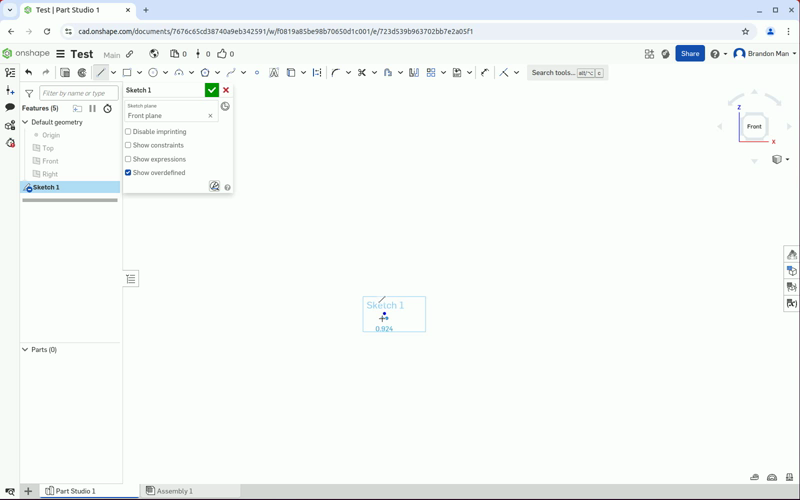
scroll(6)
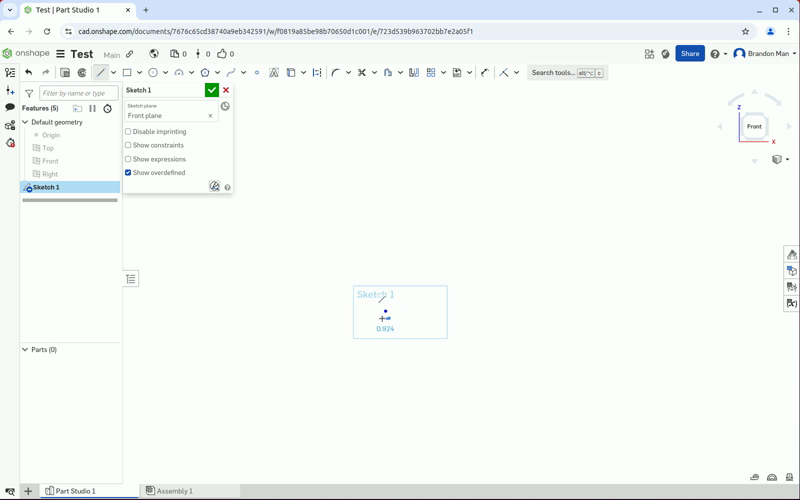
scroll(6)
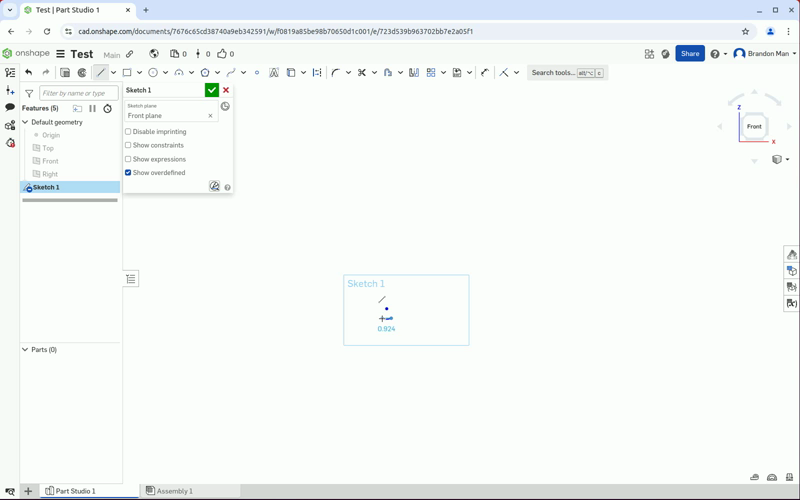
scroll(6)
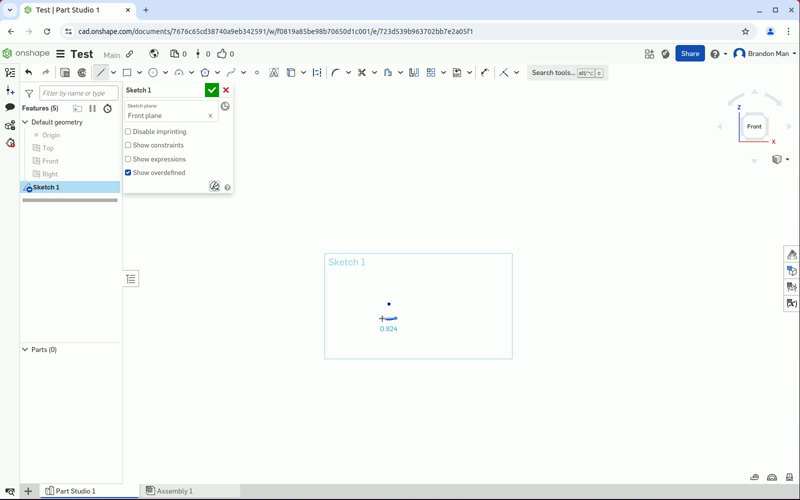
scroll(6)
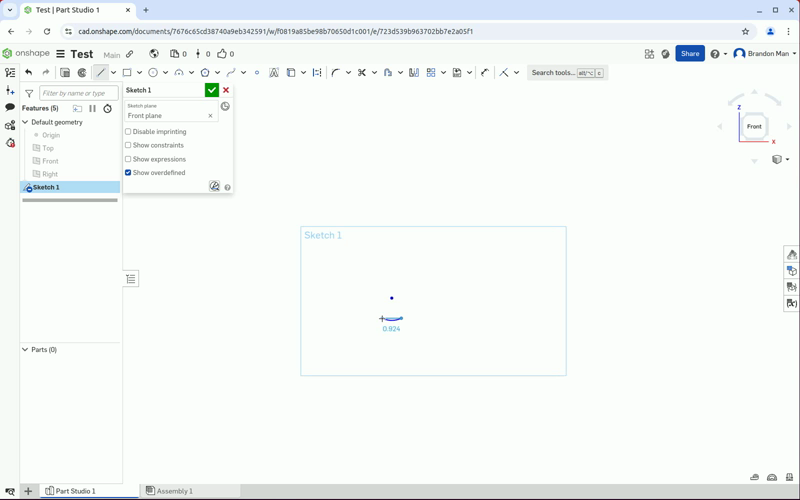
scroll(6)
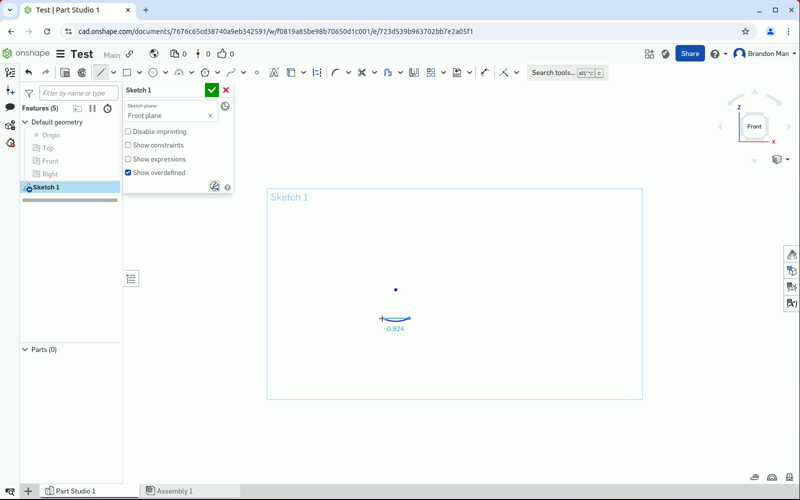
scroll(6)
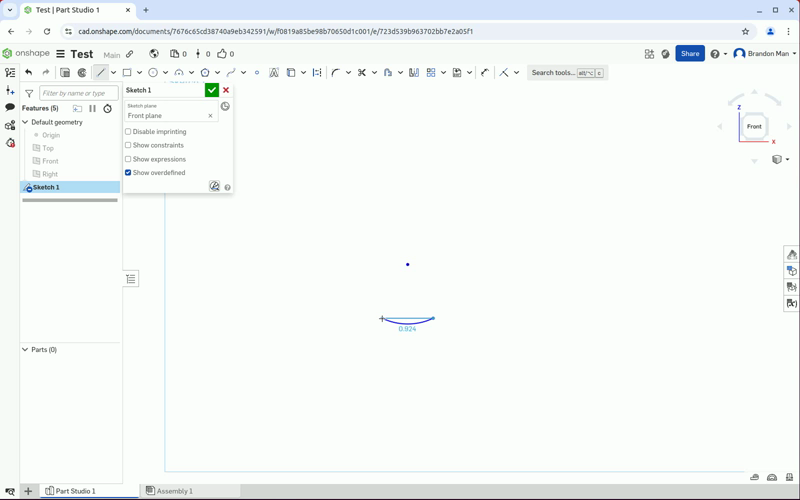
key_up(shift)
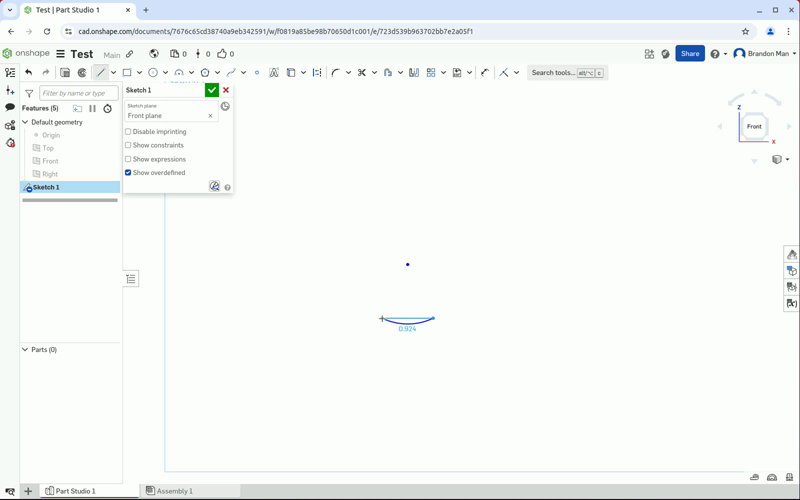
click(382, 318)
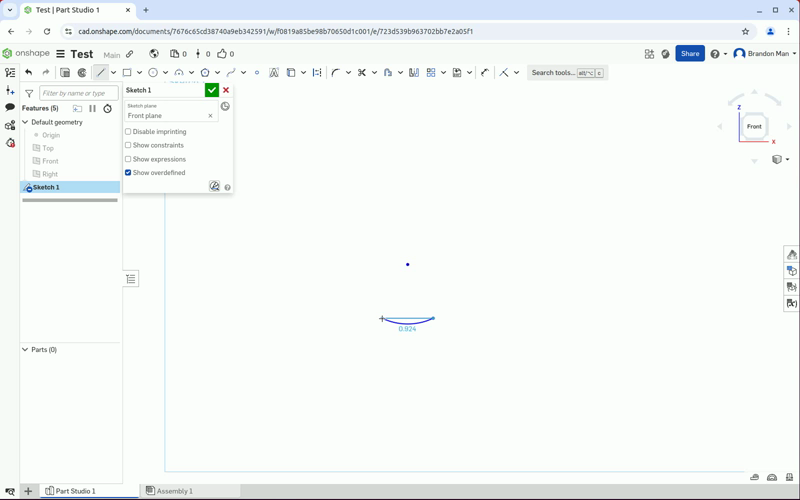
scroll(-6)
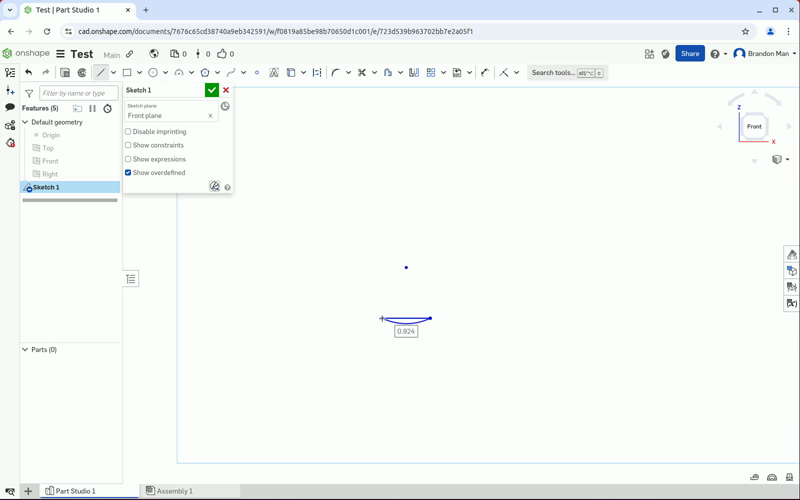
scroll(-6)
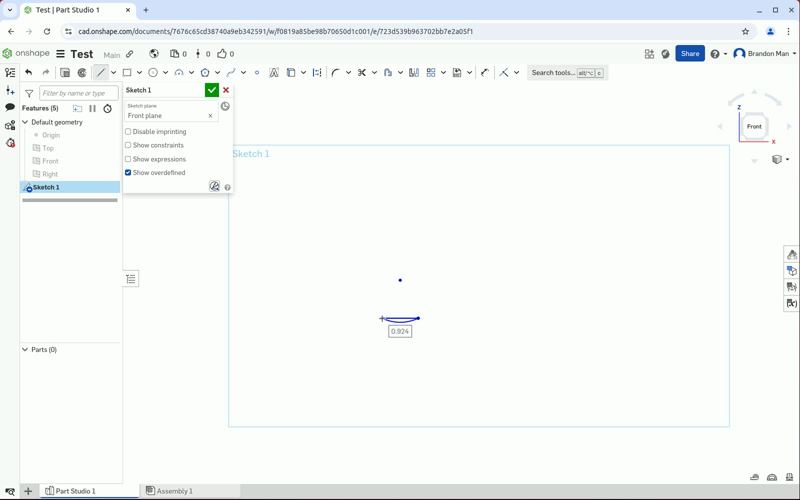
scroll(-6)
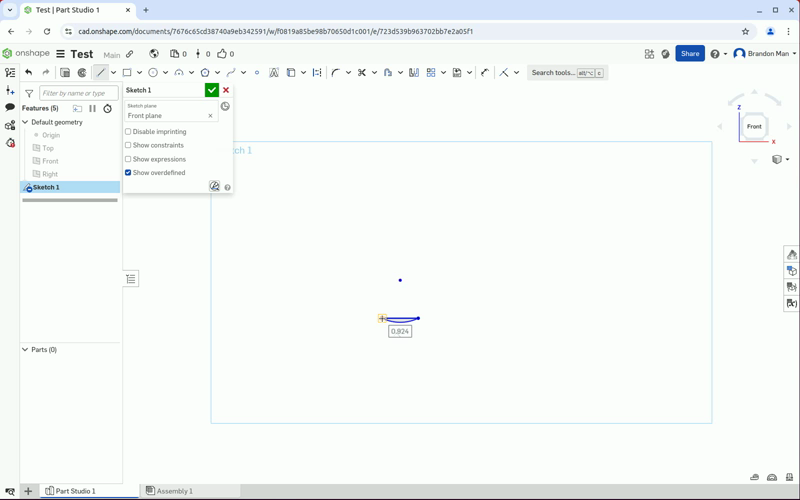
scroll(-6)
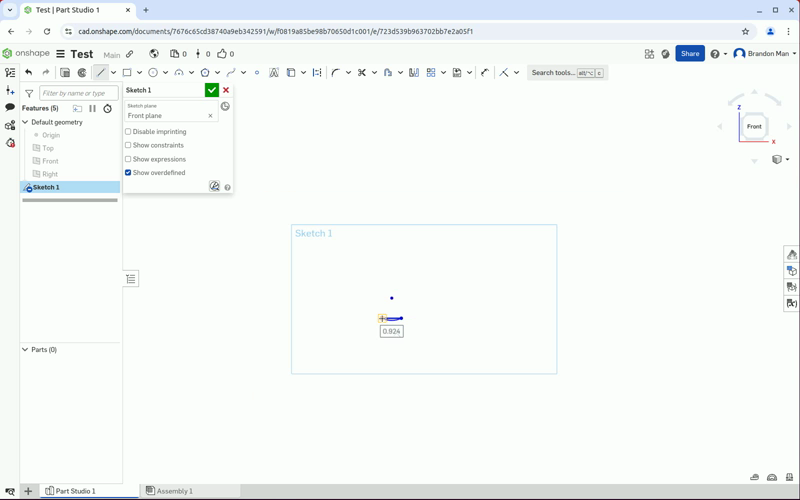
scroll(-6)
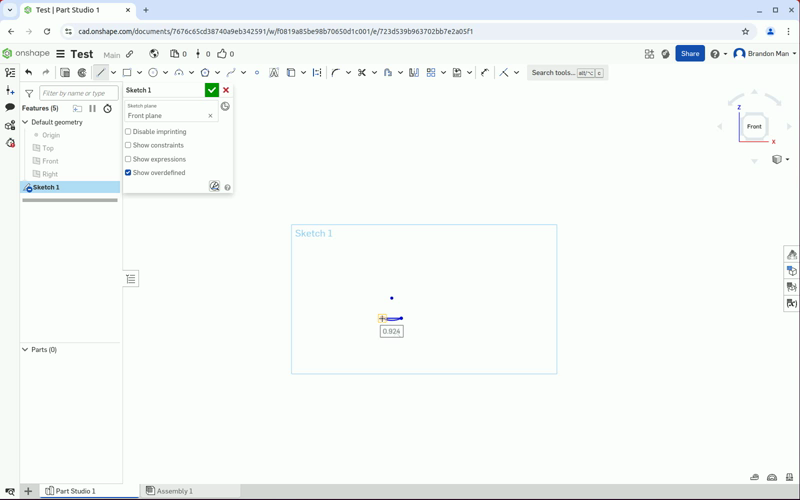
scroll(-6)
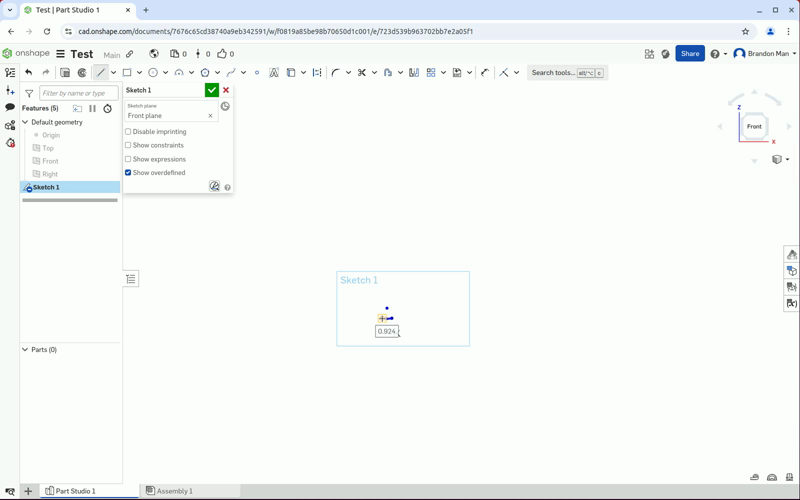
scroll(-6)
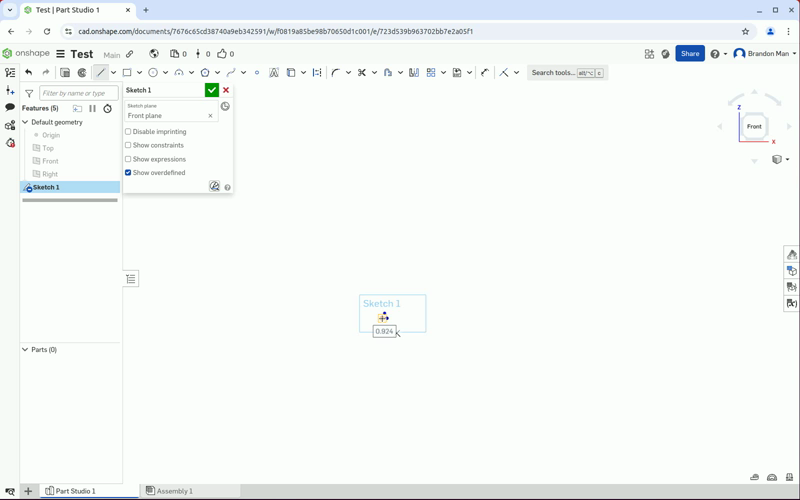
key(esc)
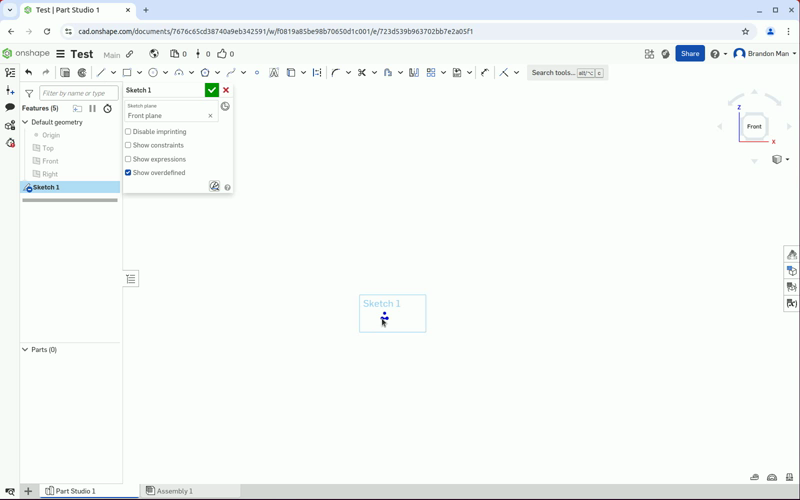
mouse_move(383, 318)
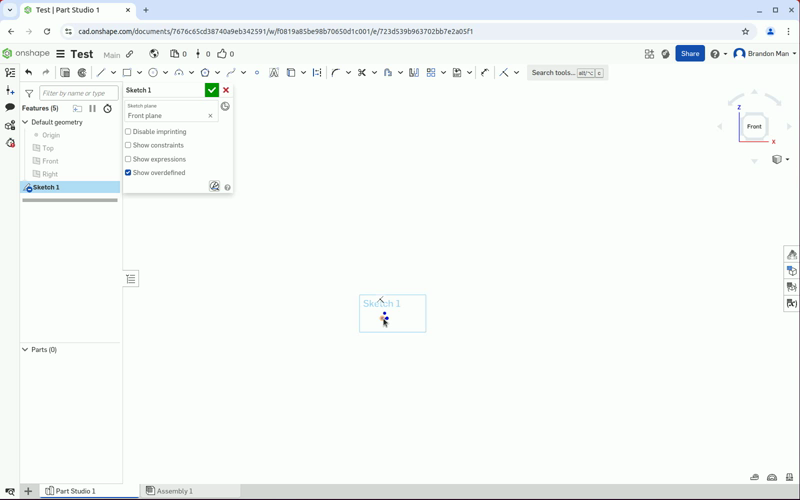
scroll(6)
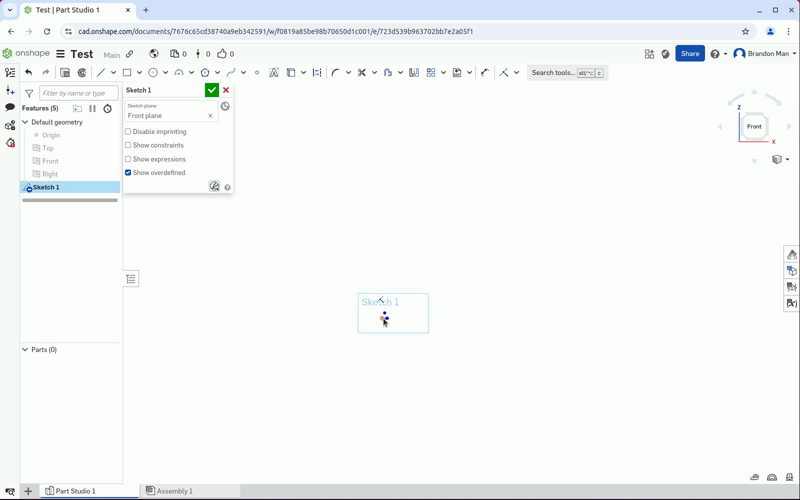
scroll(6)
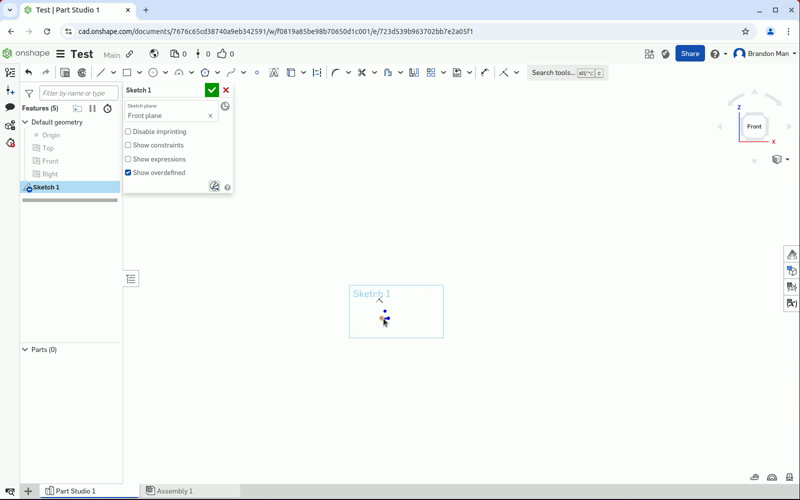
scroll(6)
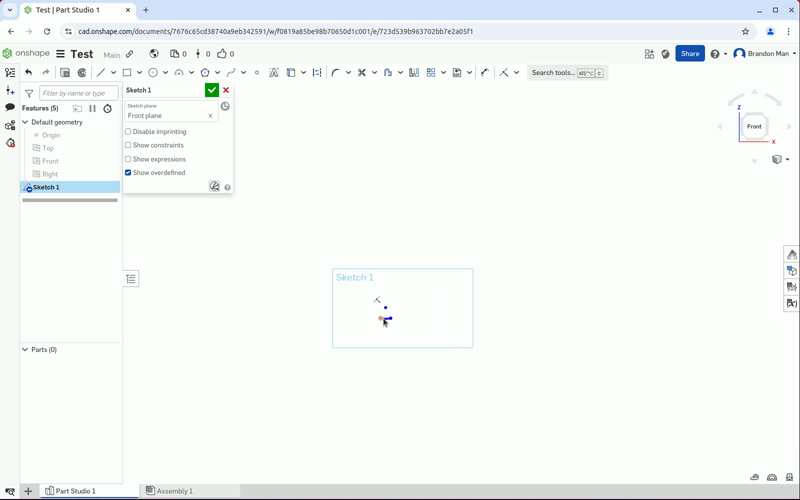
scroll(6)
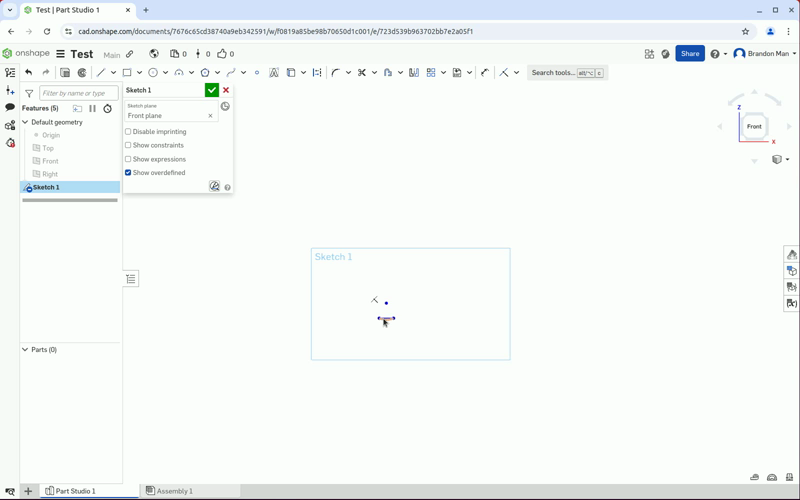
scroll(6)
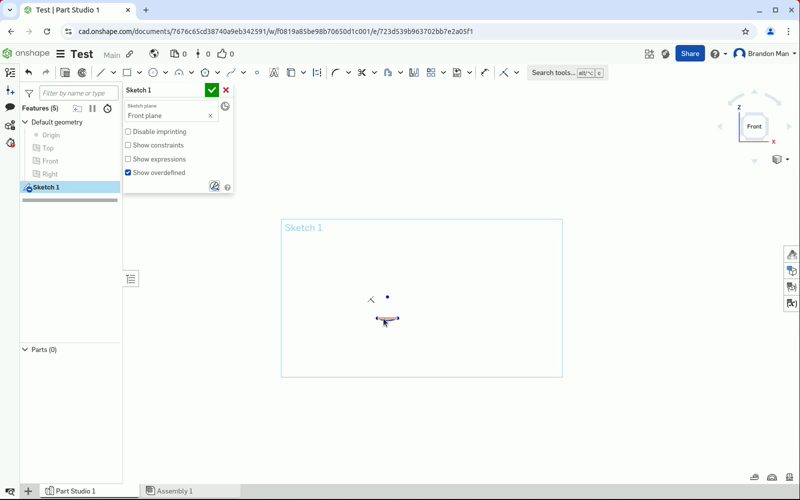
scroll(6)
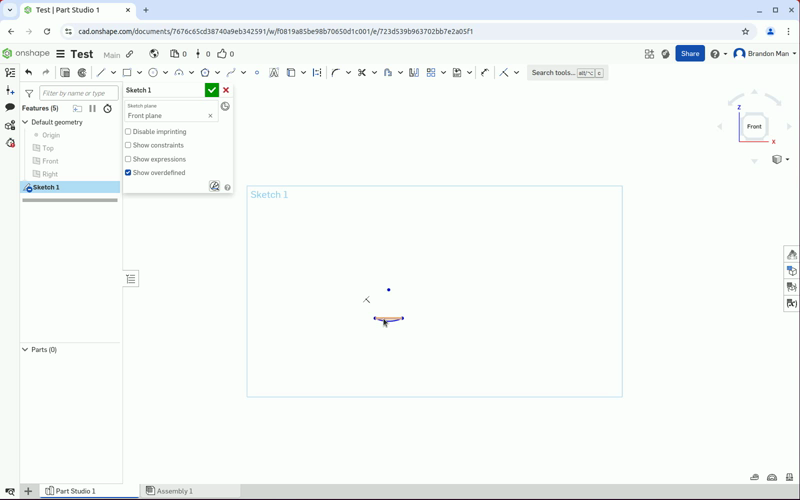
scroll(6)
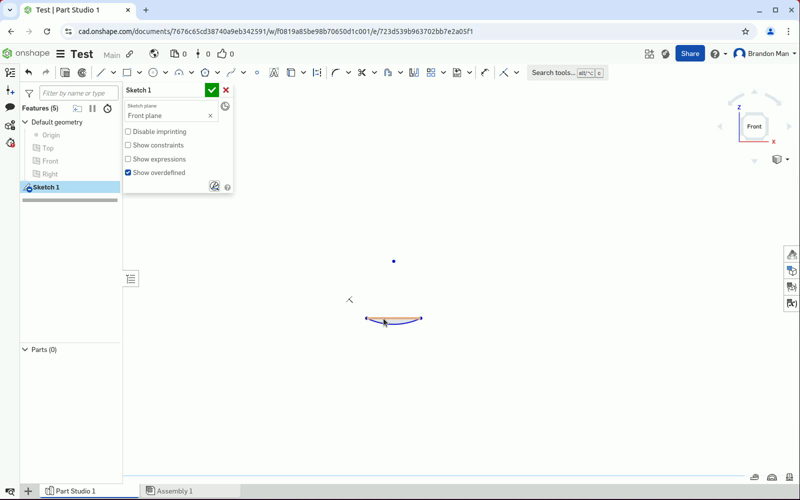
click(383, 318)
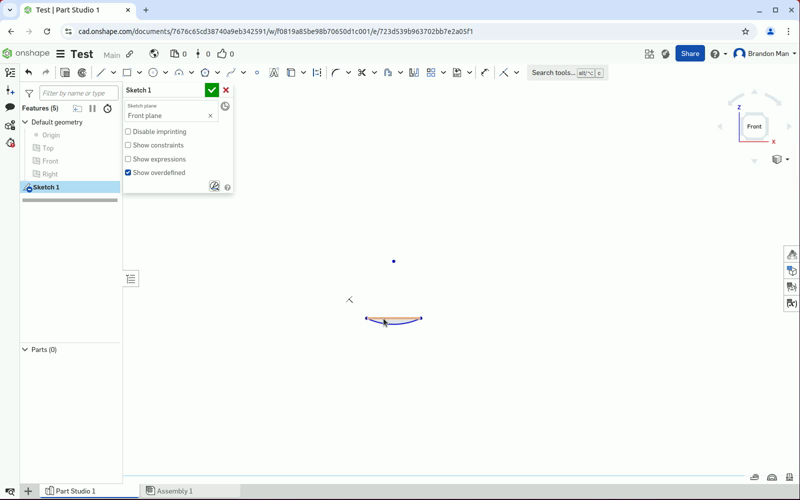
scroll(-6)
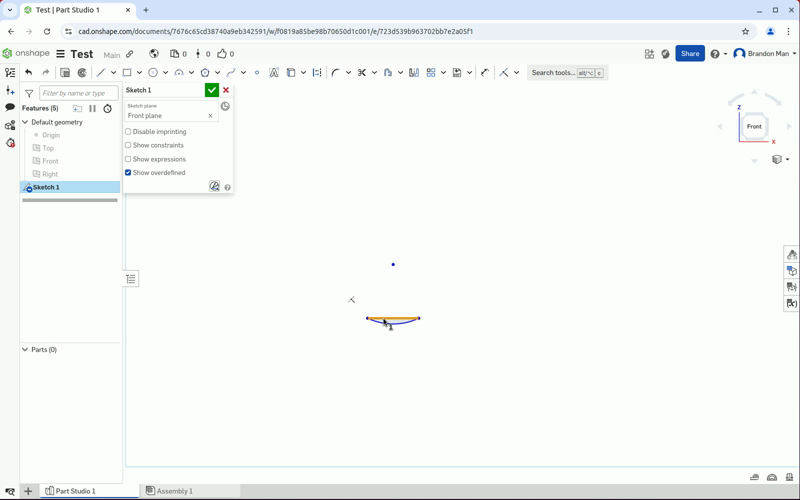
scroll(-6)
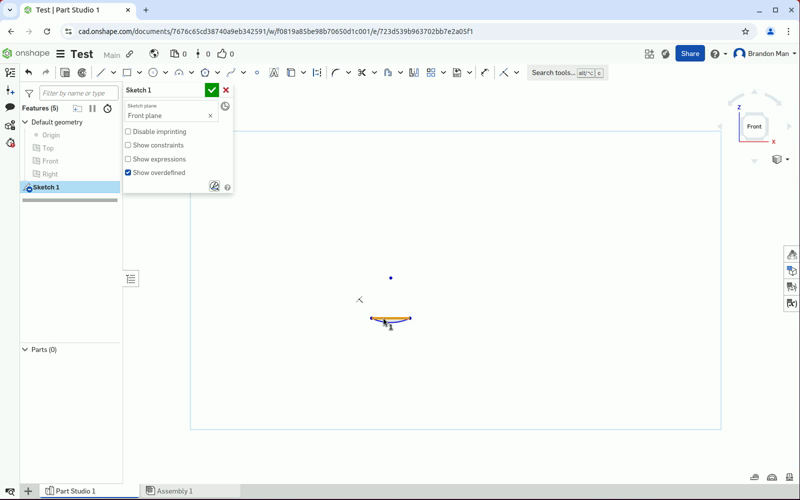
scroll(-6)
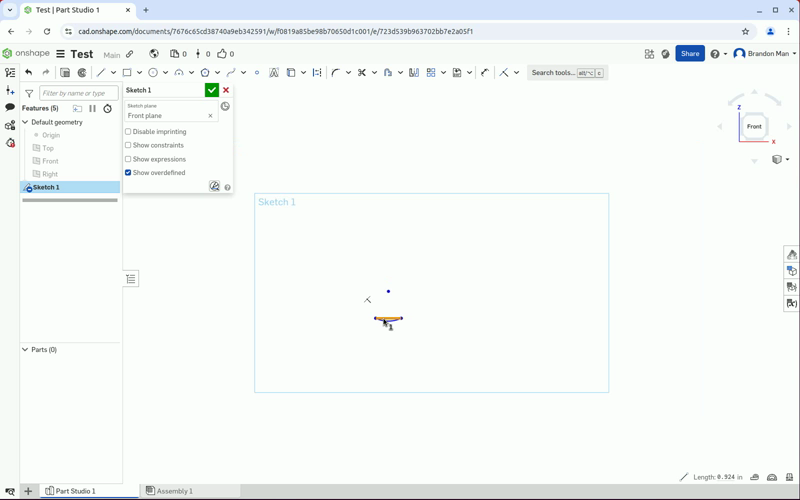
scroll(-6)
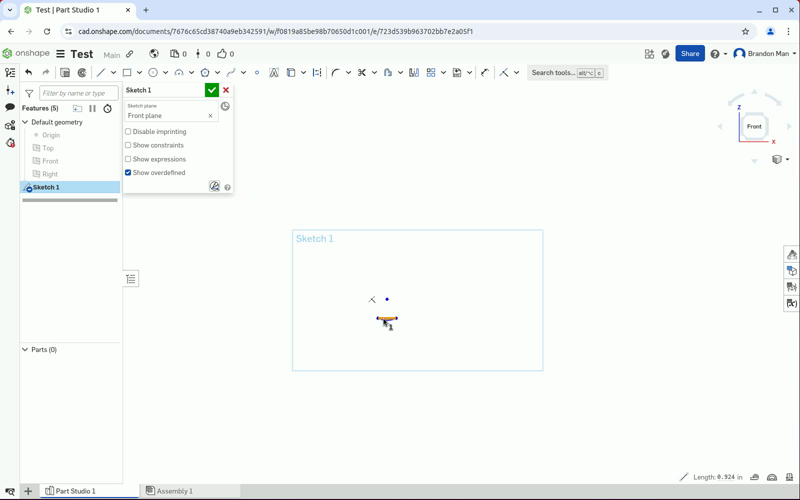
scroll(-6)
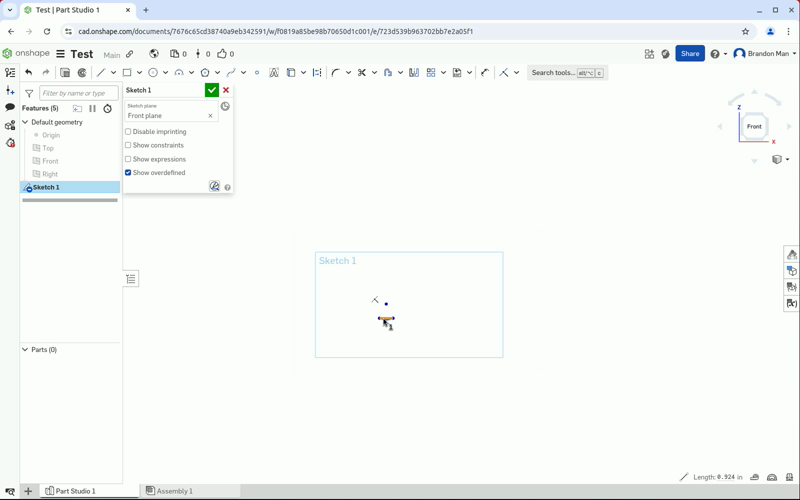
scroll(-6)
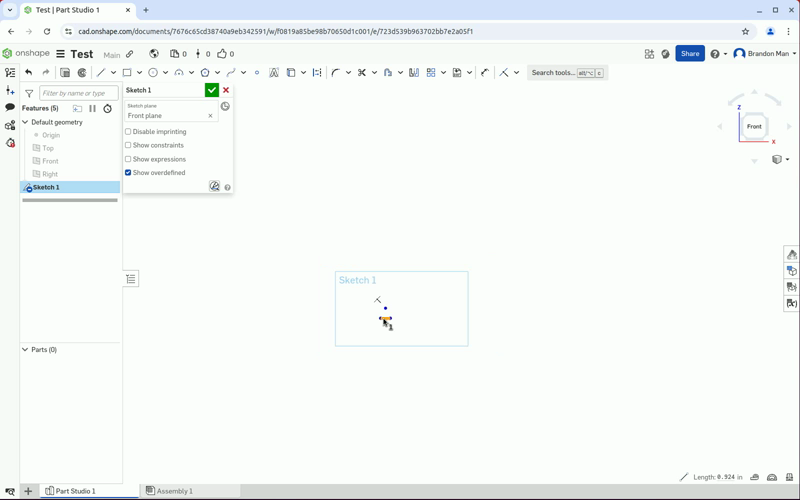
scroll(-6)
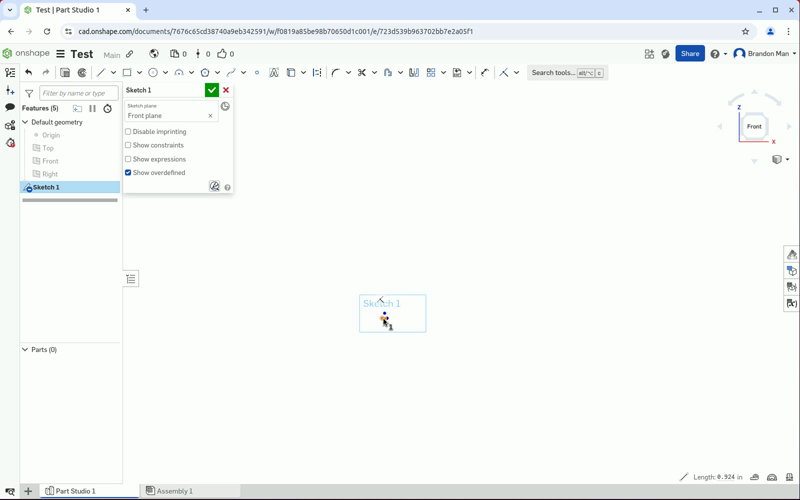
mouse_move(73, 352)
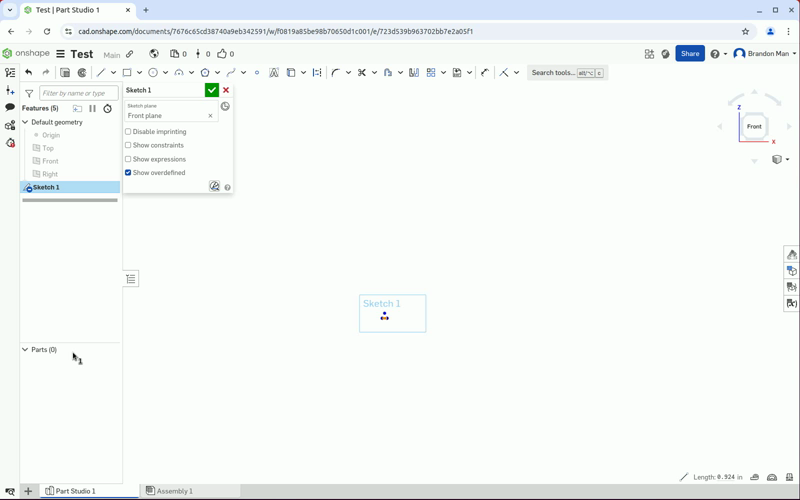
key(shift+y)
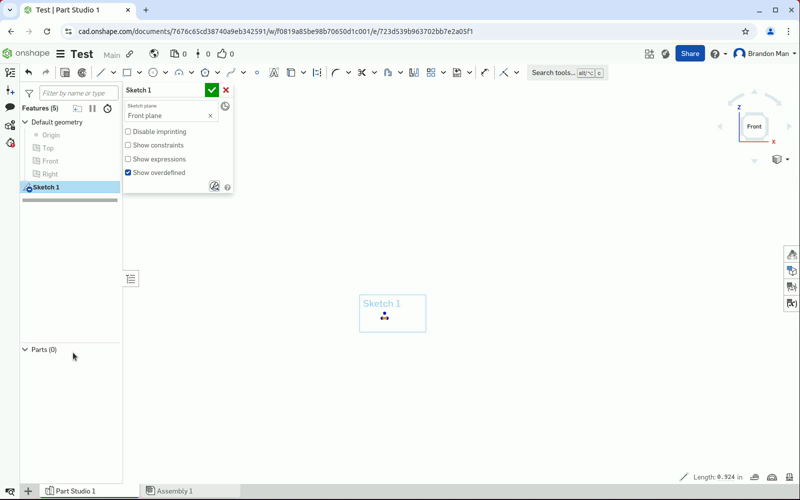
key(shift+e)
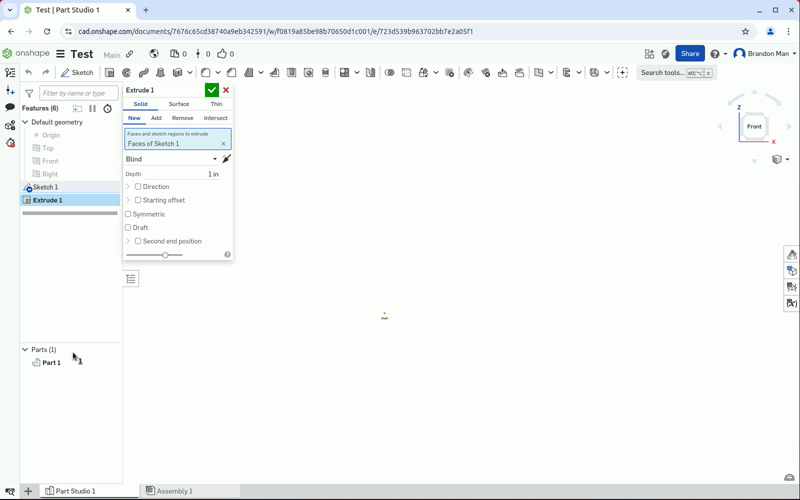
mouse_move(143, 106)
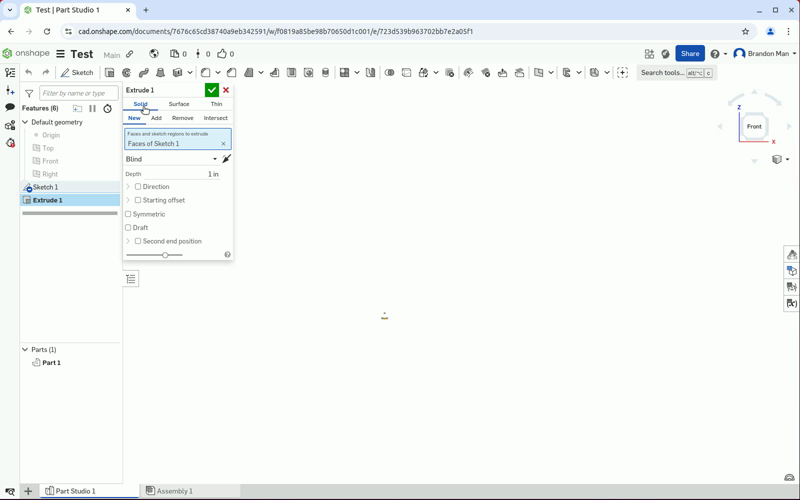
click(143, 106)
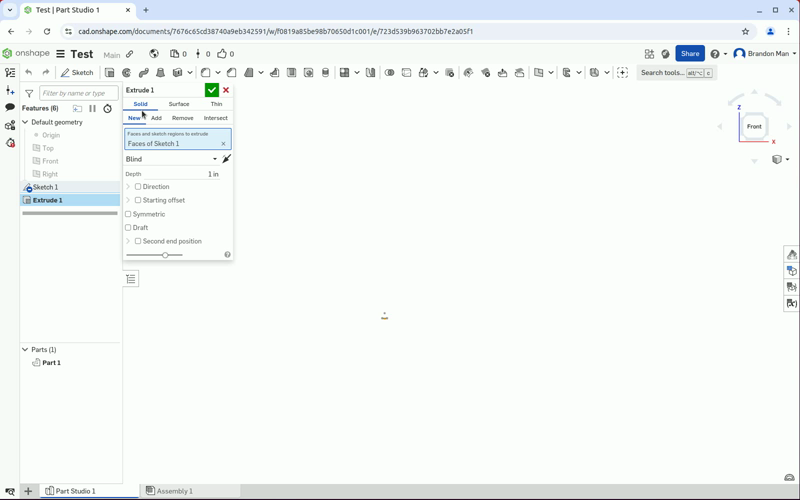
mouse_move(137, 120)
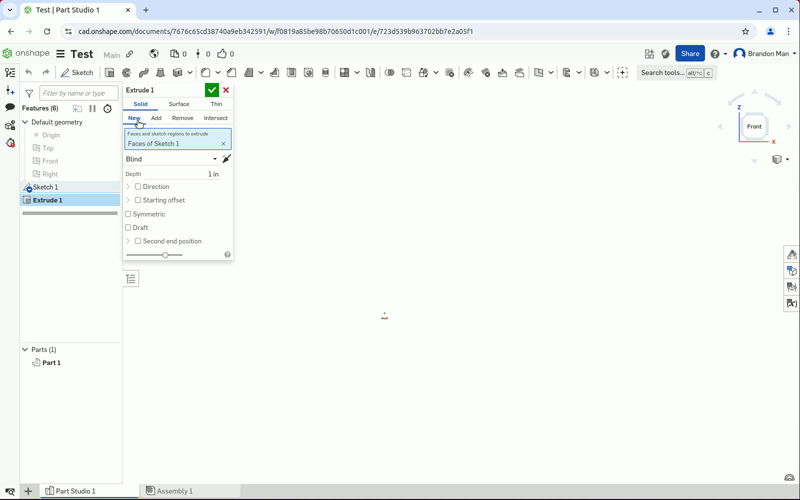
click(137, 120)
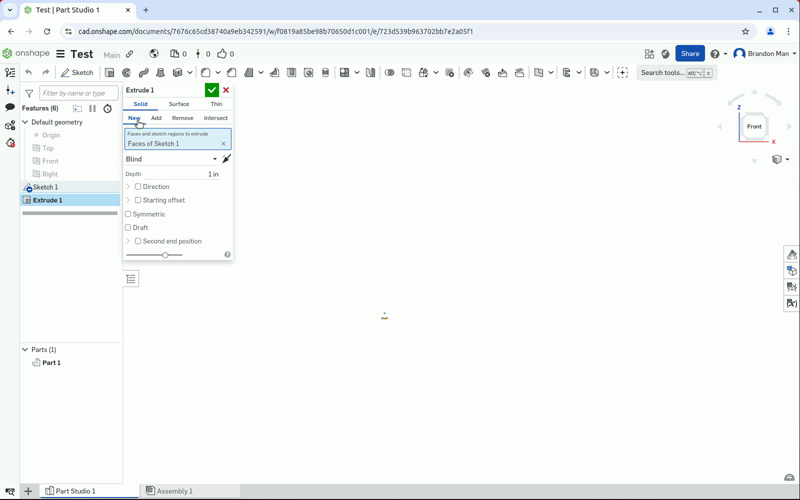
key(tab, 4)
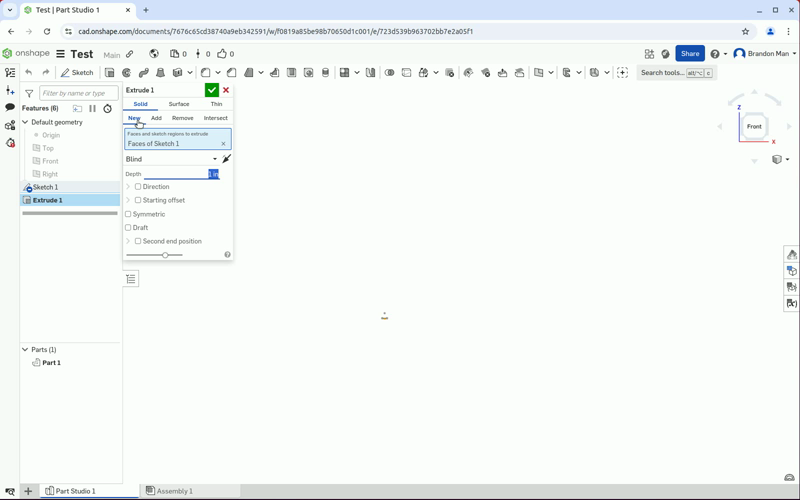
text(6.018)
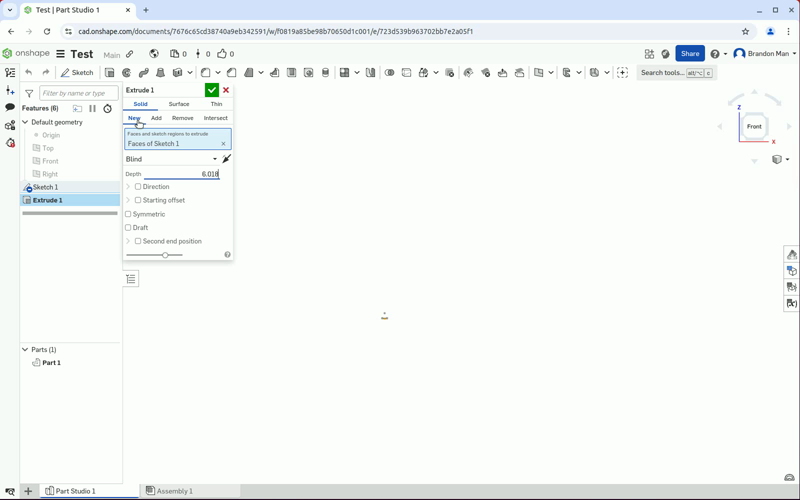
key(enter)
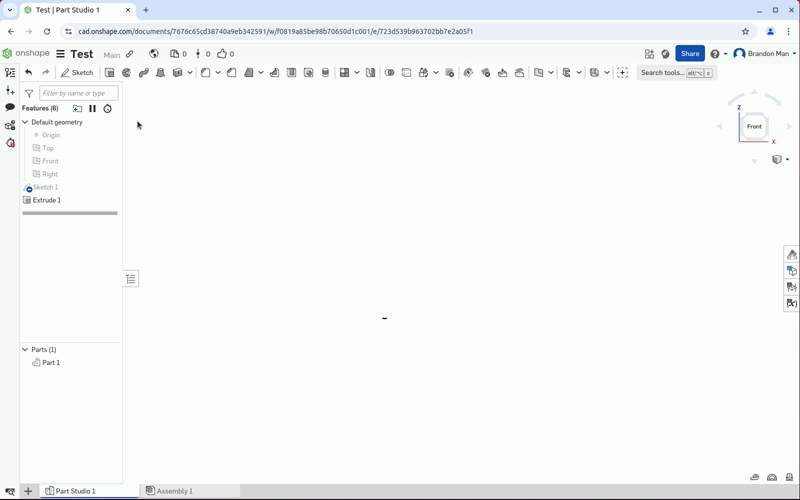
key(shift+h)
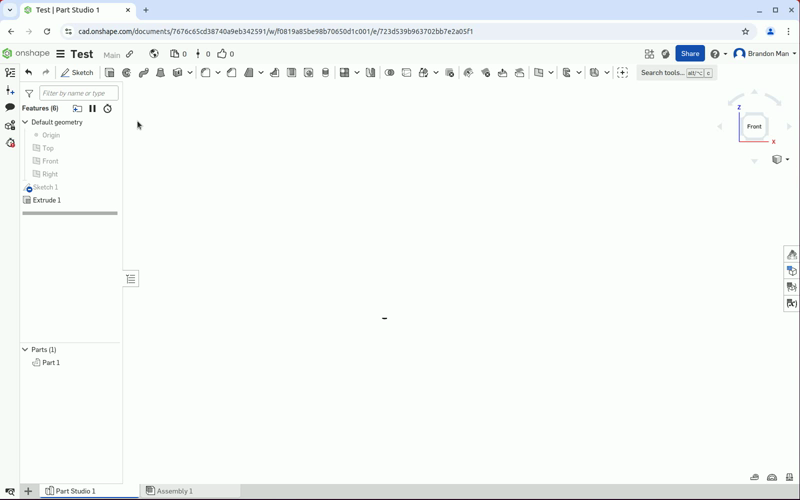
key(shift+h)
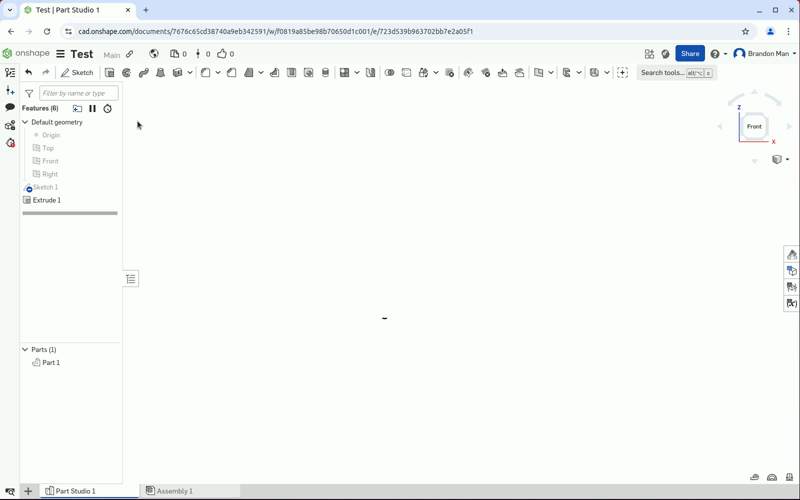
mouse_move(73, 189)
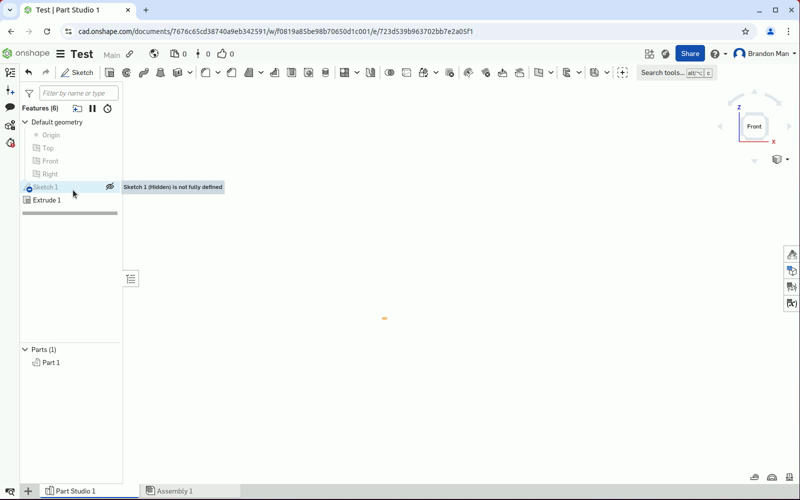
click(73, 189)
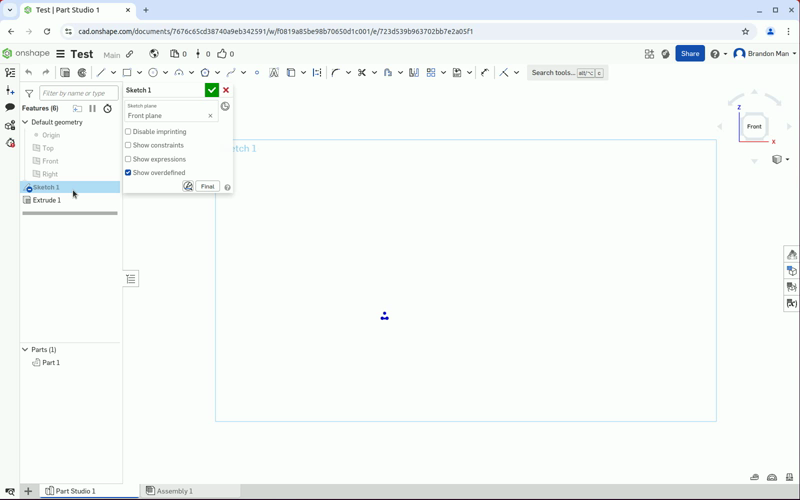
mouse_move(229, 92)
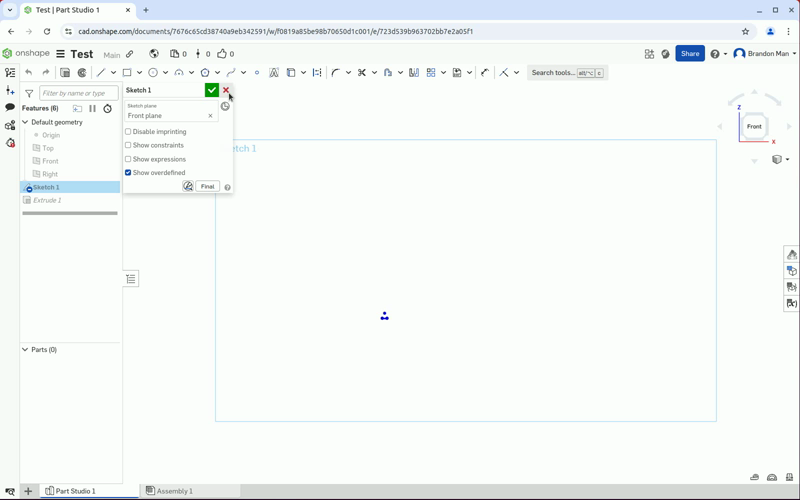
click(229, 92)
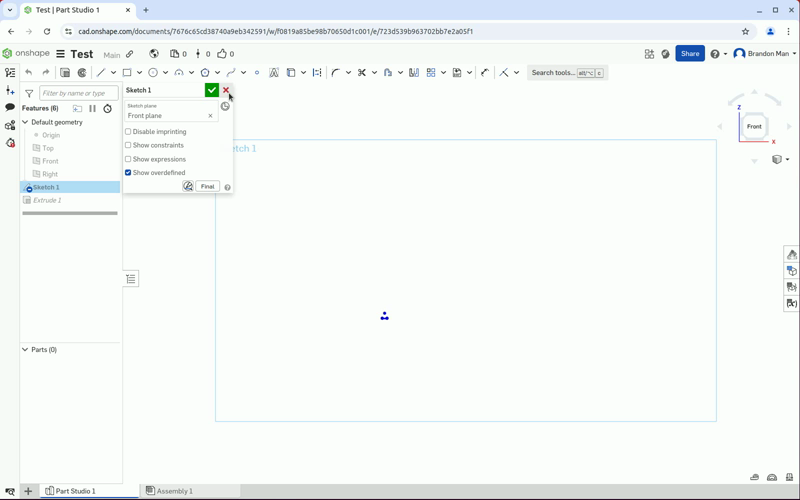
key(shift+s)
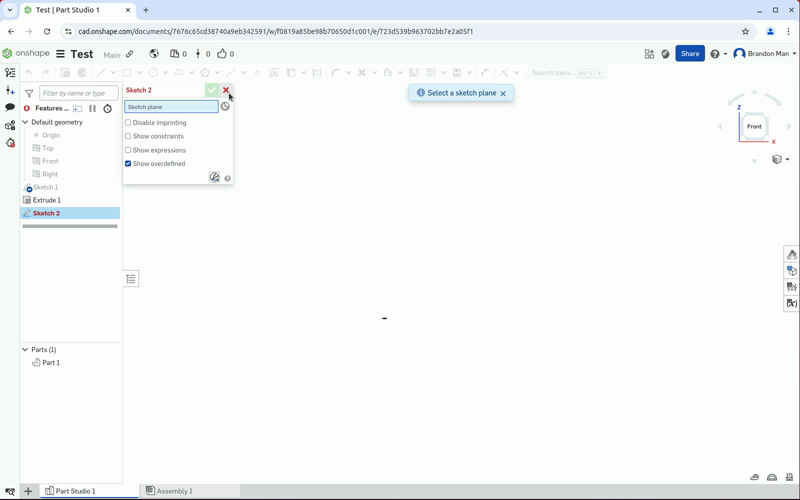
mouse_move(73, 163)
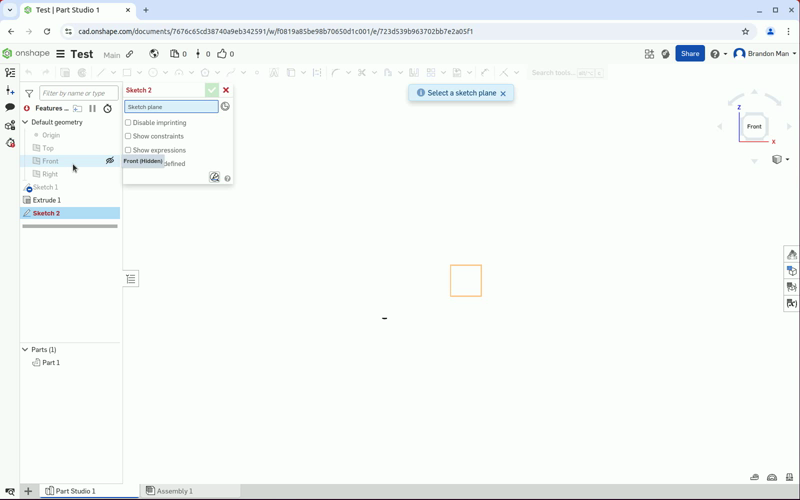
click(73, 163)
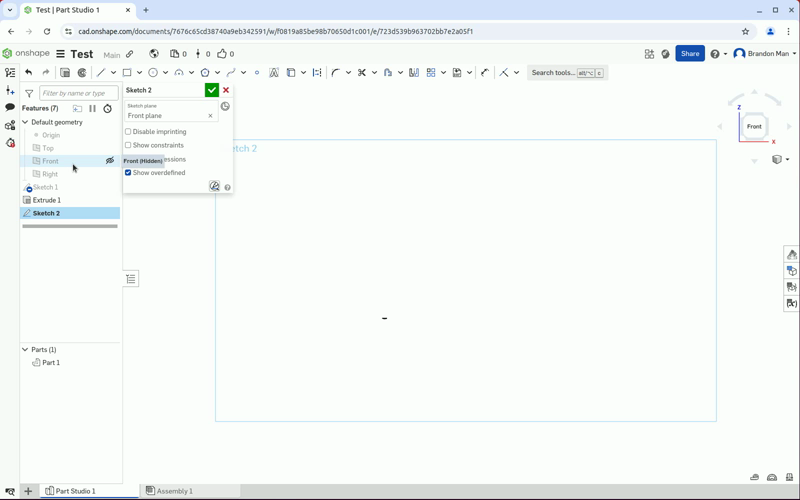
mouse_move(73, 352)
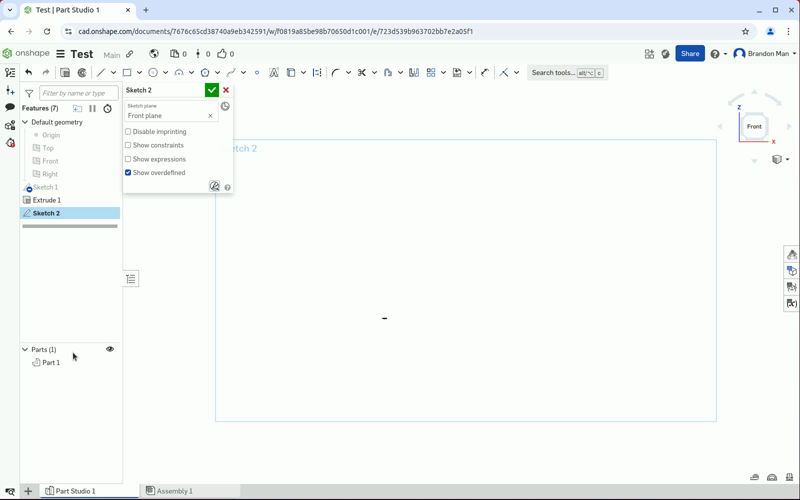
key(y)
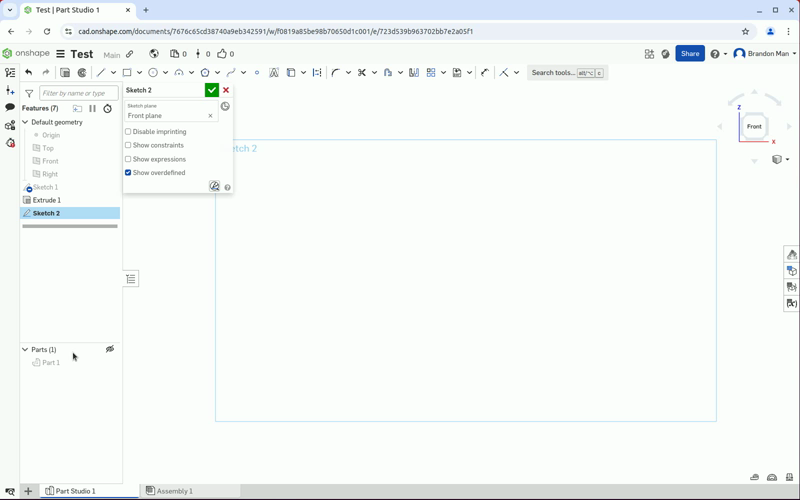
key(a)
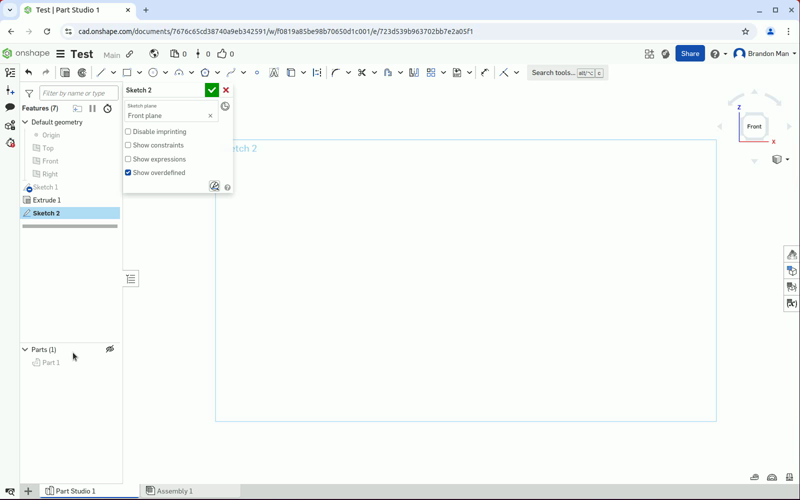
key_down(shift)
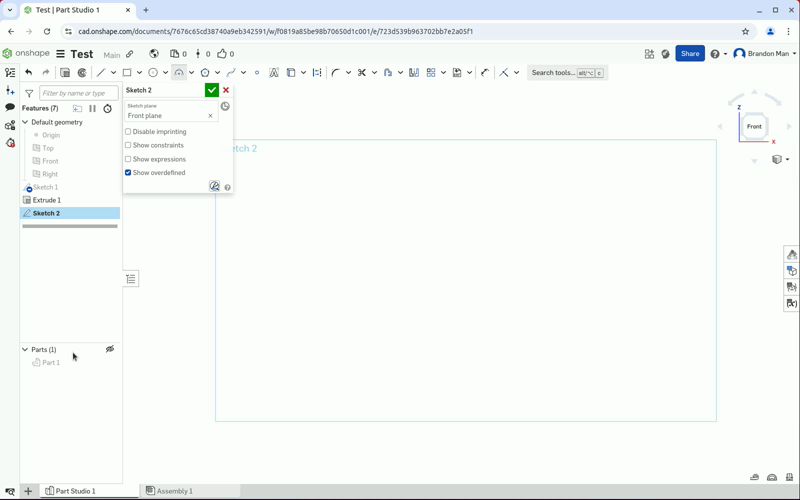
mouse_move(511, 319)
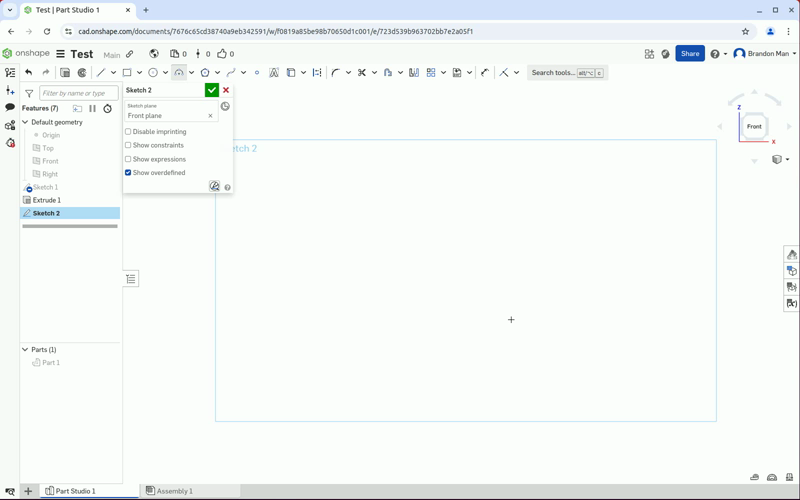
click(511, 319)
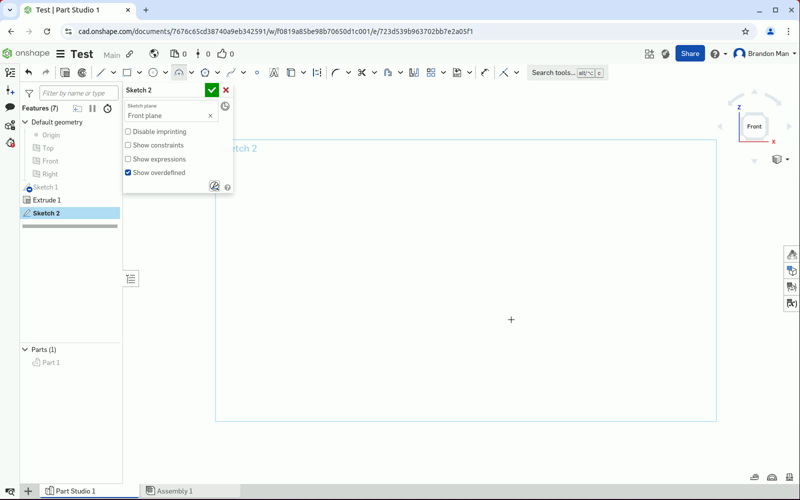
key_up(shift)
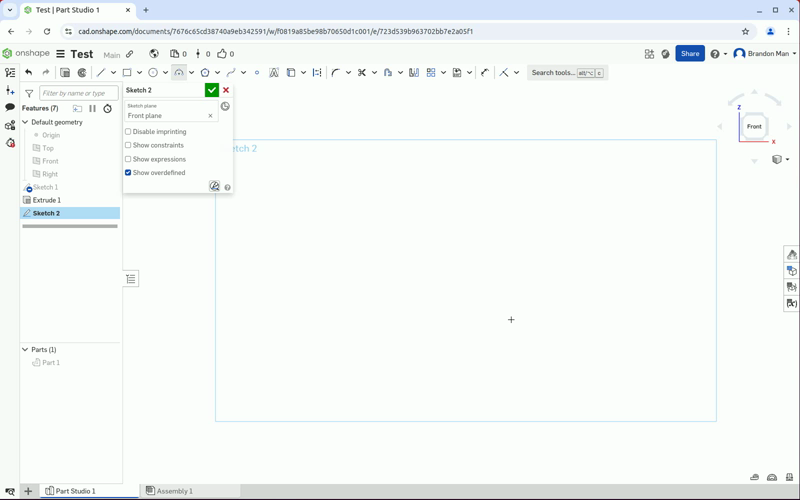
key_down(shift)
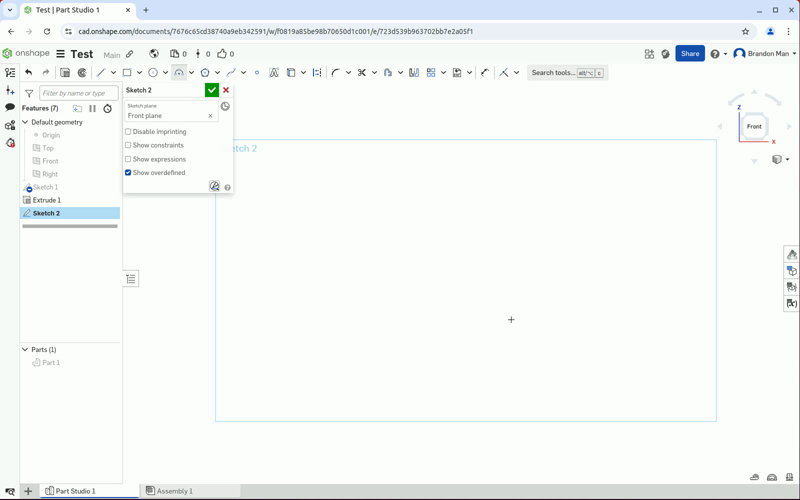
mouse_move(526, 319)
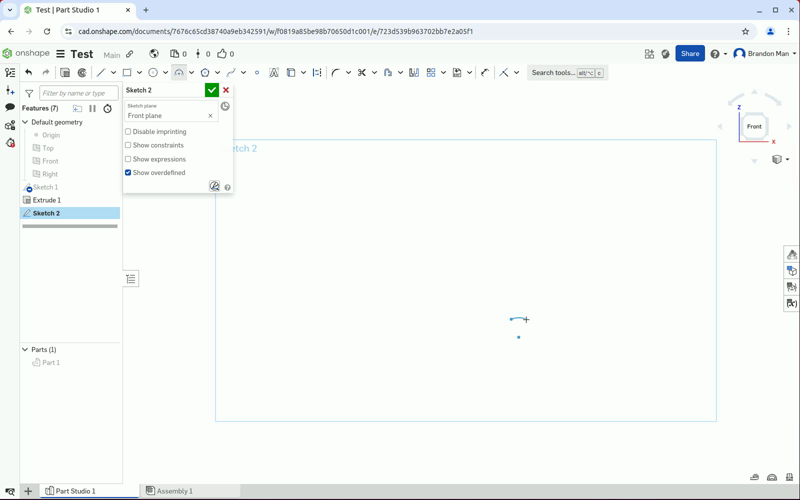
click(526, 319)
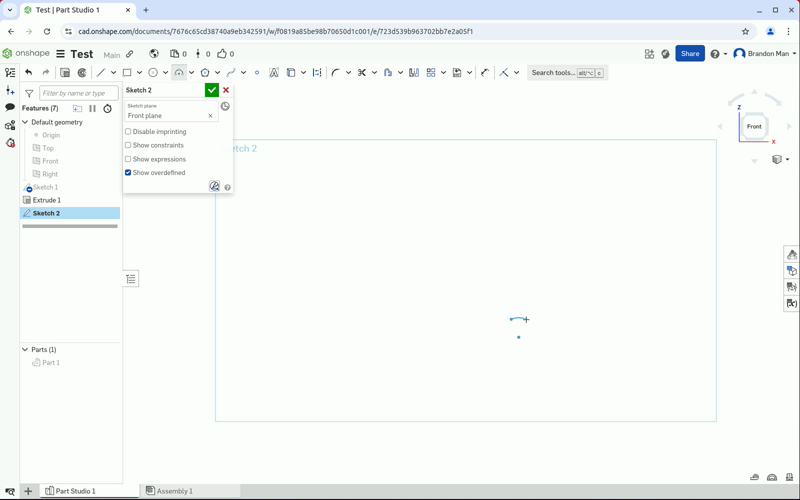
mouse_move(518, 319)
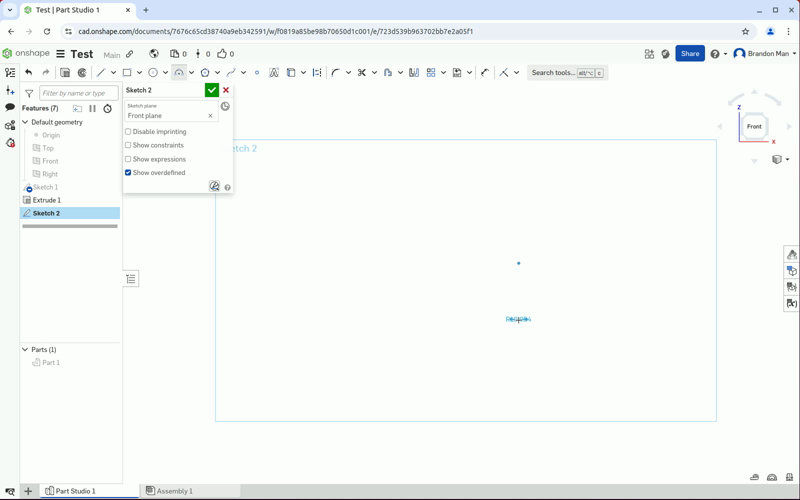
click(518, 319)
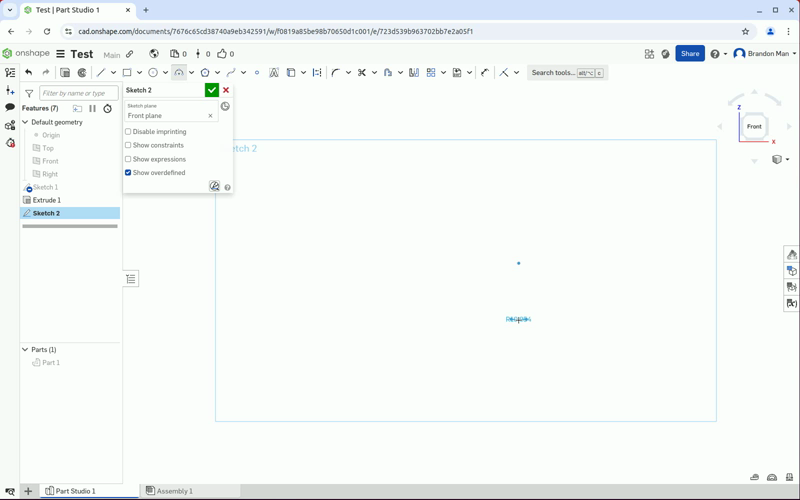
key_up(shift)
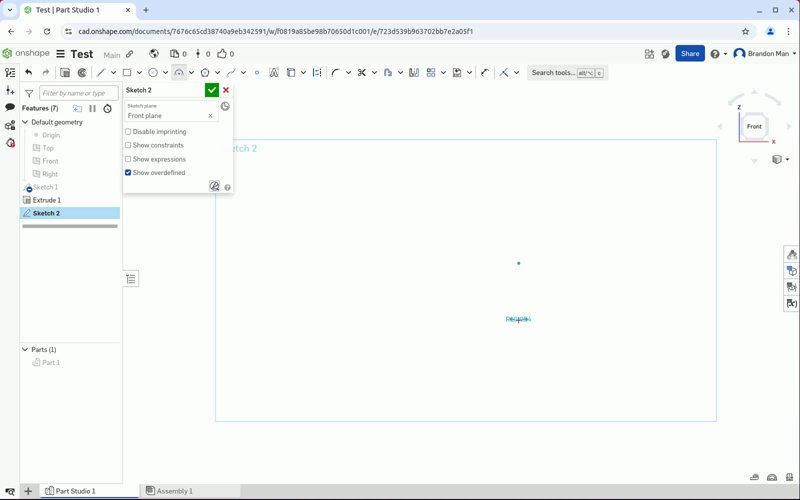
key(esc)
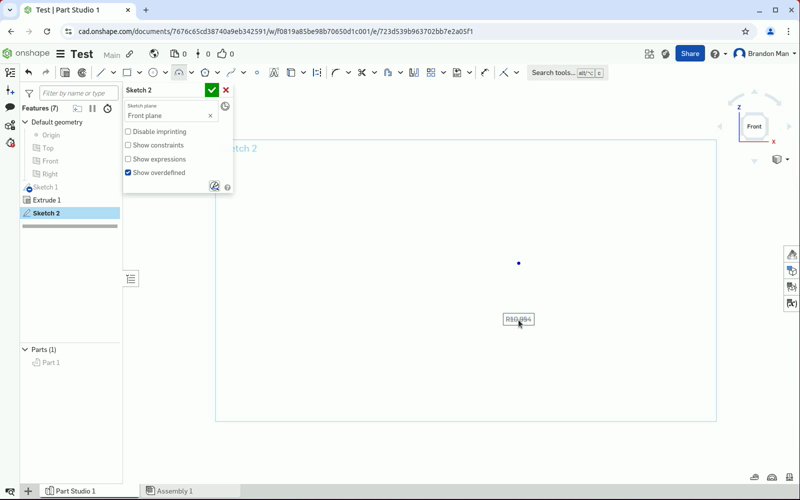
key(l)
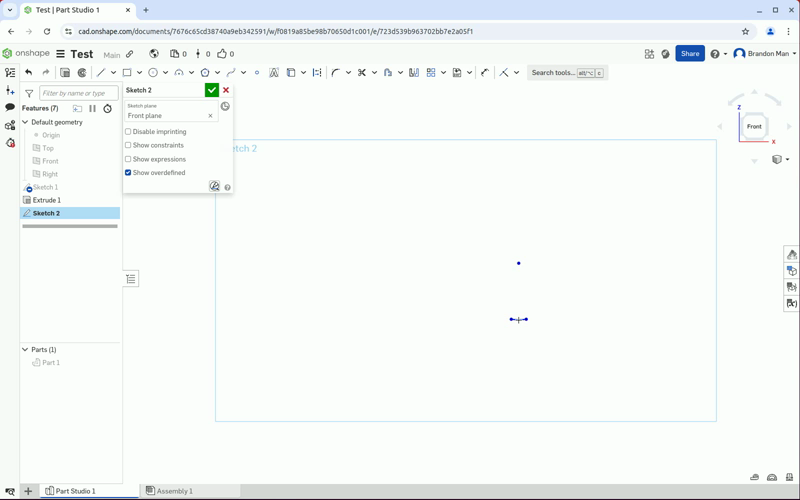
mouse_move(526, 319)
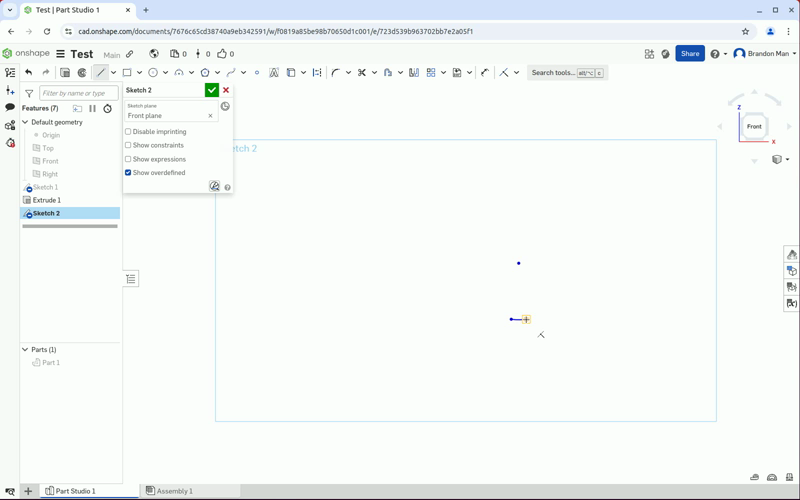
click(526, 319)
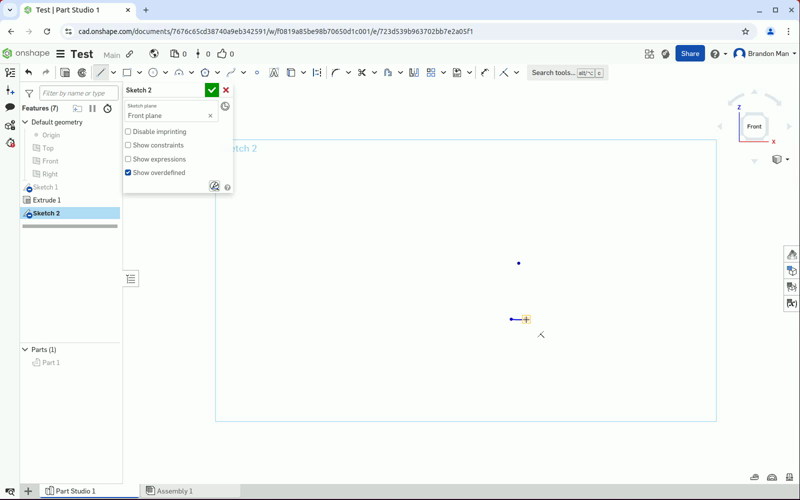
mouse_move(556, 319)
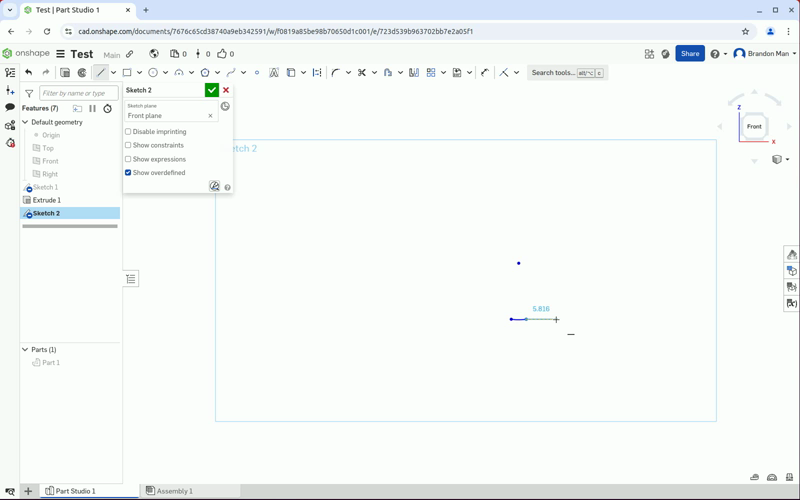
key_down(shift)
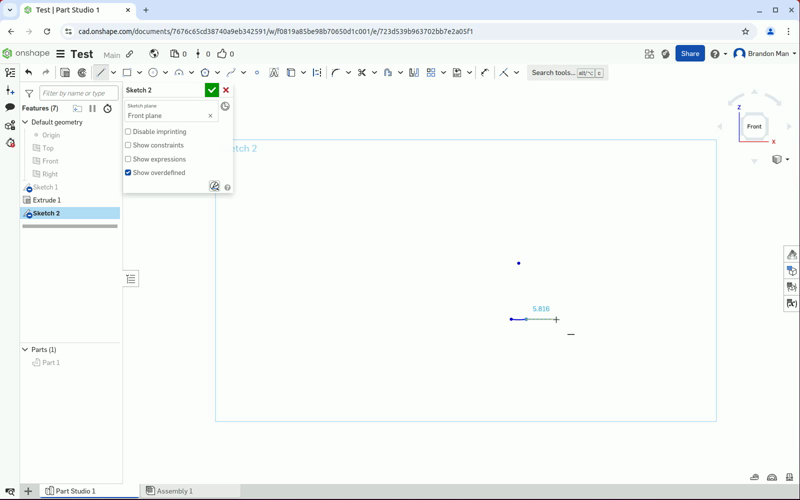
mouse_move(511, 319)
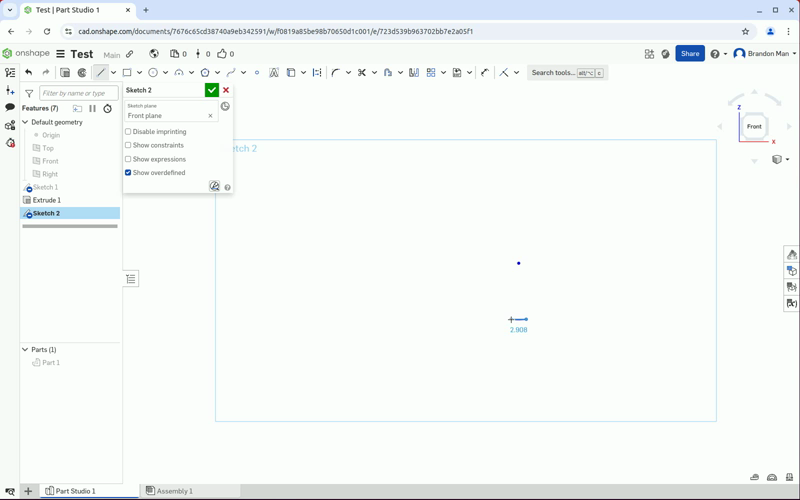
key_up(shift)
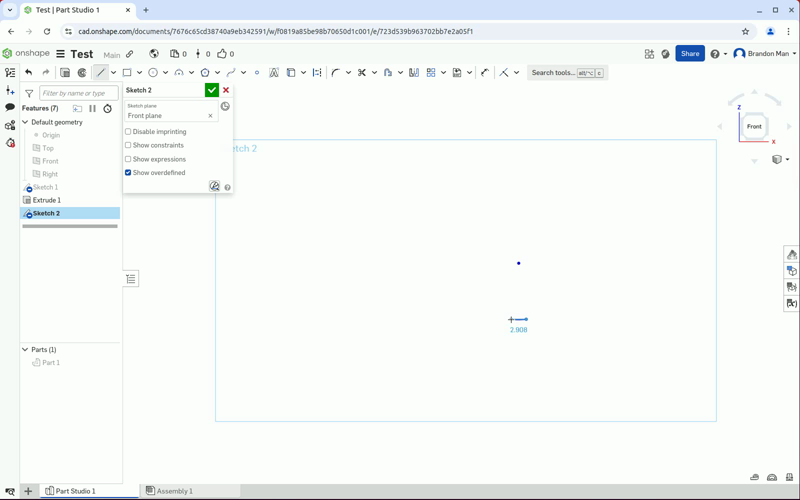
click(511, 319)
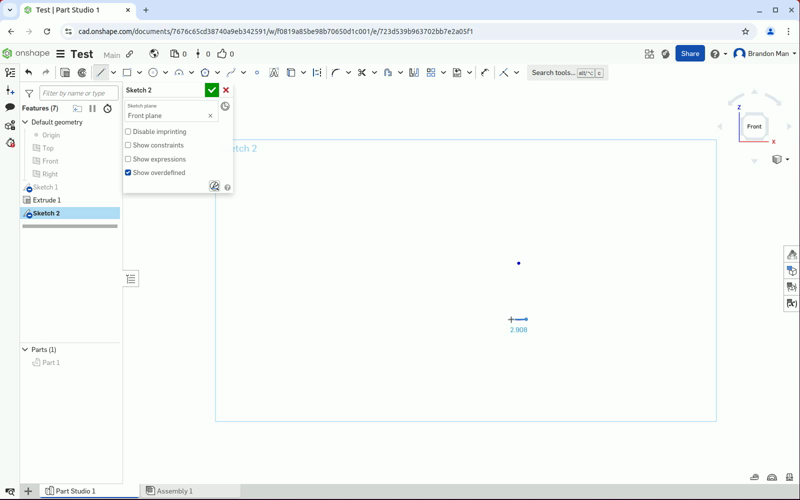
key(esc)
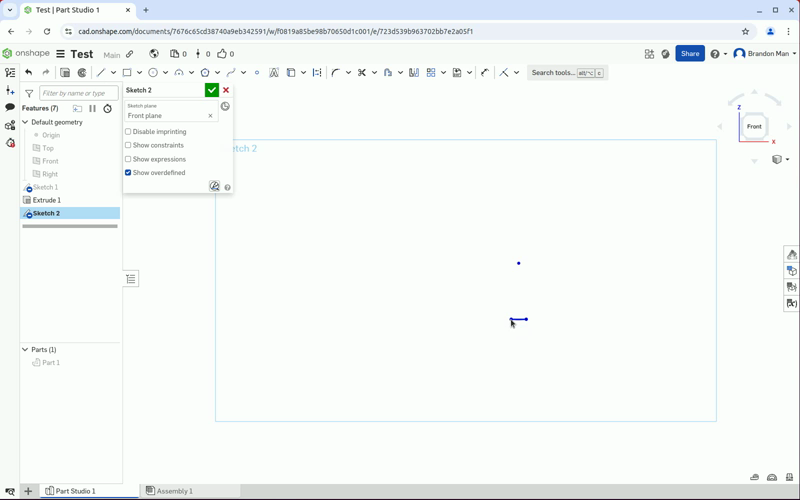
mouse_move(525, 319)
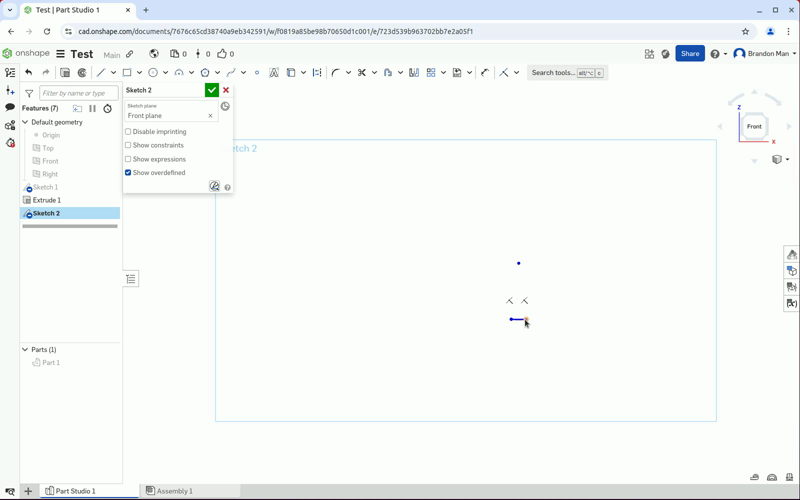
scroll(6)
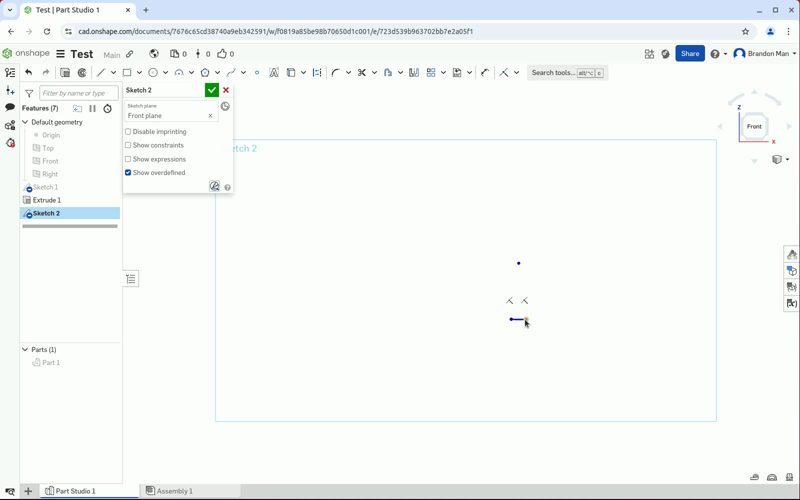
scroll(6)
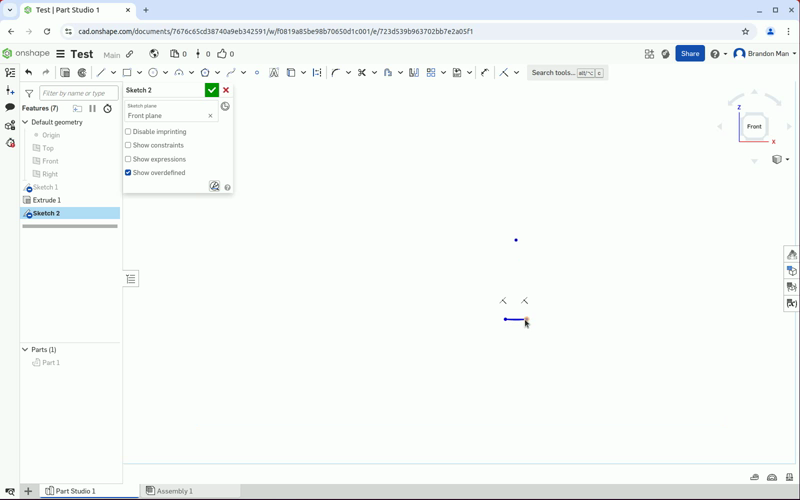
scroll(6)
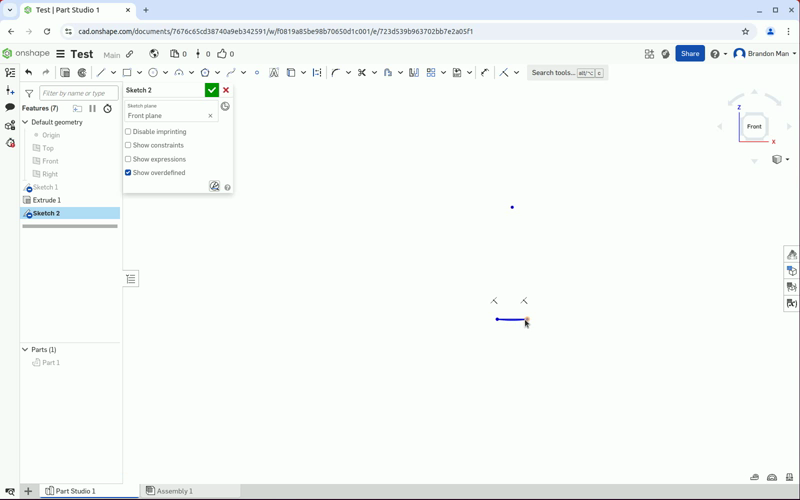
scroll(6)
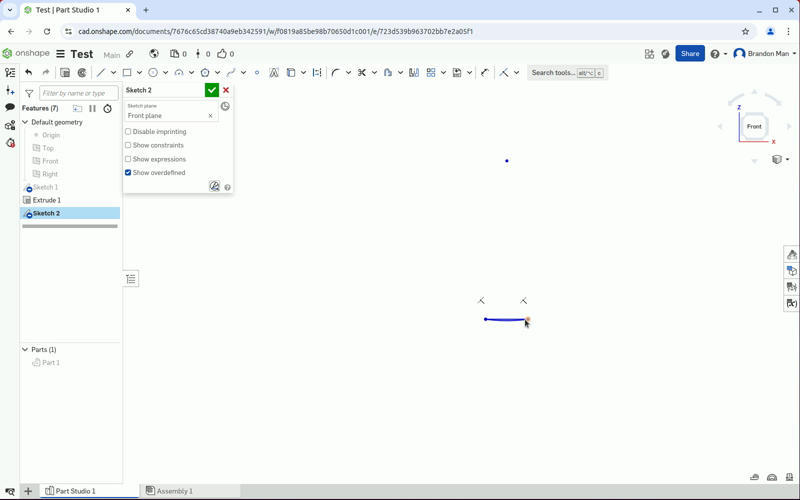
scroll(6)
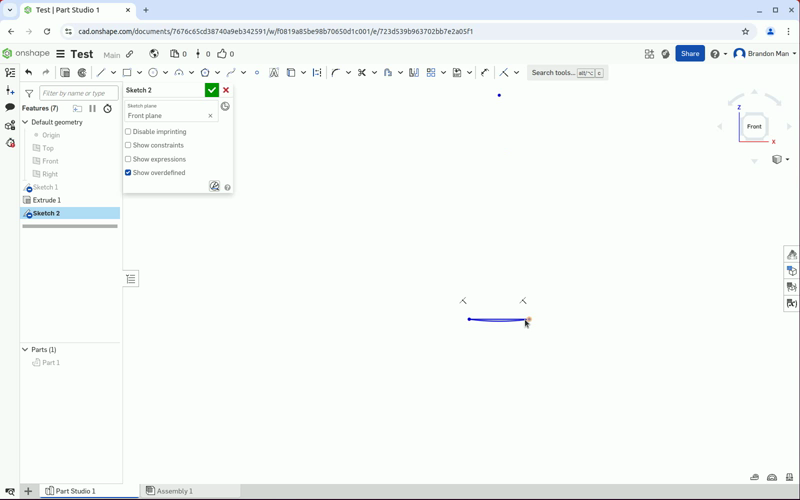
scroll(6)
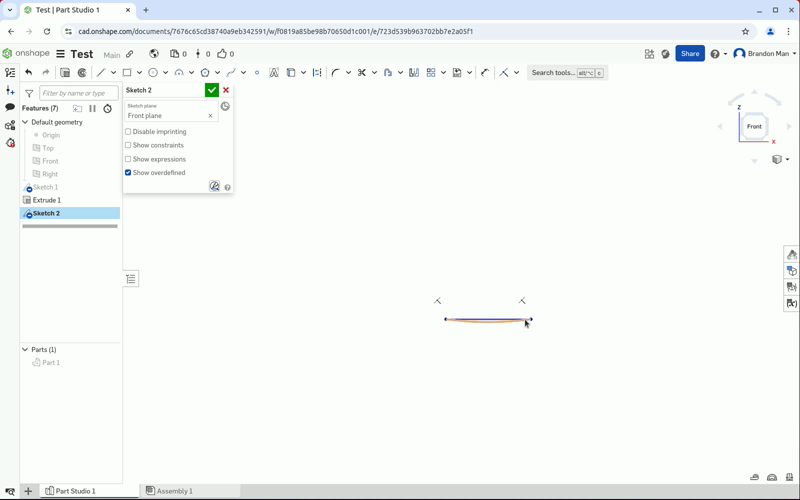
scroll(6)
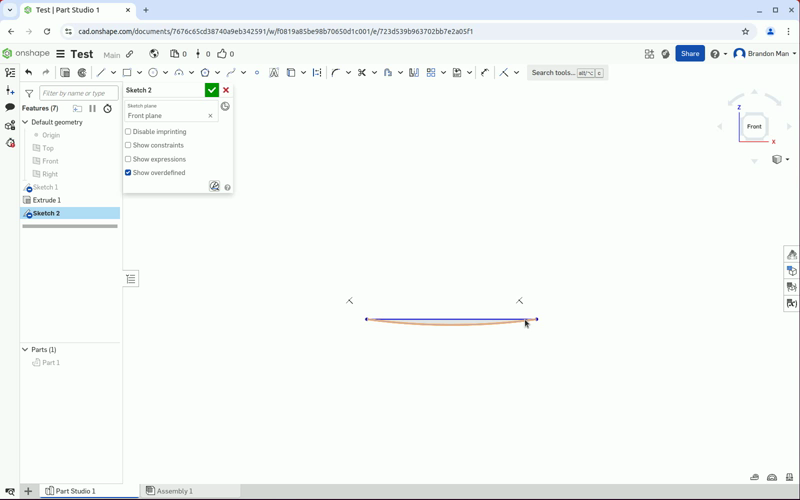
click(525, 319)
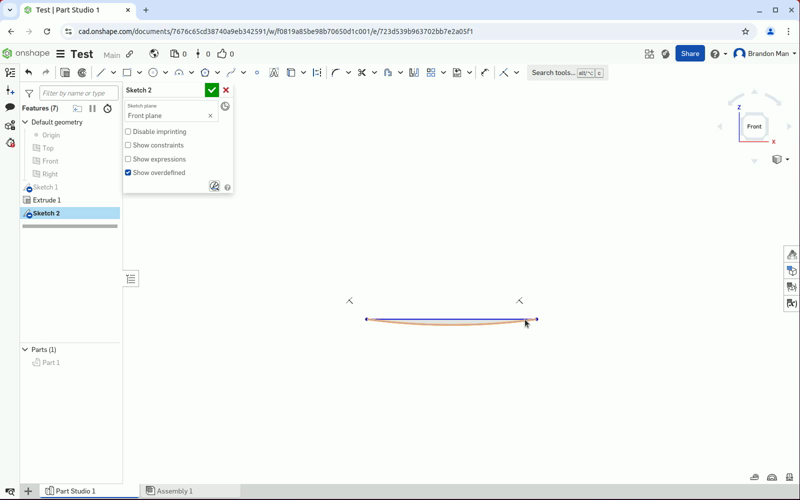
scroll(-6)
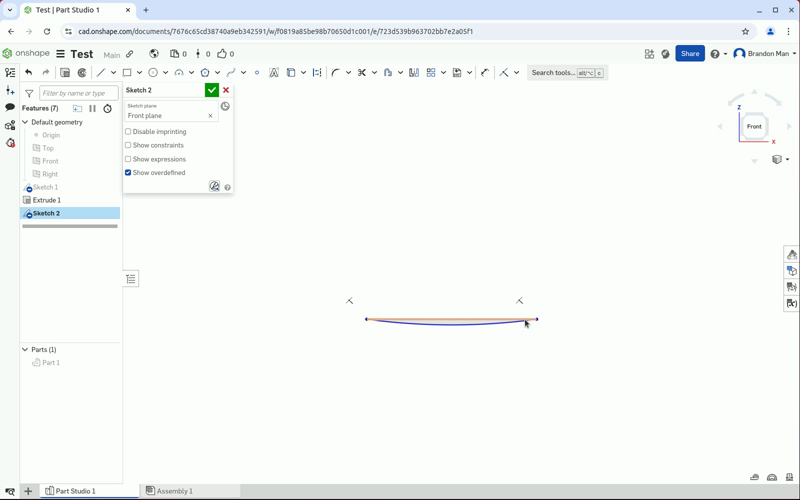
scroll(-6)
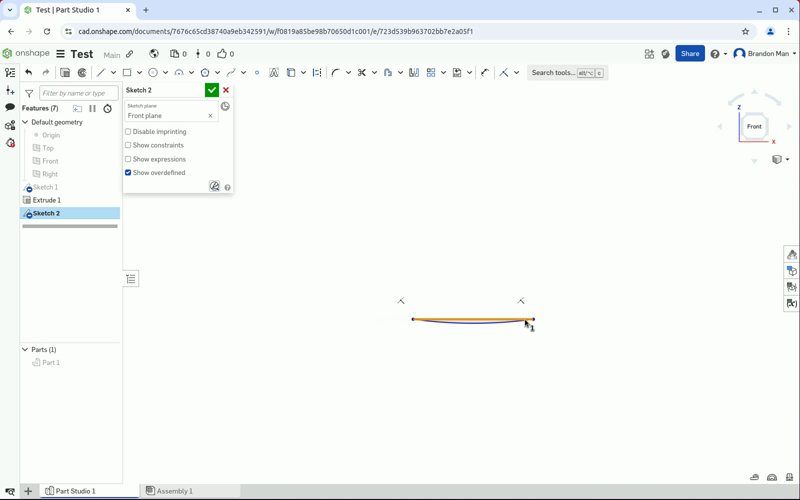
scroll(-6)
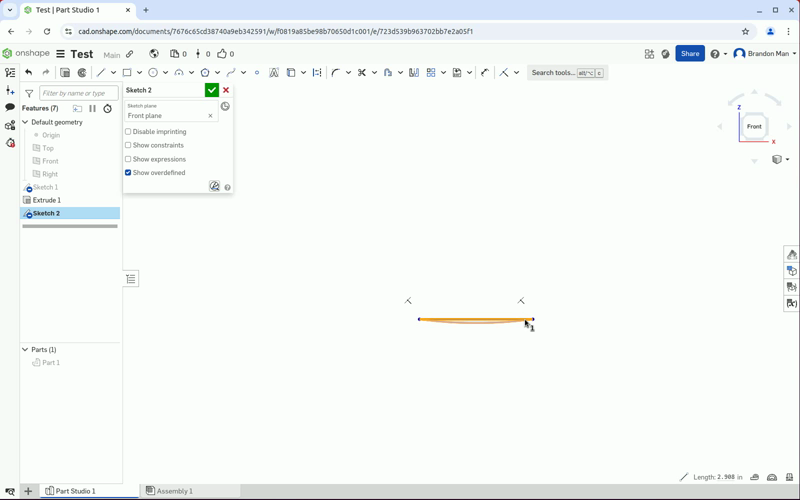
scroll(-6)
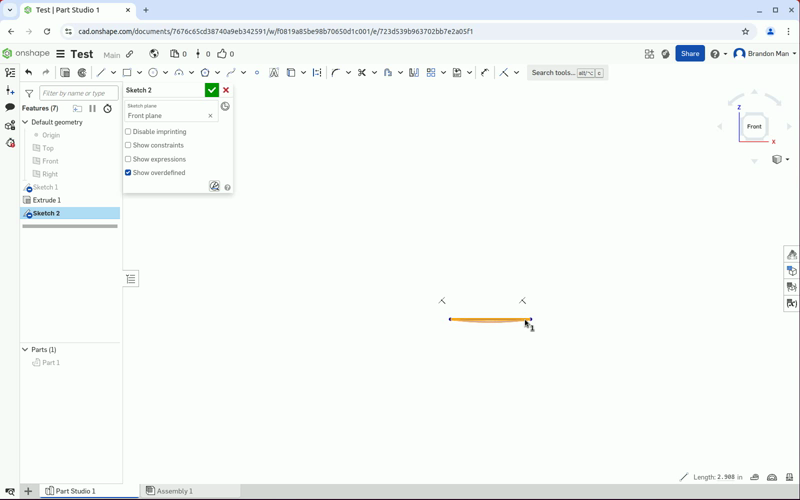
scroll(-6)
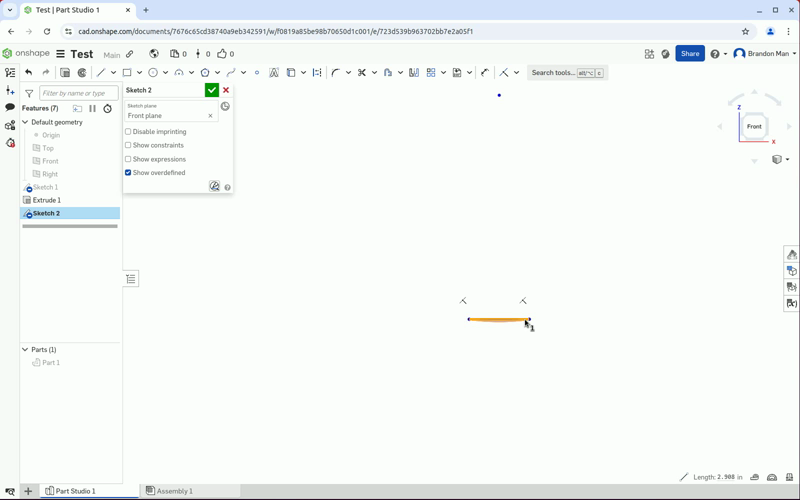
scroll(-6)
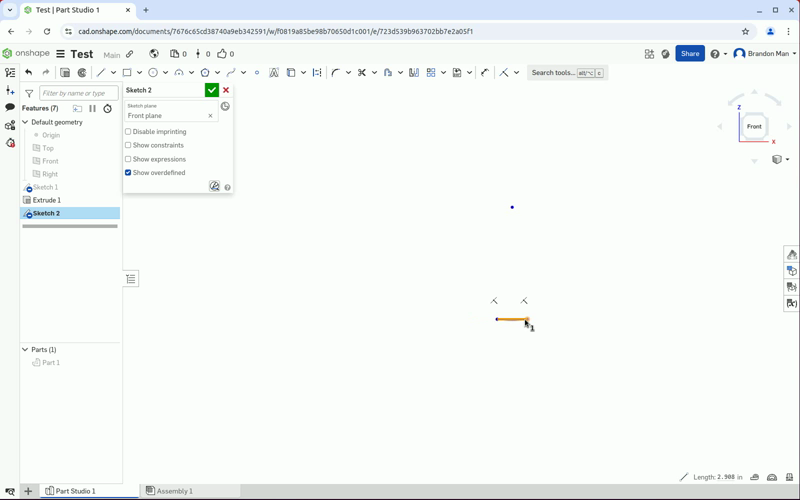
scroll(-6)
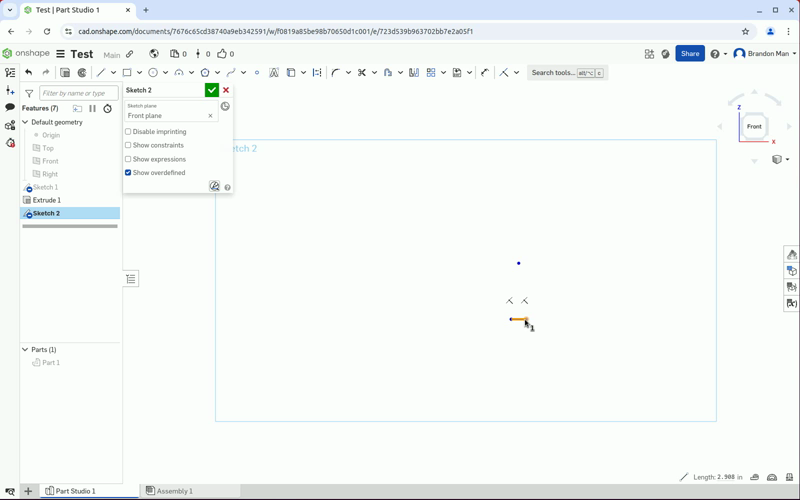
mouse_move(73, 352)
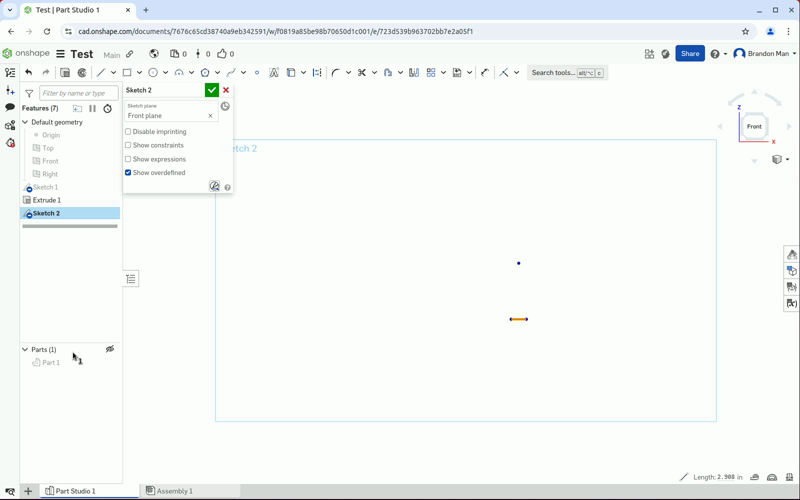
key(shift+y)
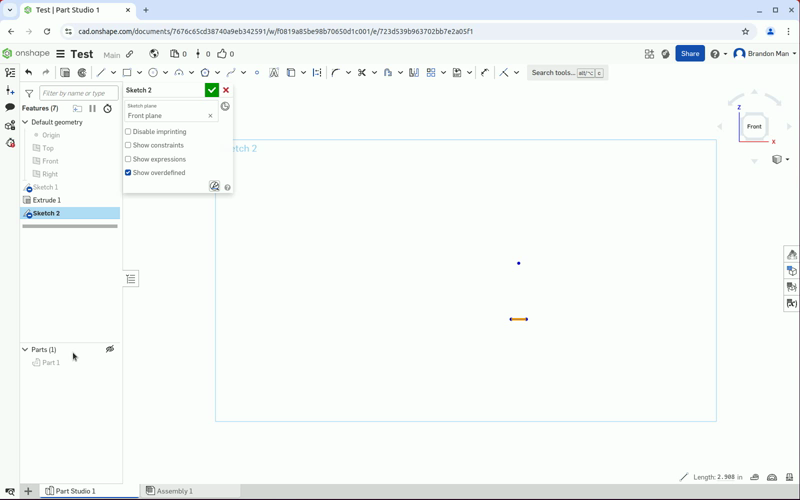
key(shift+e)
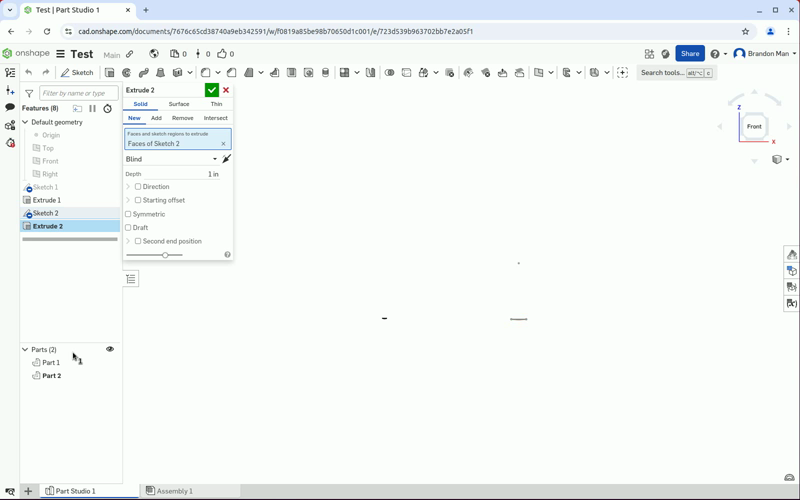
mouse_move(143, 106)
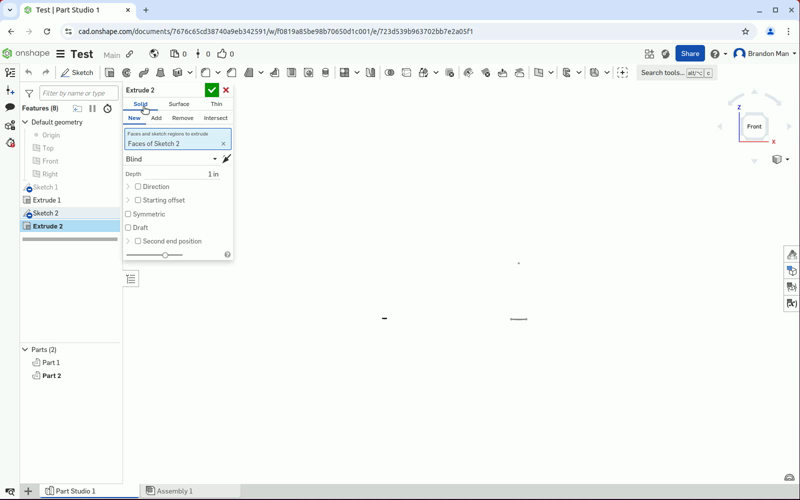
click(143, 106)
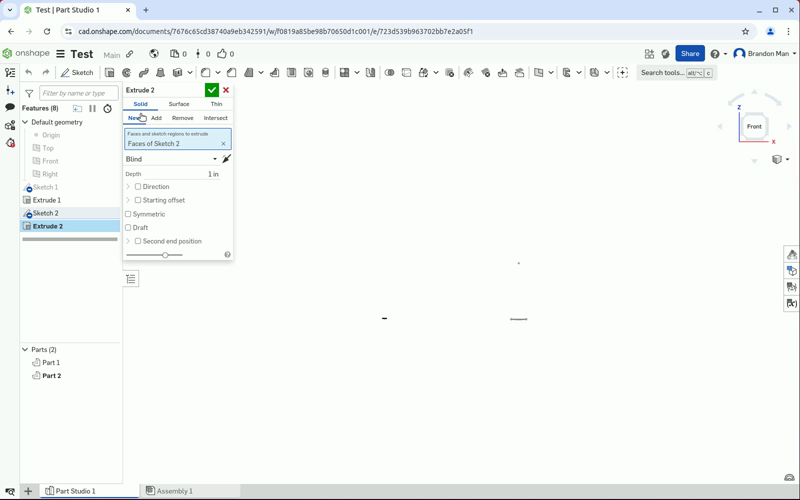
mouse_move(137, 120)
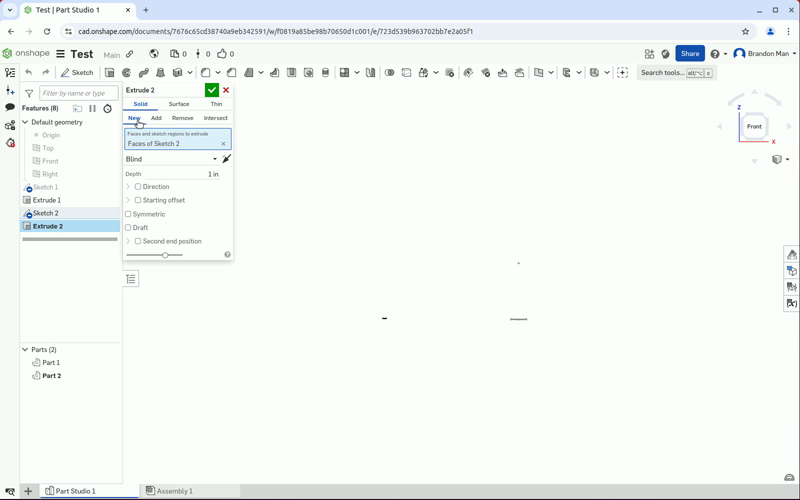
click(137, 120)
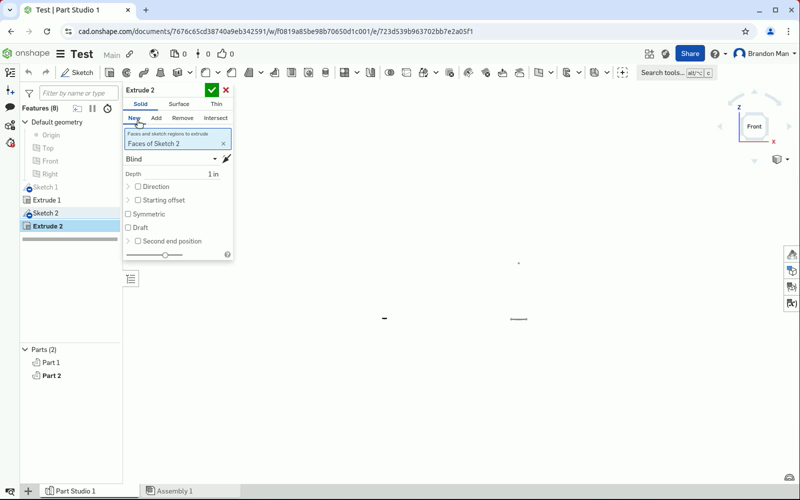
key(tab, 4)
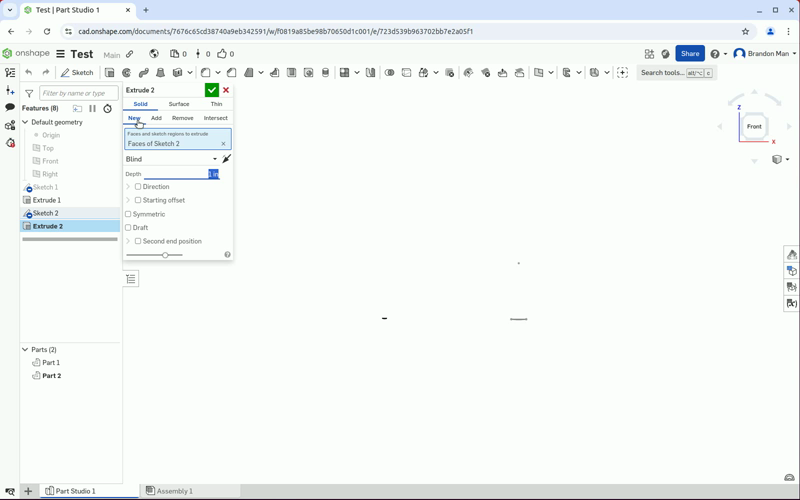
text(6.018)
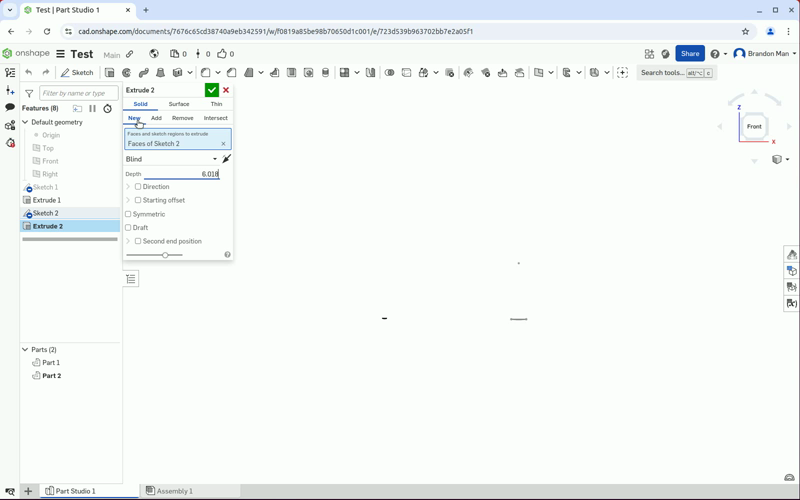
key(enter)
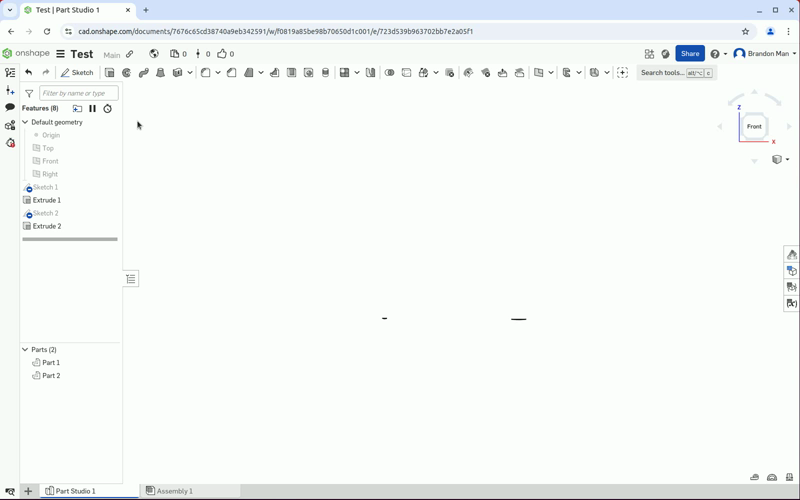
key(shift+h)
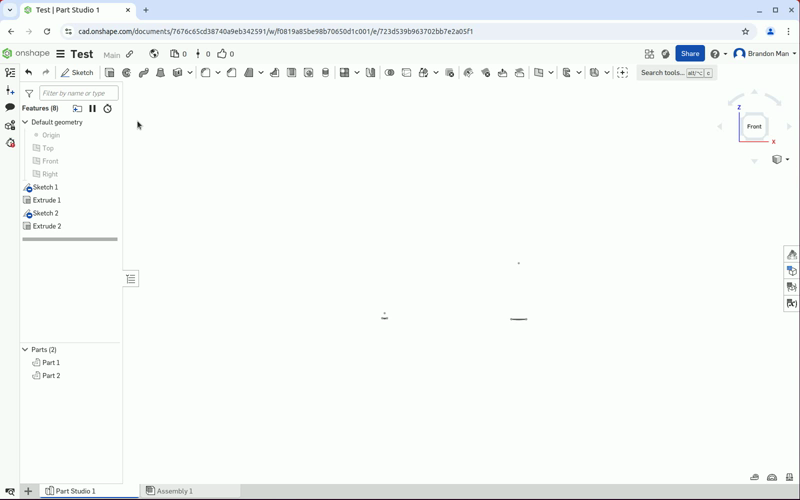
key(shift+h)
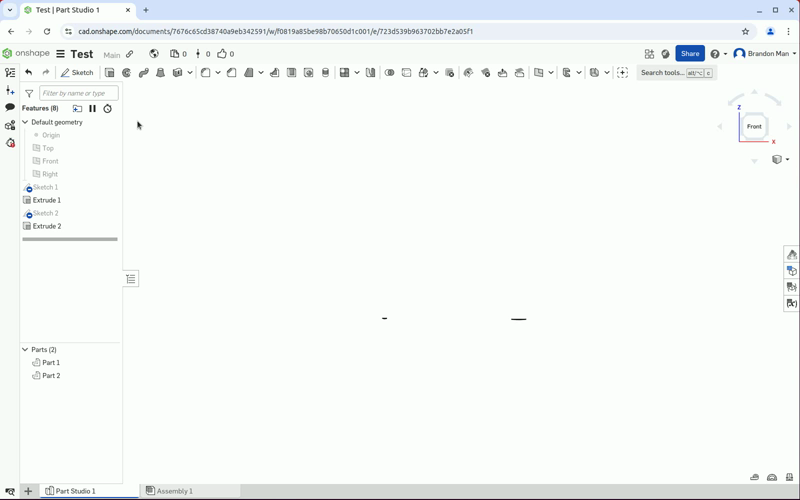
mouse_move(73, 189)
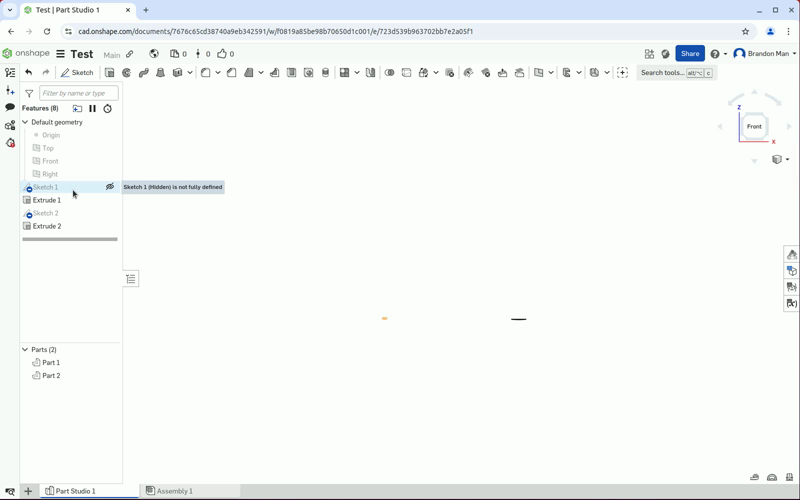
click(73, 189)
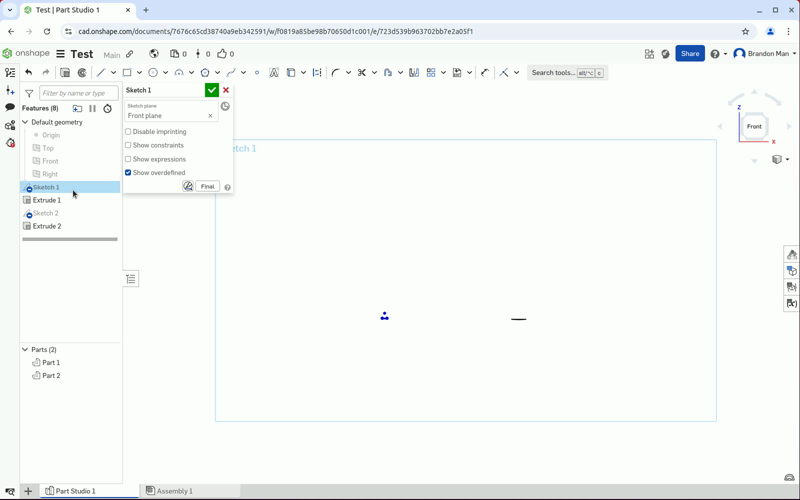
mouse_move(229, 92)
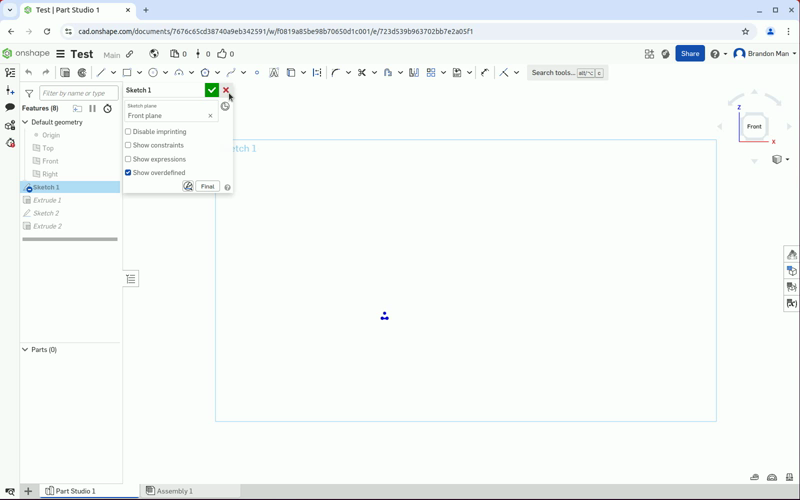
click(229, 92)
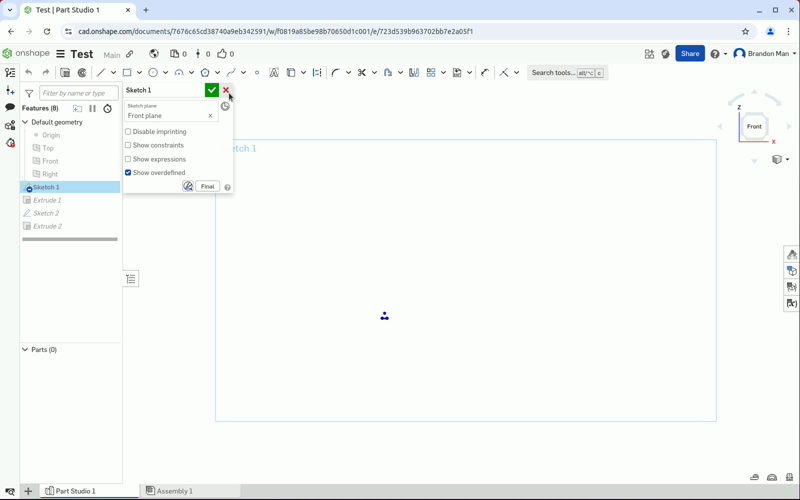
key(shift+s)
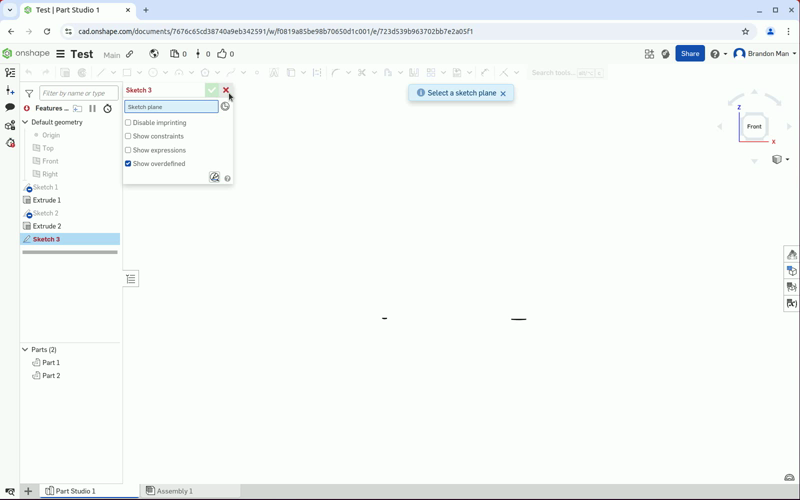
mouse_move(73, 163)
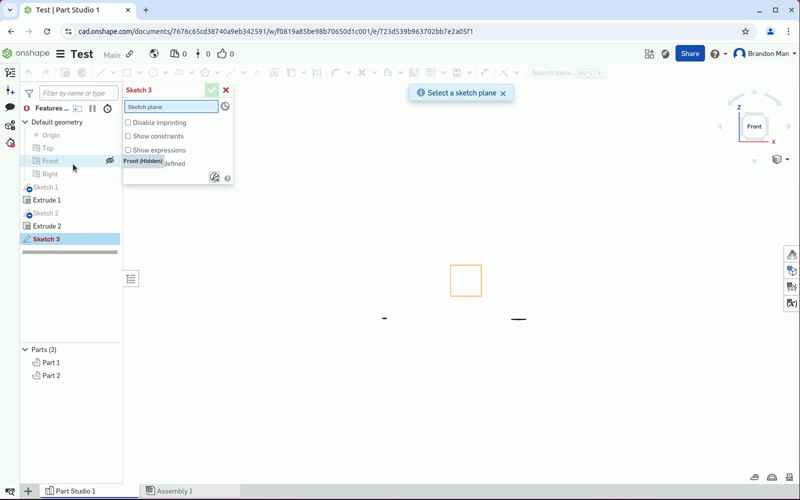
click(73, 163)
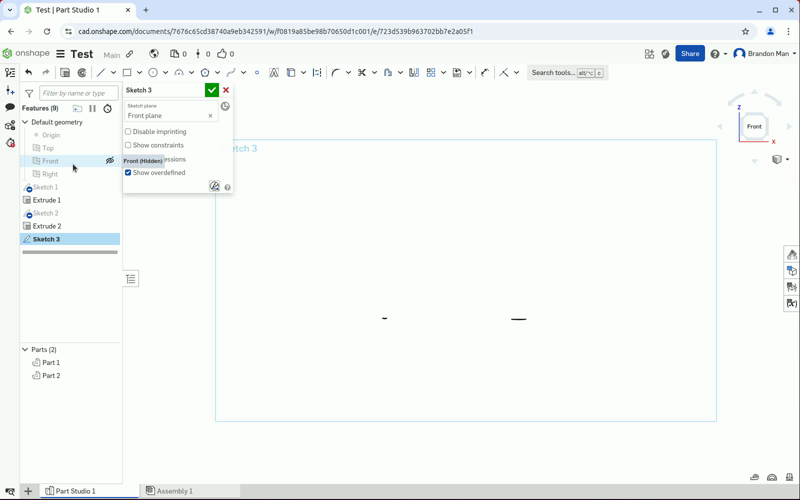
mouse_move(73, 352)
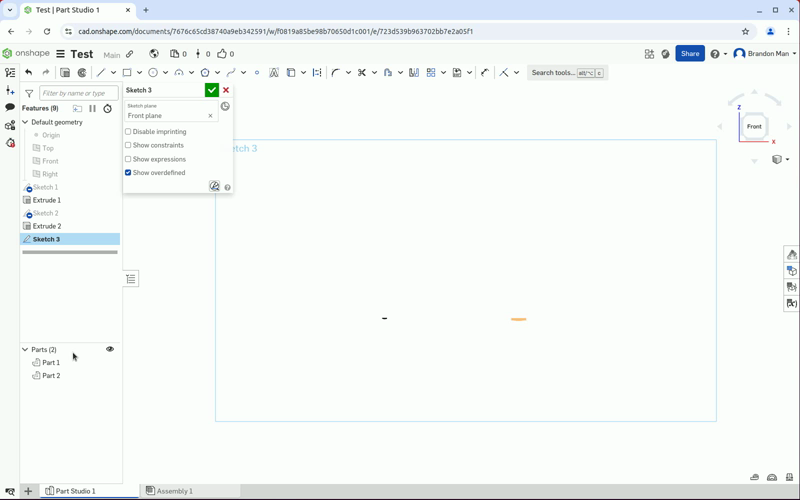
key(y)
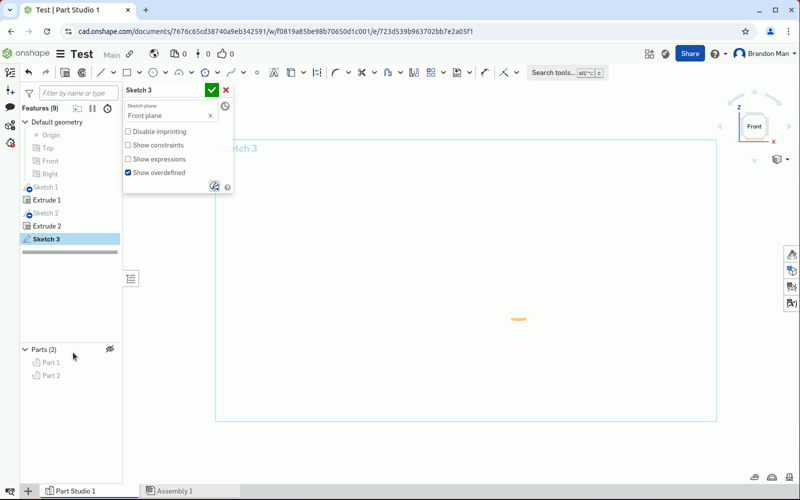
key(l)
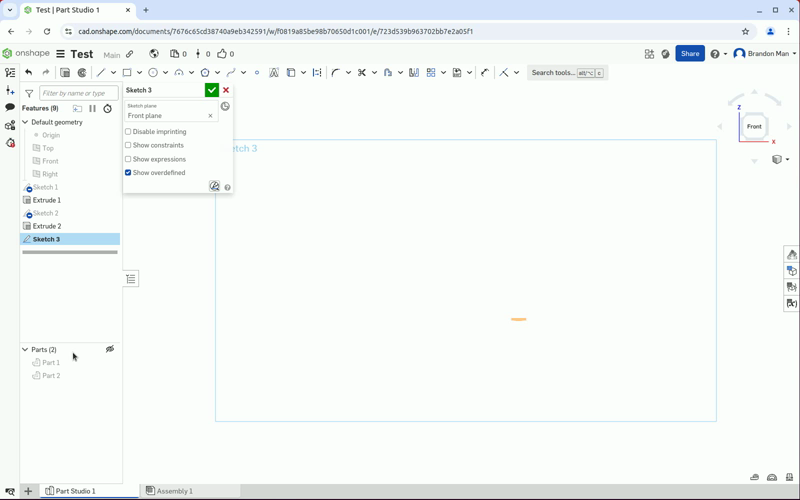
key_down(shift)
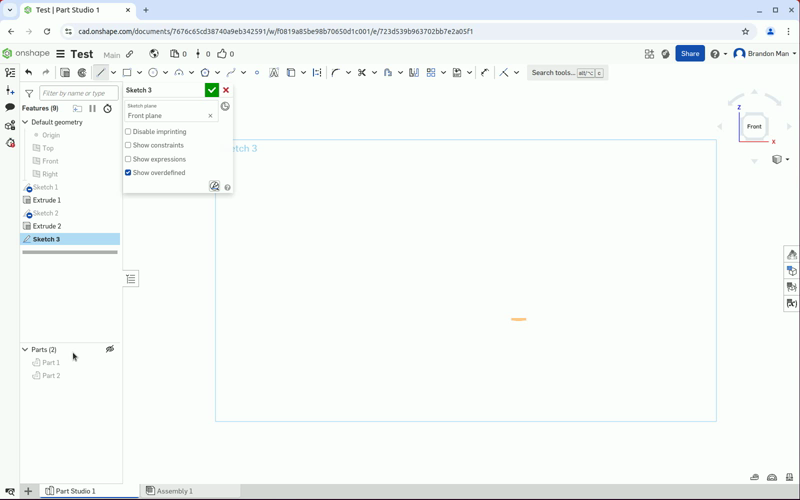
mouse_move(382, 318)
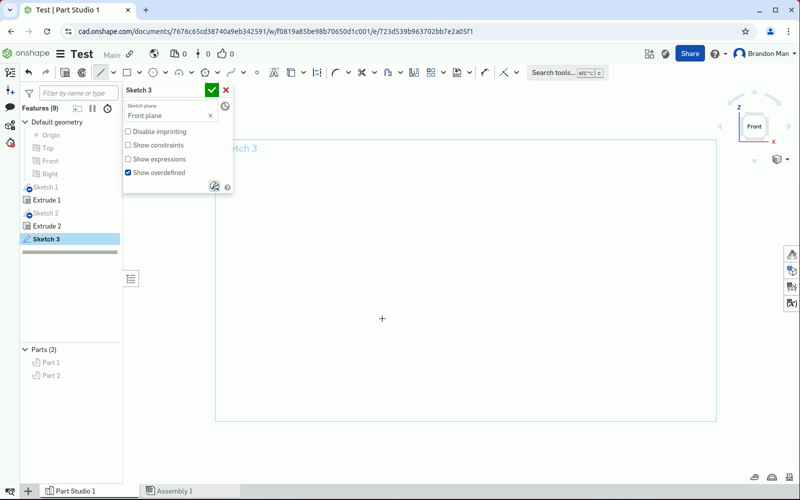
click(382, 318)
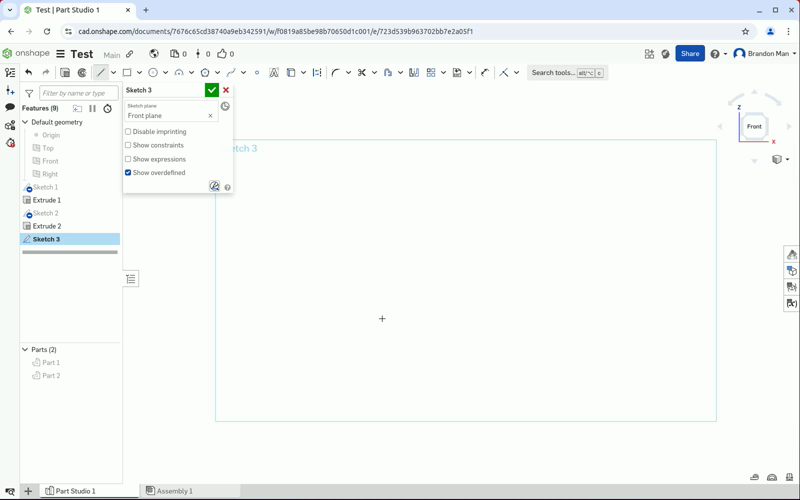
key_up(shift)
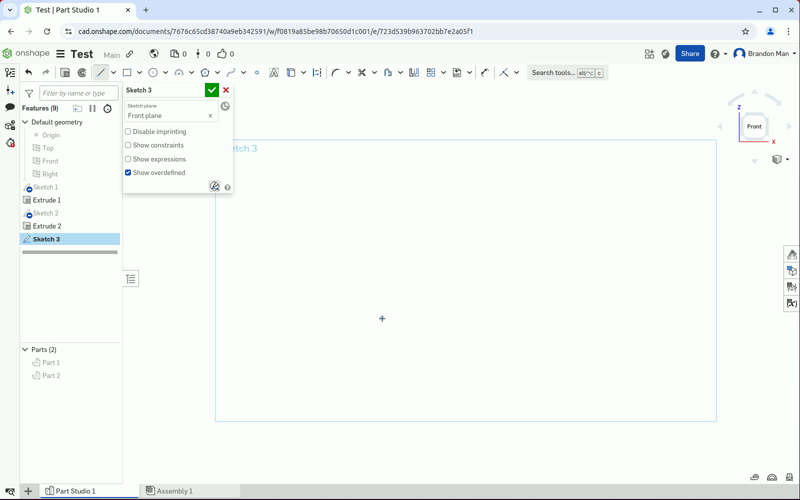
key_down(shift)
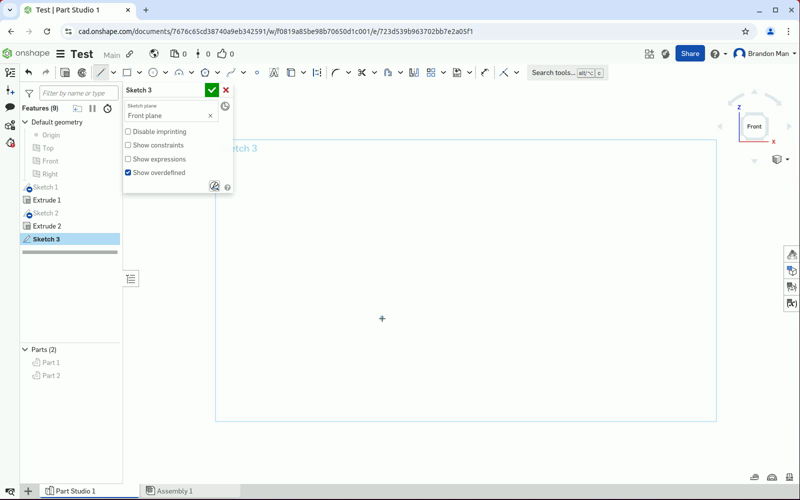
mouse_move(412, 318)
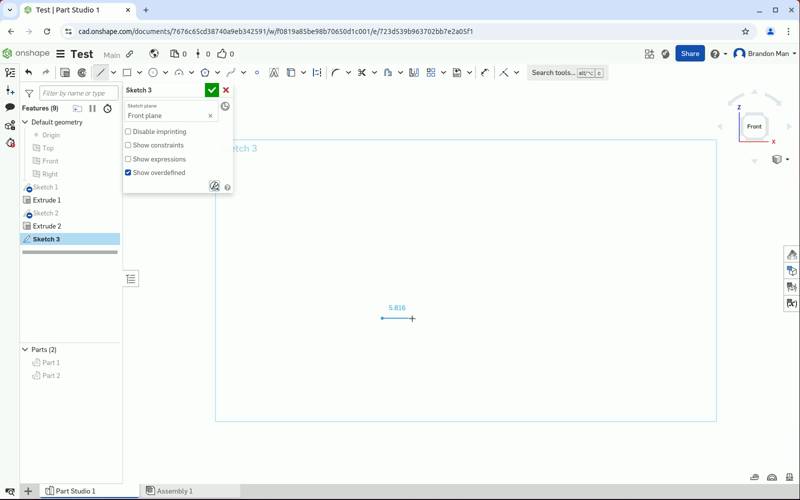
mouse_move(385, 318)
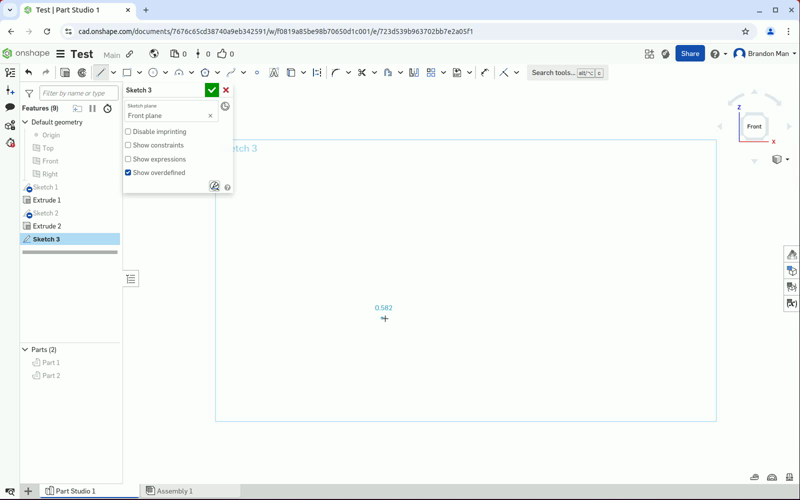
scroll(6)
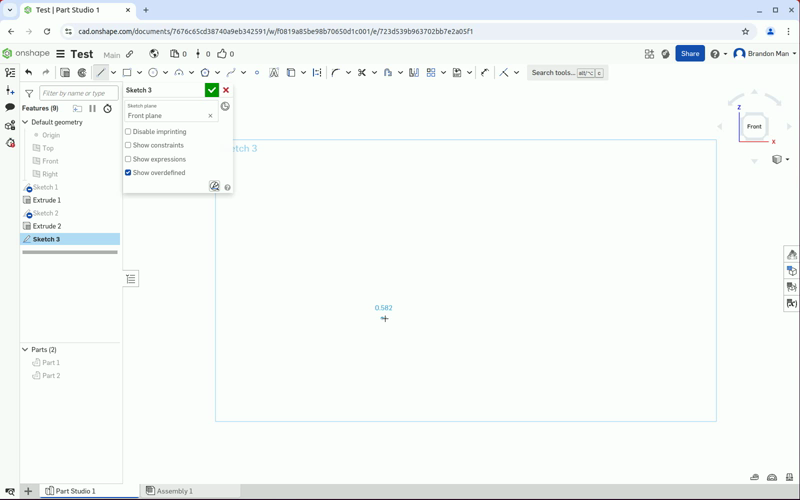
scroll(6)
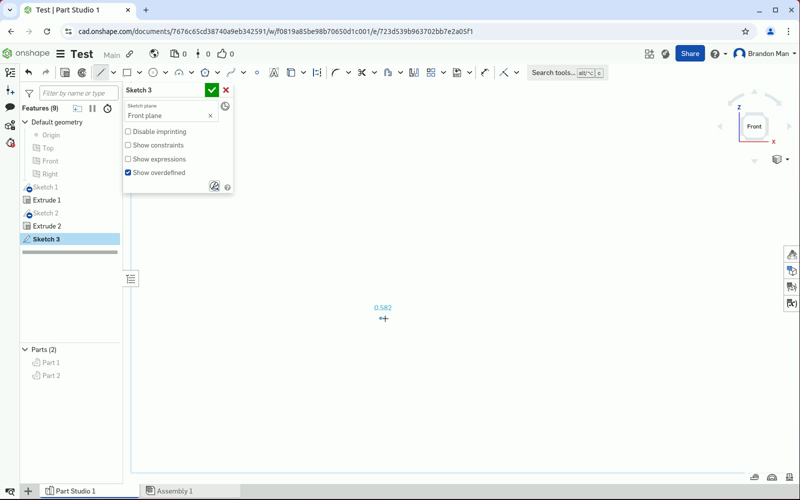
scroll(6)
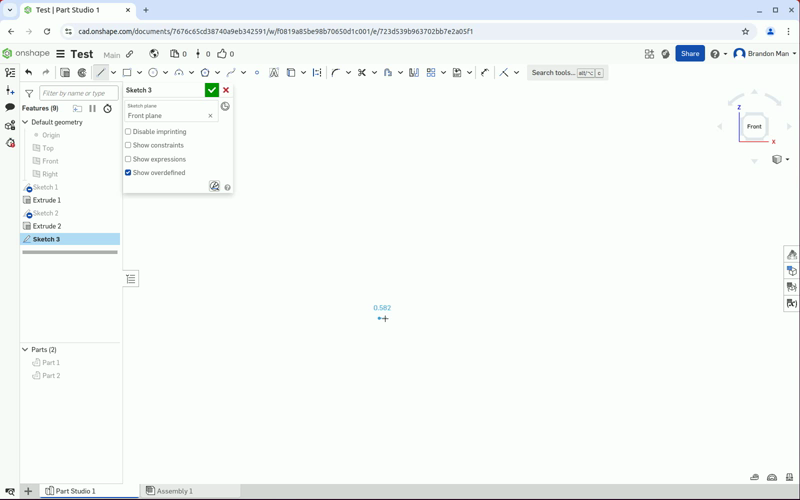
scroll(6)
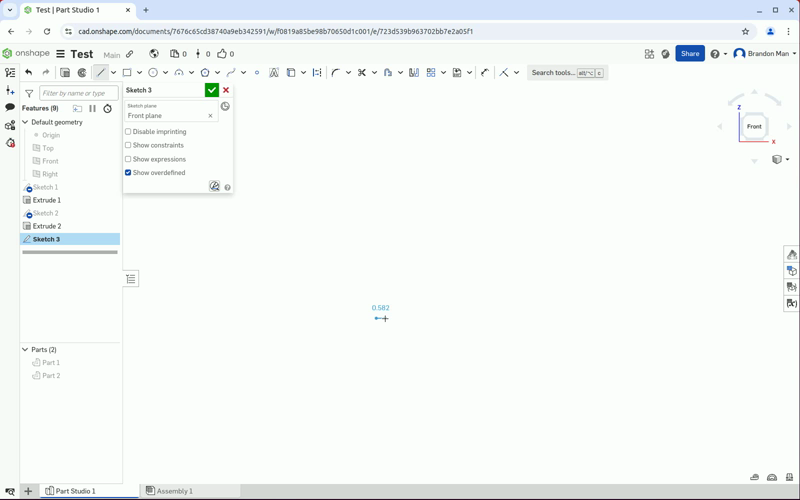
scroll(6)
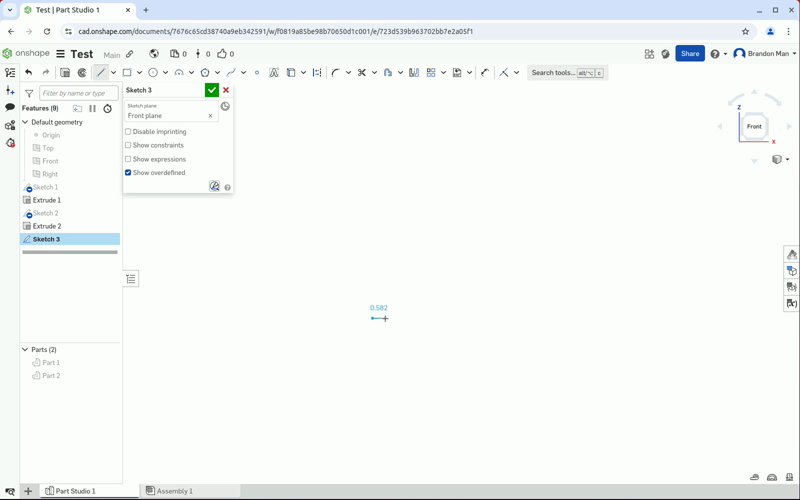
scroll(6)
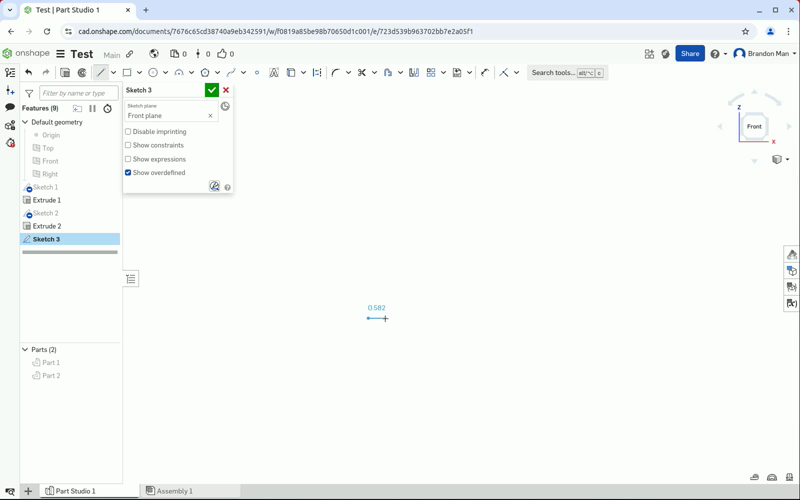
scroll(6)
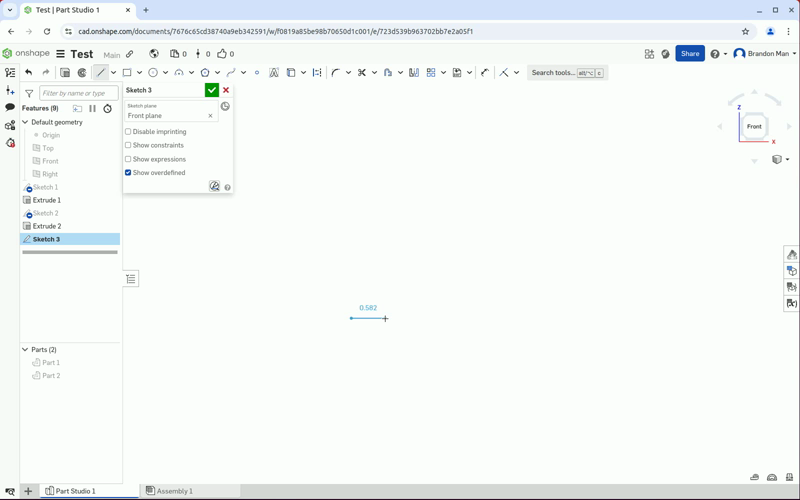
click(385, 318)
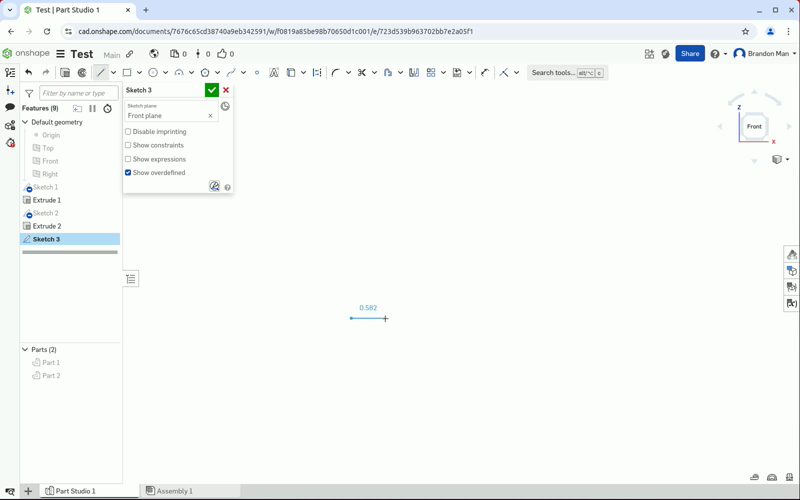
scroll(-6)
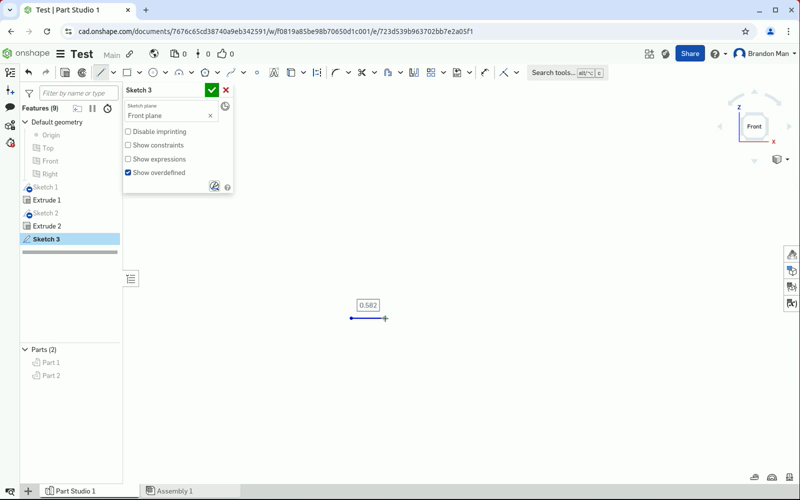
scroll(-6)
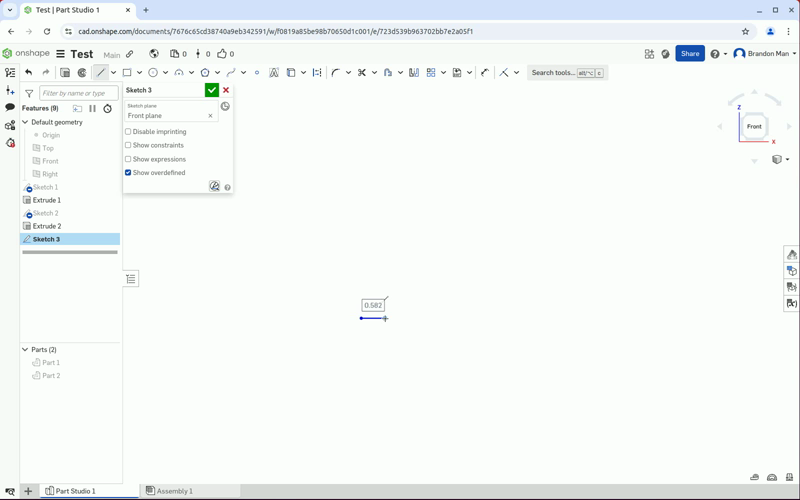
scroll(-6)
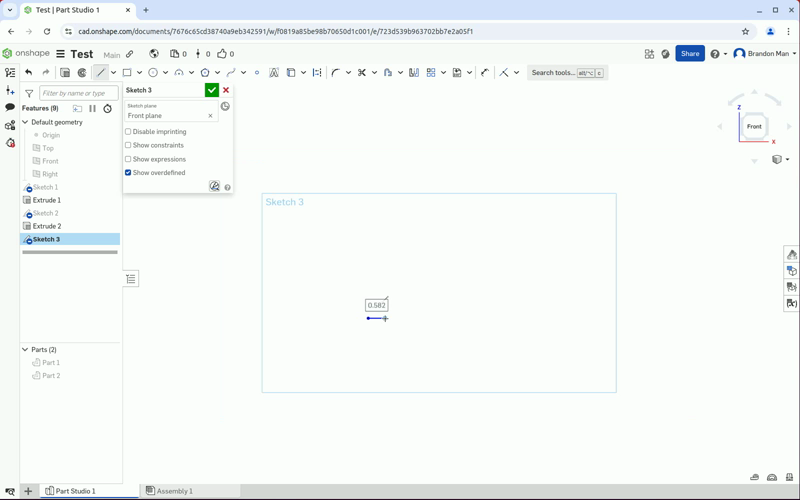
scroll(-6)
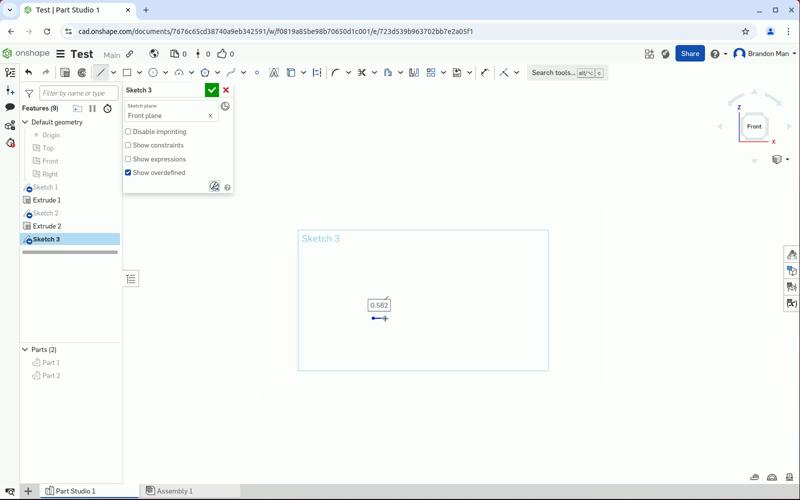
scroll(-6)
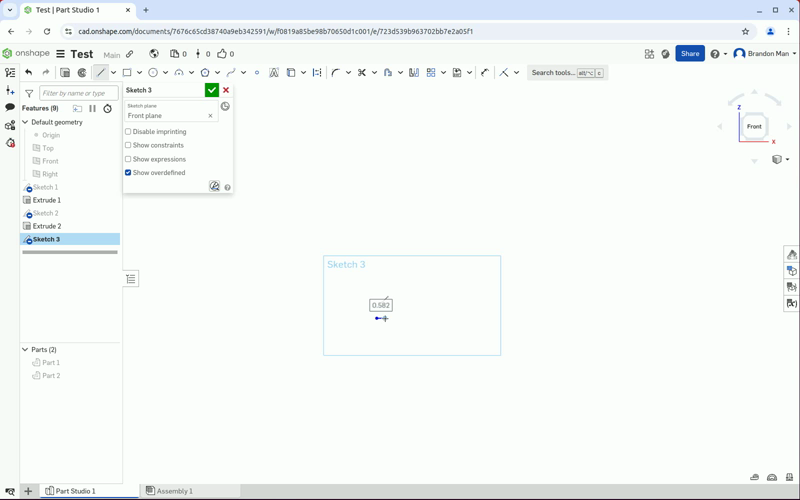
scroll(-6)
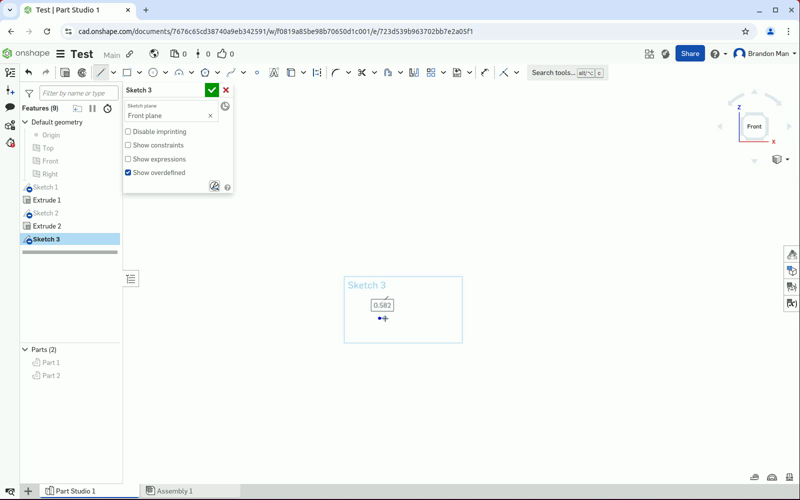
scroll(-6)
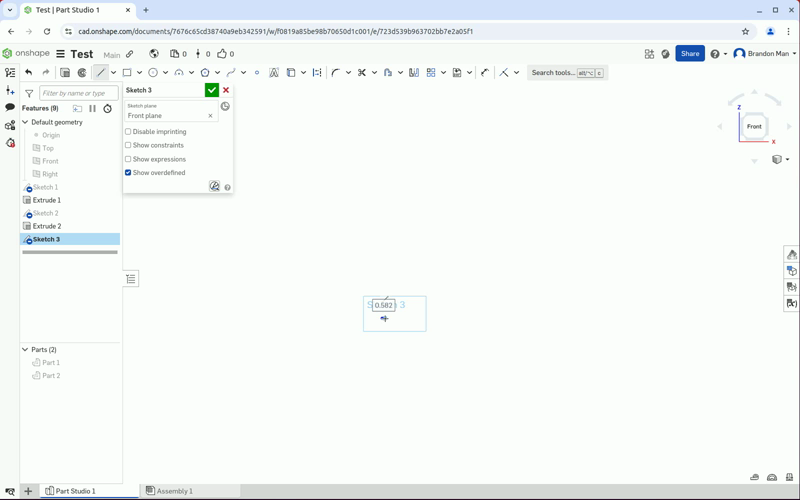
key_up(shift)
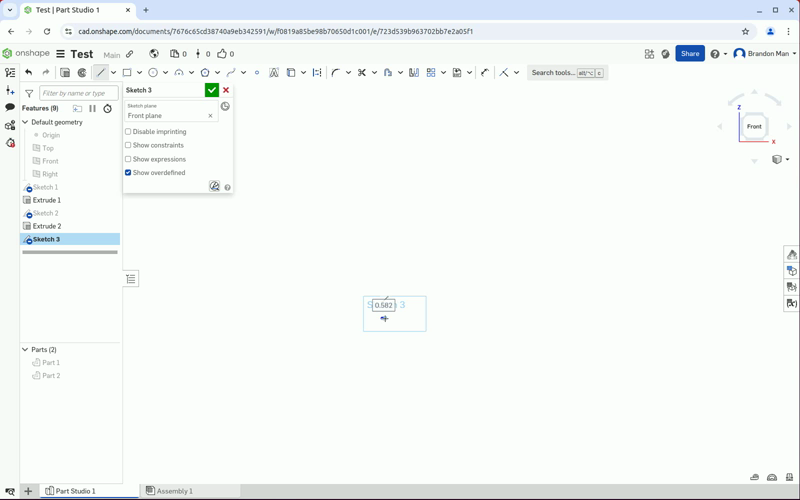
key(esc)
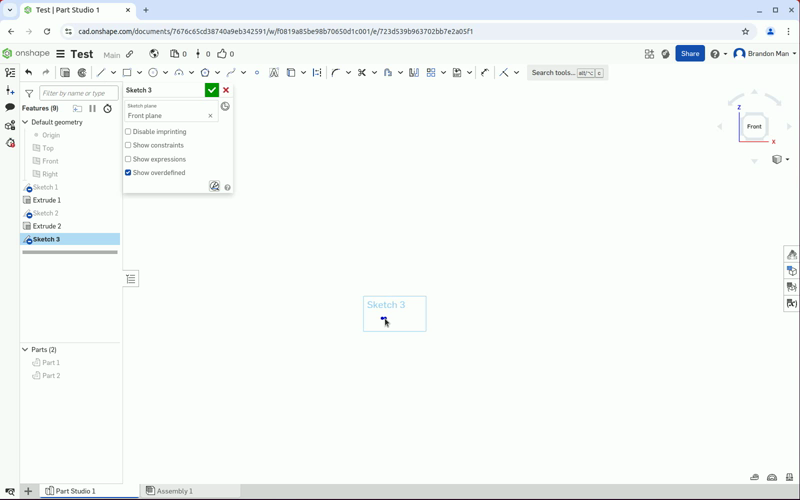
key(a)
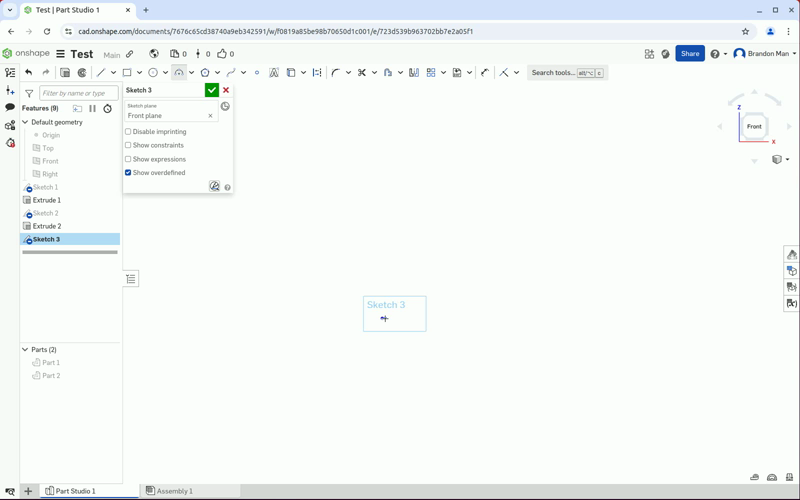
mouse_move(385, 318)
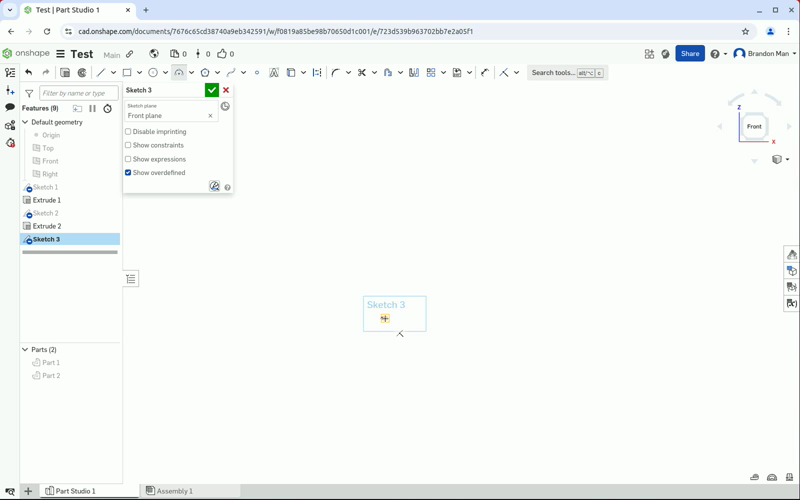
scroll(6)
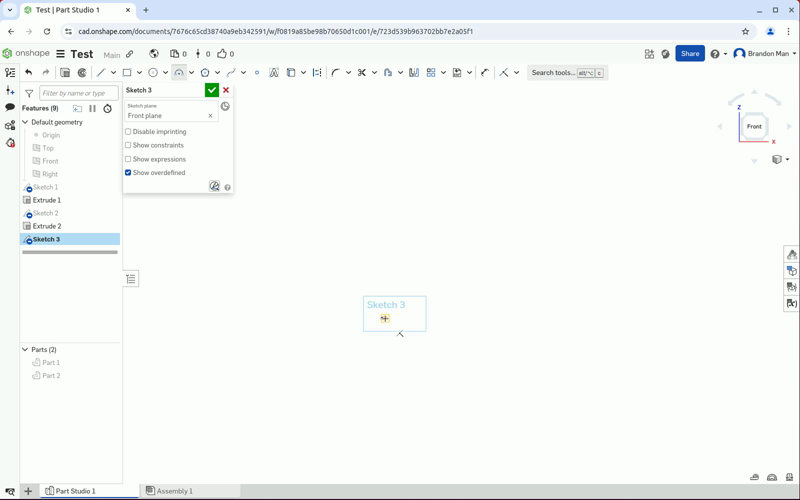
scroll(6)
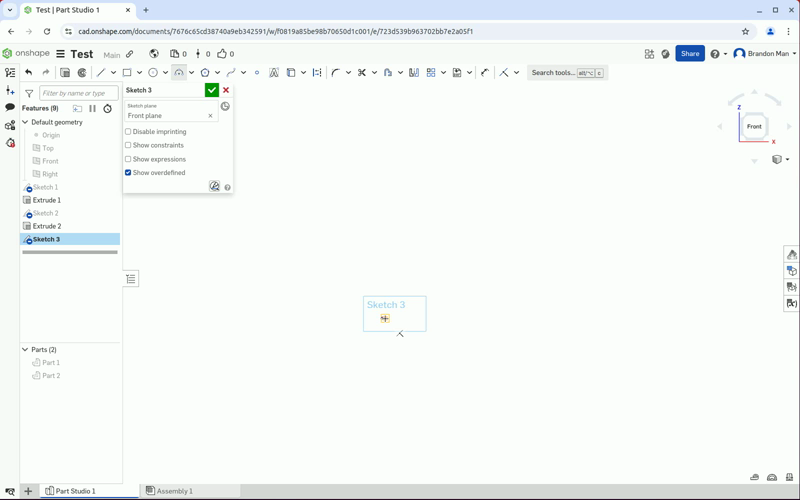
scroll(6)
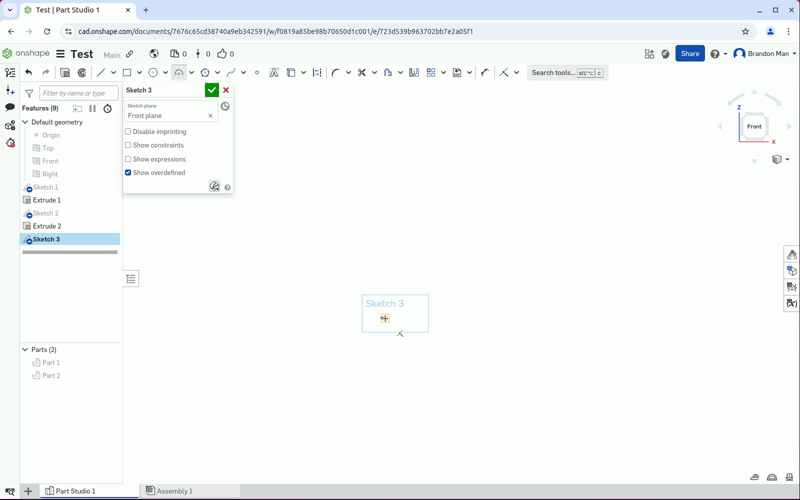
scroll(6)
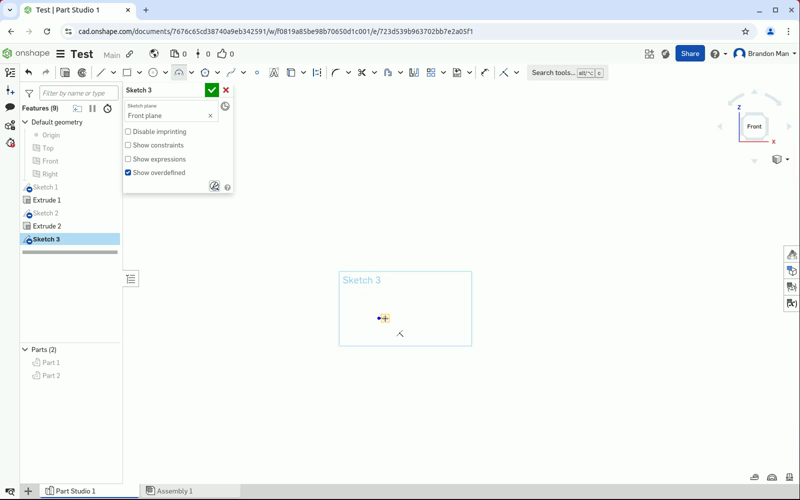
scroll(6)
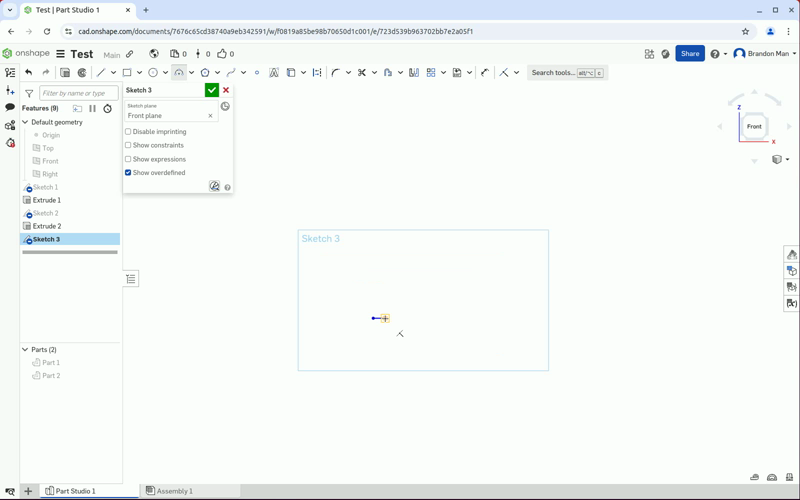
scroll(6)
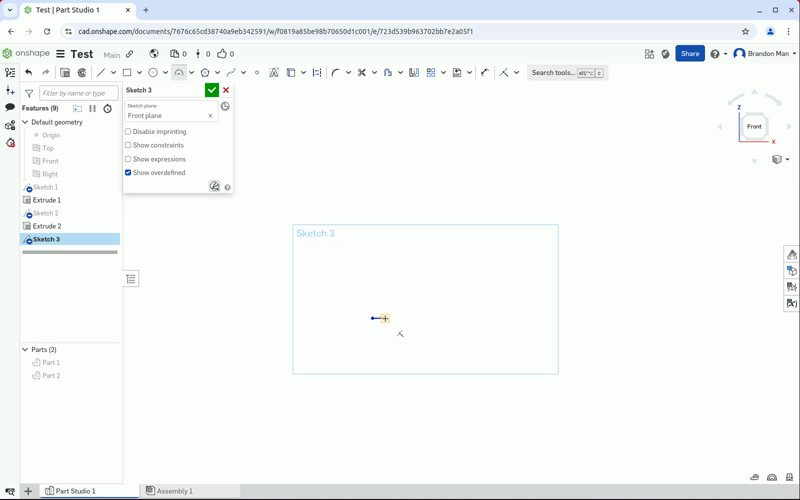
scroll(6)
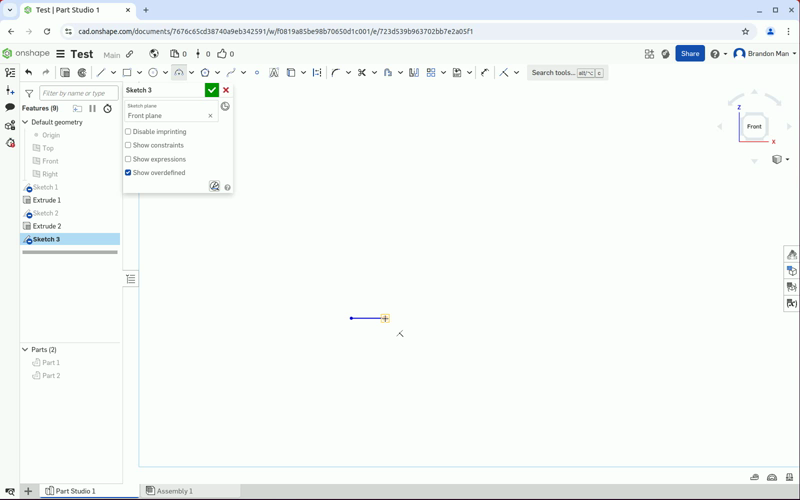
click(385, 318)
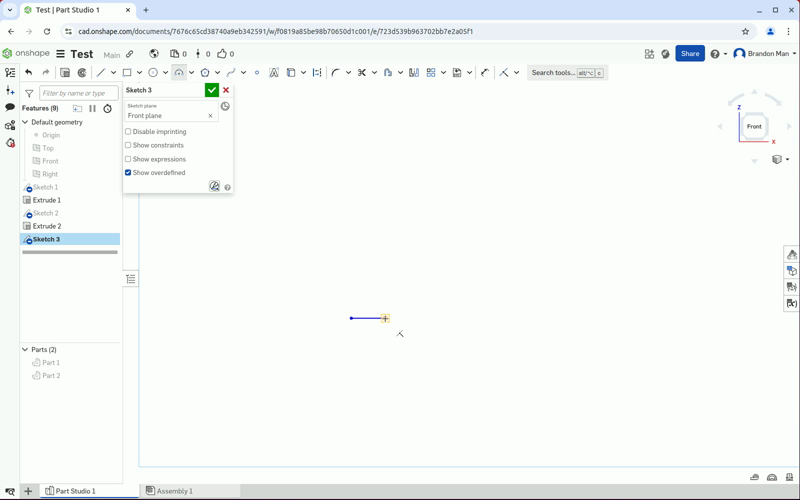
scroll(-6)
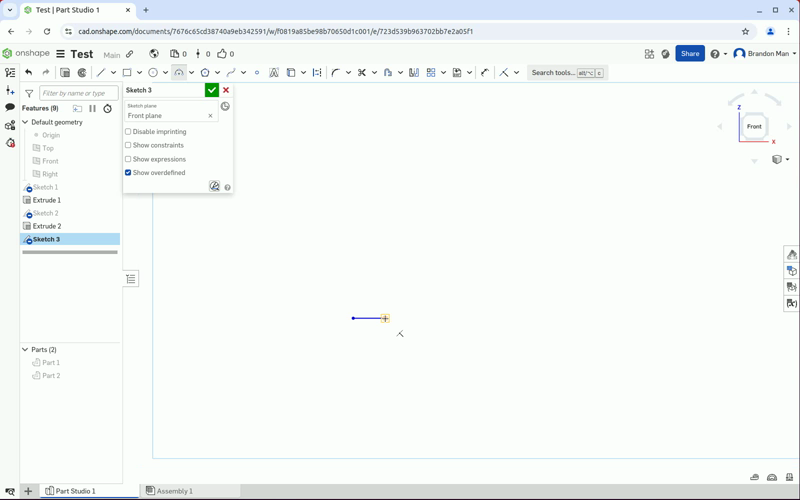
scroll(-6)
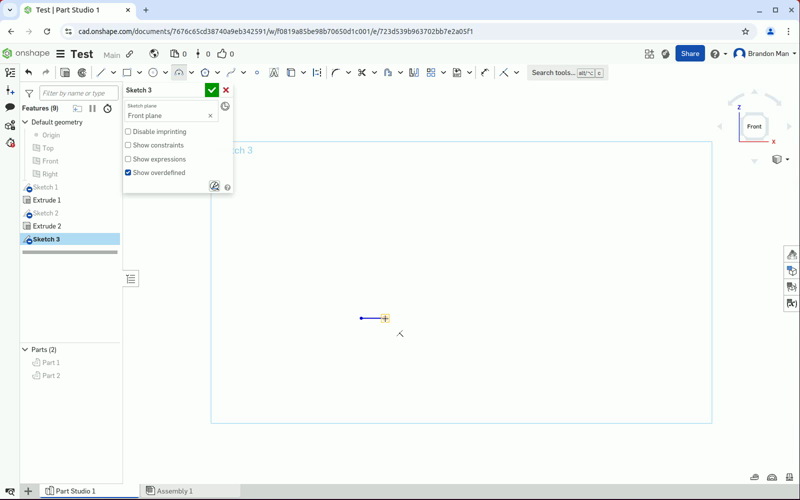
scroll(-6)
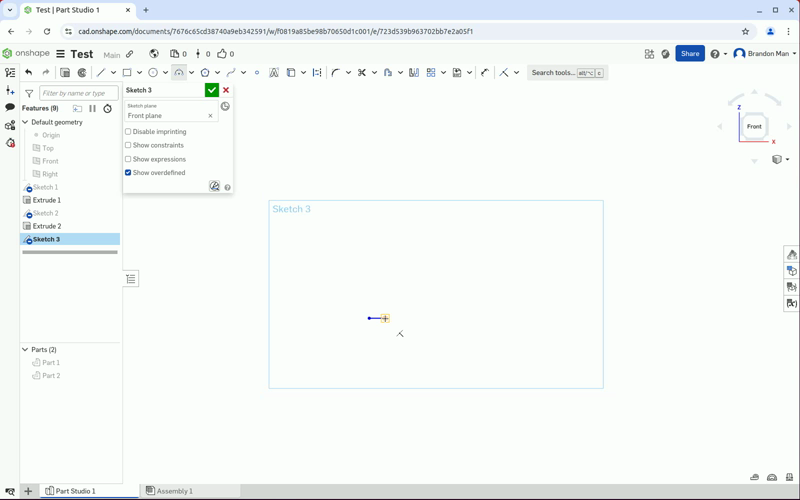
scroll(-6)
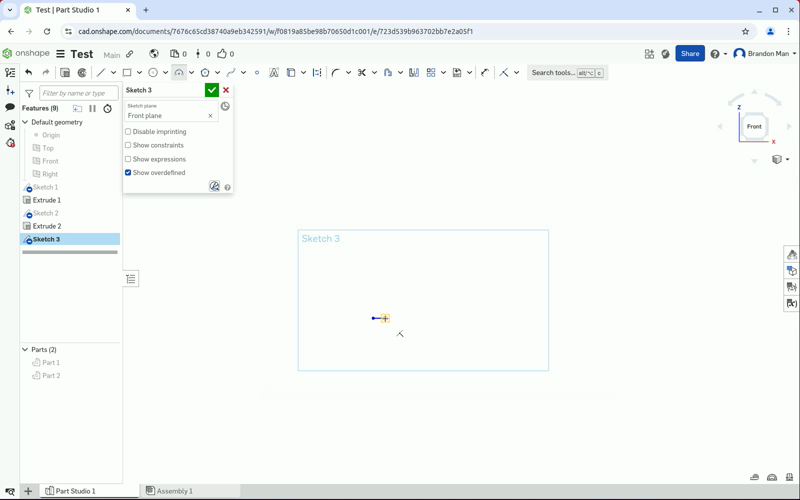
scroll(-6)
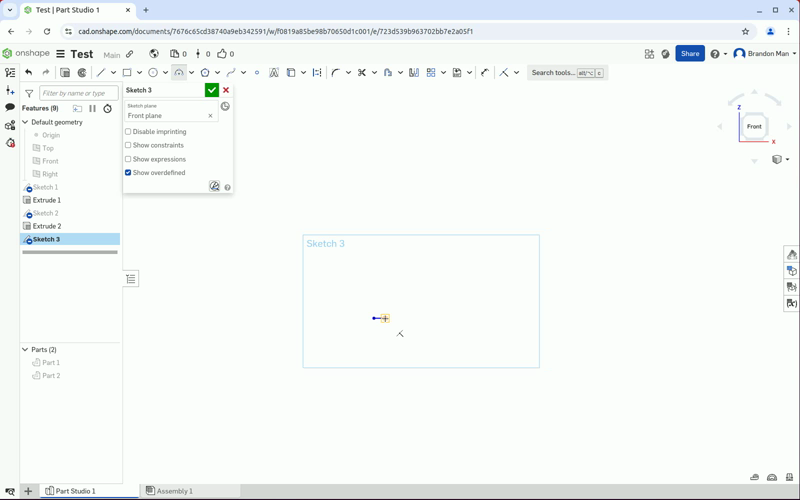
scroll(-6)
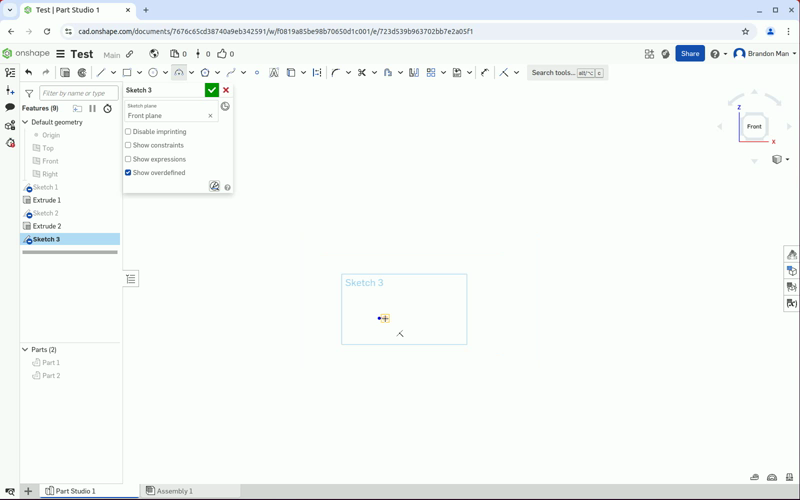
scroll(-6)
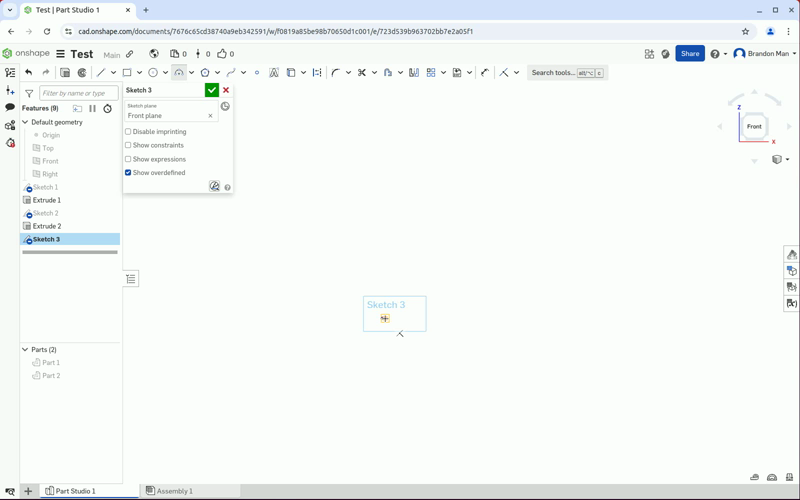
mouse_move(382, 318)
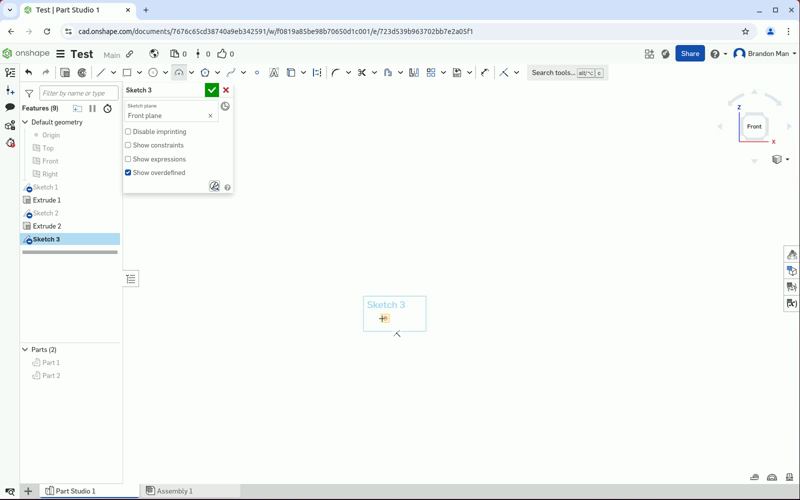
scroll(6)
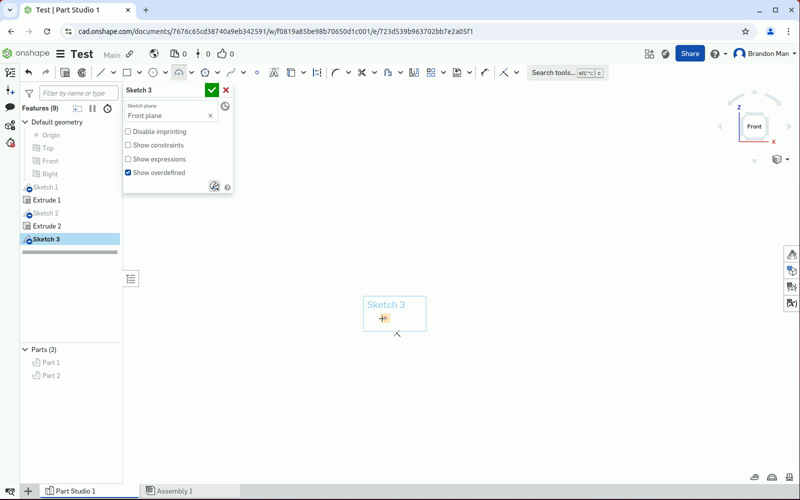
scroll(6)
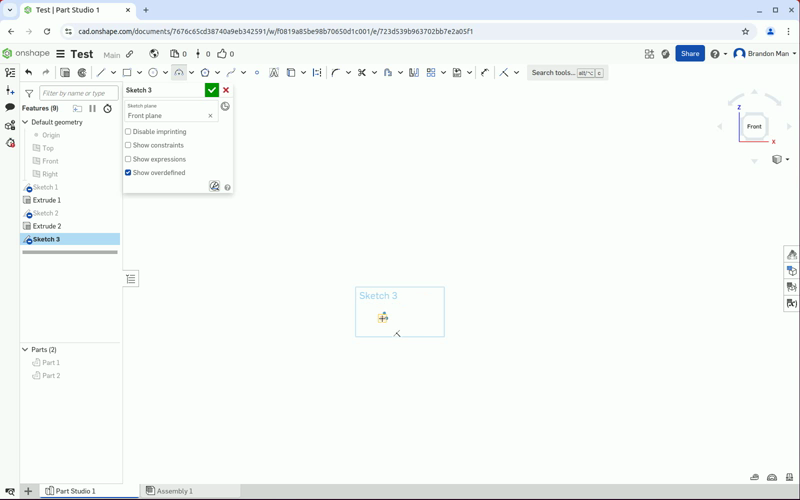
scroll(6)
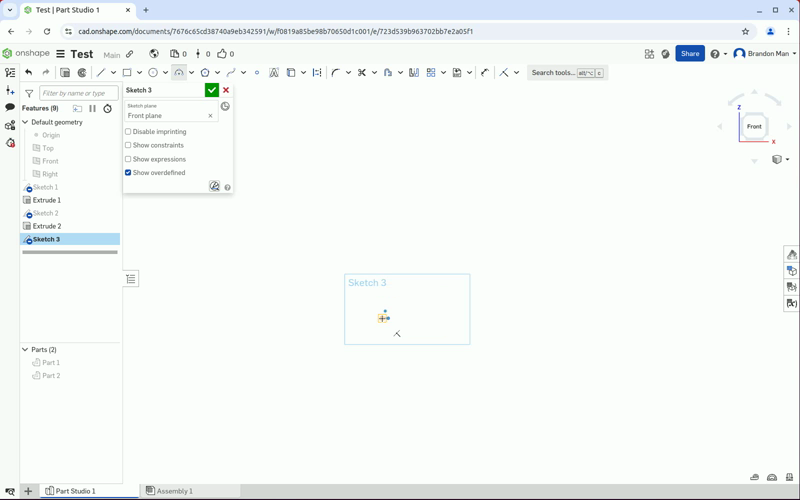
scroll(6)
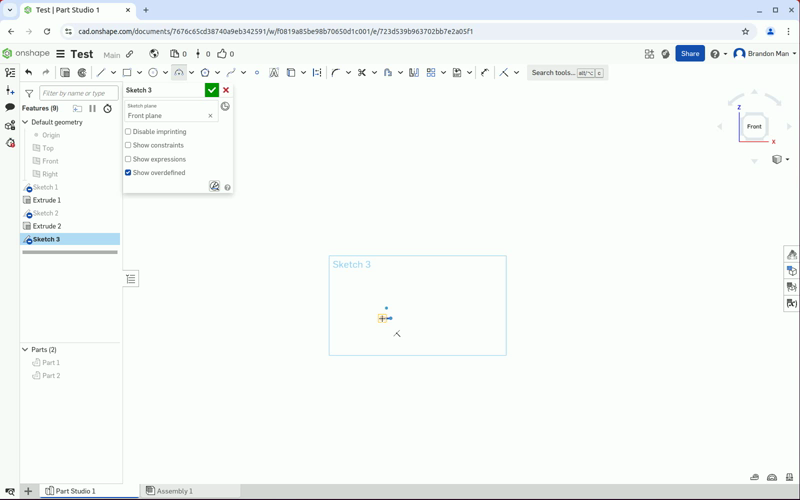
scroll(6)
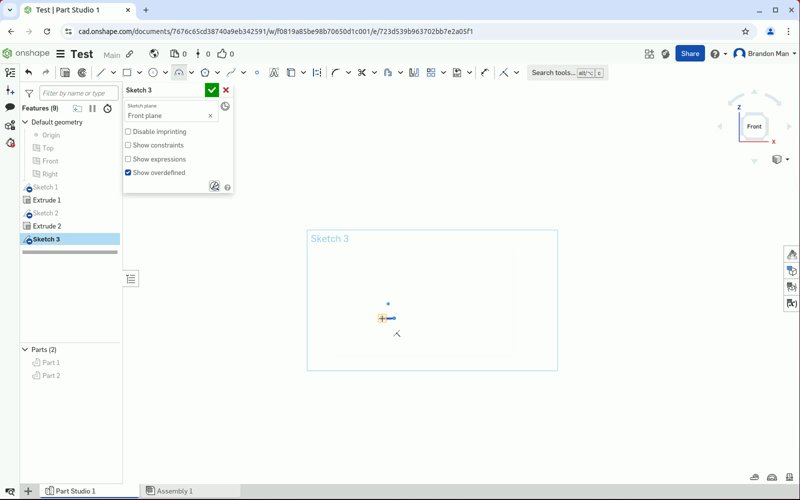
scroll(6)
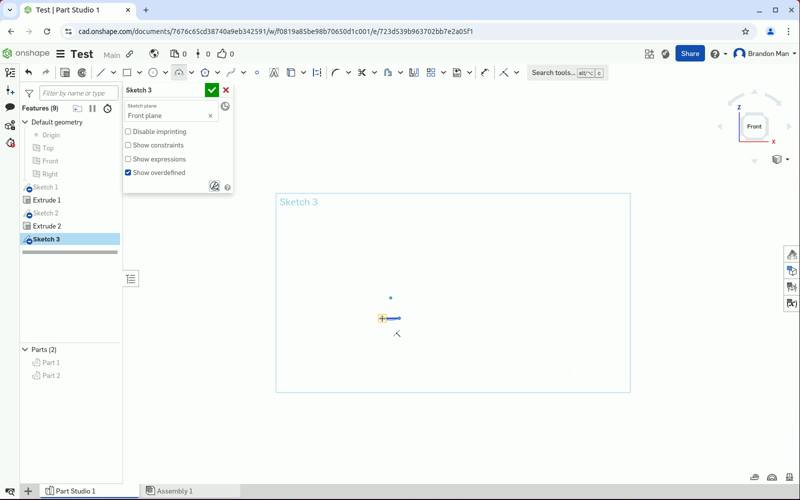
scroll(6)
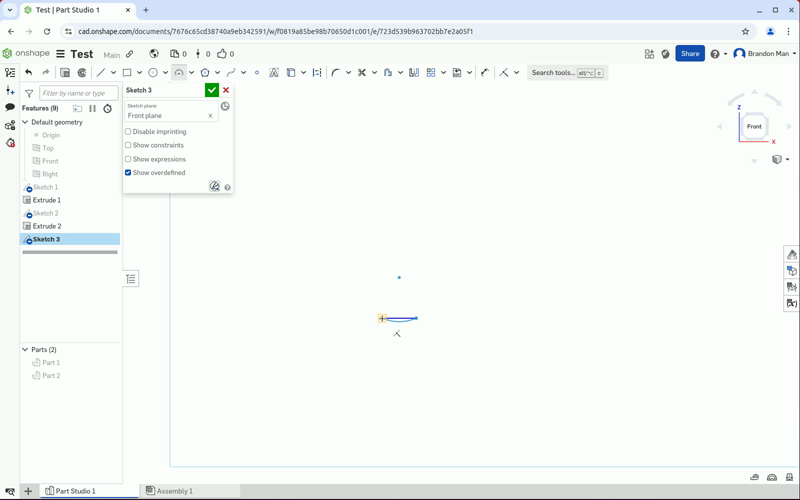
click(382, 318)
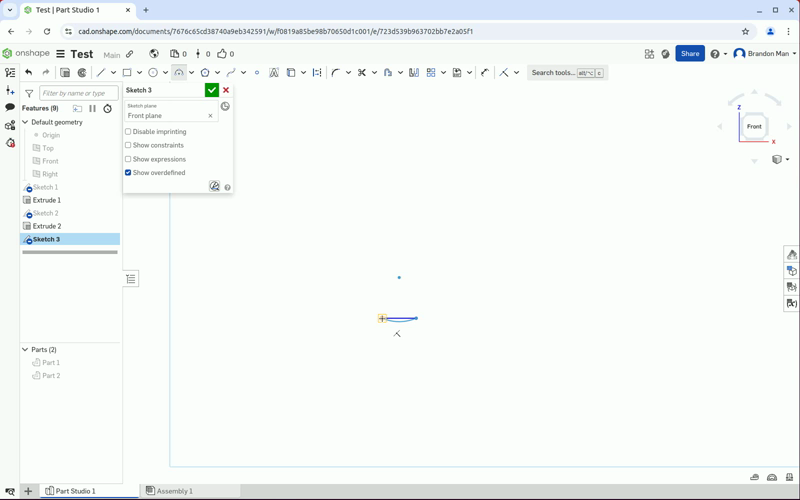
scroll(-6)
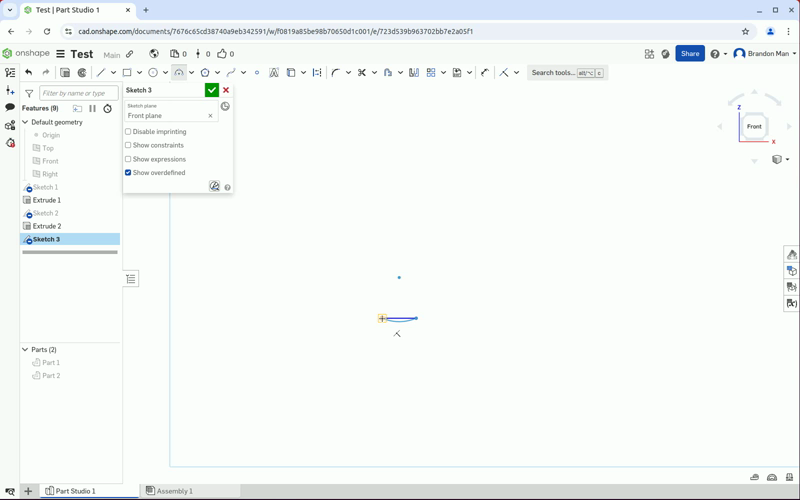
scroll(-6)
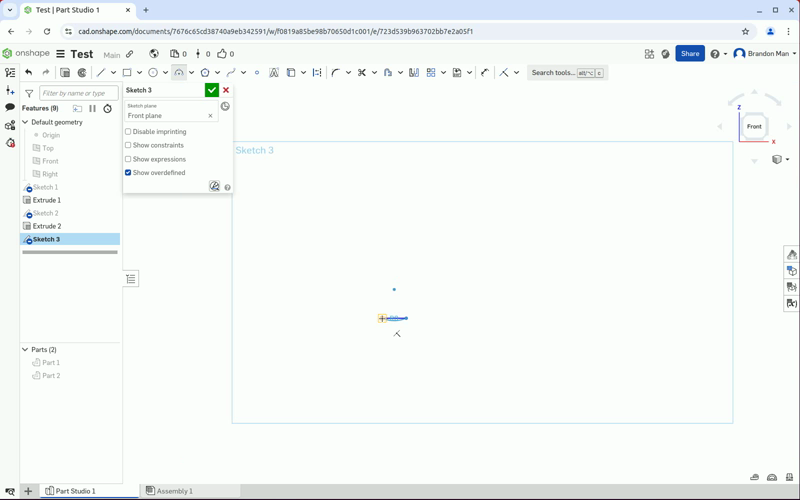
scroll(-6)
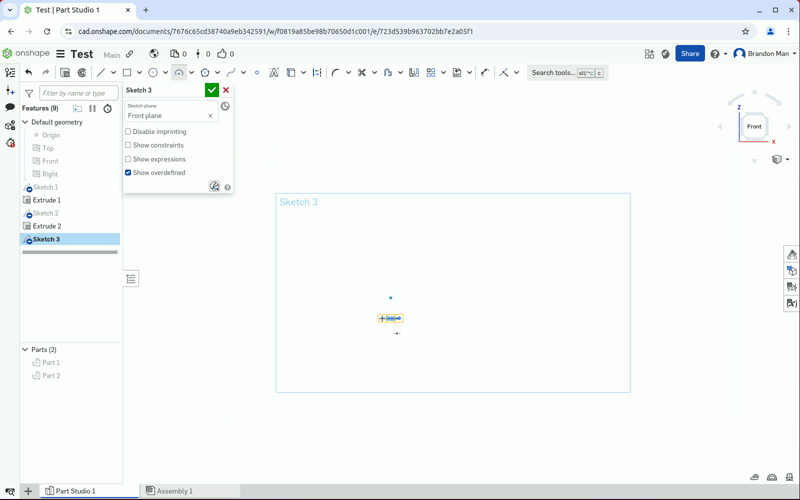
scroll(-6)
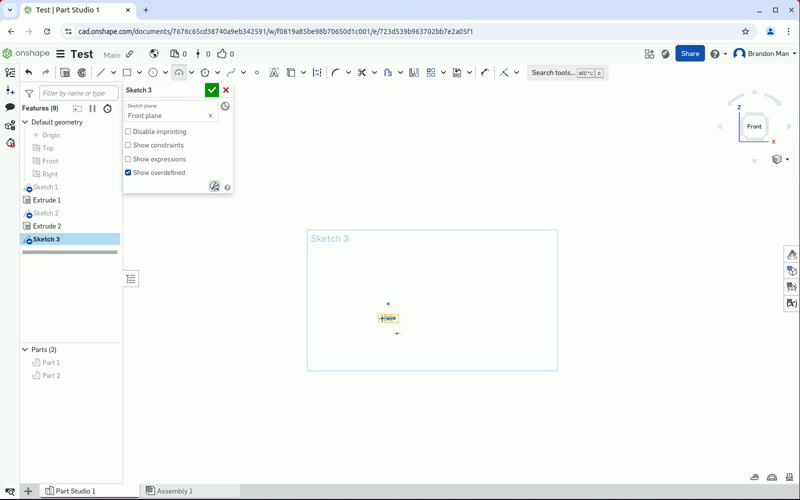
scroll(-6)
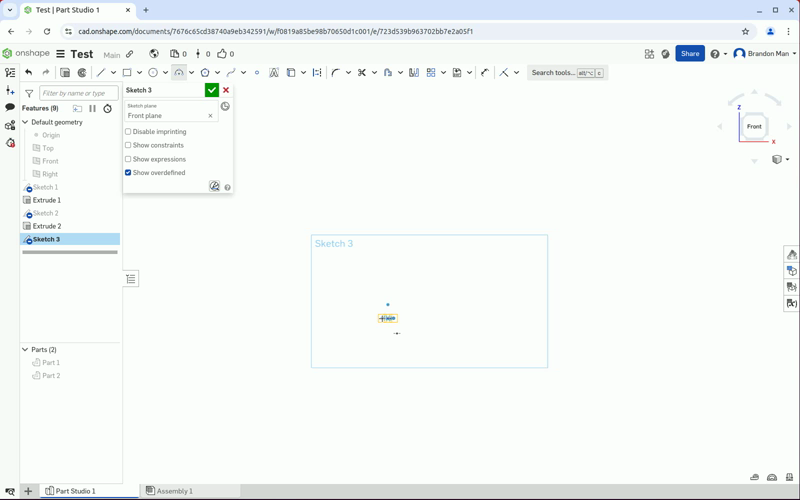
scroll(-6)
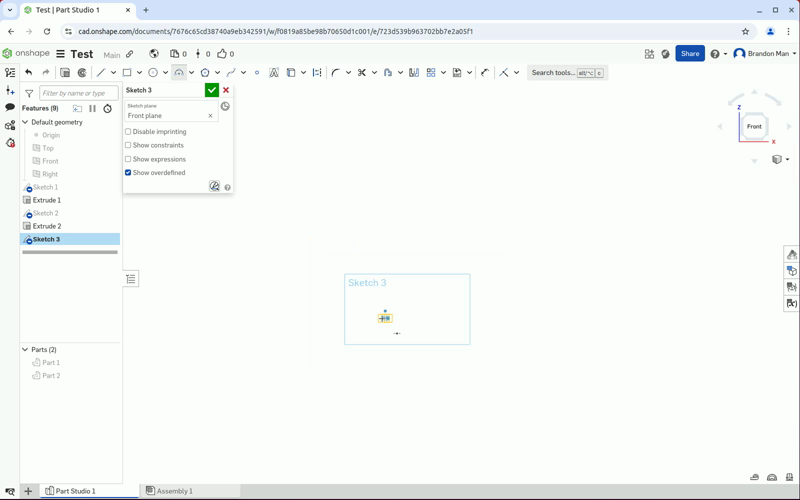
scroll(-6)
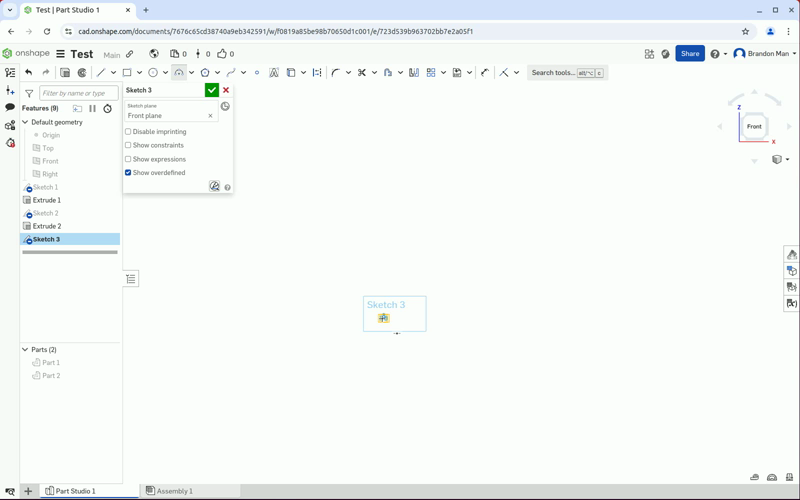
key_down(shift)
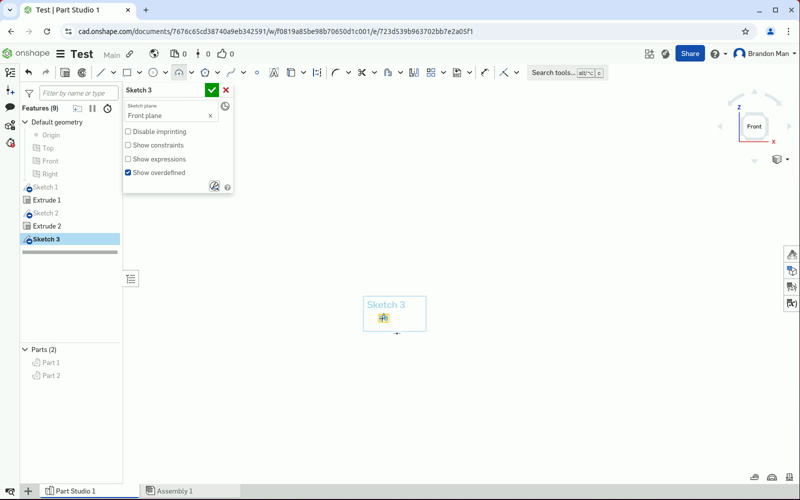
mouse_move(383, 256)
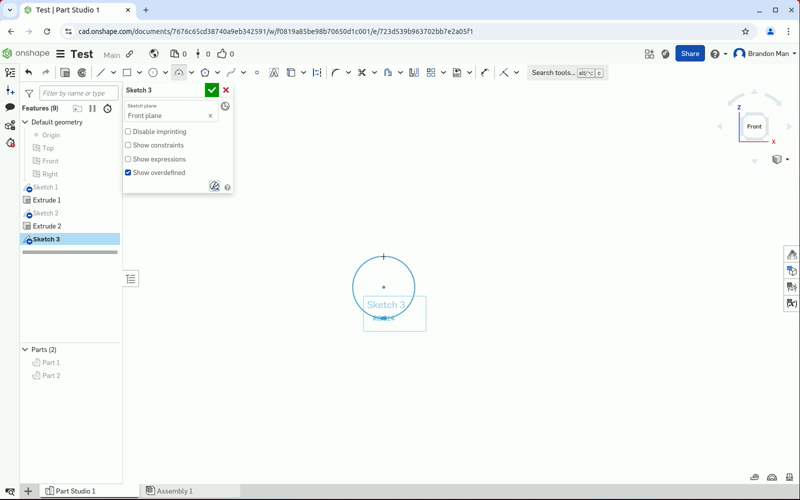
scroll(6)
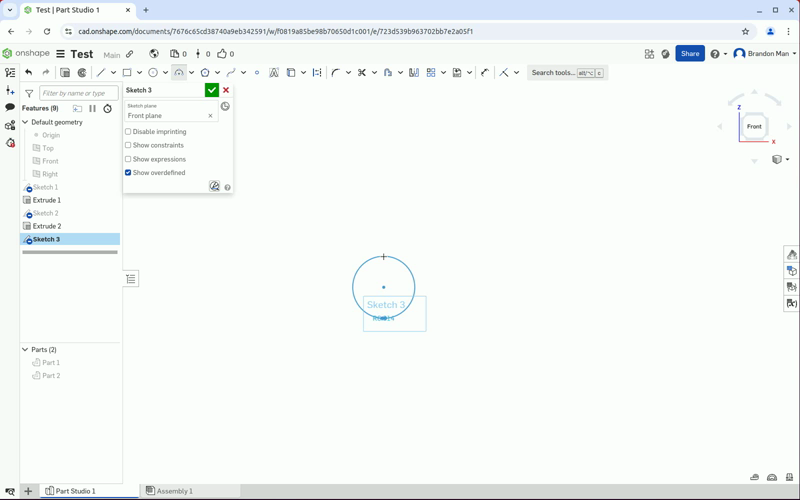
scroll(6)
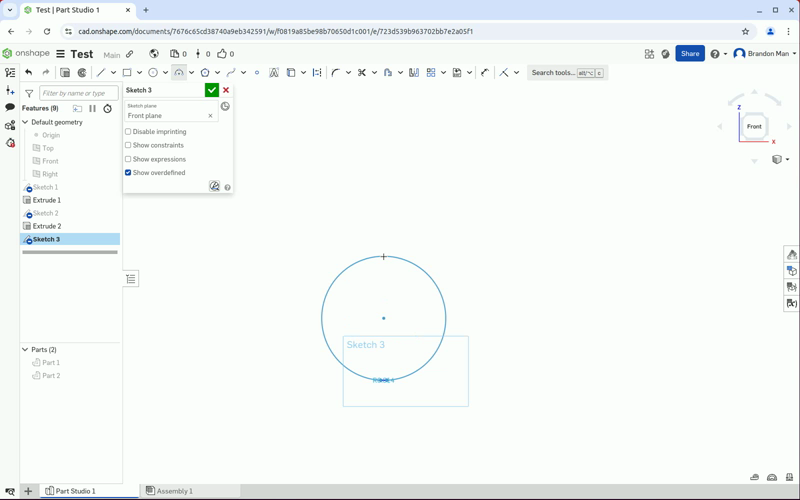
scroll(6)
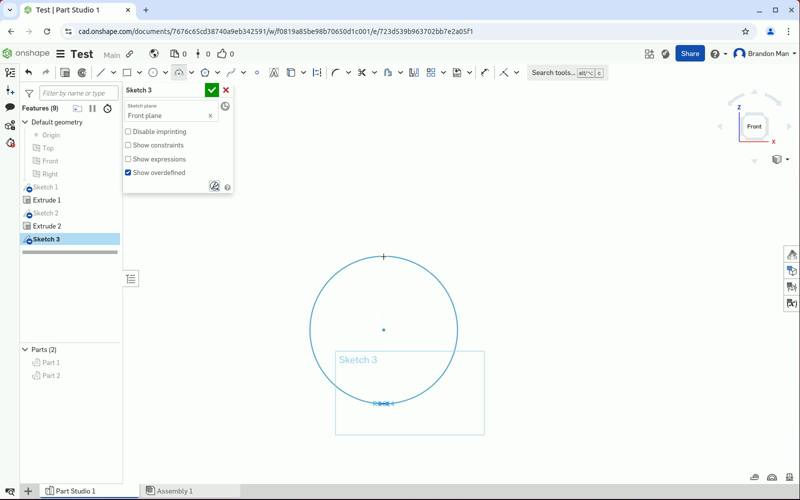
scroll(6)
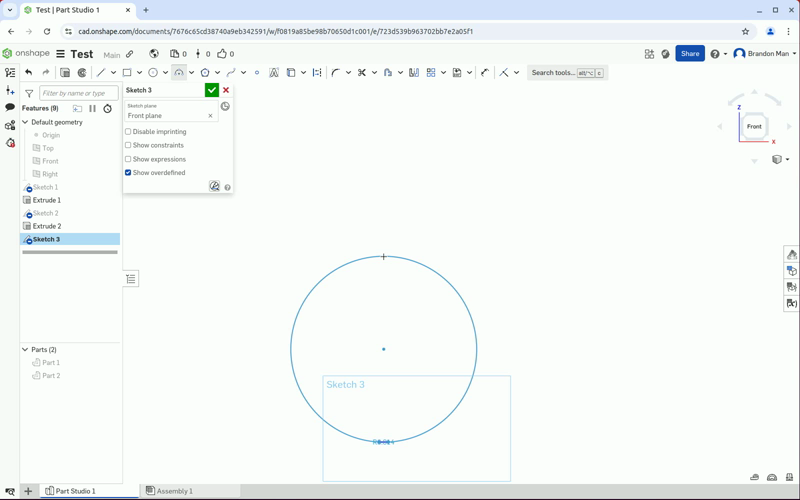
scroll(6)
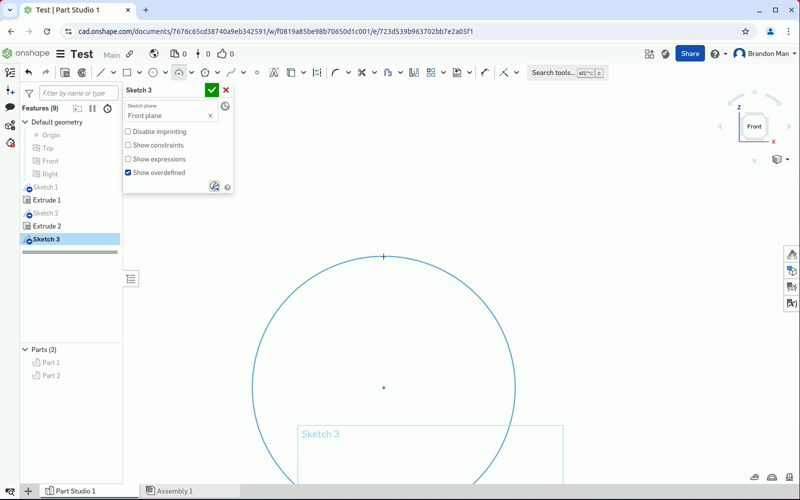
scroll(6)
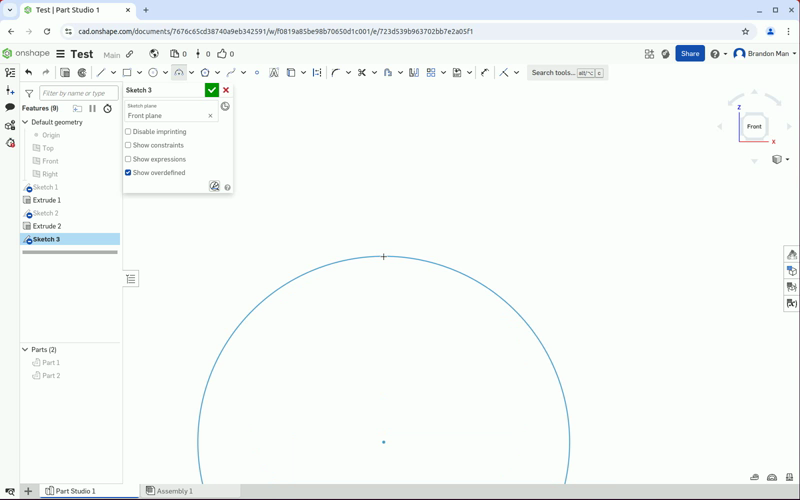
scroll(6)
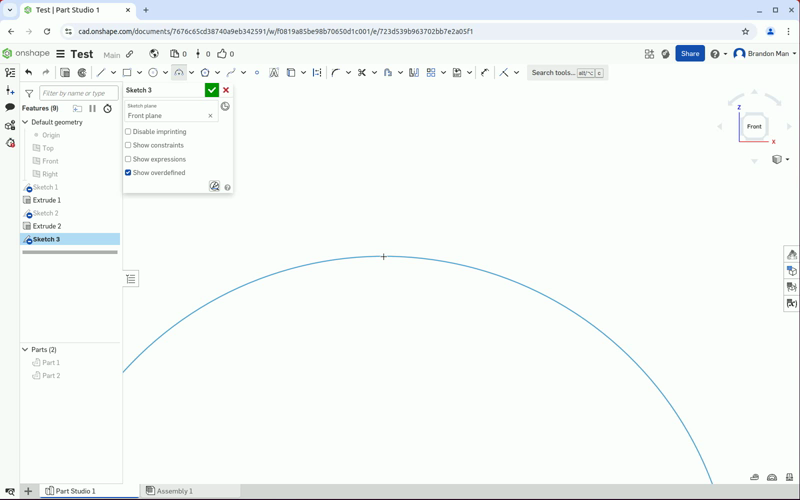
click(383, 256)
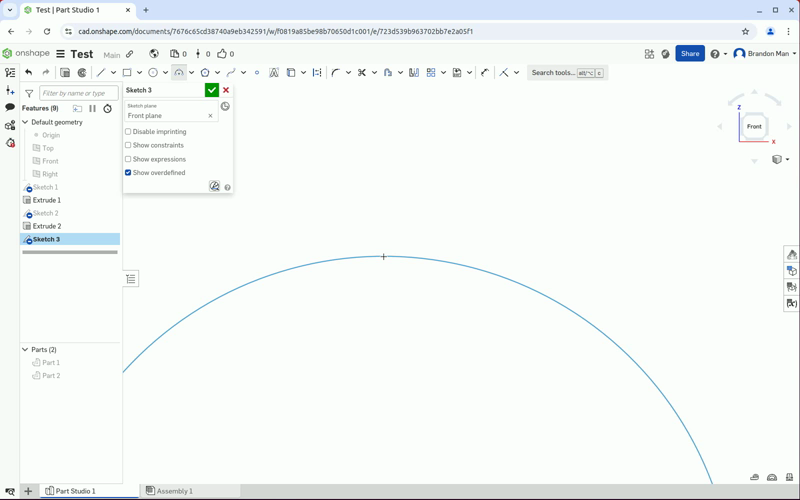
scroll(-6)
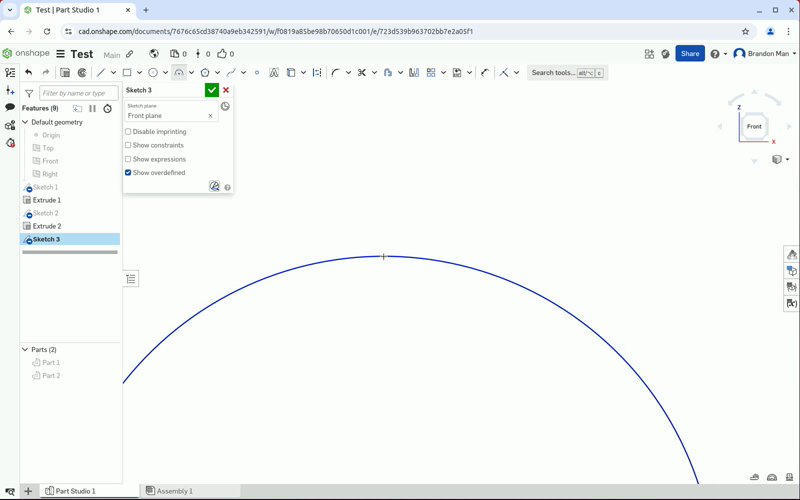
scroll(-6)
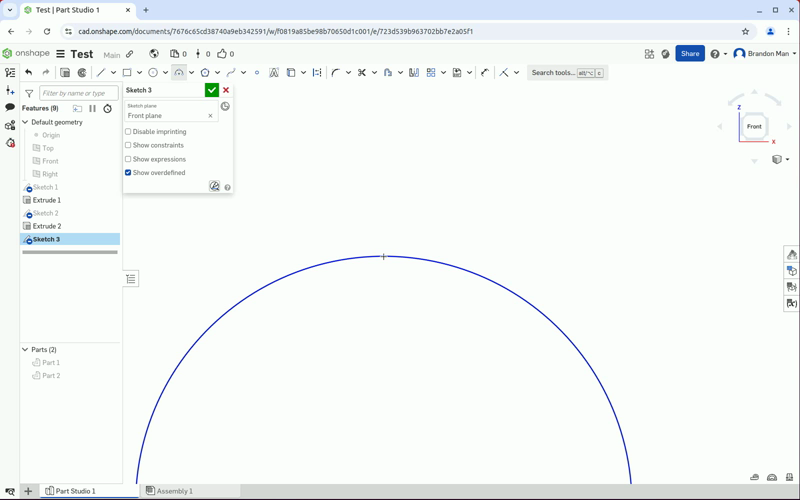
scroll(-6)
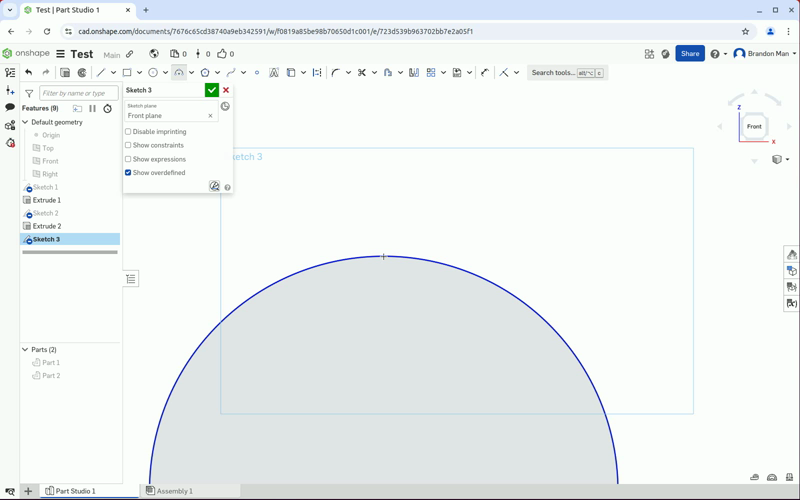
scroll(-6)
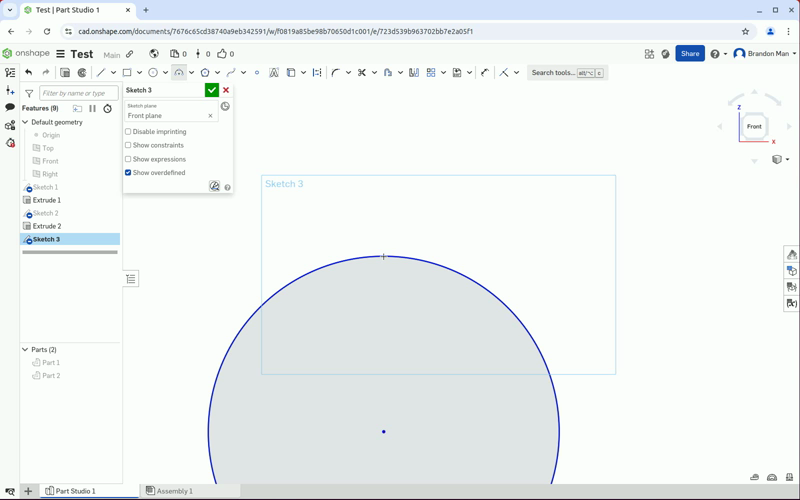
scroll(-6)
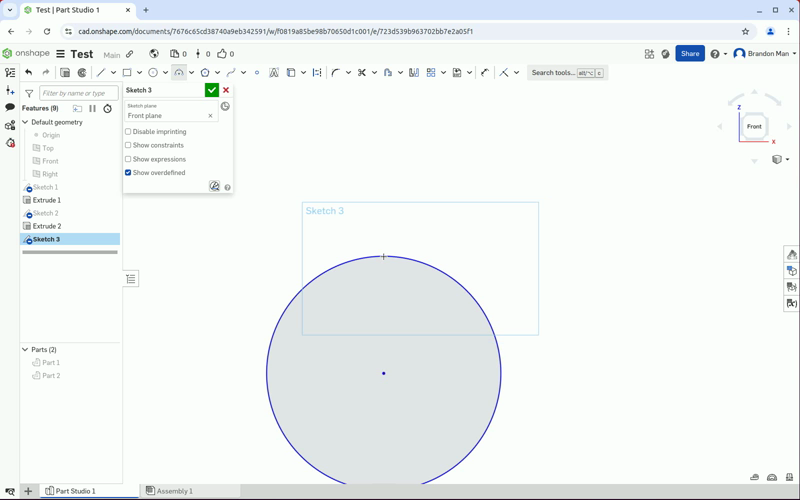
scroll(-6)
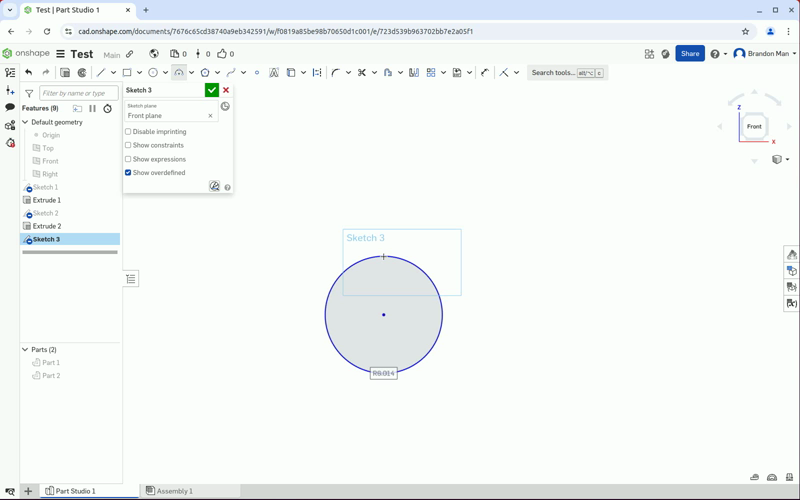
scroll(-6)
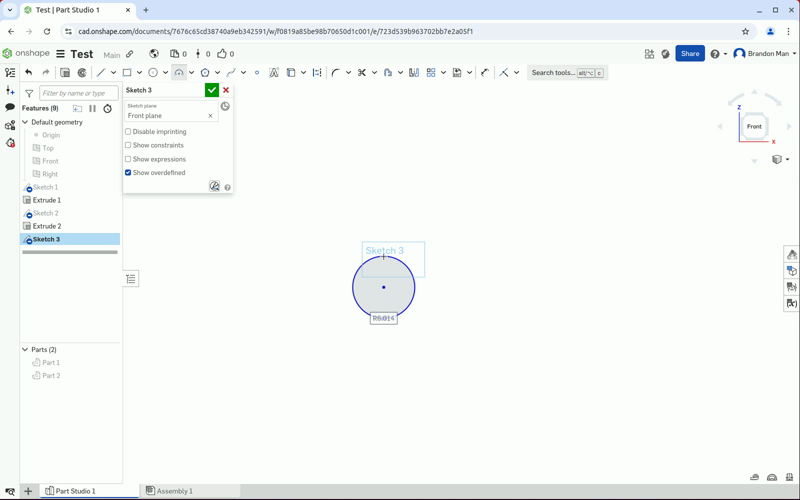
key_up(shift)
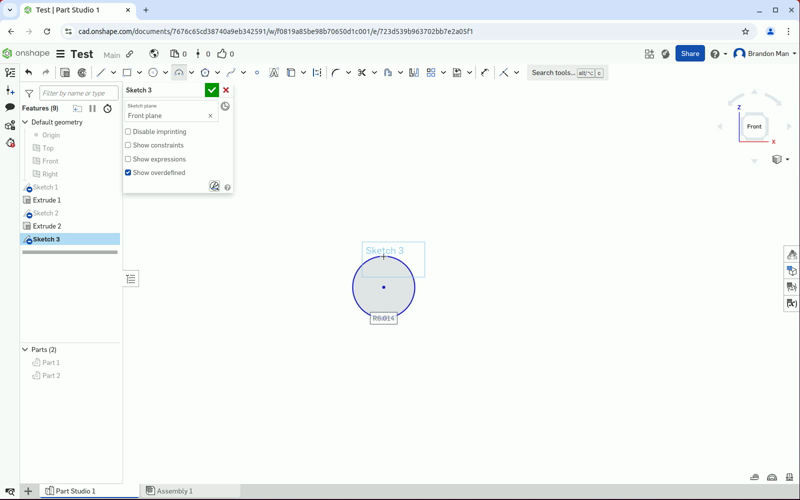
key(esc)
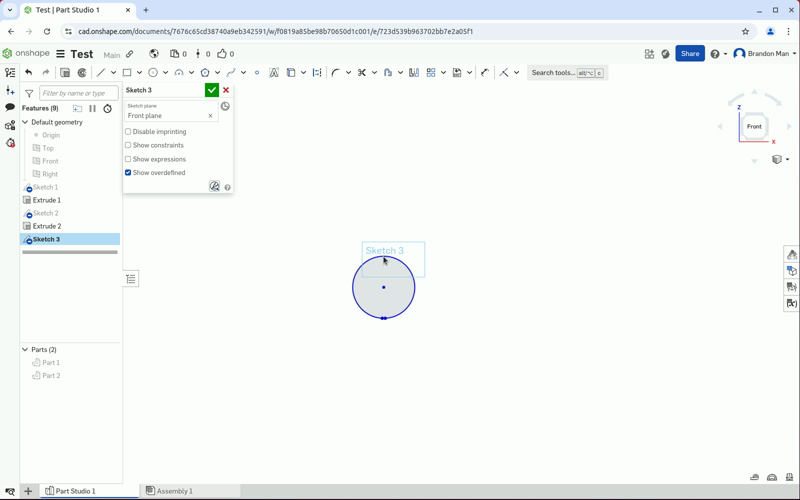
mouse_move(389, 303)
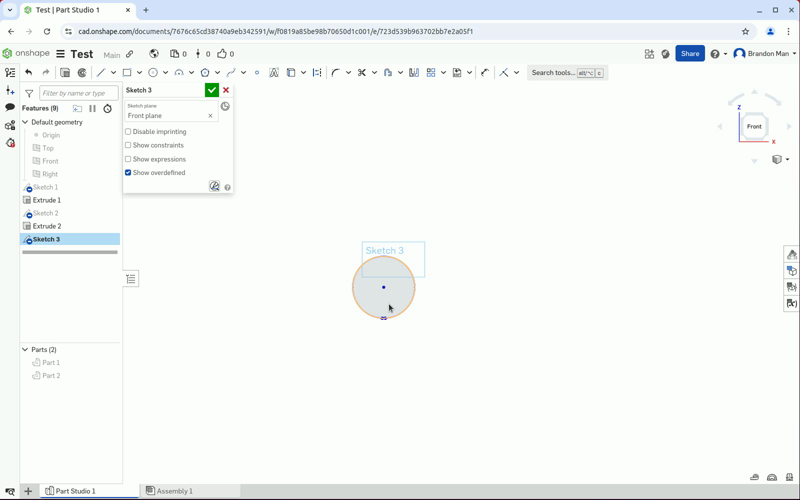
click(389, 303)
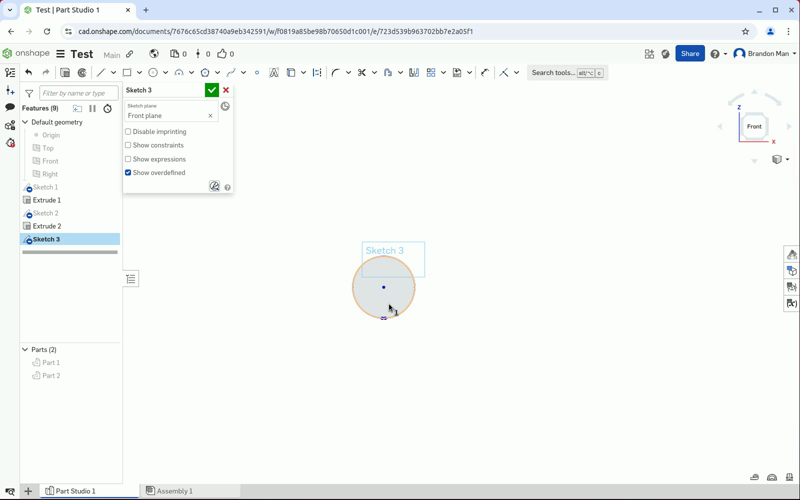
mouse_move(73, 352)
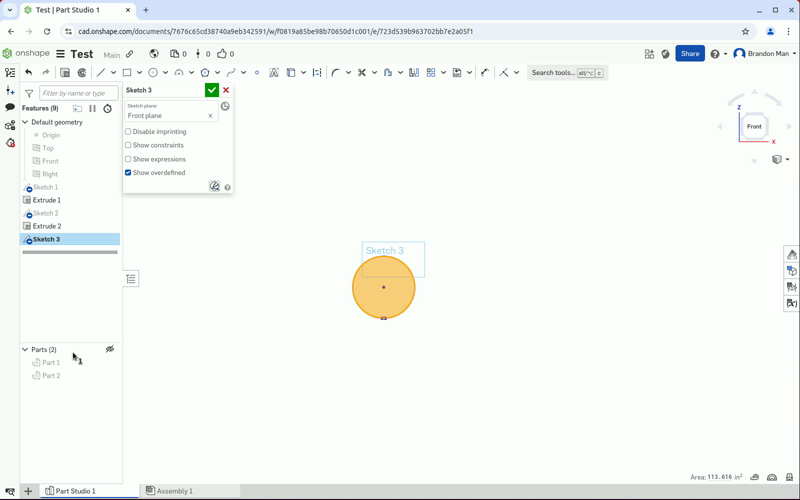
key(shift+y)
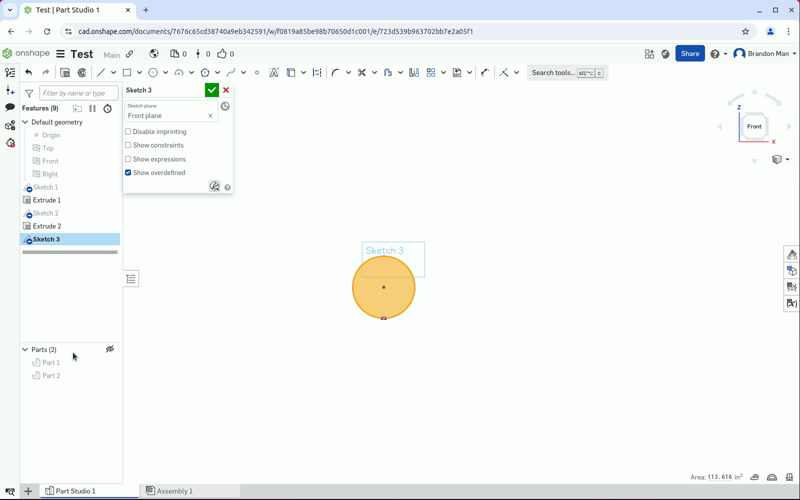
key(shift+e)
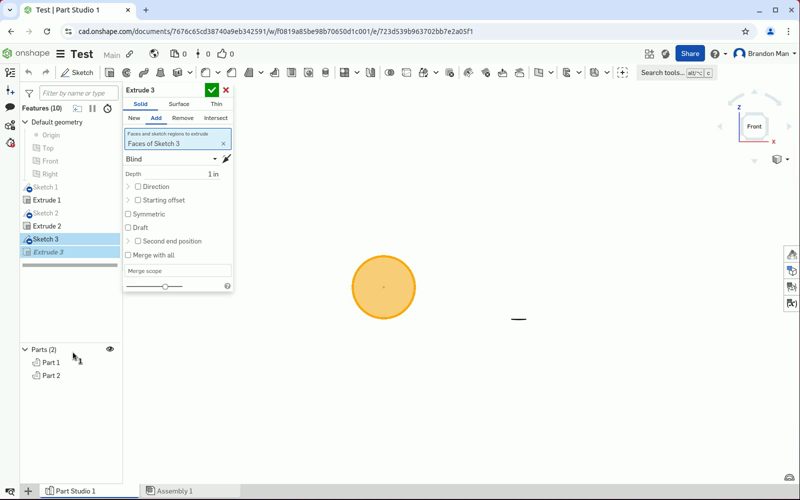
mouse_move(143, 106)
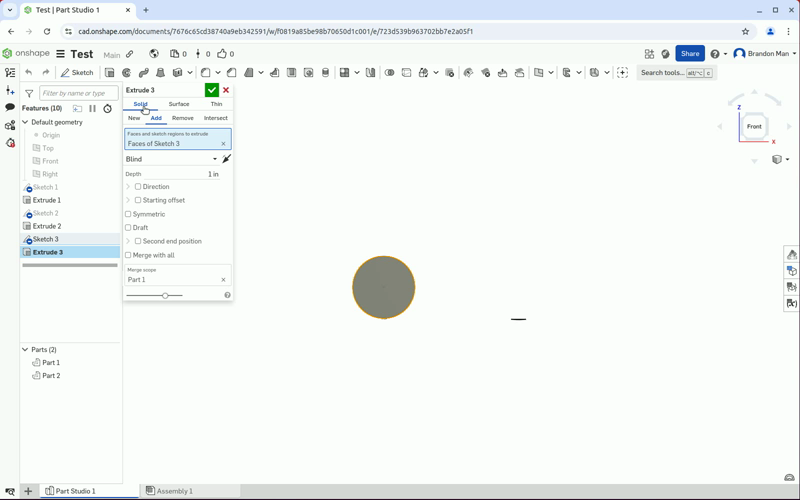
click(143, 106)
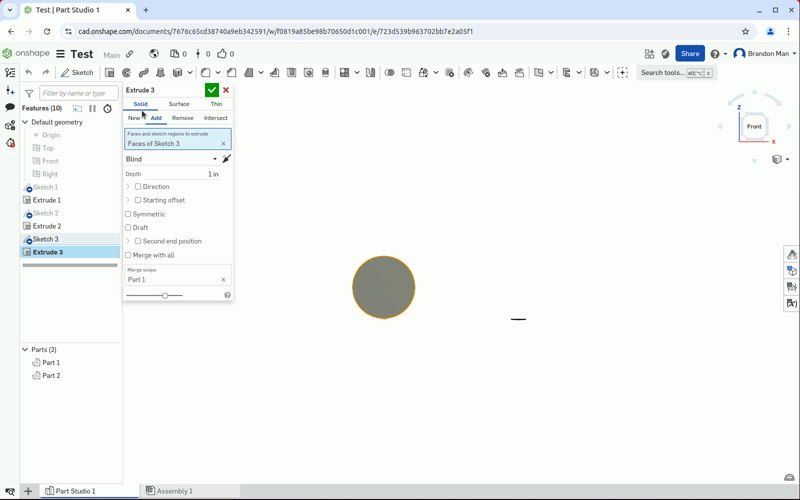
mouse_move(137, 120)
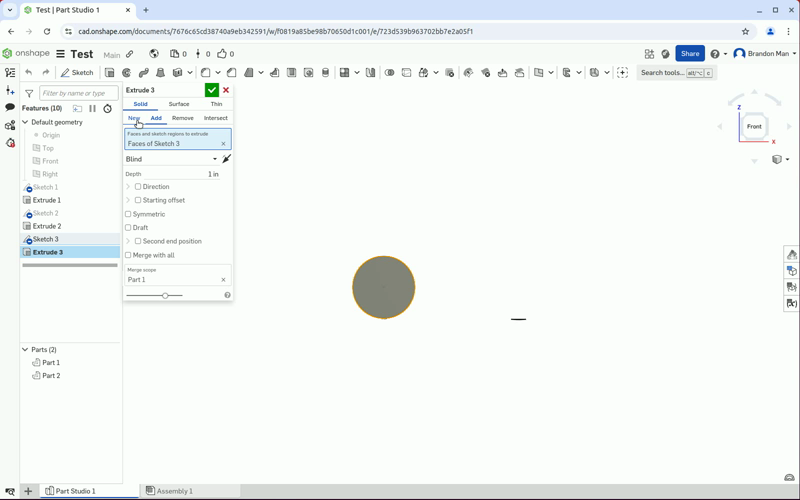
click(137, 120)
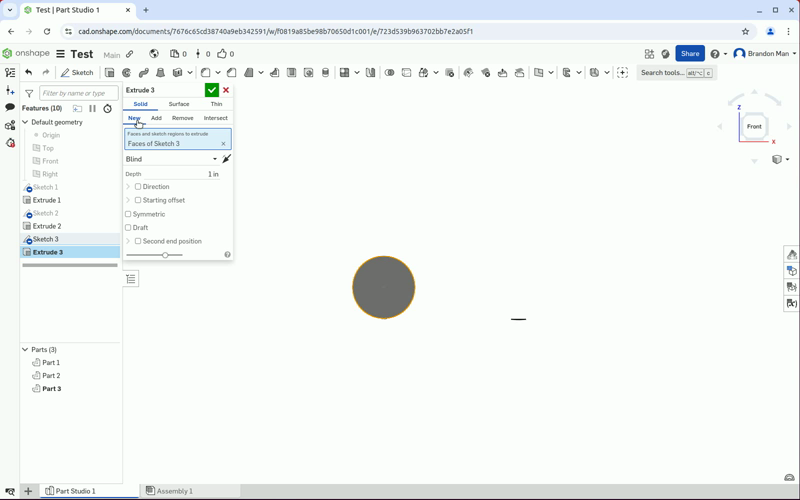
key(tab, 4)
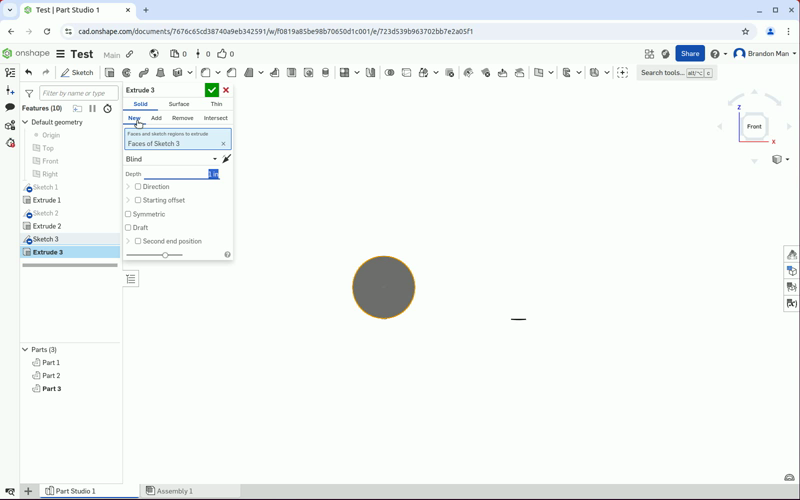
text(6.018)
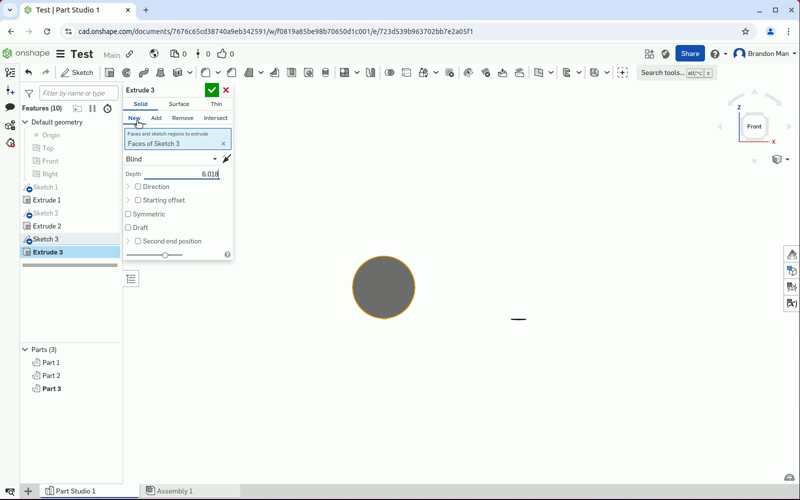
key(enter)
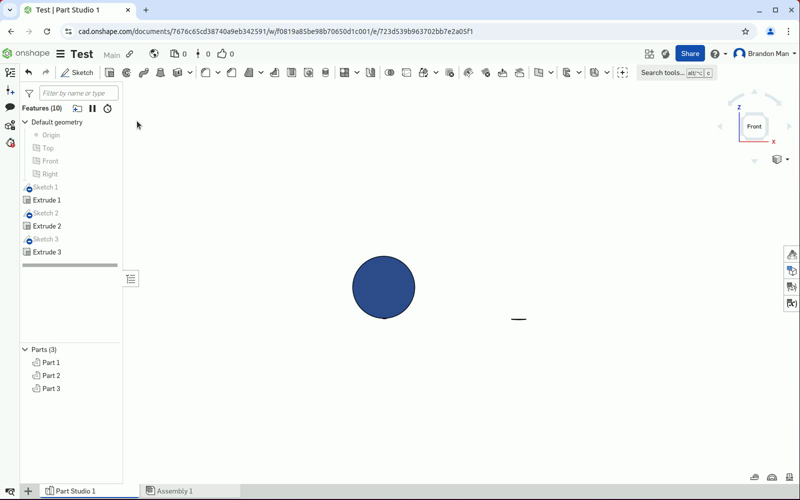
key(shift+h)
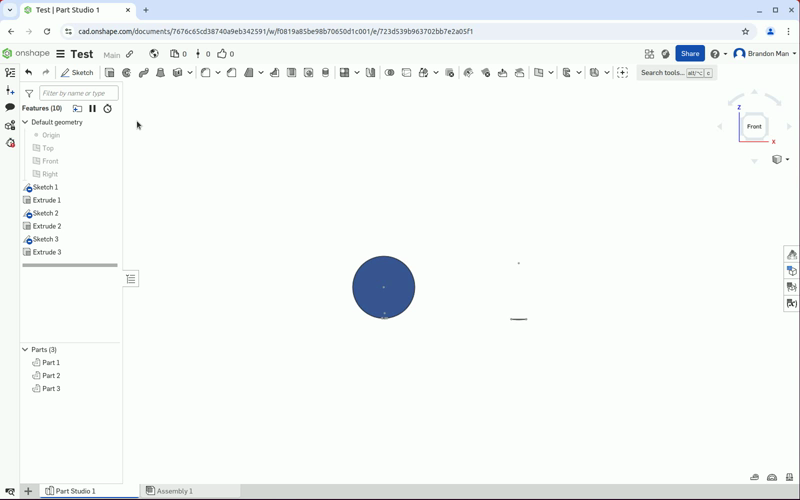
key(shift+h)
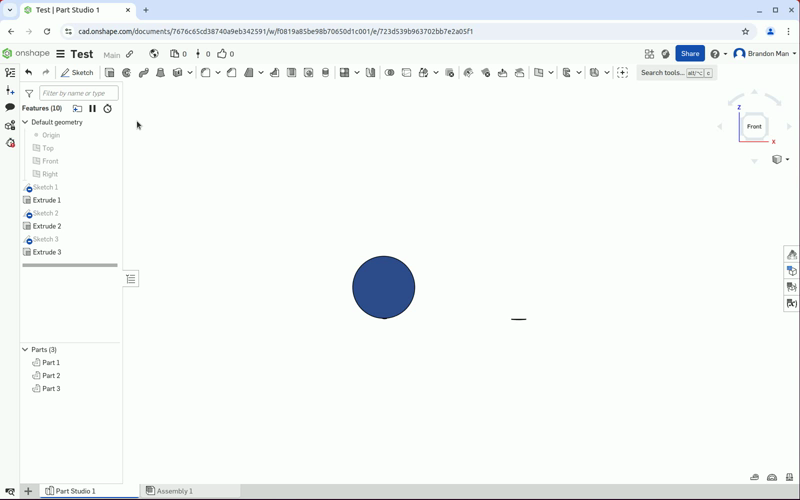
mouse_move(73, 189)
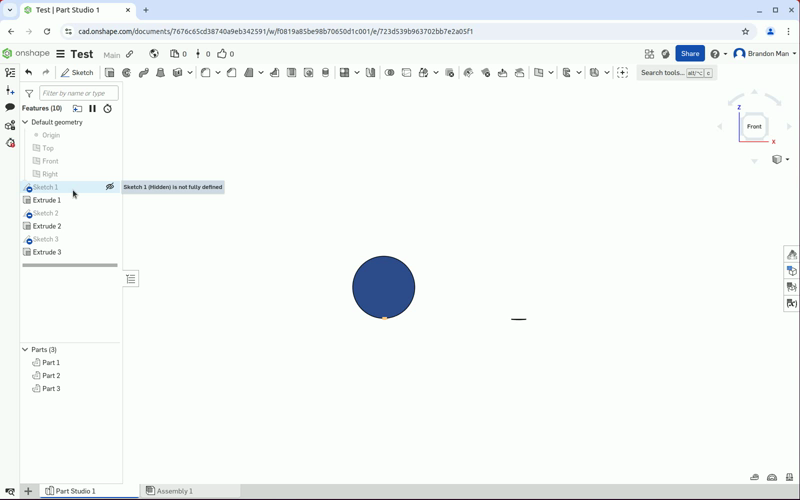
click(73, 189)
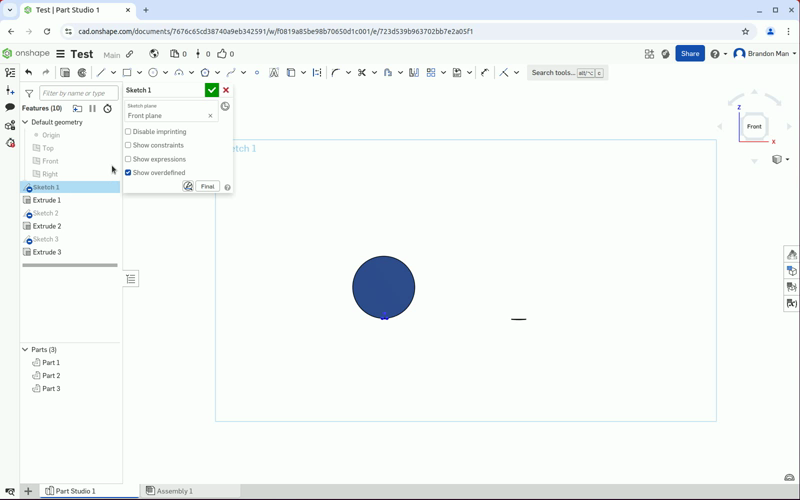
mouse_move(229, 92)
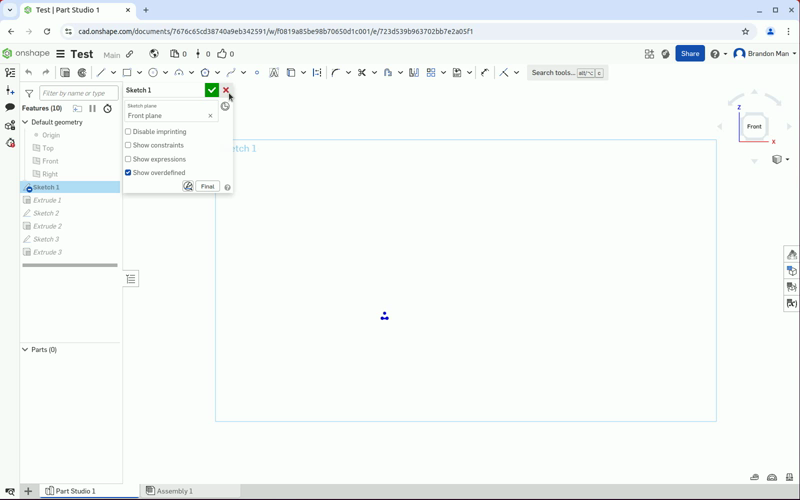
click(229, 92)
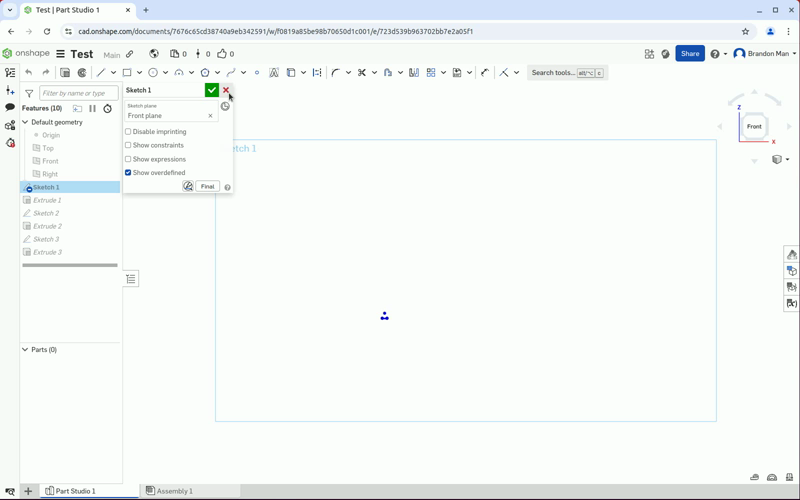
key(shift+s)
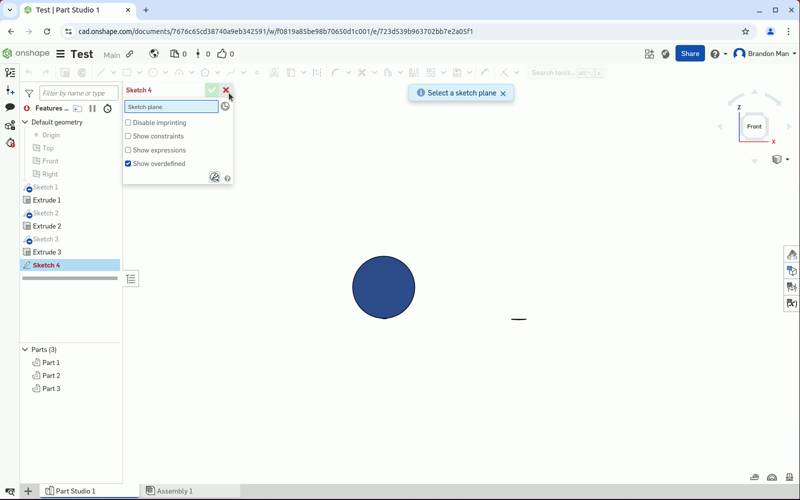
mouse_move(73, 163)
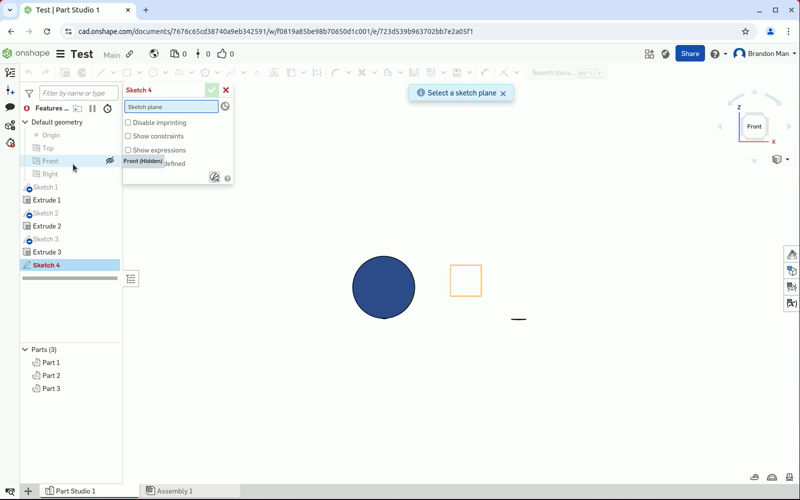
click(73, 163)
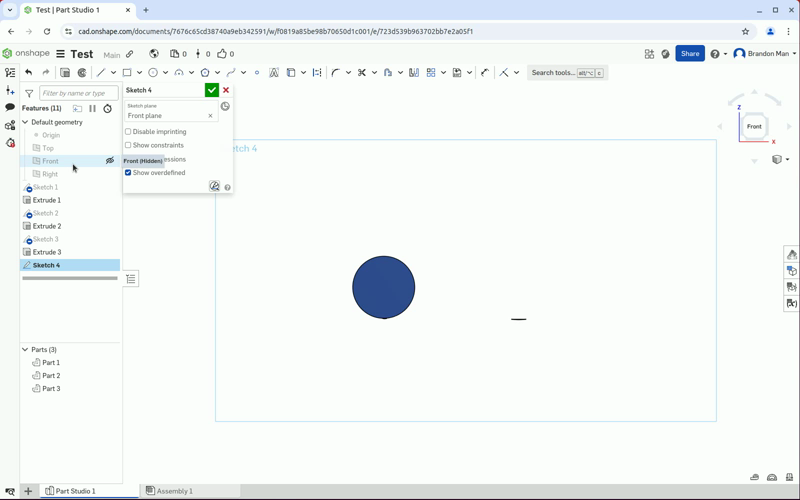
mouse_move(73, 352)
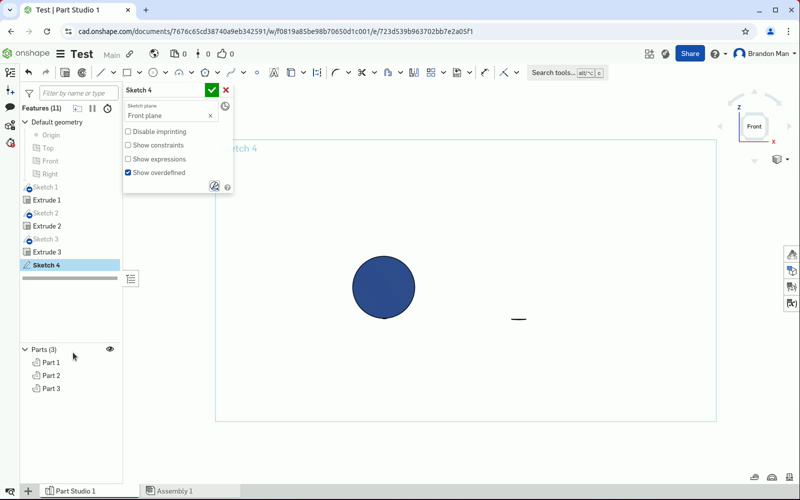
key(y)
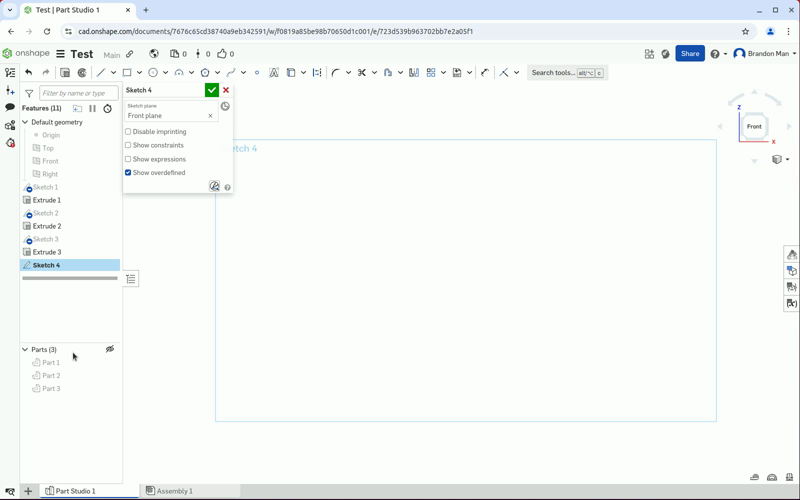
key(a)
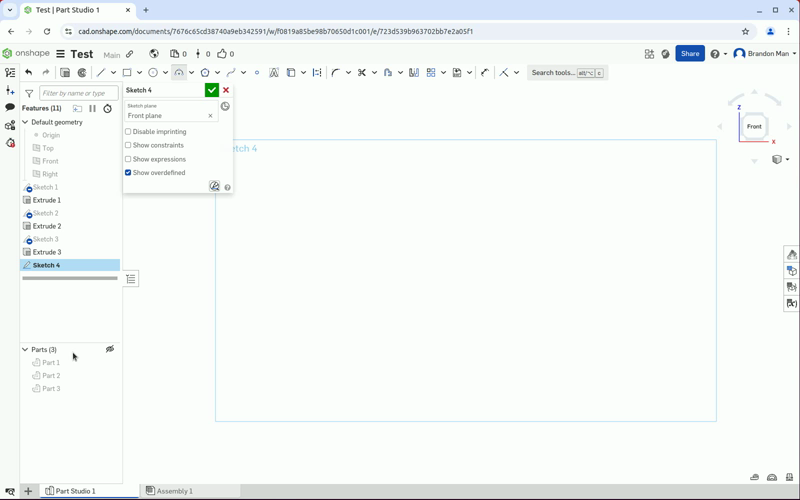
key_down(shift)
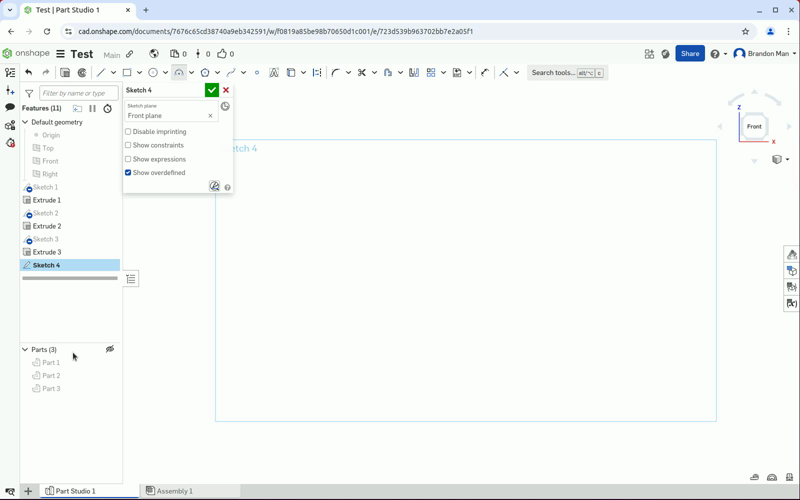
mouse_move(383, 247)
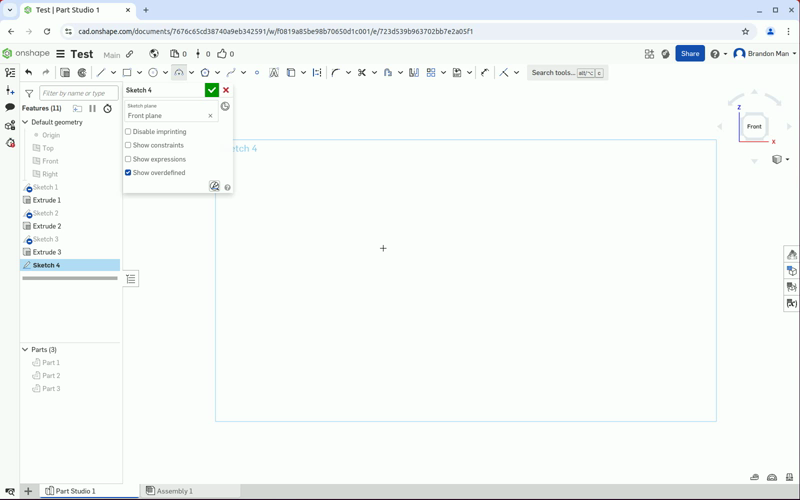
click(383, 247)
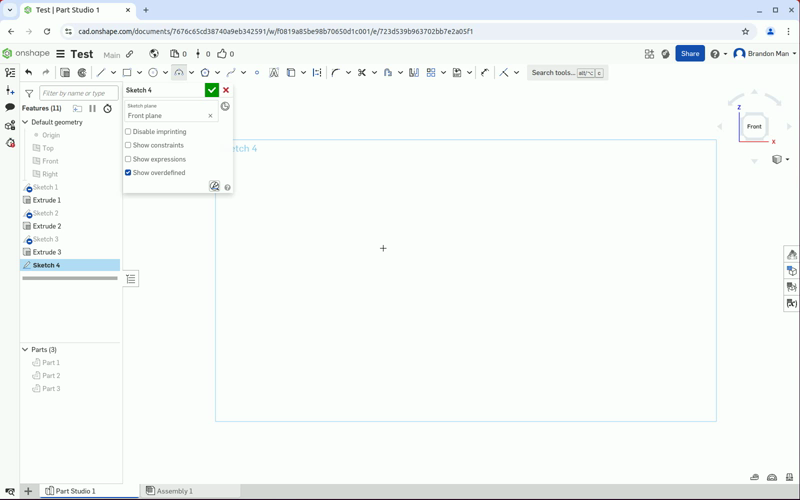
key_up(shift)
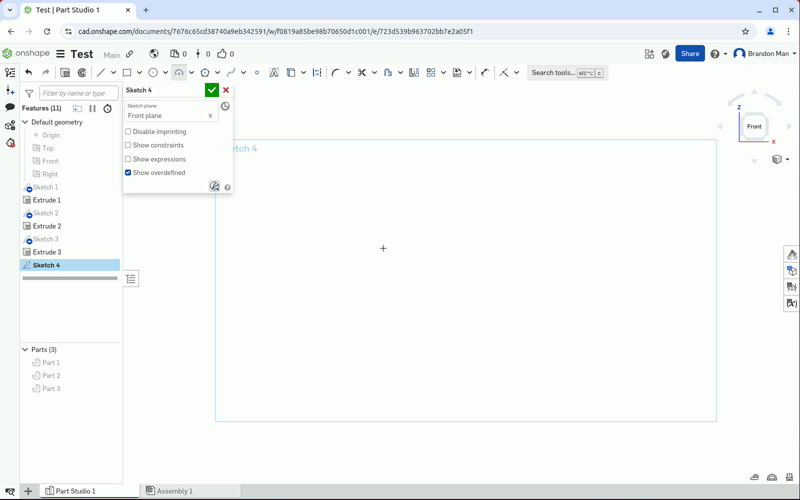
key_down(shift)
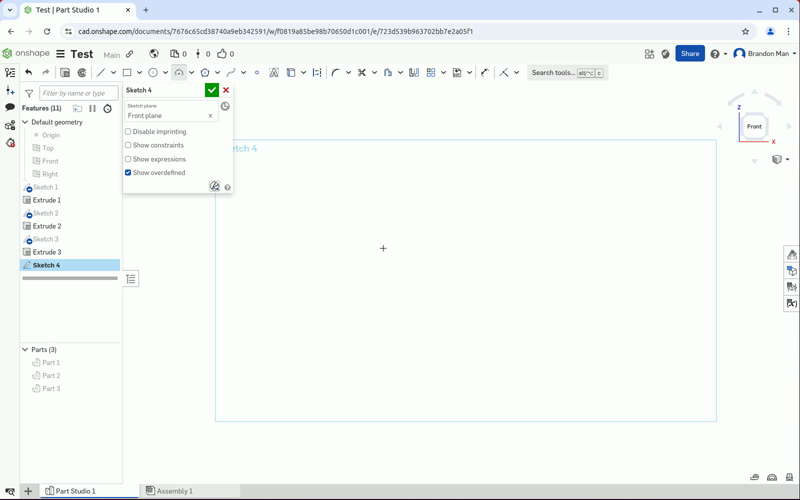
mouse_move(384, 319)
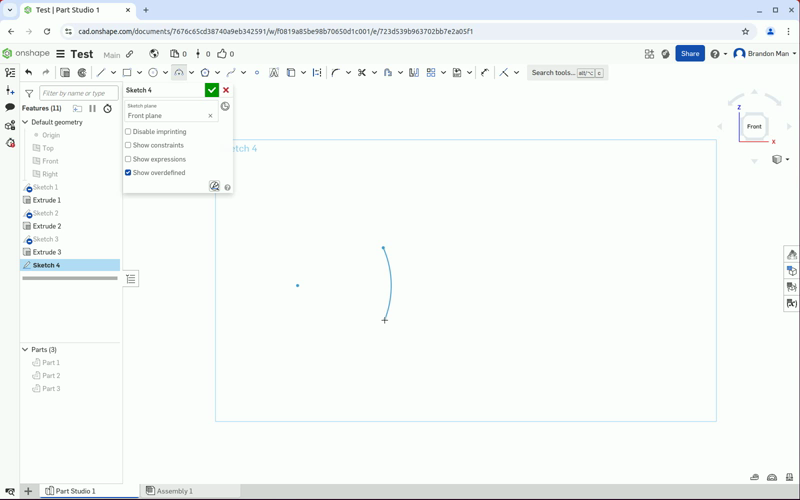
click(384, 319)
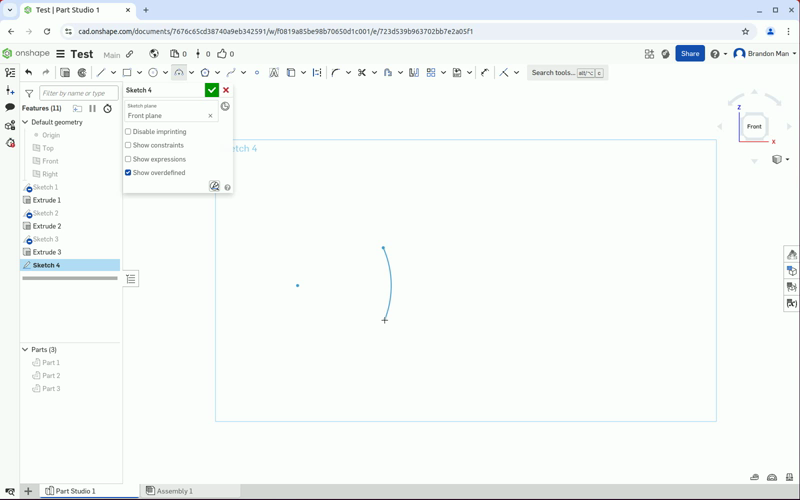
mouse_move(419, 282)
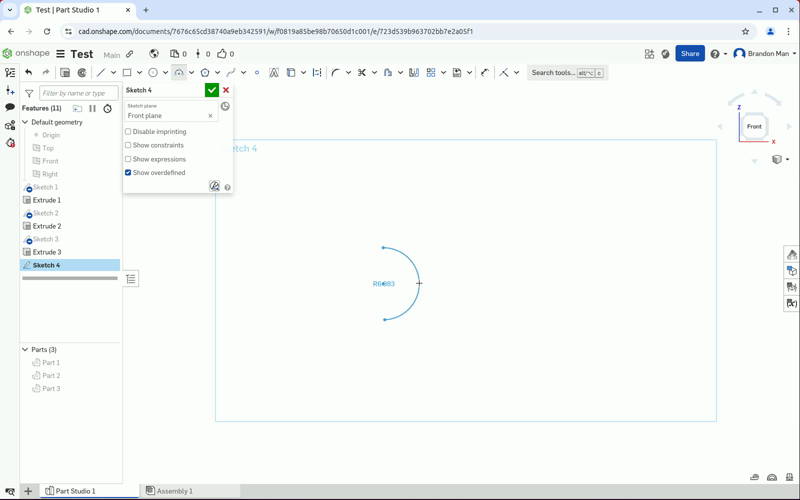
click(419, 282)
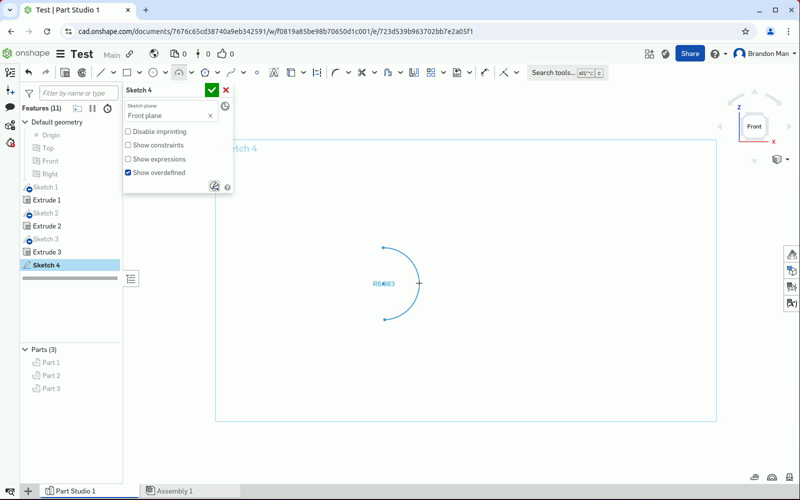
key_up(shift)
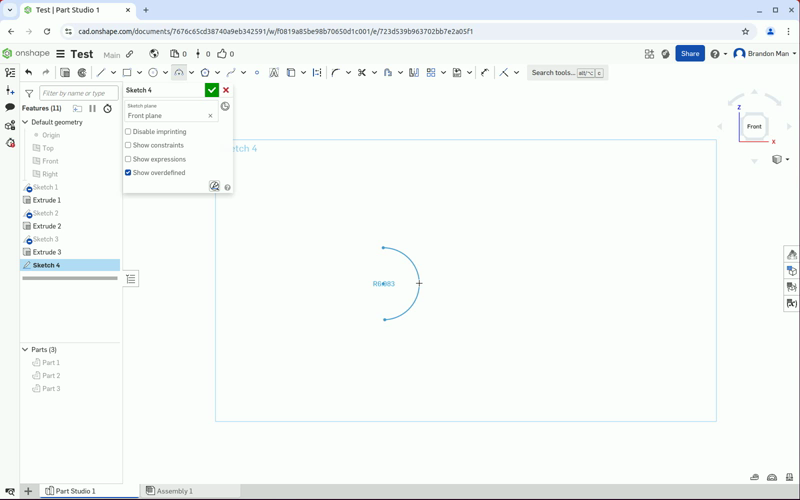
key(esc)
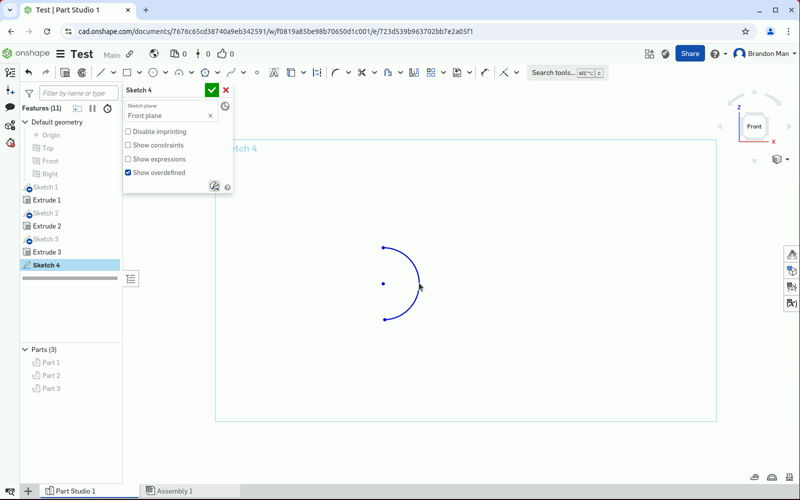
key(l)
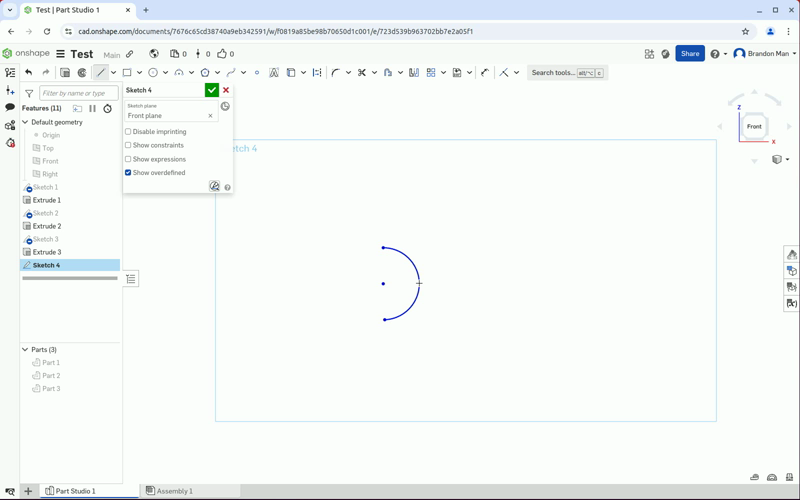
mouse_move(384, 319)
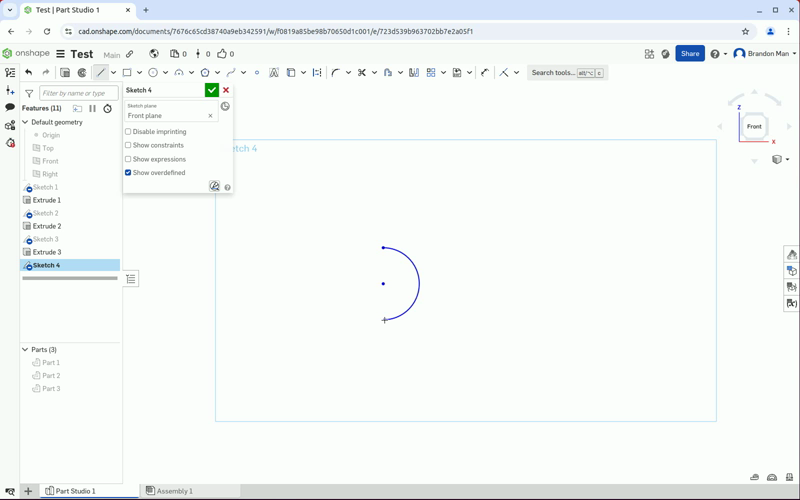
click(384, 319)
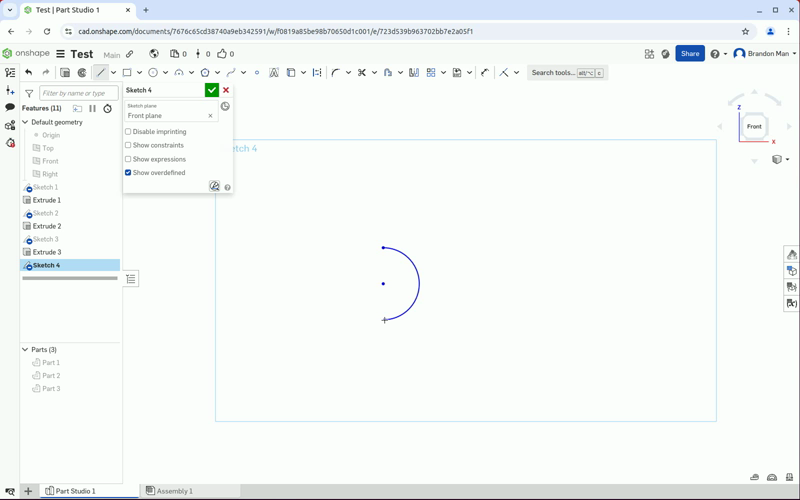
key_down(shift)
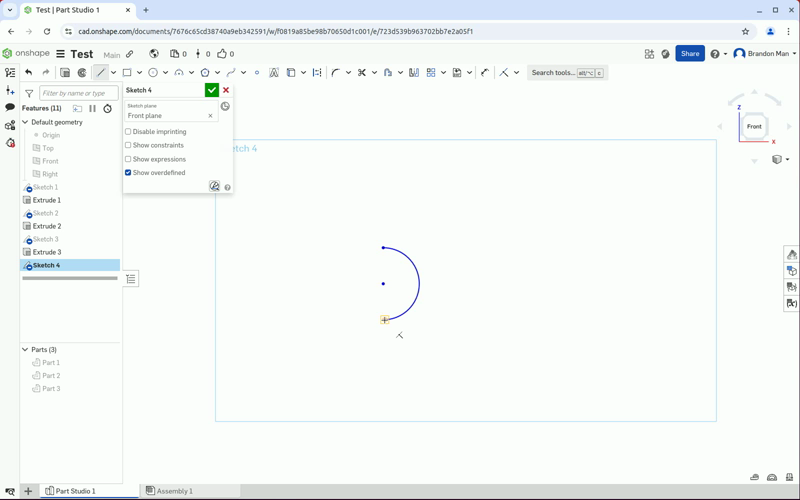
mouse_move(509, 319)
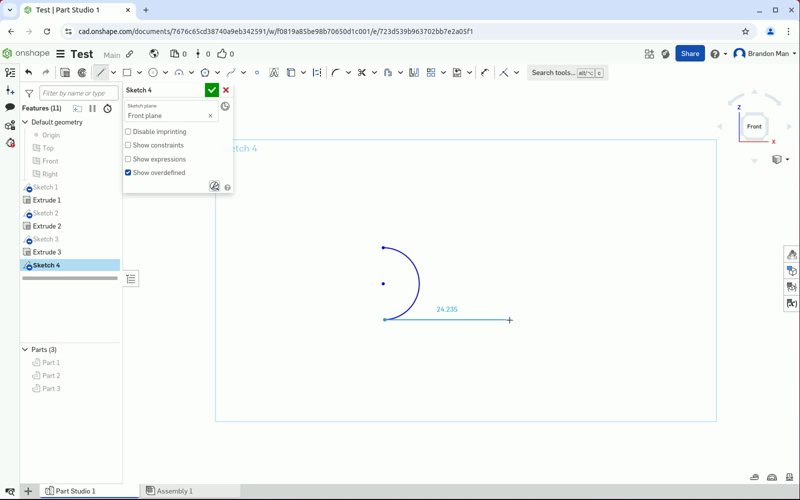
click(509, 319)
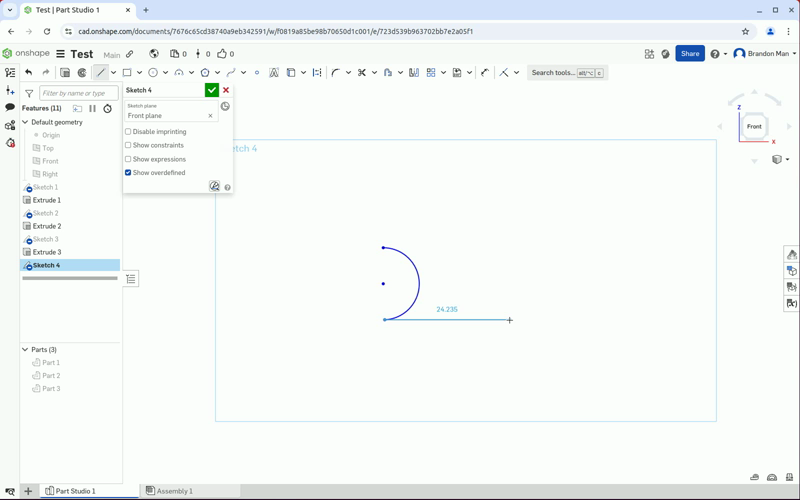
key_up(shift)
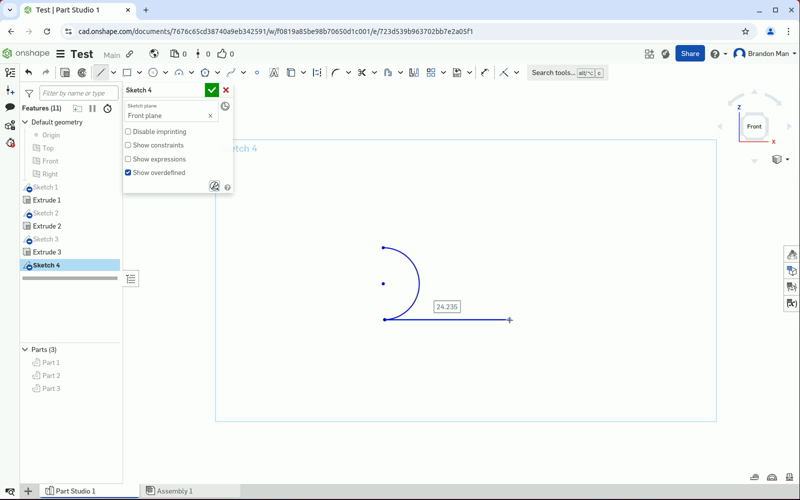
key(esc)
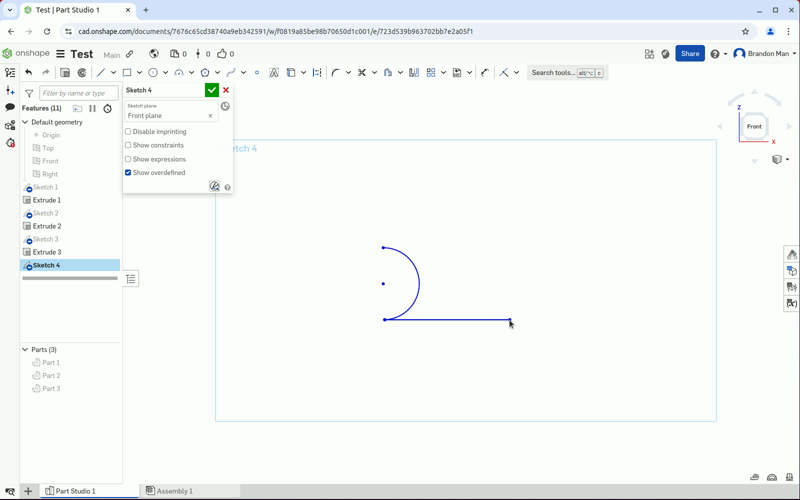
key(a)
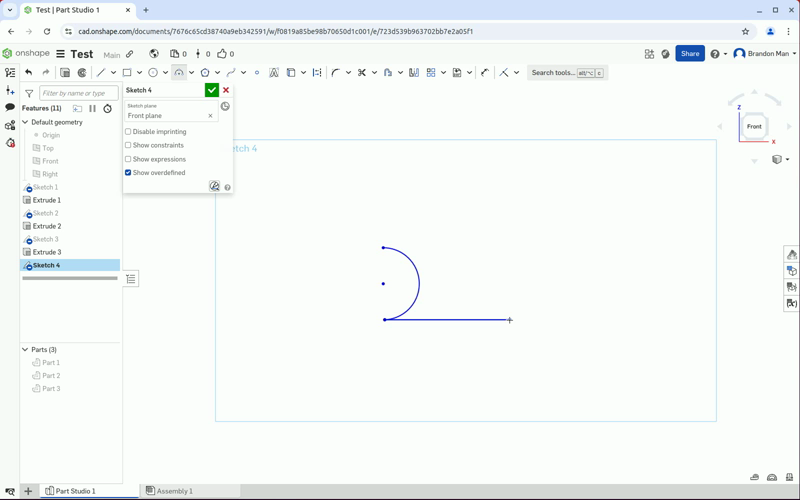
mouse_move(509, 319)
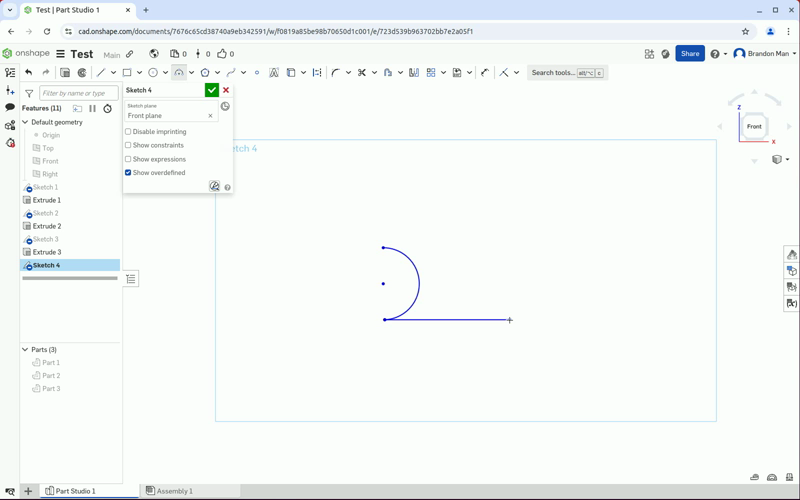
click(509, 319)
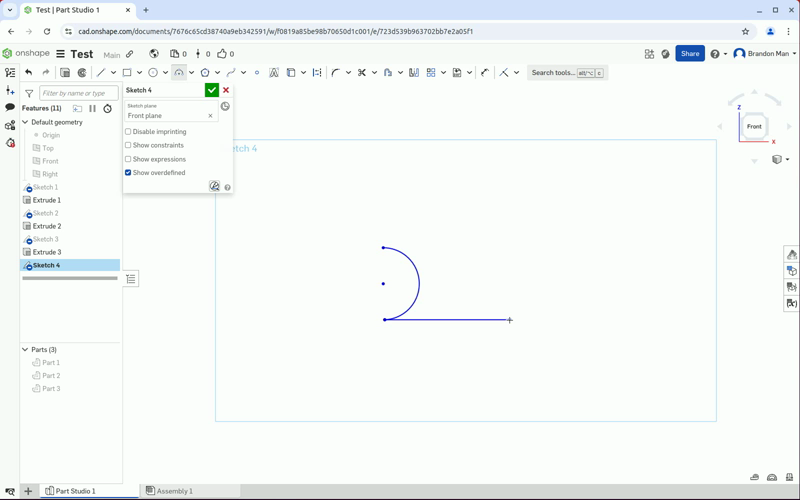
key_down(shift)
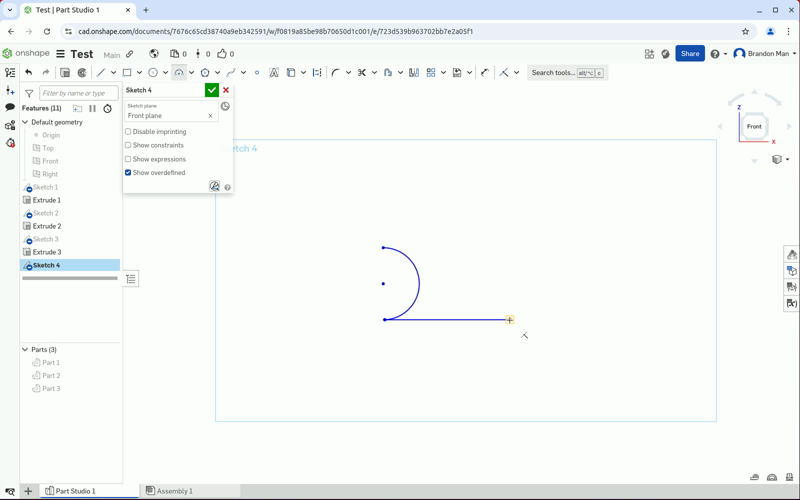
mouse_move(516, 246)
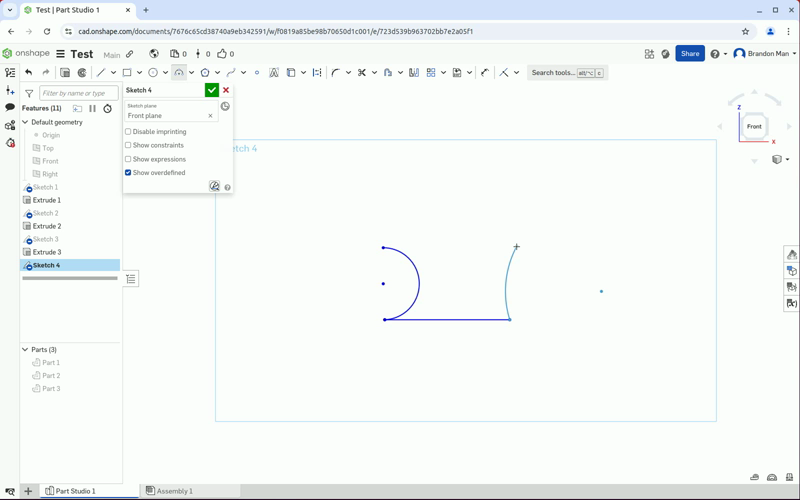
click(516, 246)
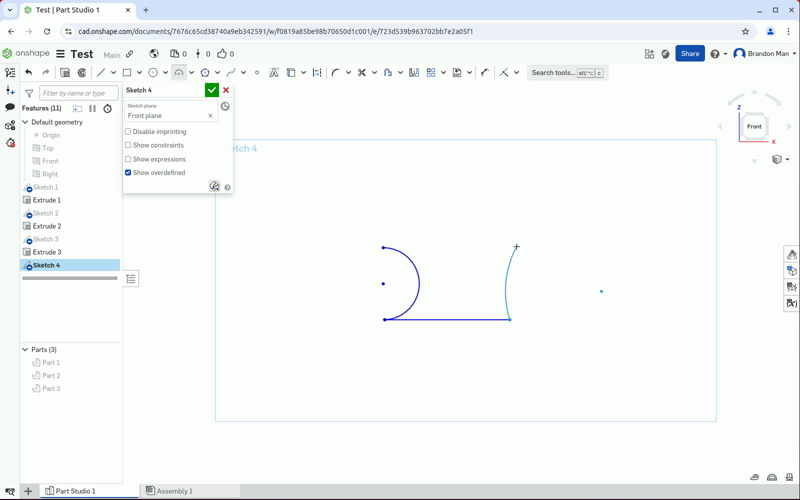
mouse_move(480, 279)
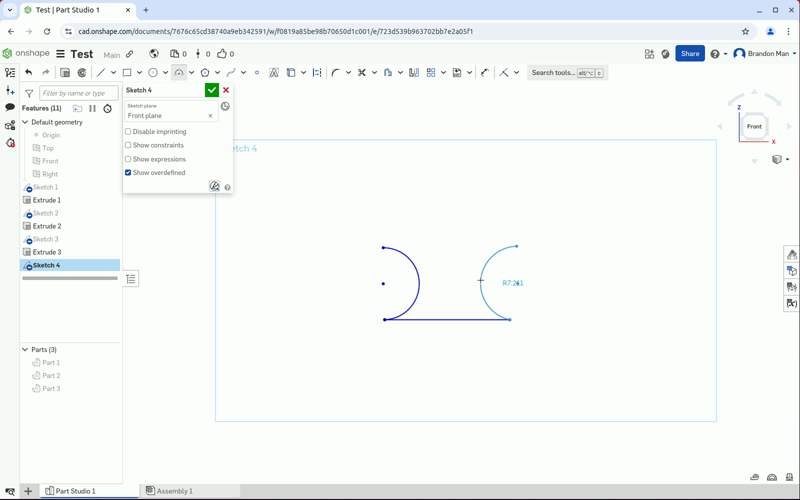
click(480, 279)
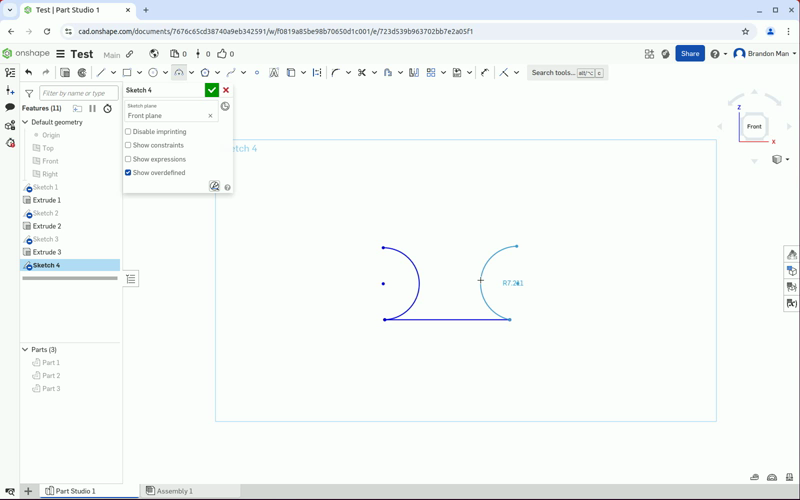
key_up(shift)
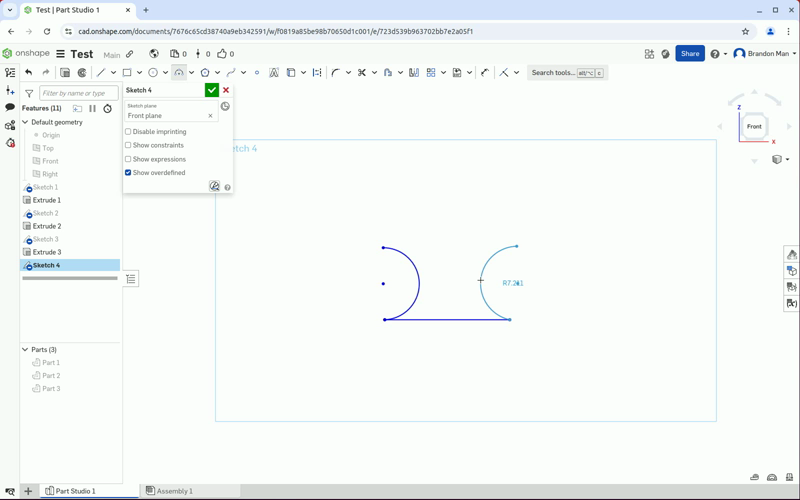
key(esc)
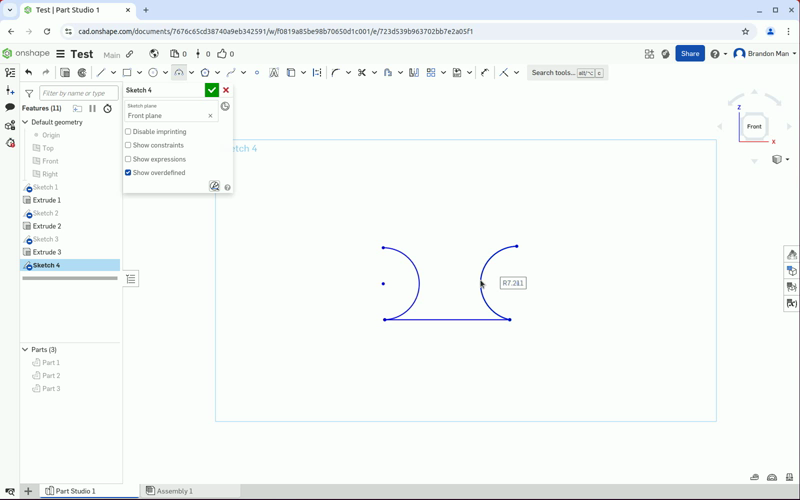
key(l)
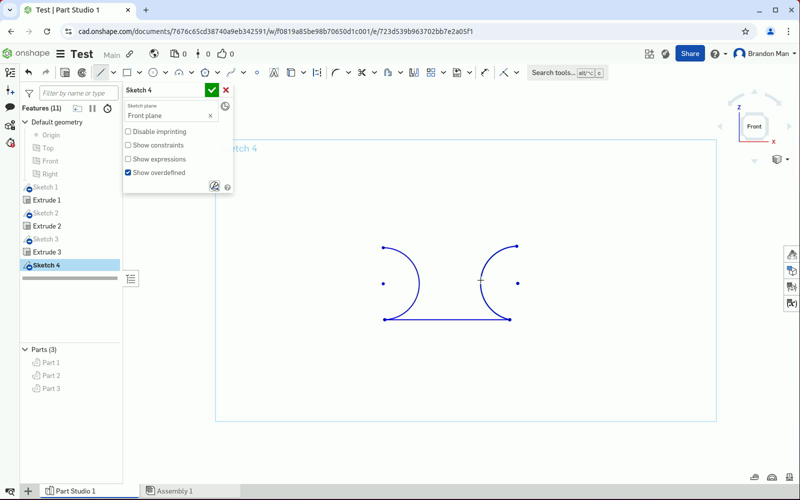
mouse_move(516, 246)
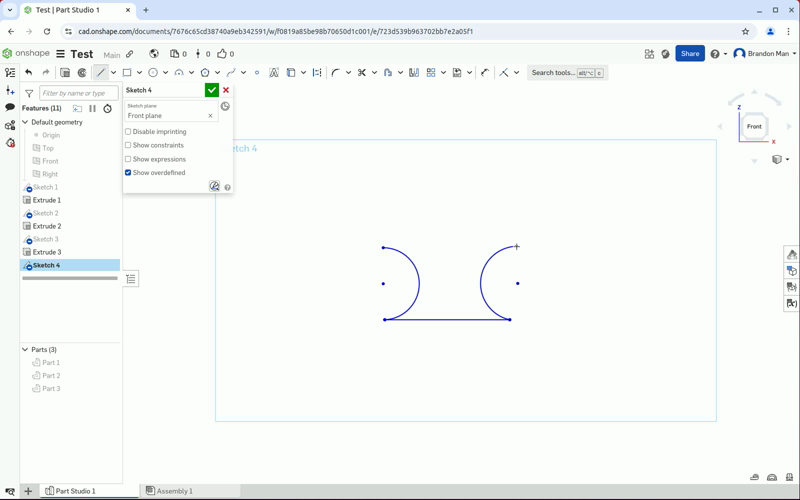
click(516, 246)
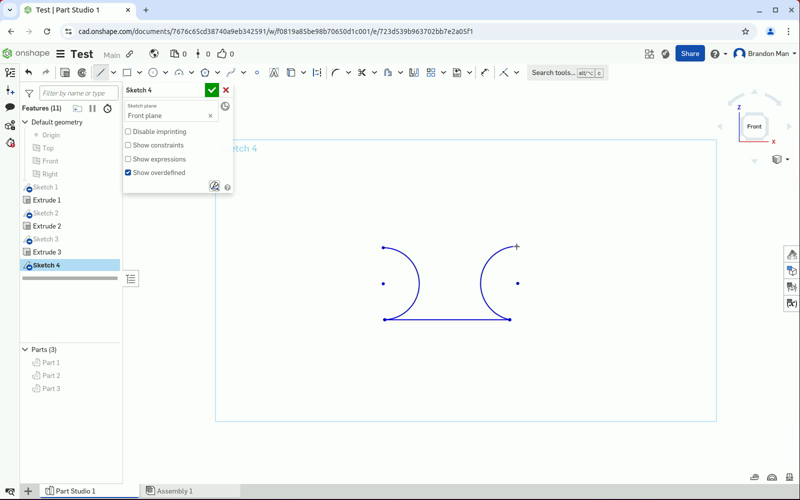
key_down(shift)
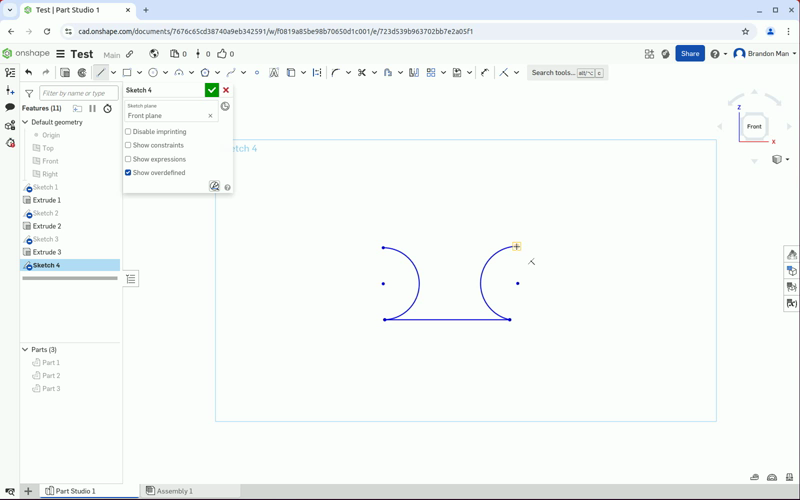
mouse_move(383, 247)
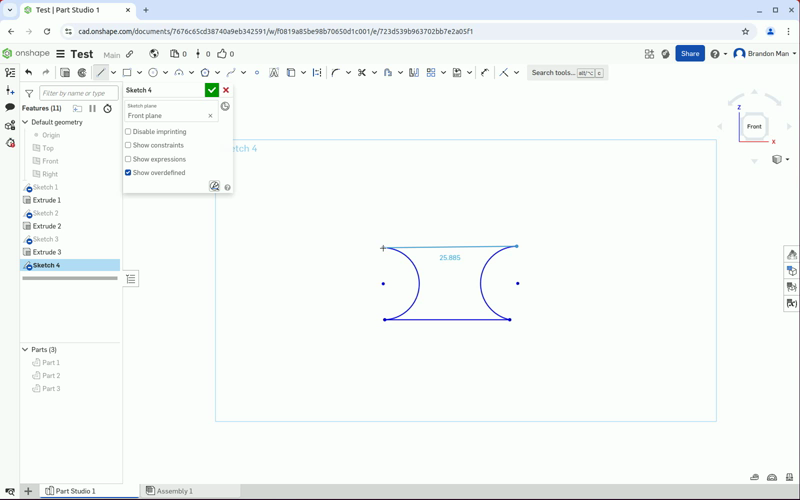
key_up(shift)
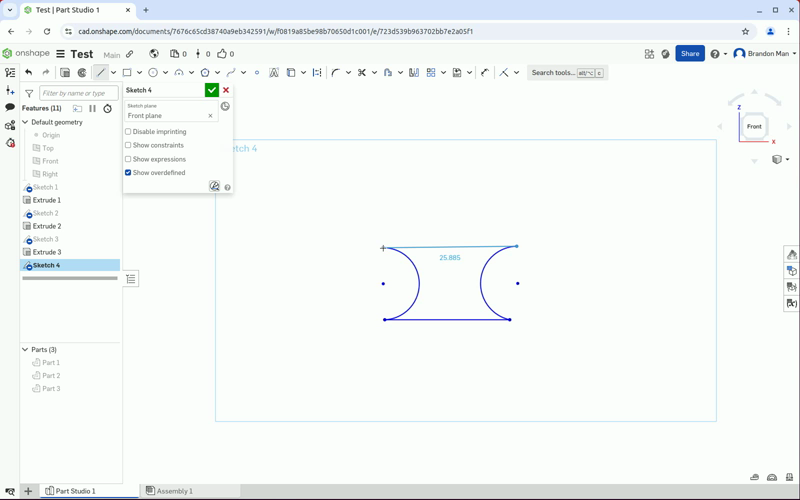
click(383, 247)
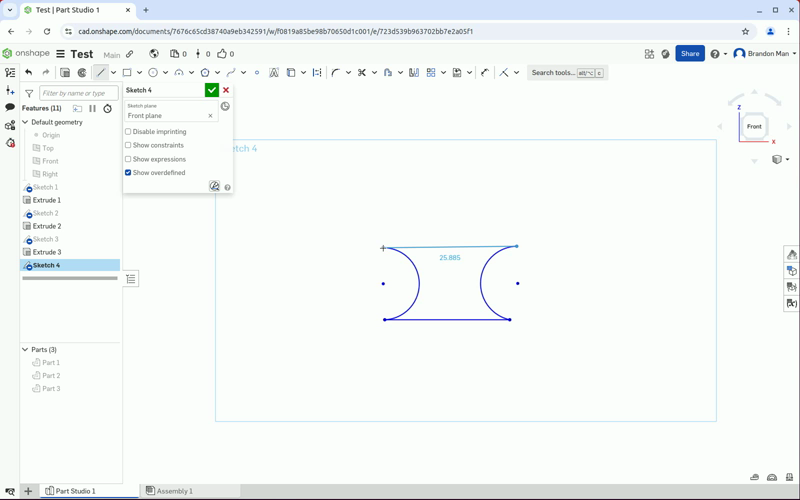
key(esc)
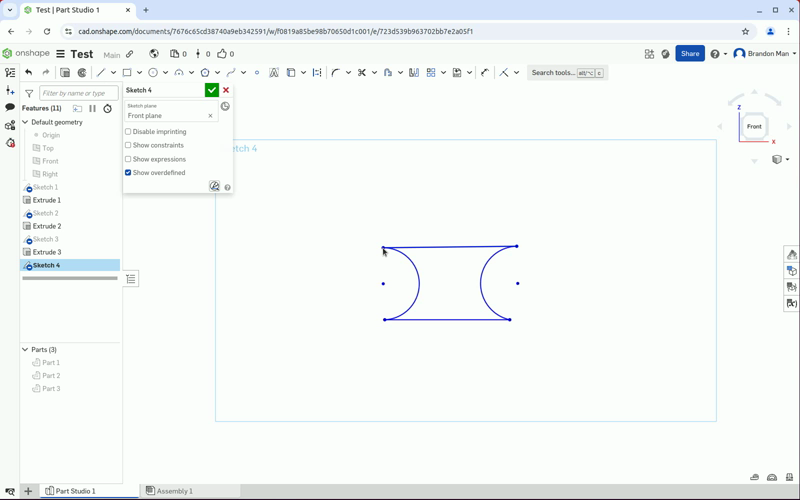
mouse_move(453, 275)
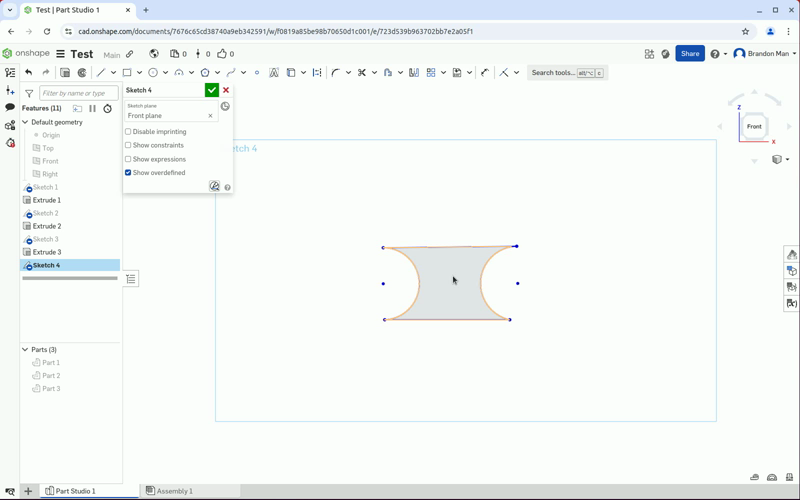
click(453, 275)
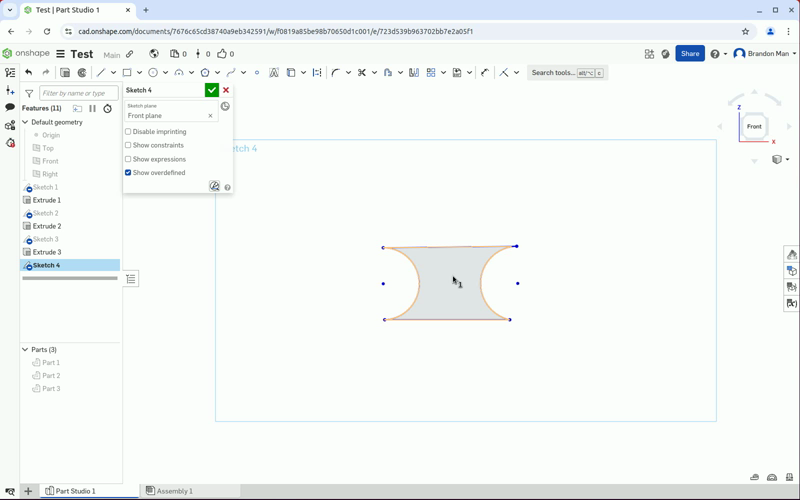
mouse_move(73, 352)
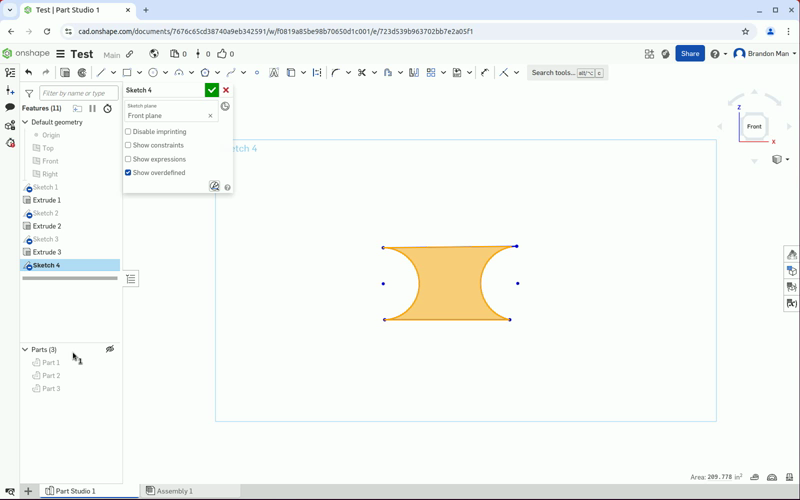
key(shift+y)
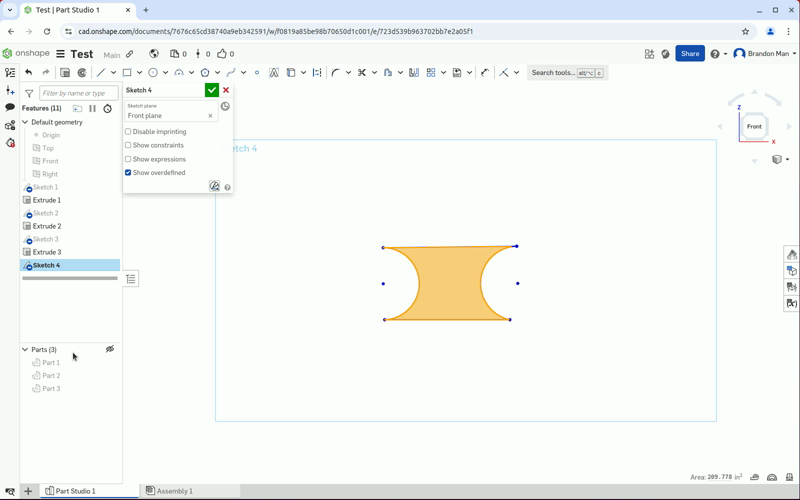
key(shift+e)
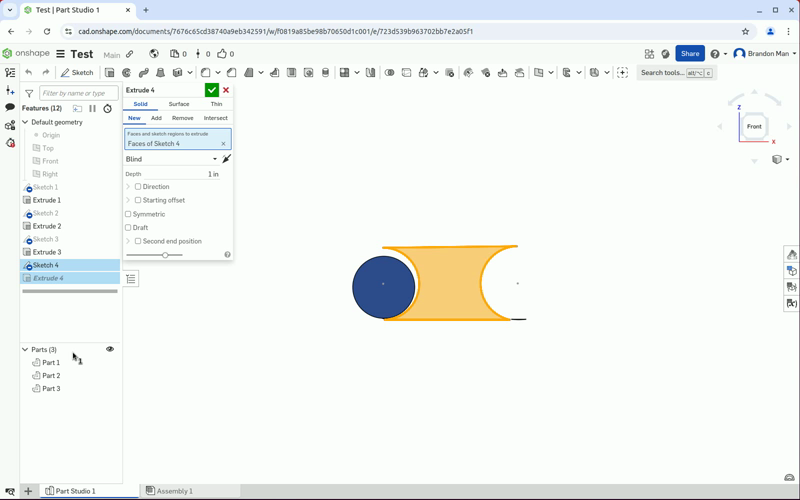
mouse_move(143, 106)
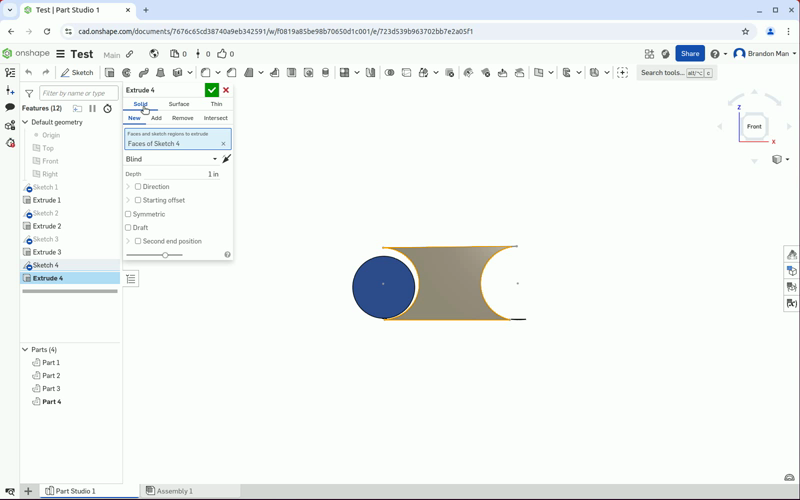
click(143, 106)
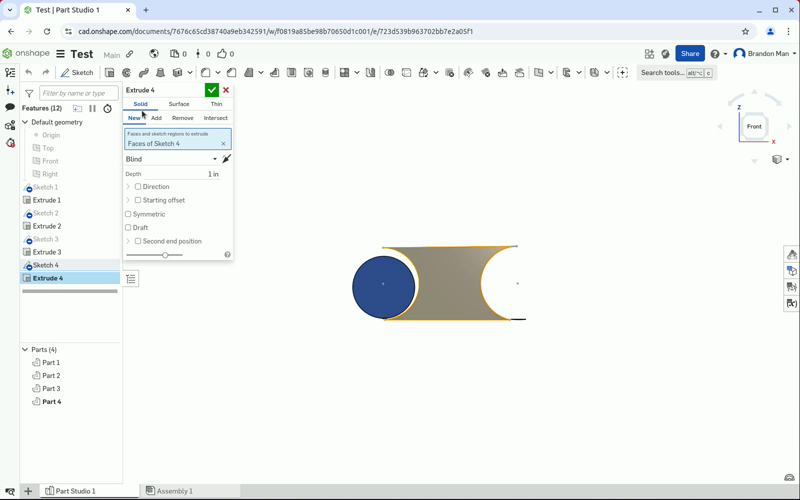
mouse_move(137, 120)
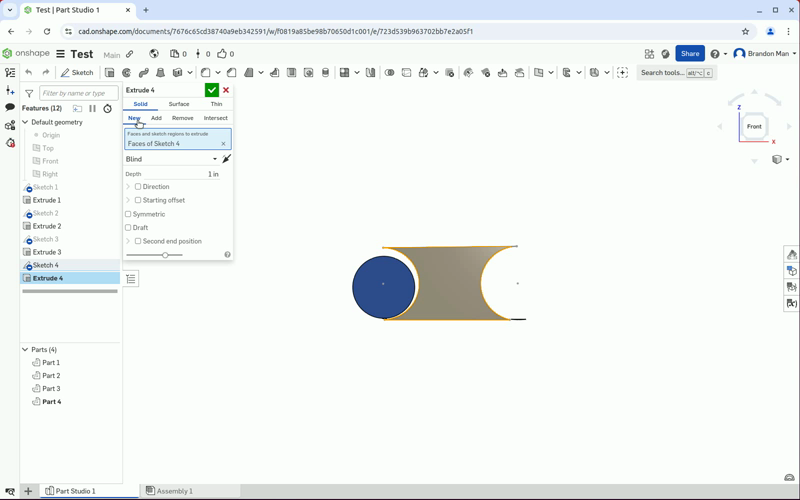
click(137, 120)
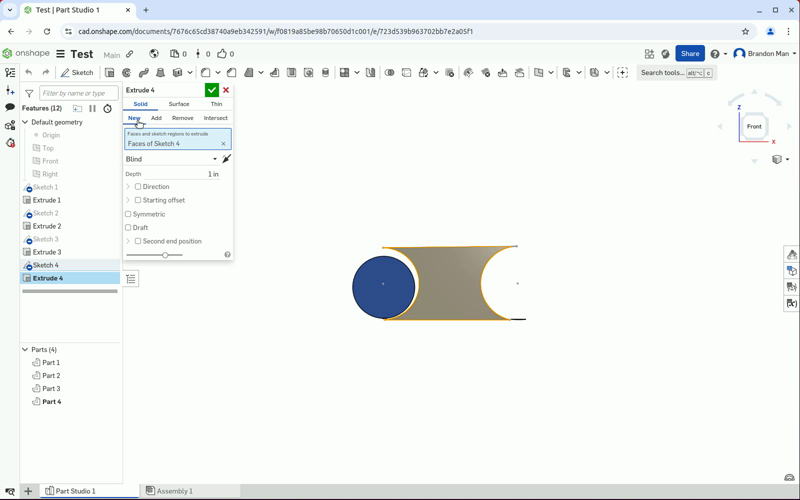
key(tab, 4)
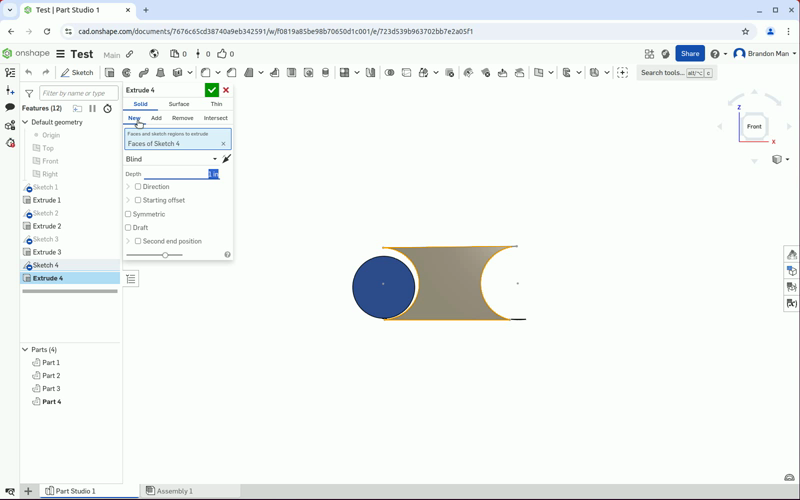
text(6.018)
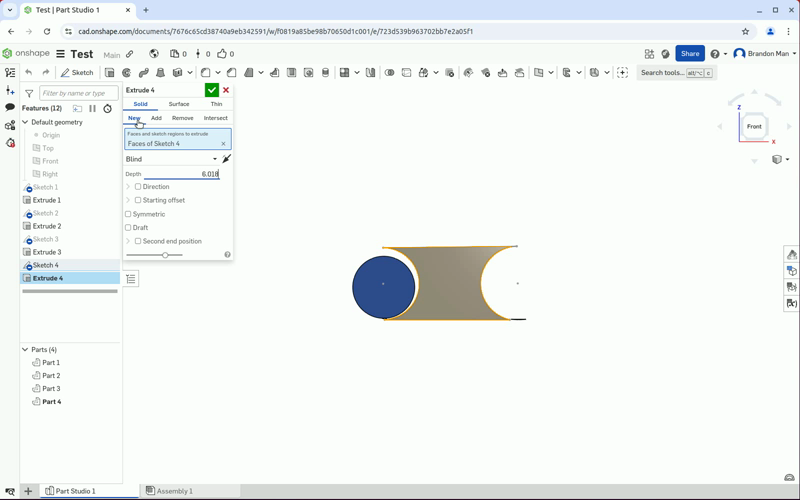
key(enter)
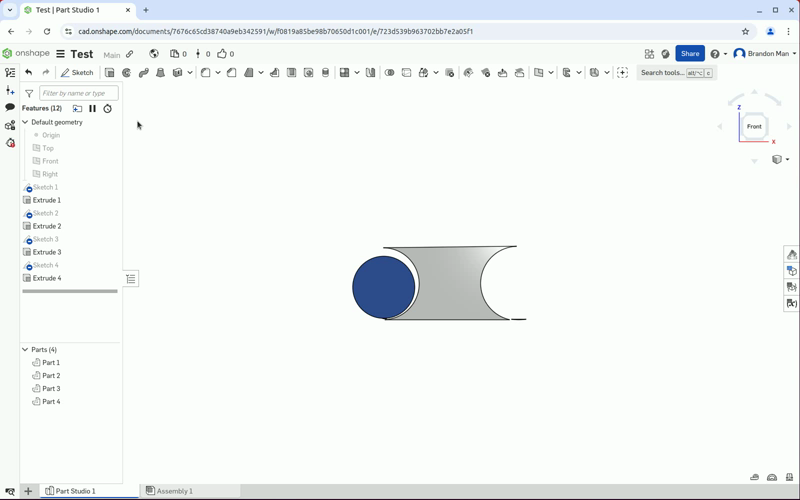
key(shift+h)
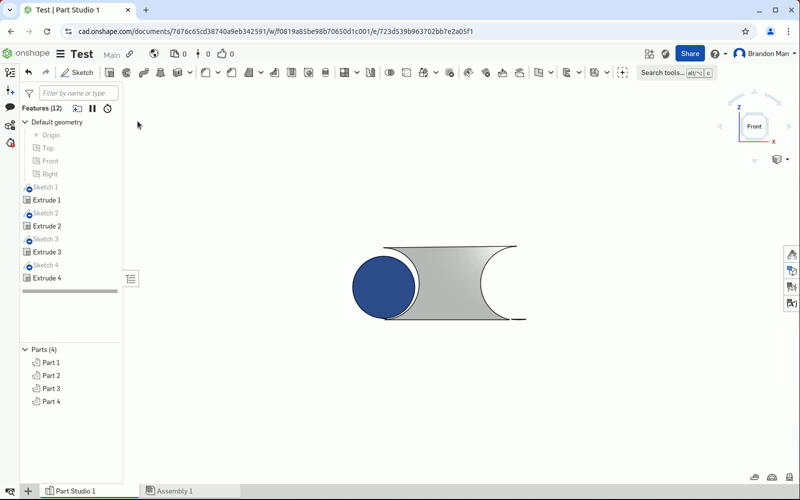
key(shift+h)
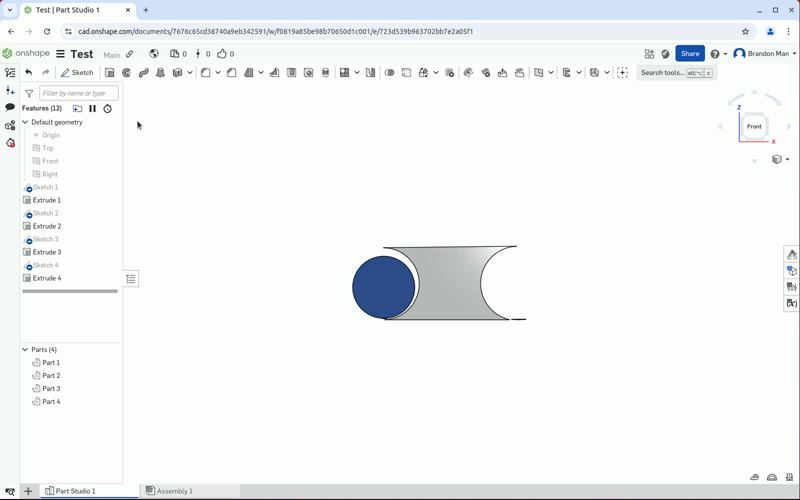
mouse_move(73, 189)
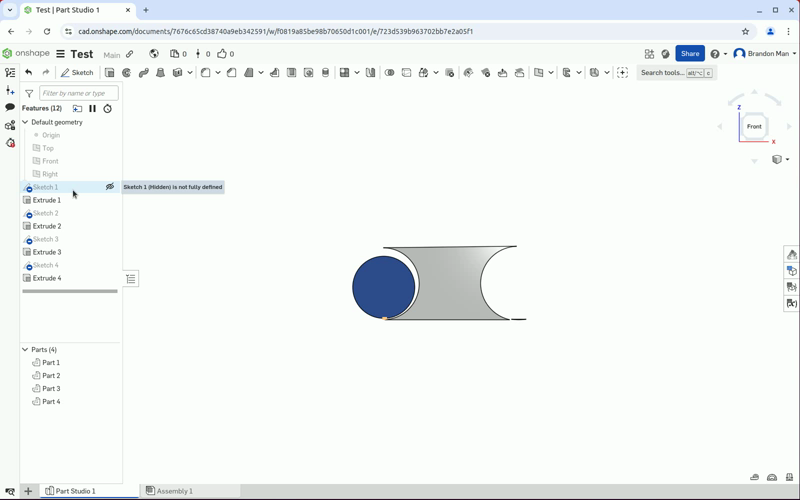
click(73, 189)
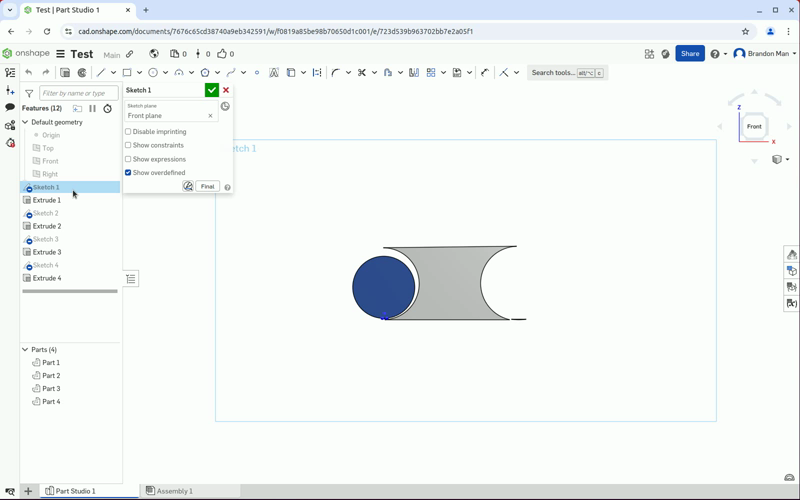
mouse_move(229, 92)
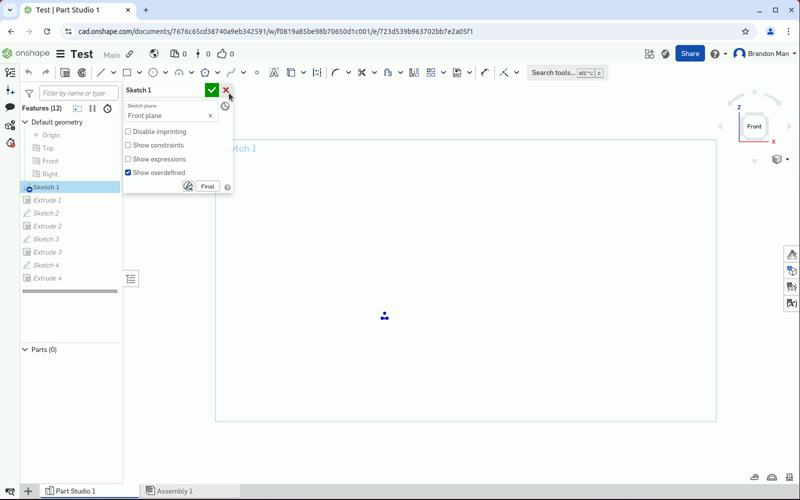
click(229, 92)
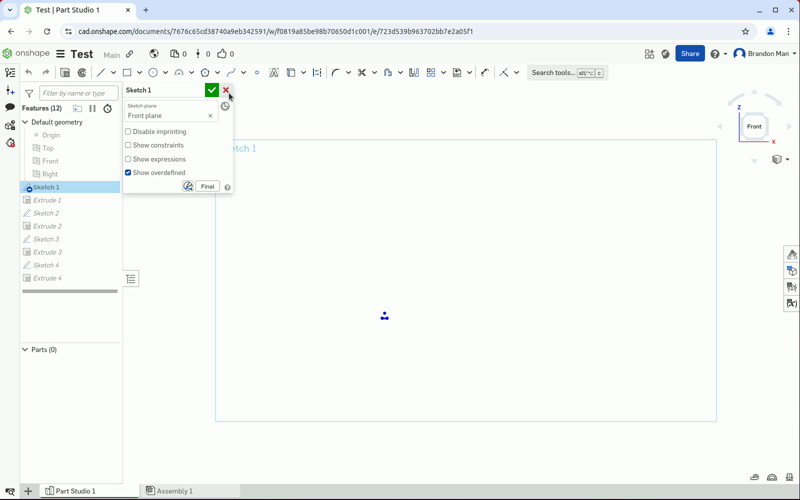
key(shift+s)
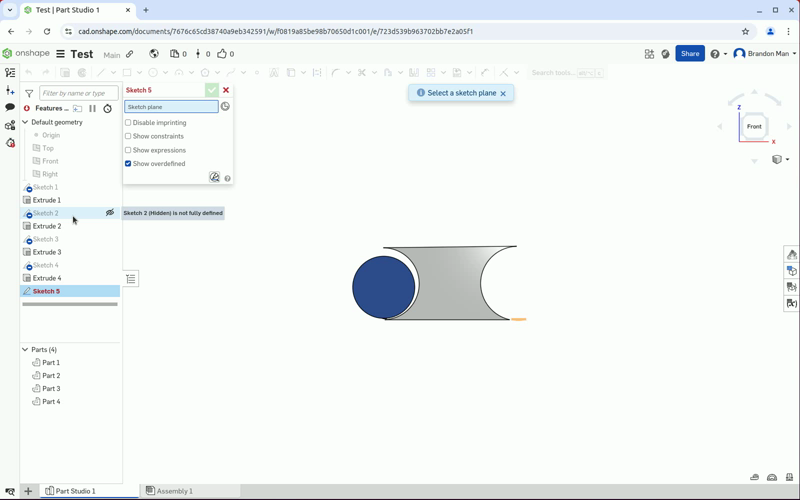
scroll(3)
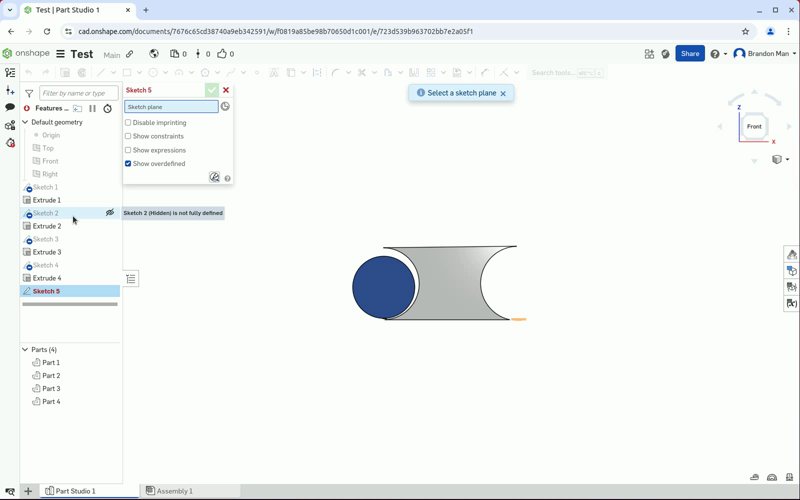
mouse_move(73, 163)
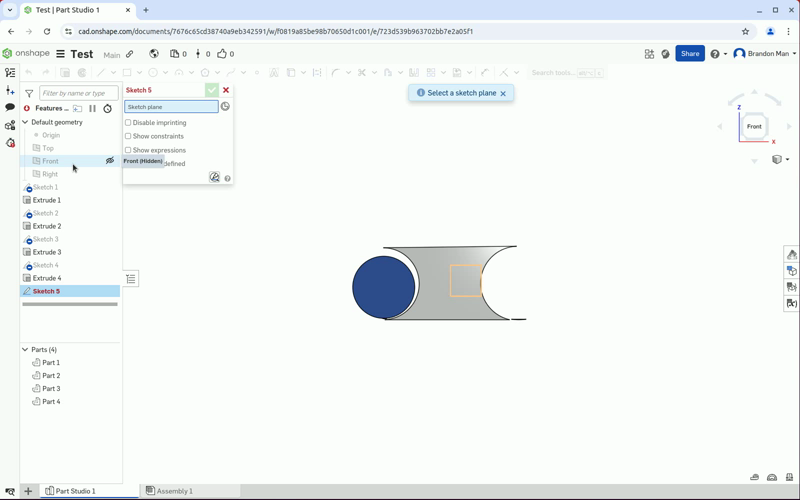
click(73, 163)
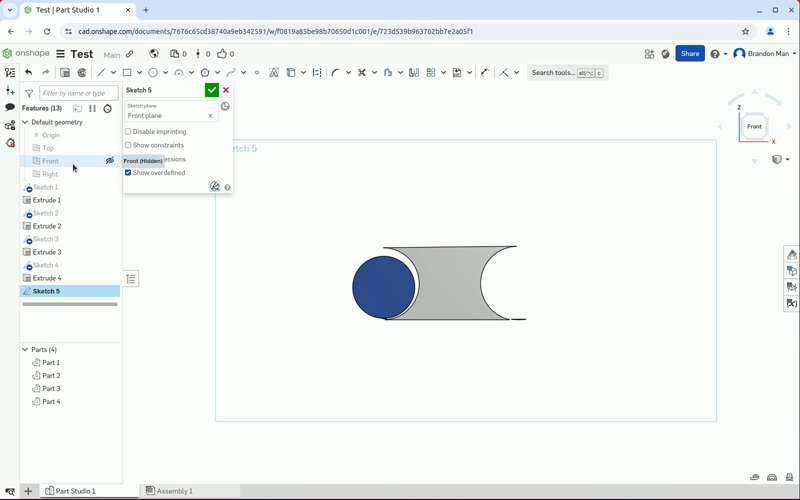
mouse_move(73, 352)
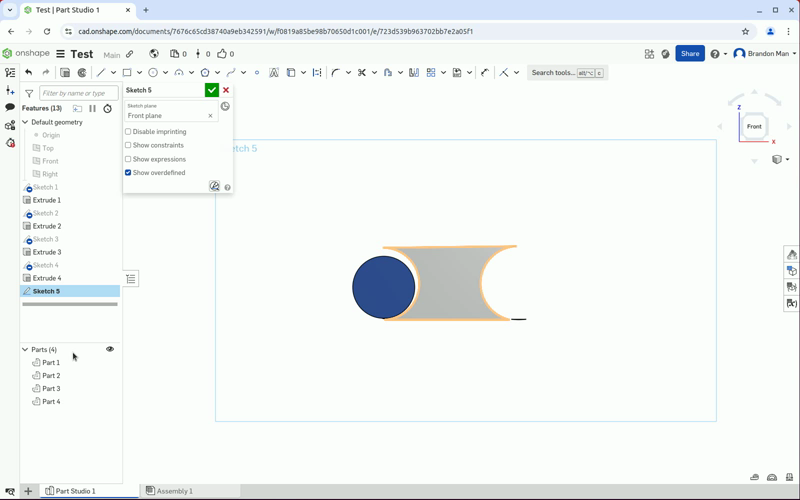
key(y)
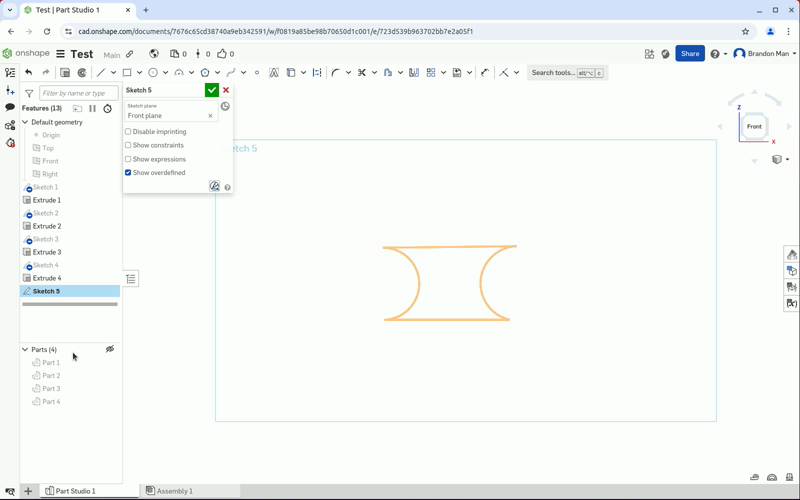
key(l)
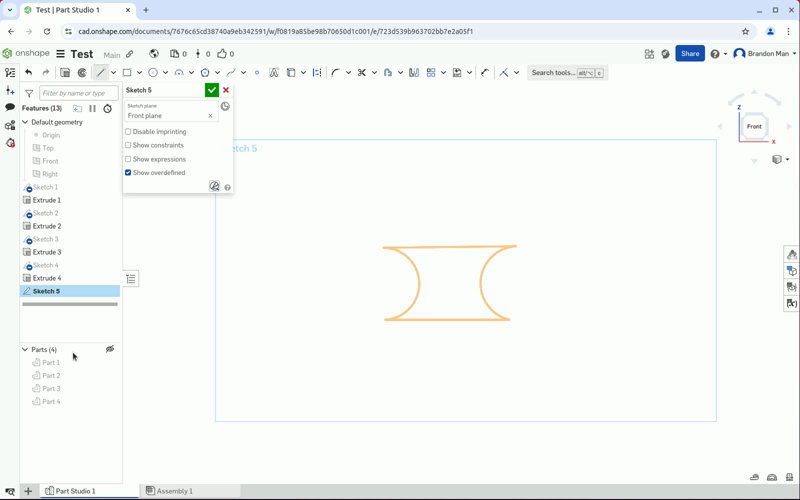
key_down(shift)
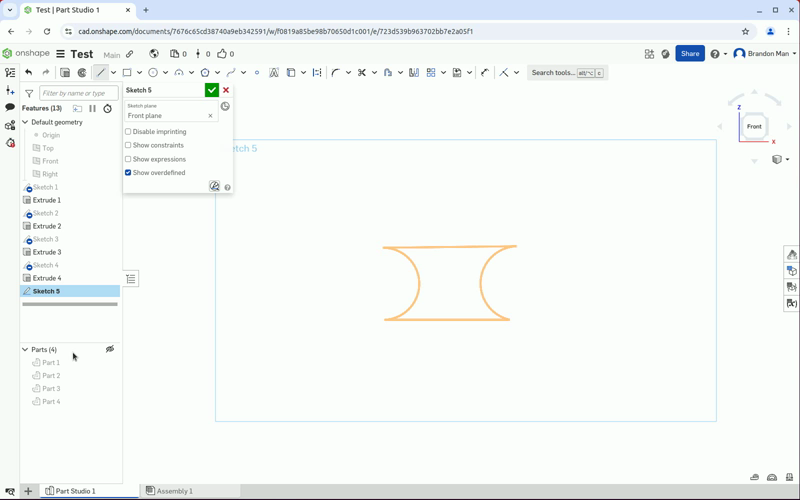
mouse_move(511, 319)
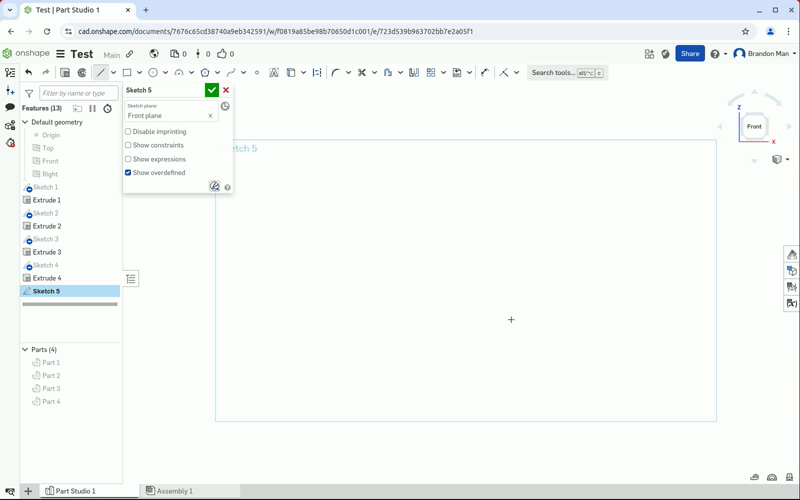
click(511, 319)
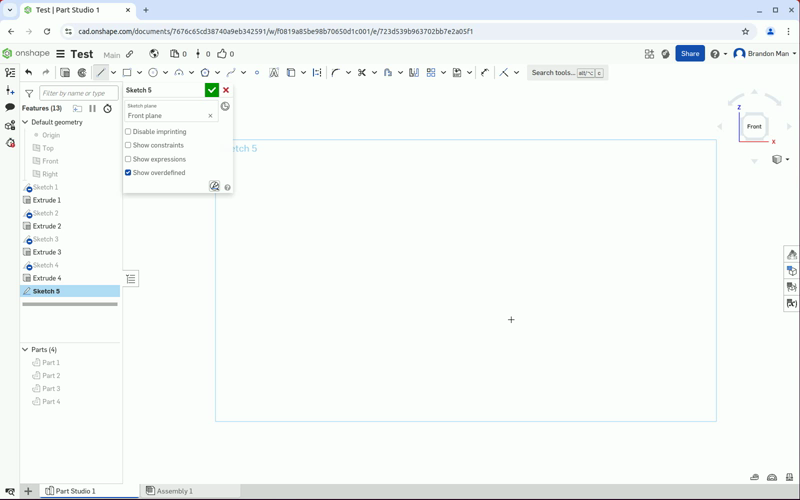
key_up(shift)
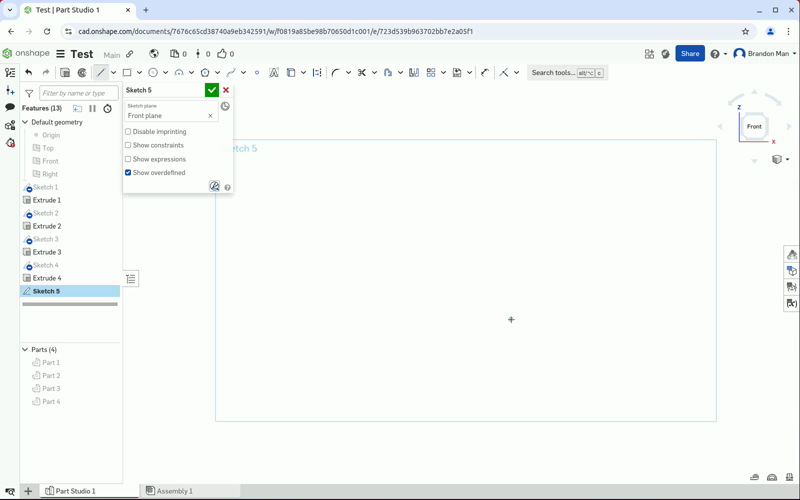
key_down(shift)
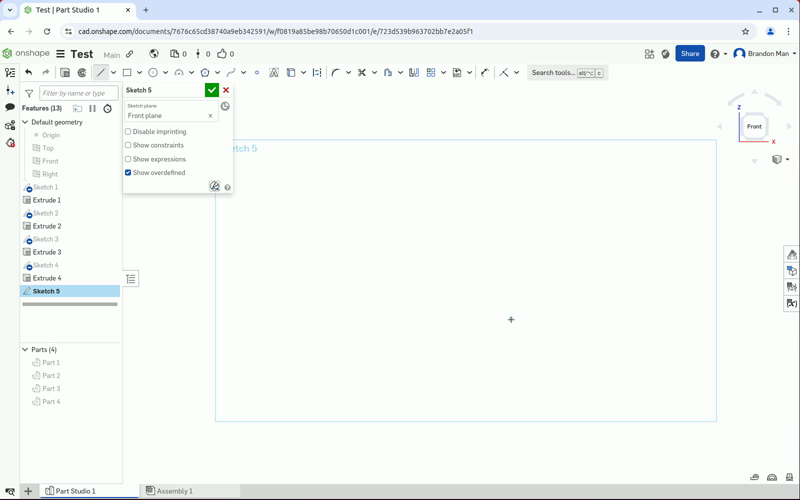
mouse_move(541, 319)
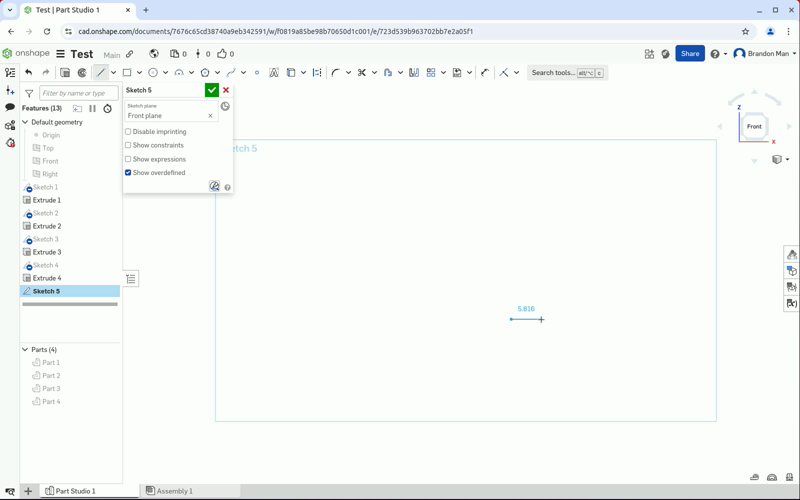
mouse_move(525, 319)
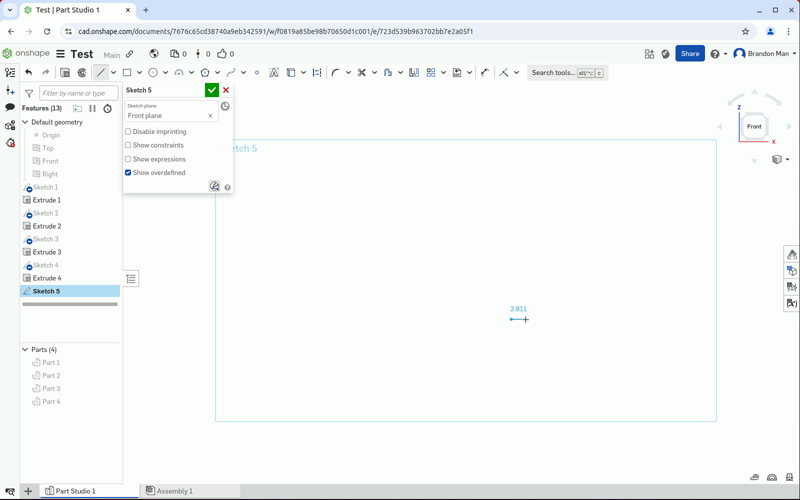
click(525, 319)
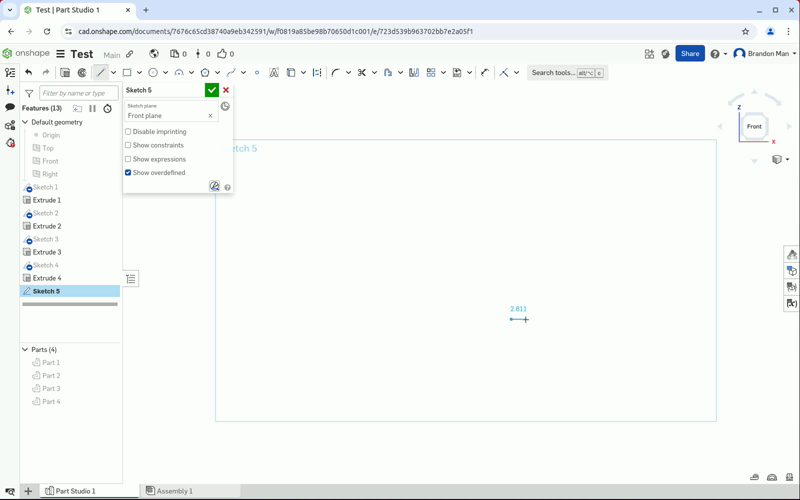
key_up(shift)
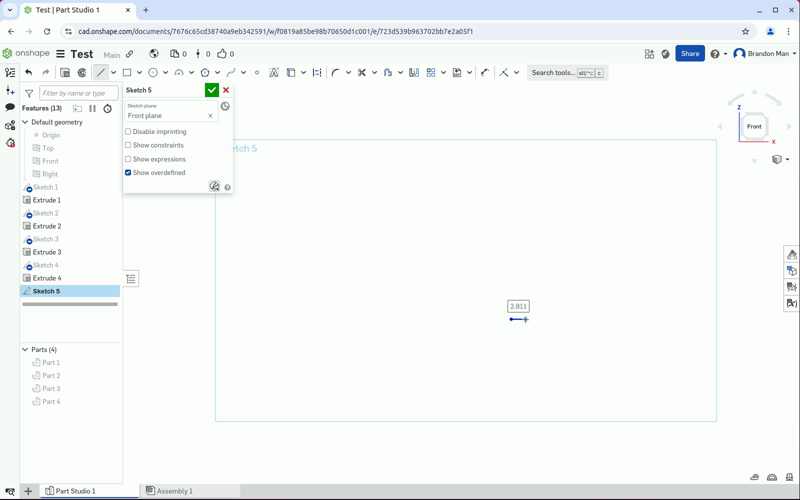
key(esc)
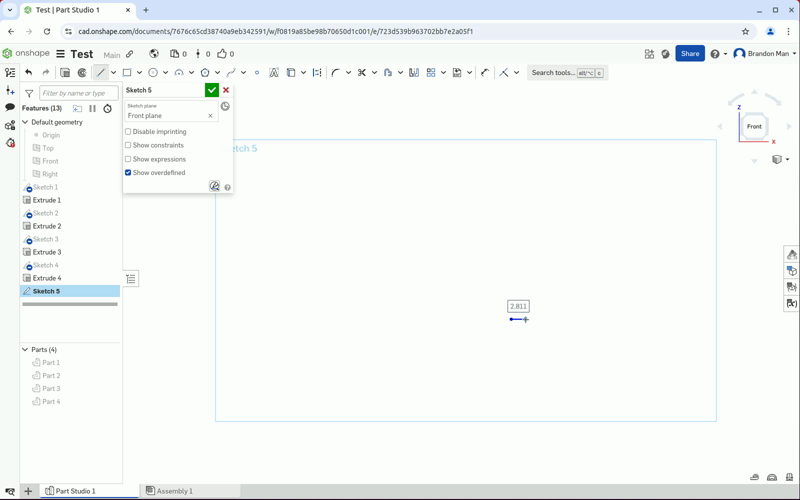
key(a)
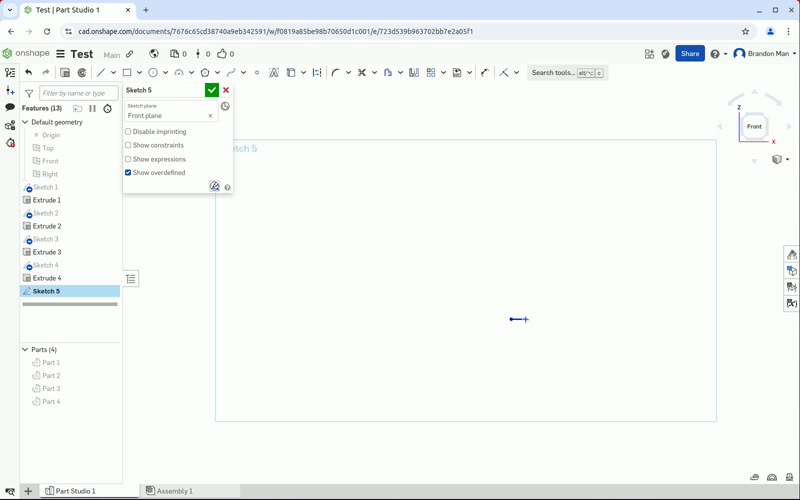
mouse_move(525, 319)
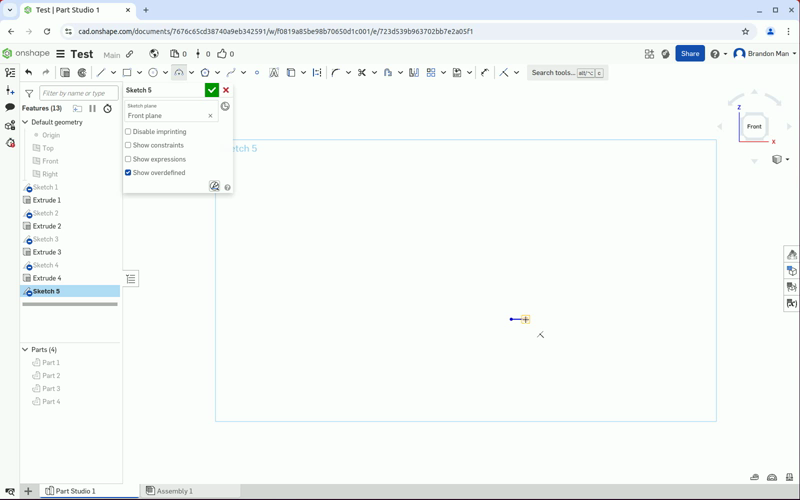
click(525, 319)
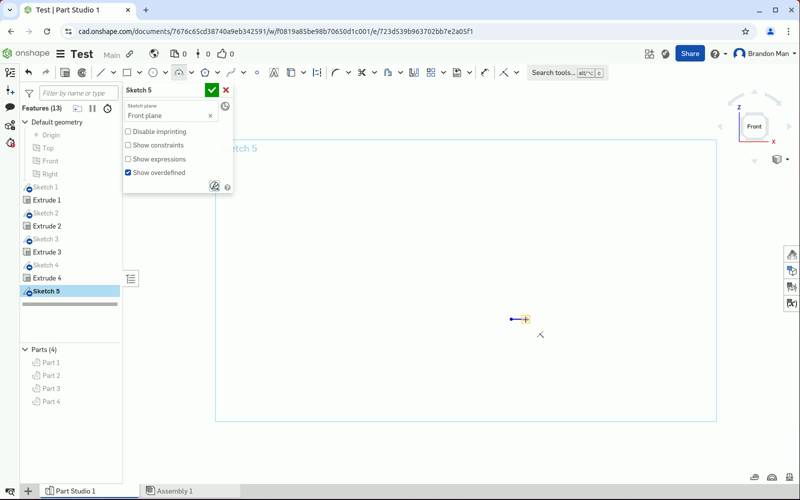
mouse_move(511, 319)
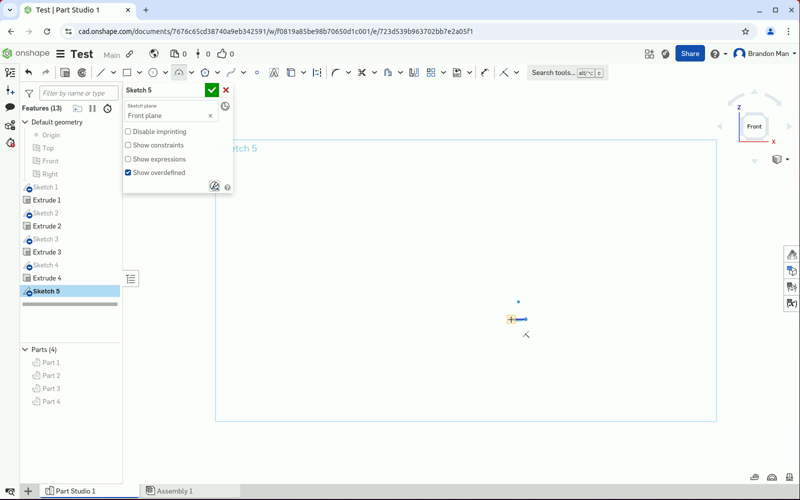
click(511, 319)
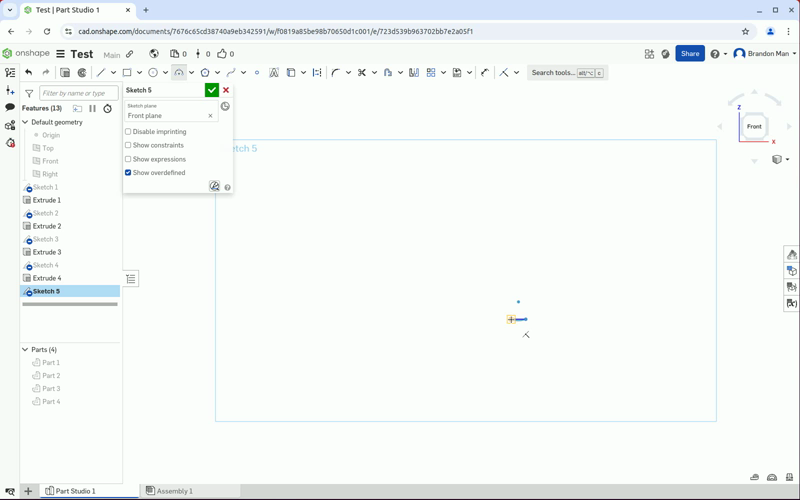
key_down(shift)
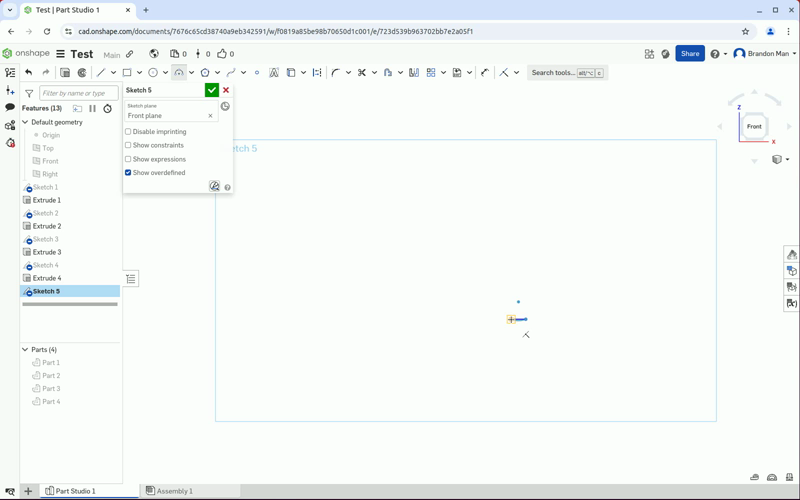
mouse_move(518, 245)
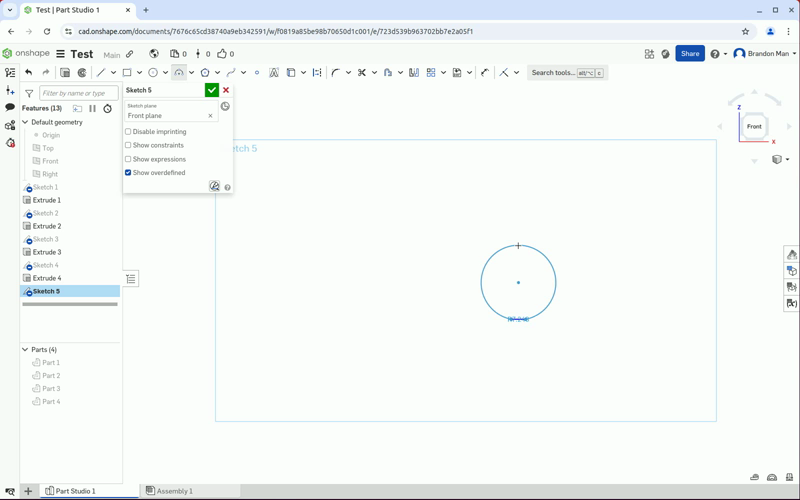
click(518, 245)
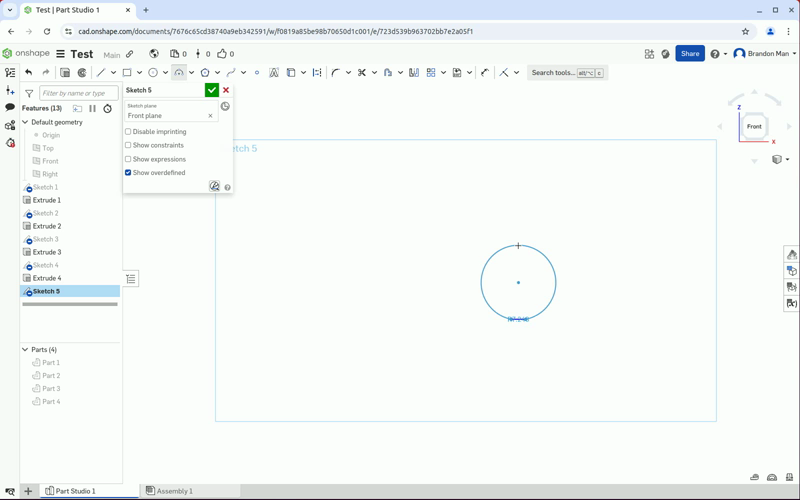
key_up(shift)
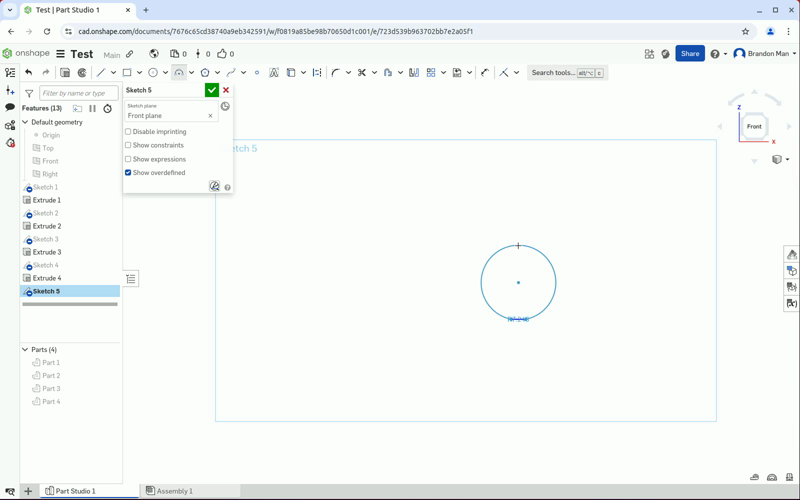
key(esc)
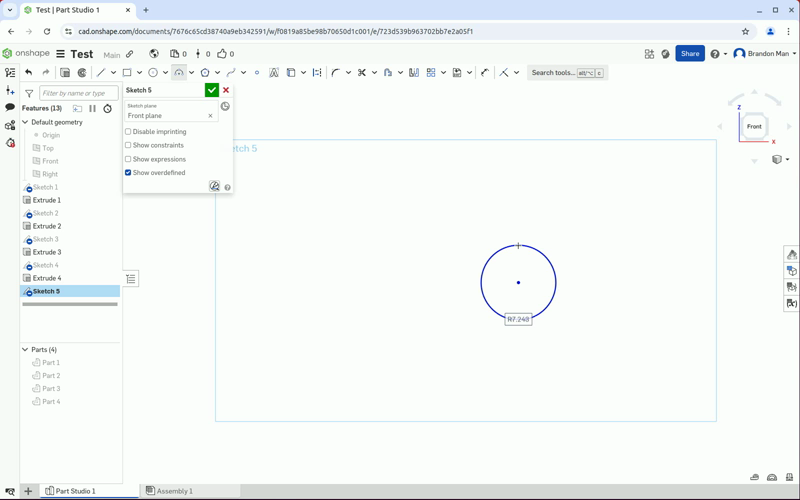
mouse_move(512, 311)
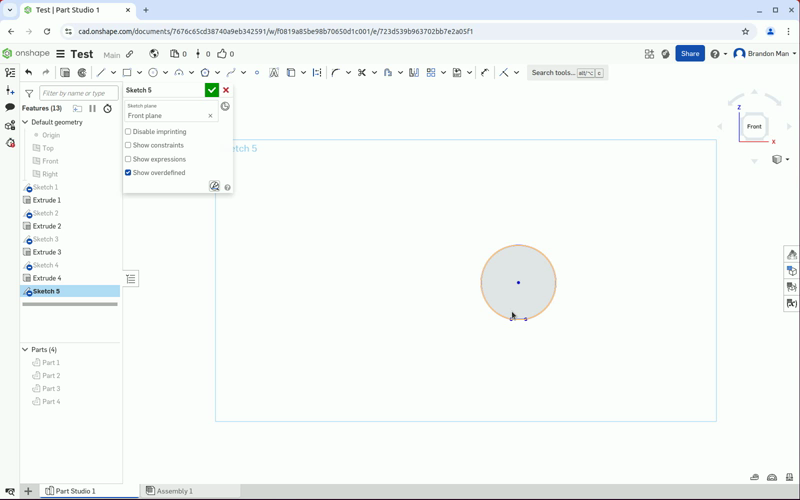
click(512, 311)
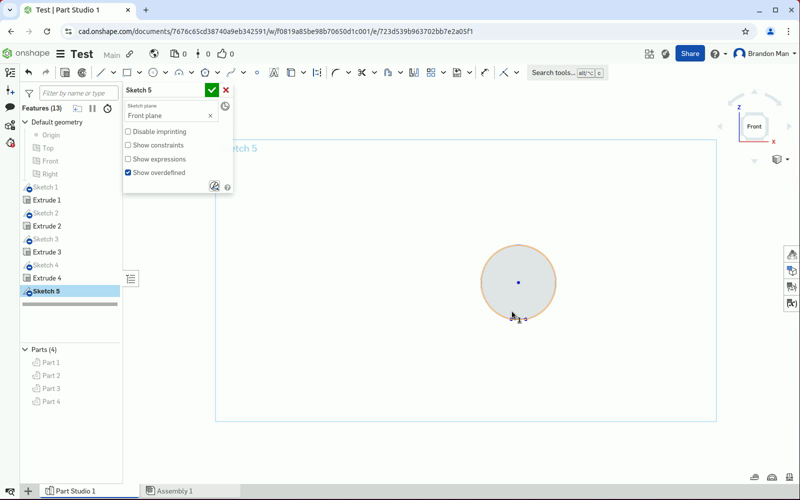
mouse_move(73, 352)
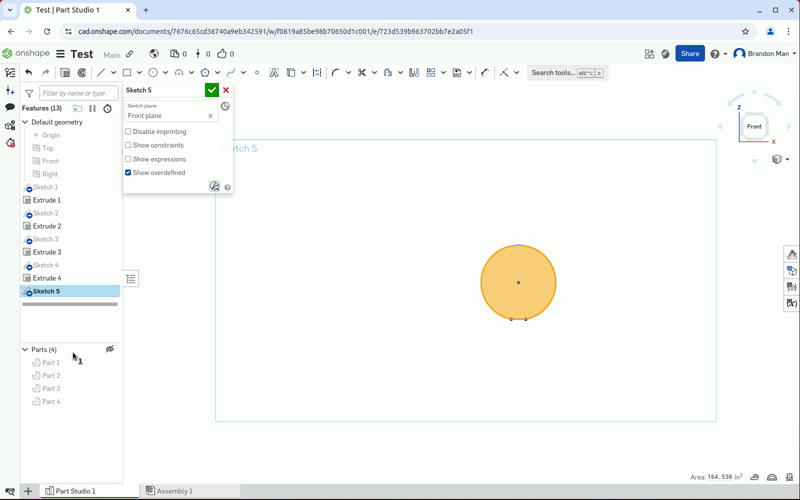
key(shift+y)
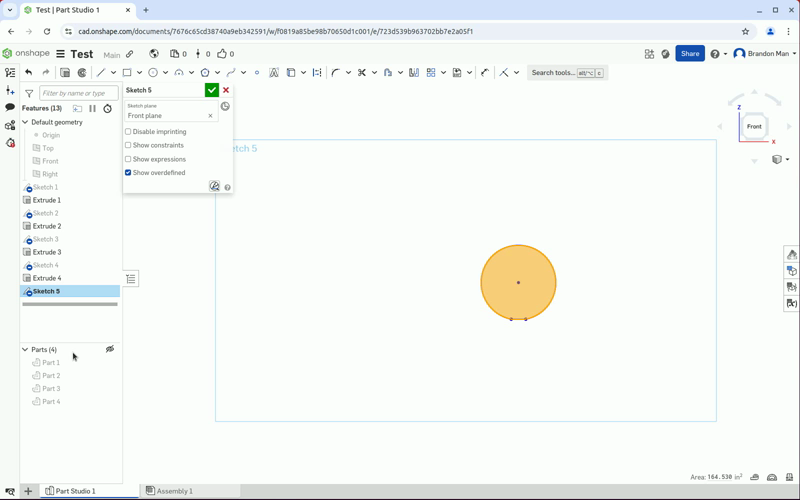
key(shift+e)
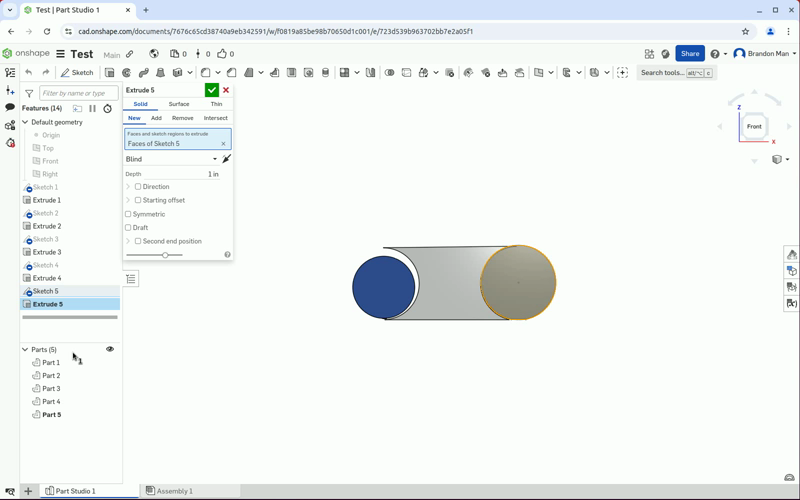
mouse_move(143, 106)
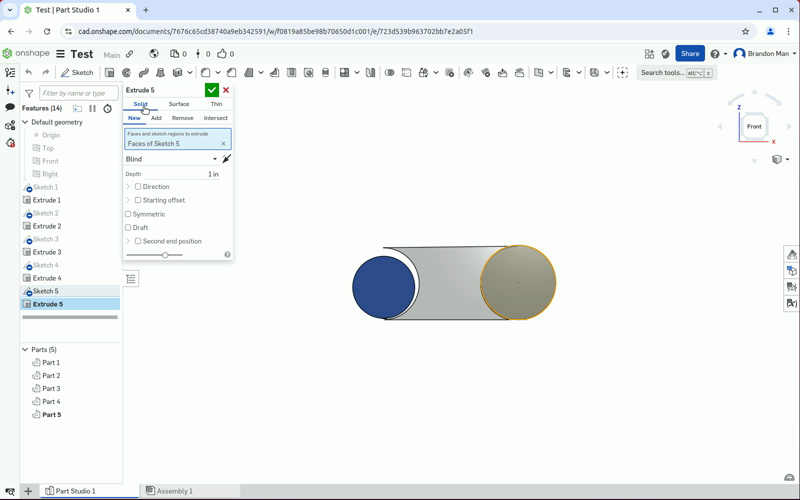
click(143, 106)
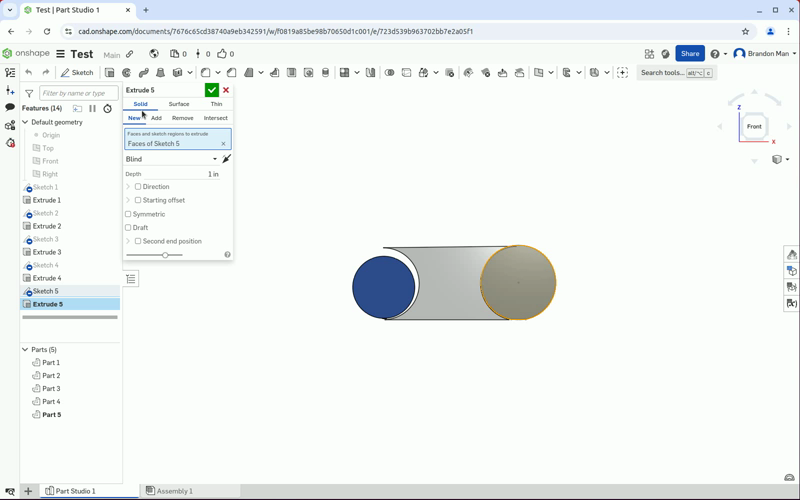
mouse_move(137, 120)
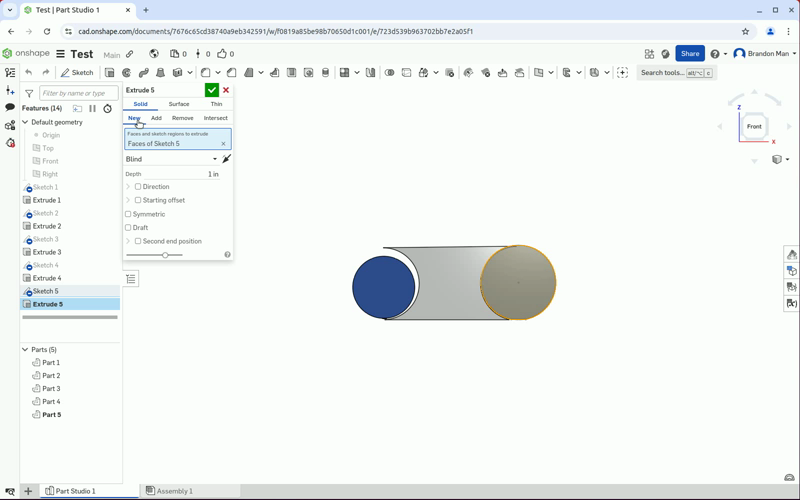
click(137, 120)
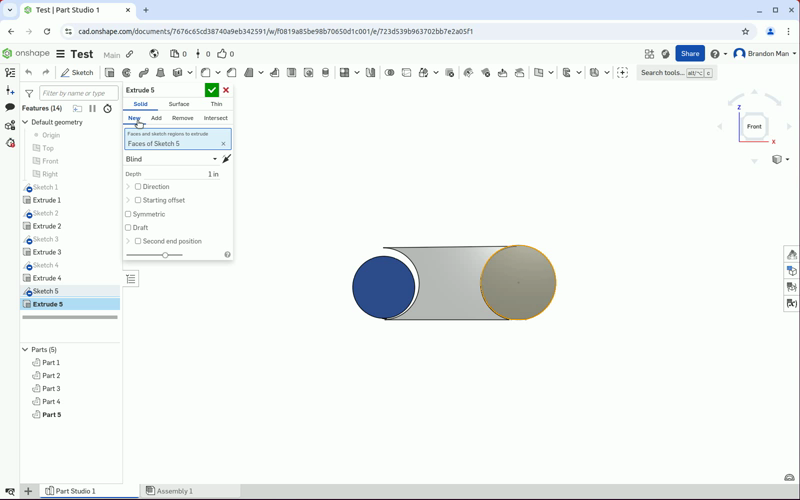
key(tab, 4)
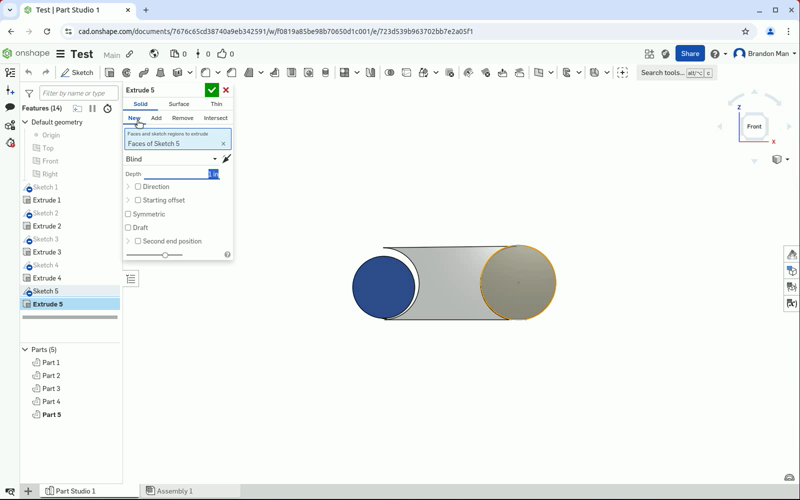
text(6.018)
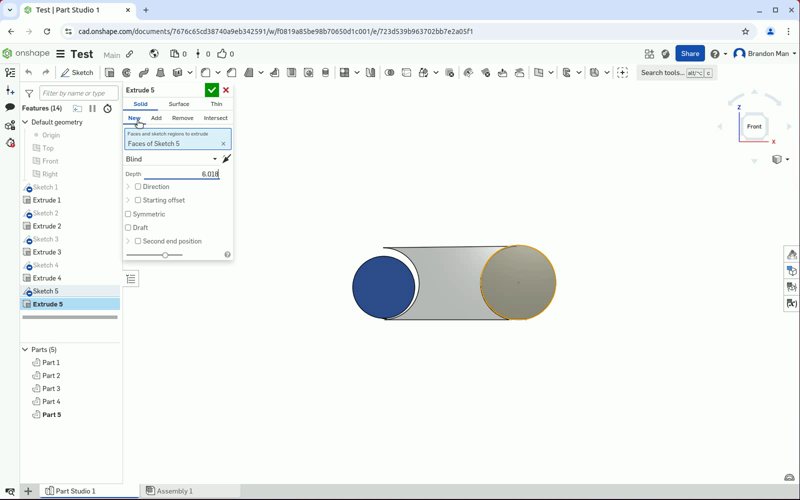
key(enter)
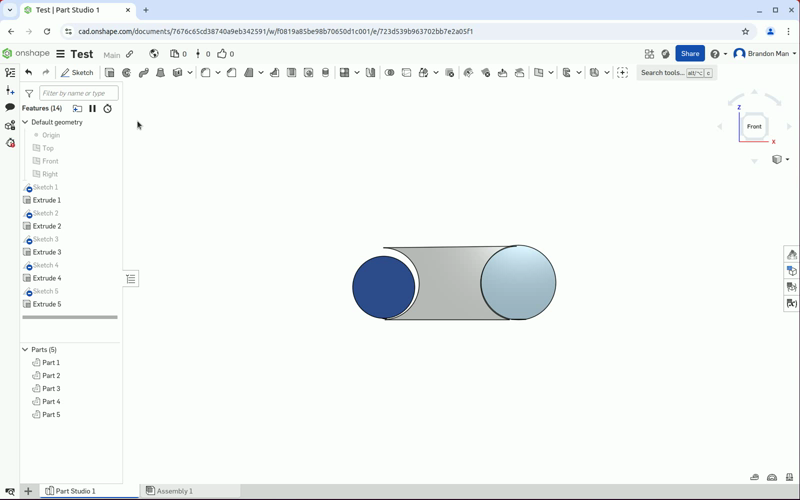
key(shift+h)
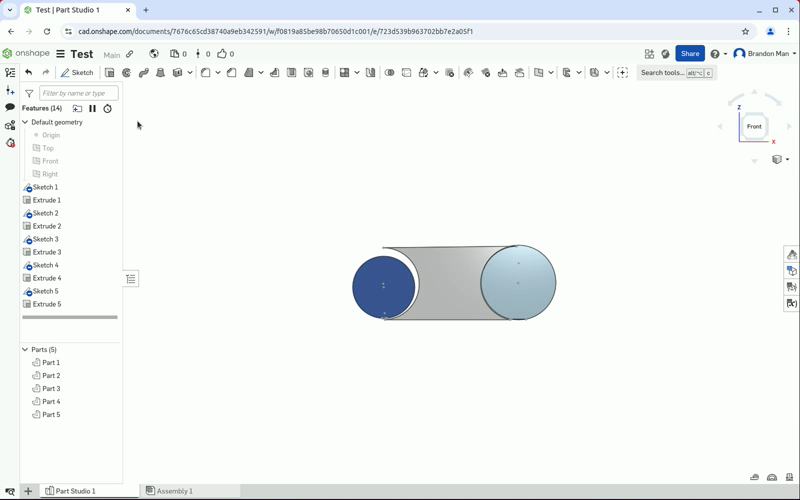
key(shift+h)
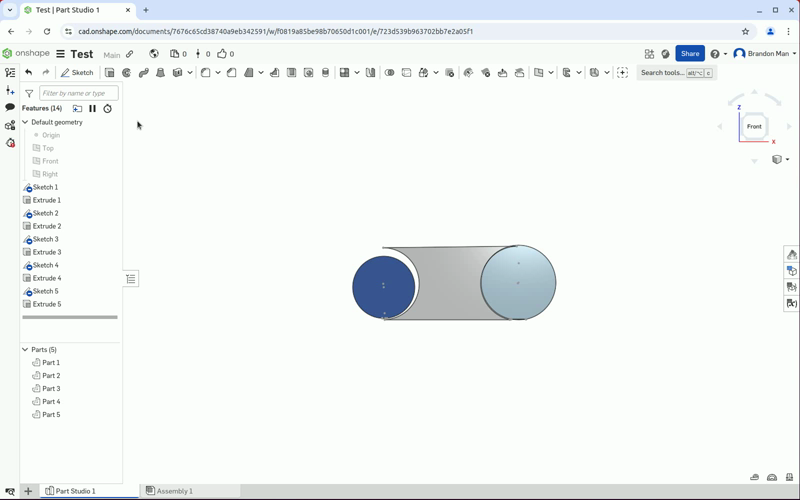
key(shift+7)
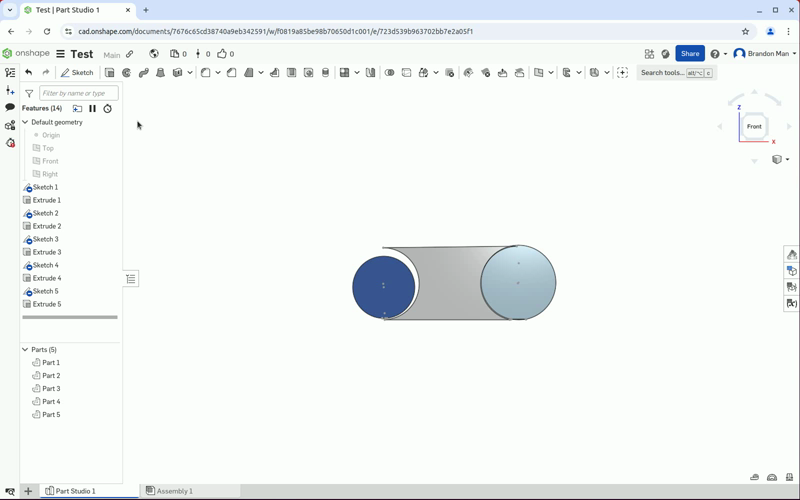
key(left, 2)
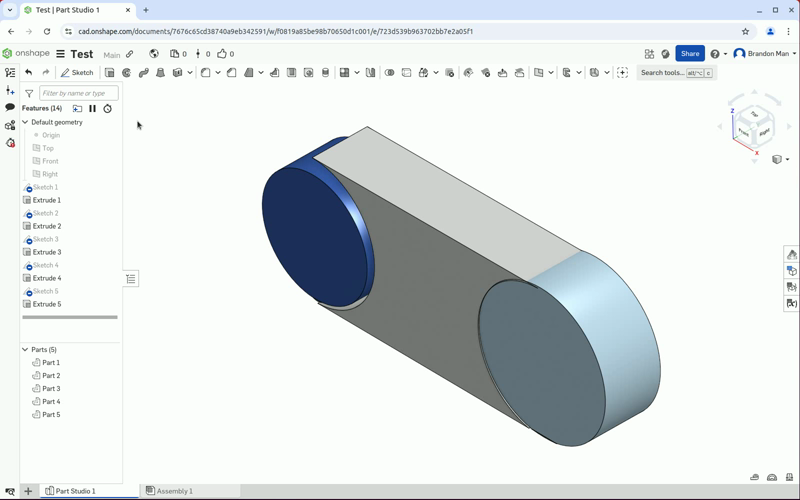
key(down, 2)
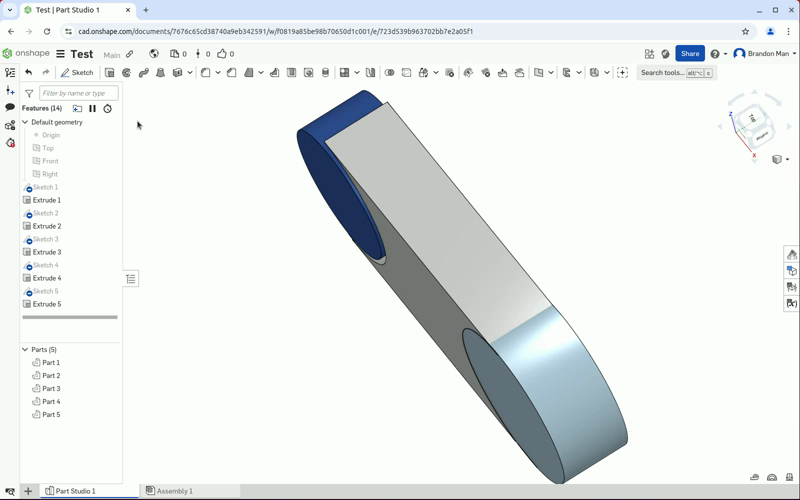
key(up, 2)
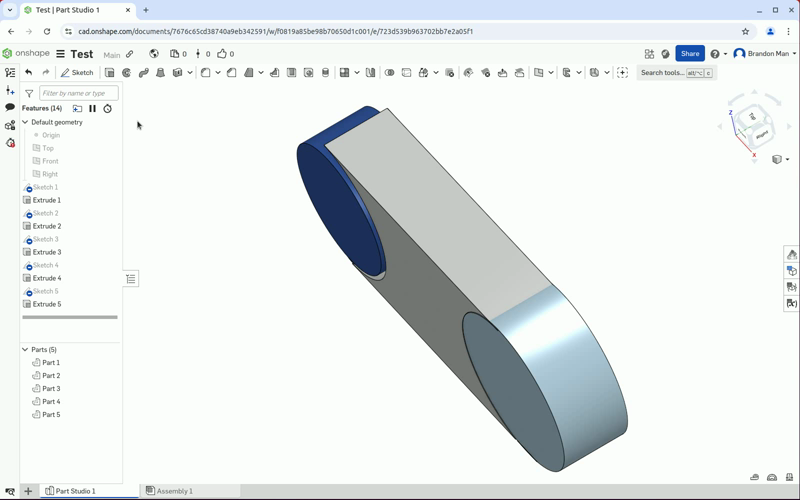
key(right, 2)
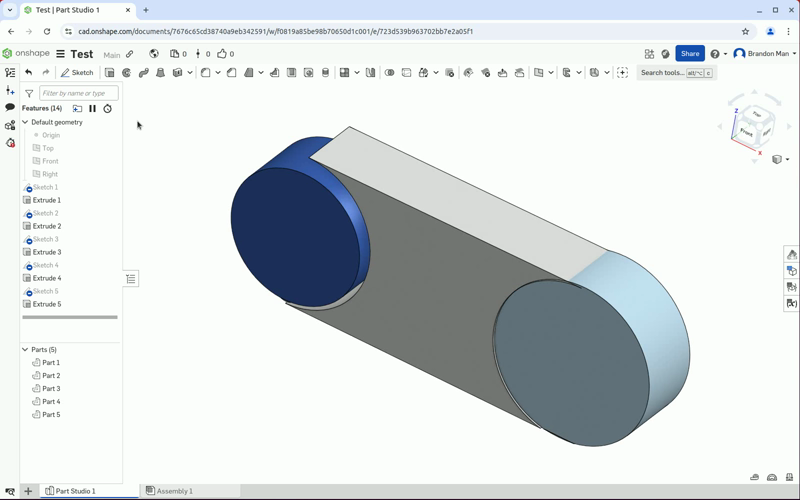
mouse_move(73, 189)
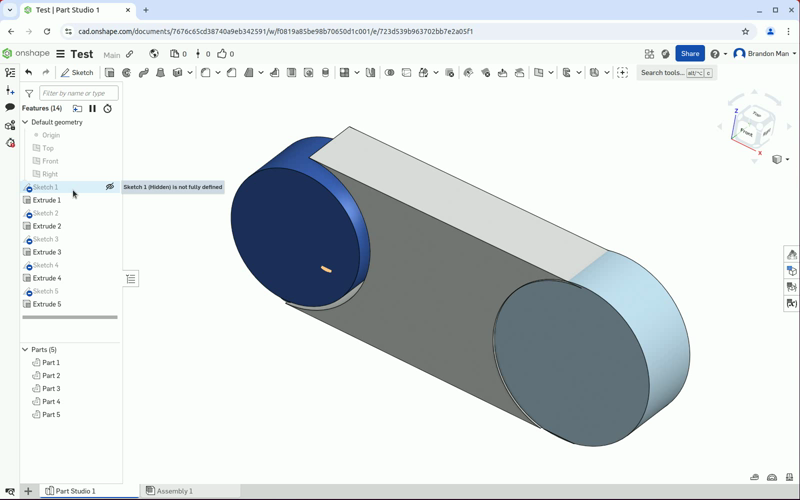
click(73, 189)